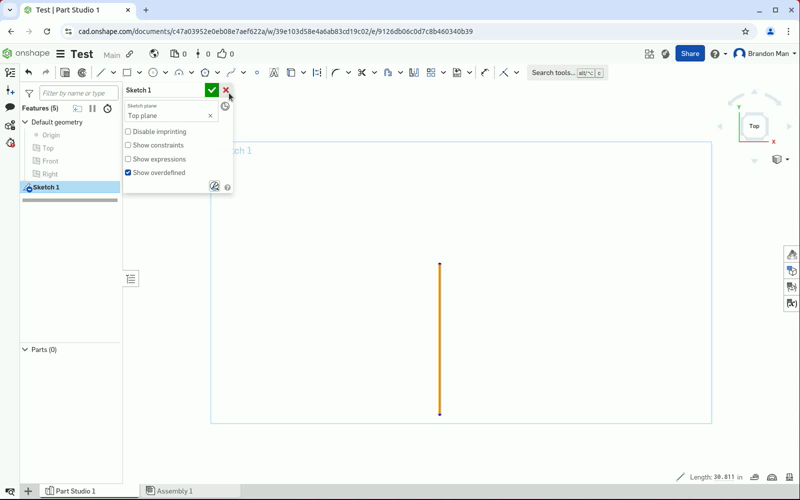
key(shift+h)
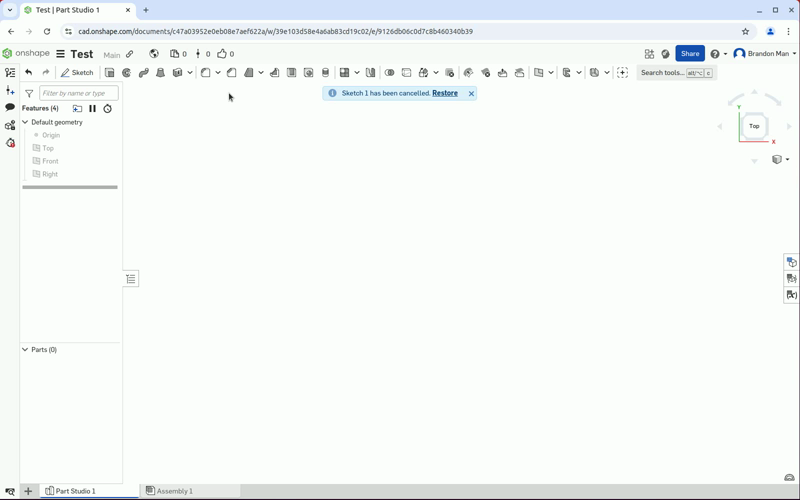
mouse_move(73, 352)
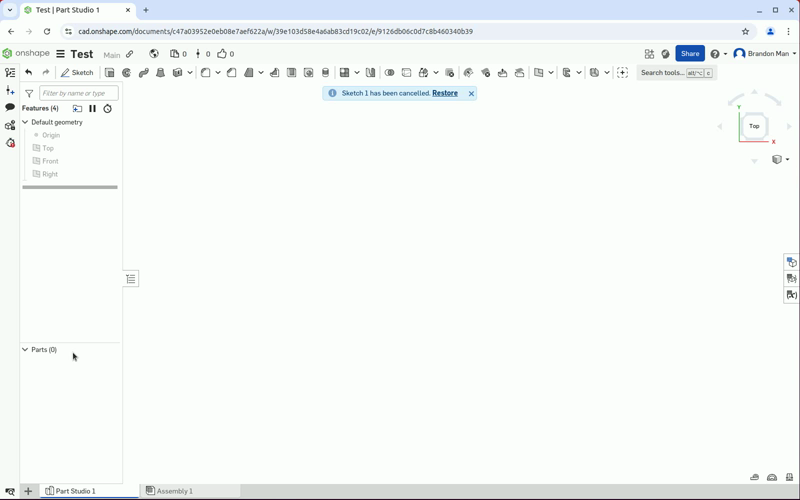
key(y)
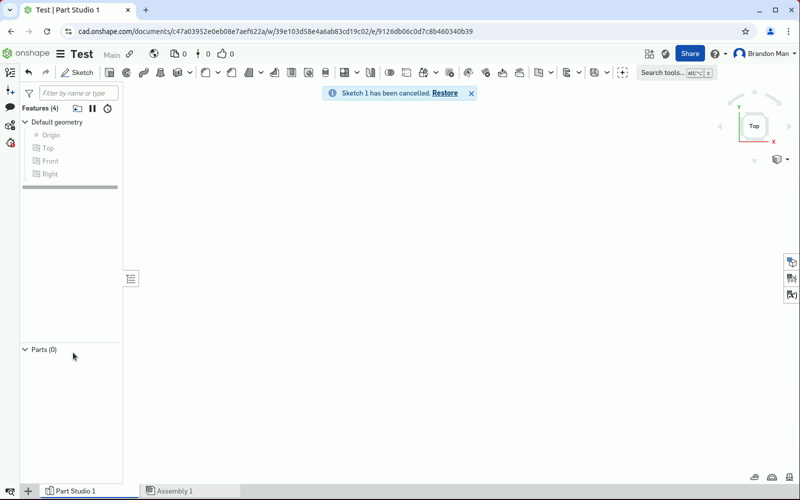
key(shift+p)
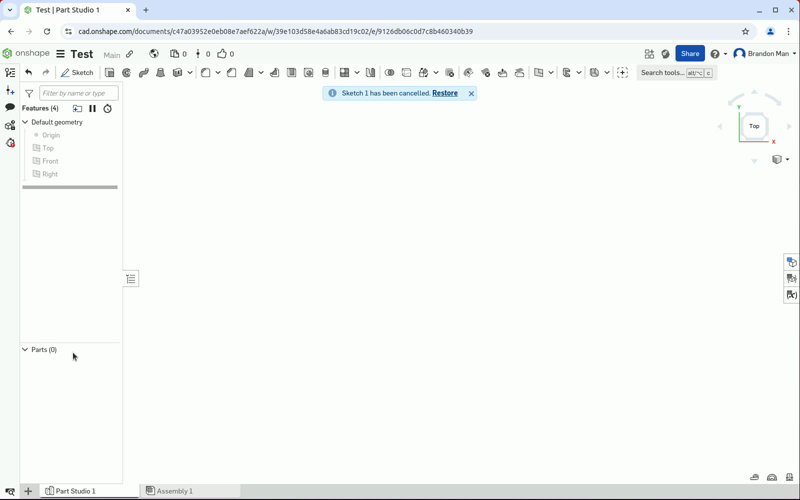
key(space)
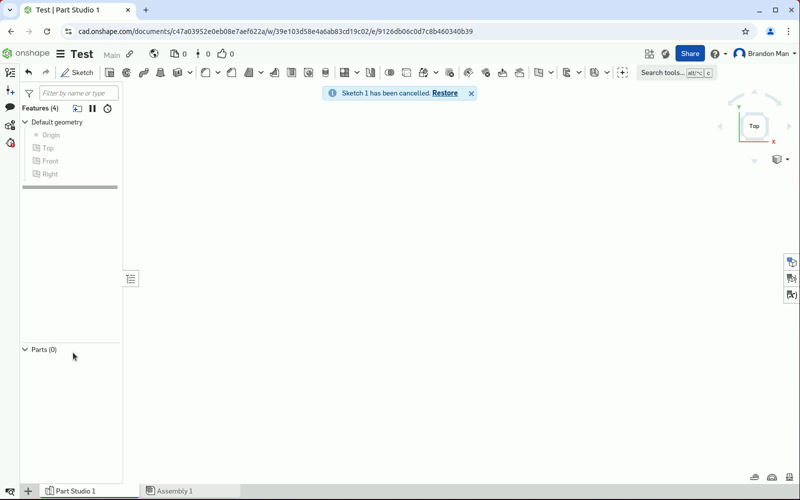
key_down(shift)
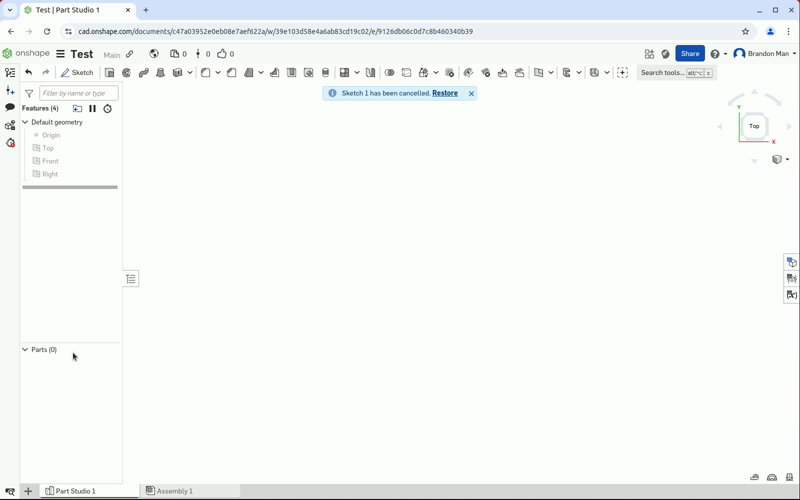
key(up)
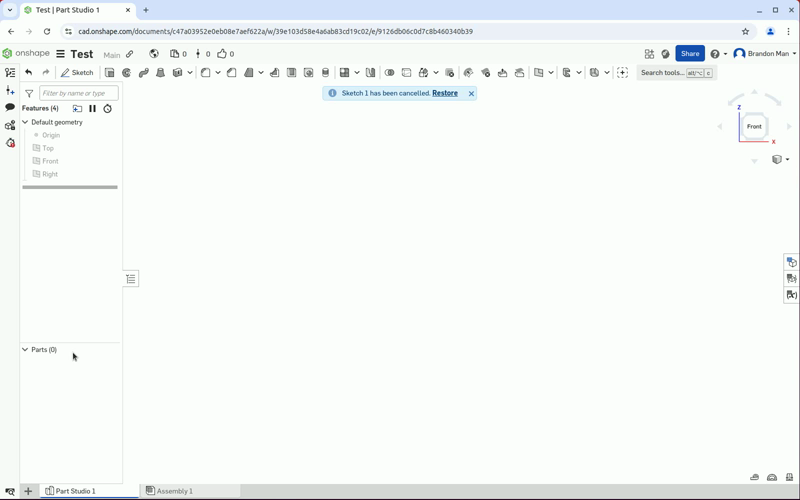
key_up(shift)
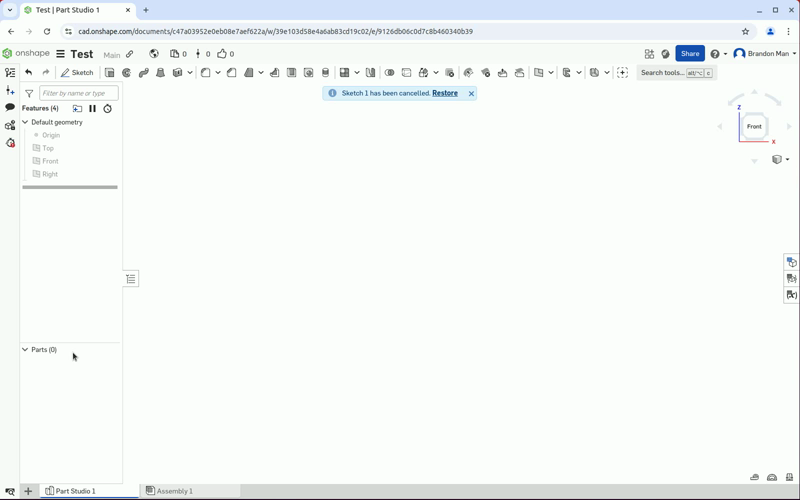
mouse_move(73, 352)
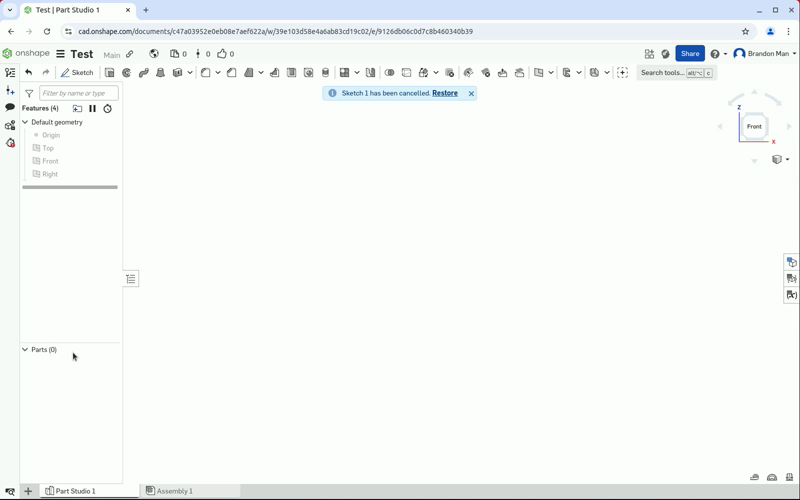
key(shift+y)
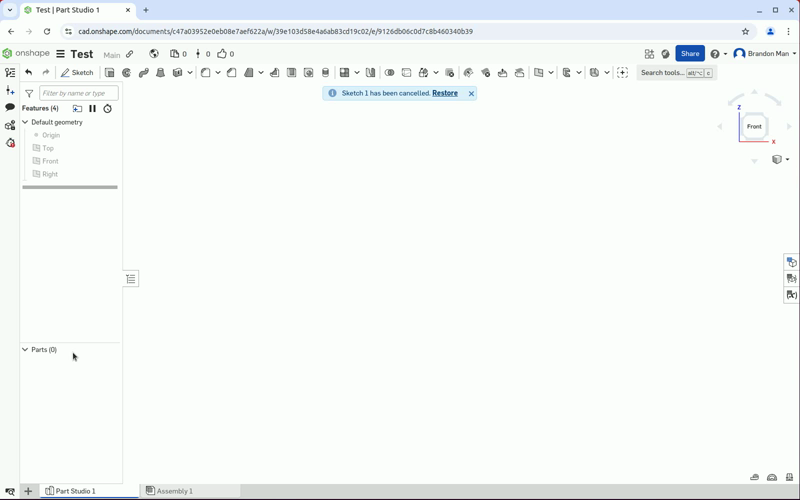
key(shift+s)
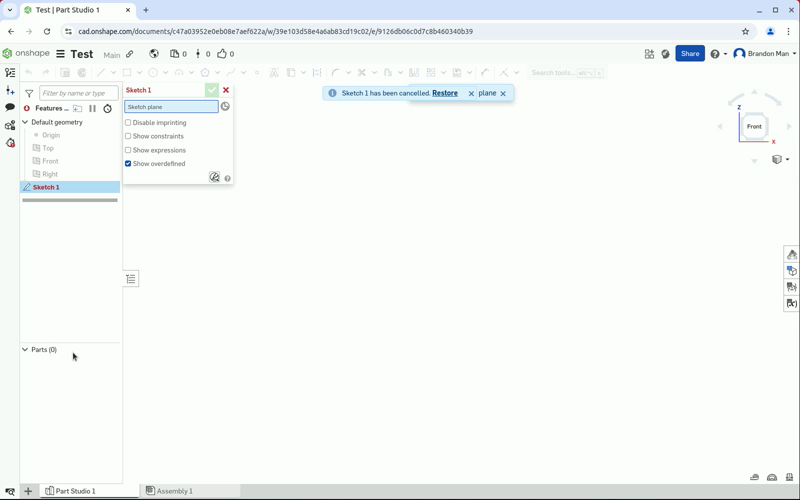
mouse_move(73, 163)
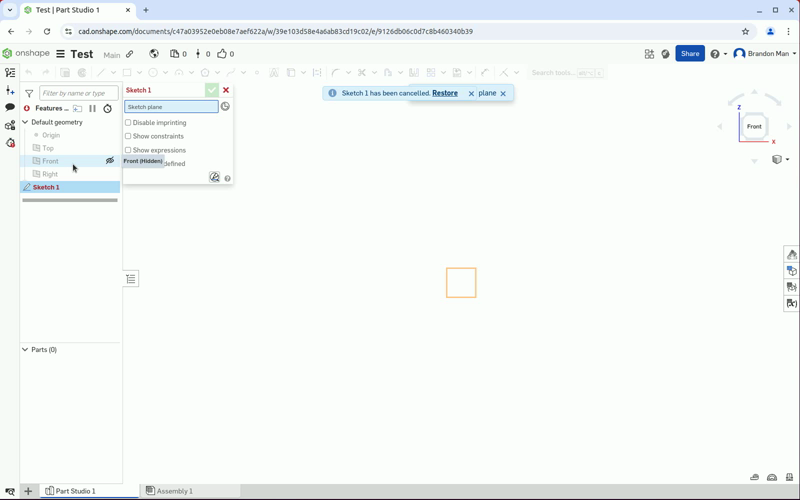
click(73, 163)
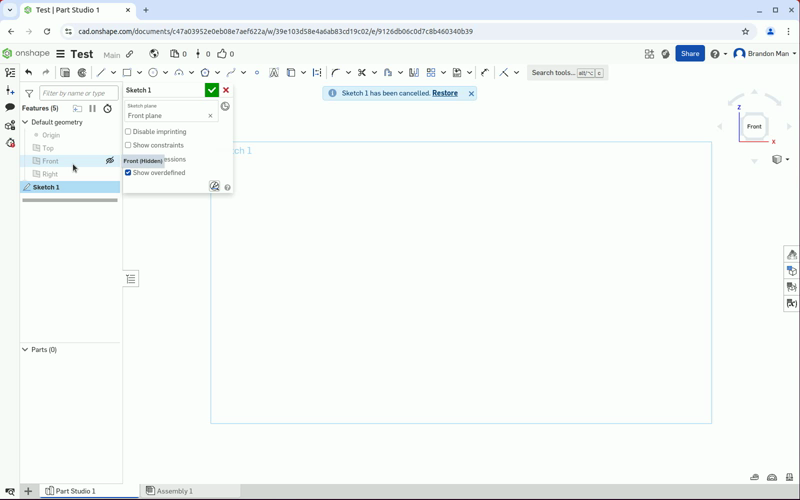
mouse_move(73, 352)
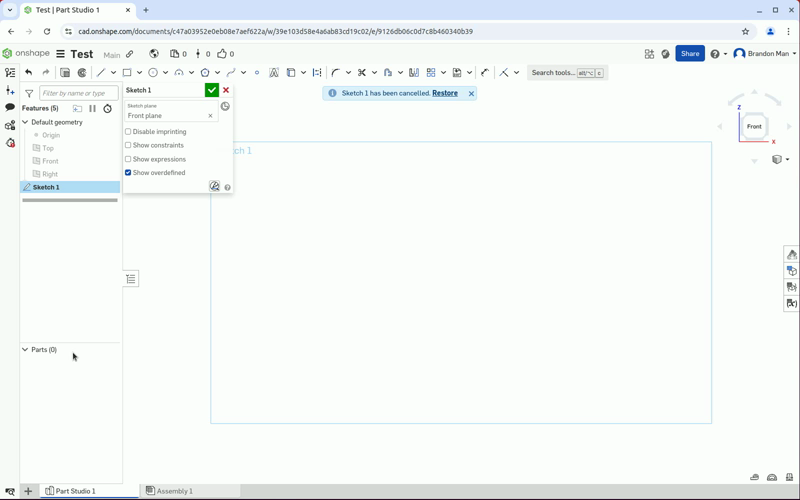
key(y)
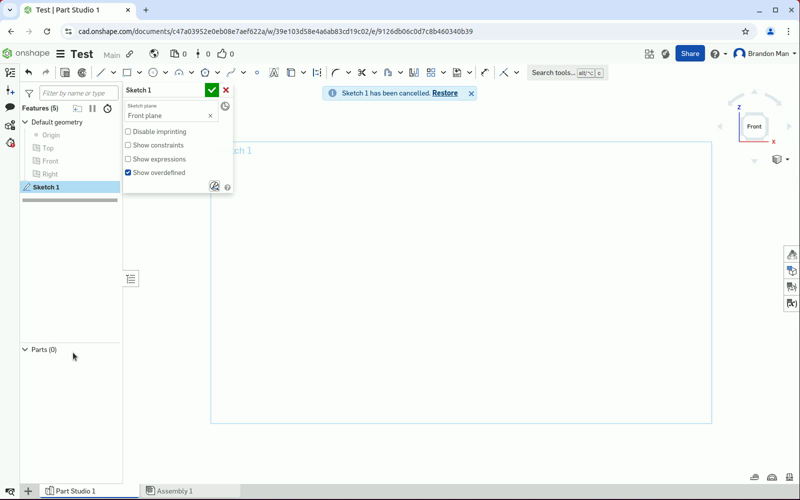
key(c)
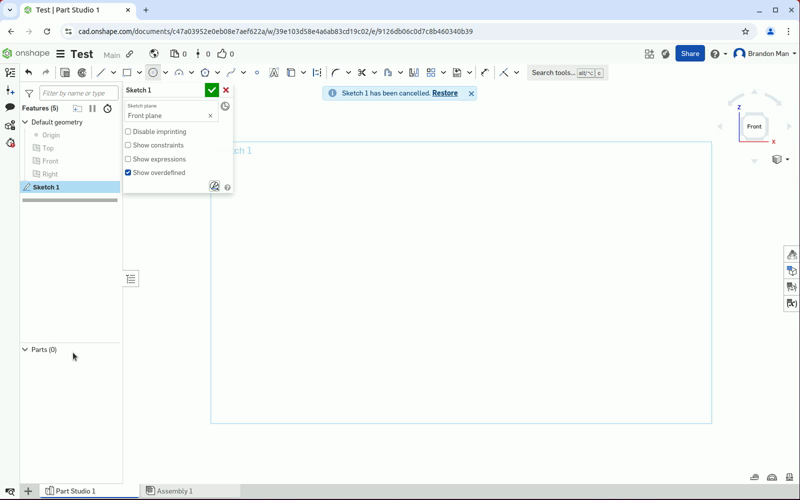
key_down(shift)
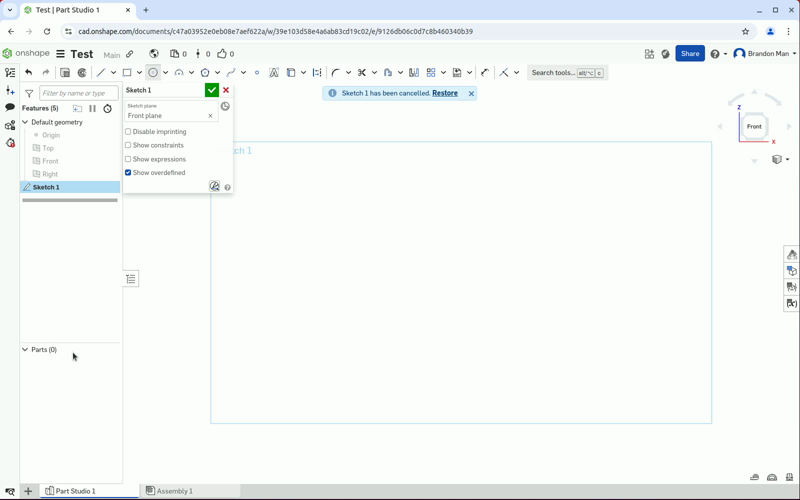
mouse_move(461, 282)
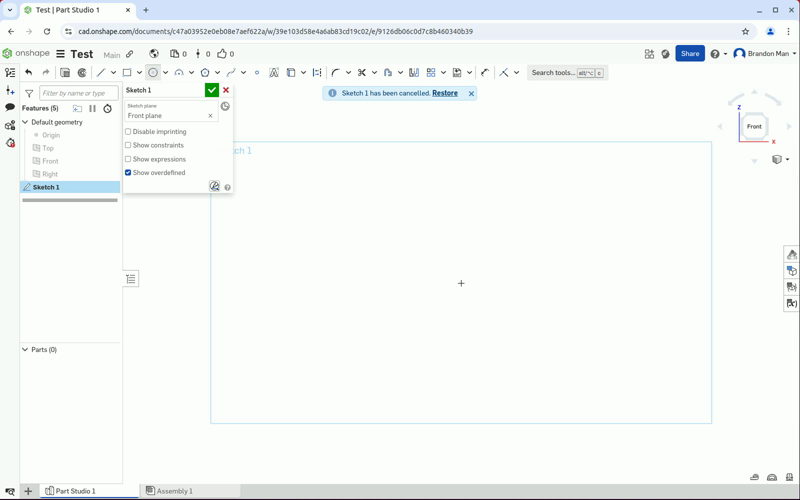
click(461, 282)
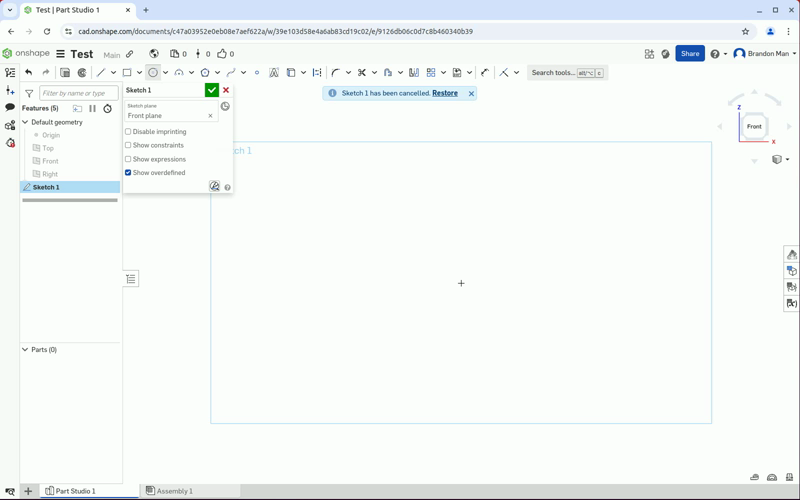
key_up(shift)
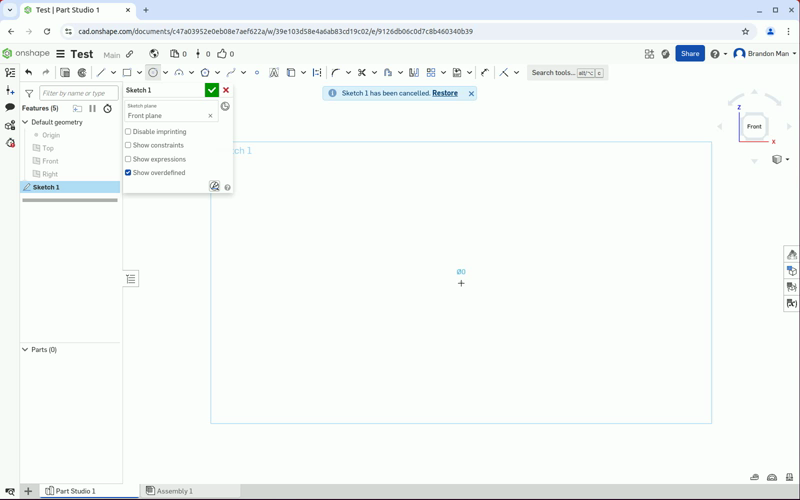
mouse_move(574, 282)
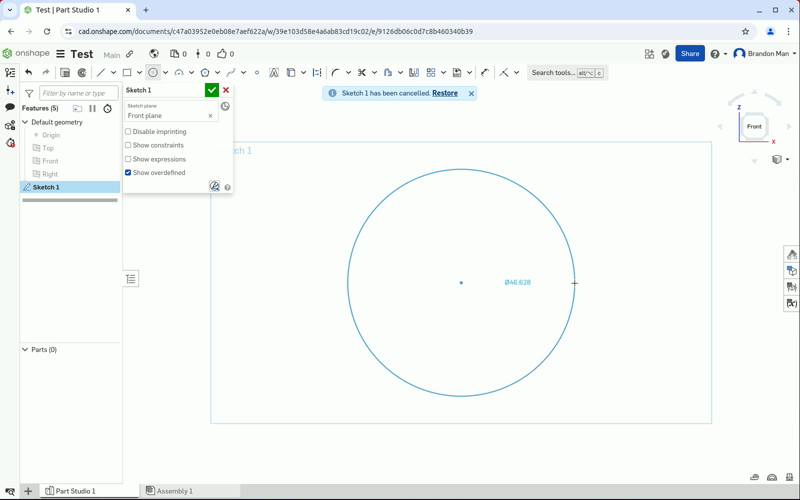
click(574, 282)
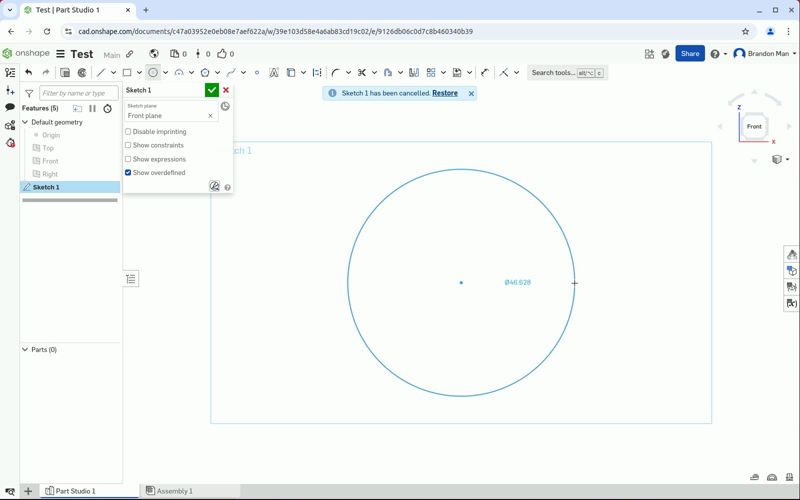
key(esc)
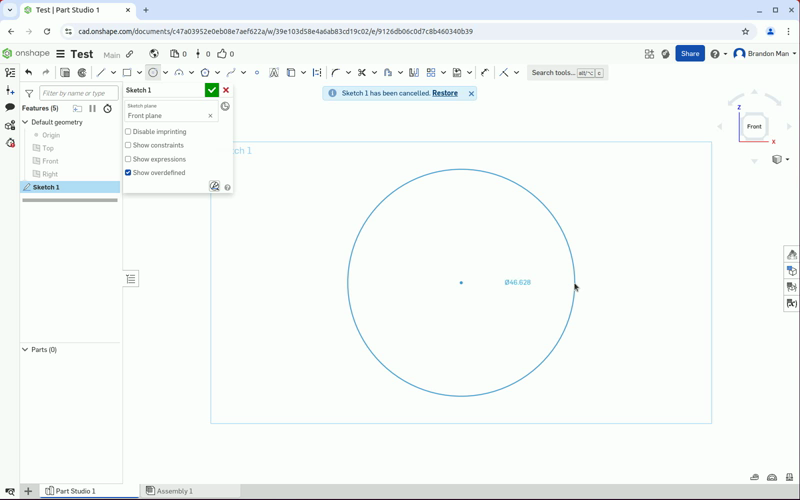
key(c)
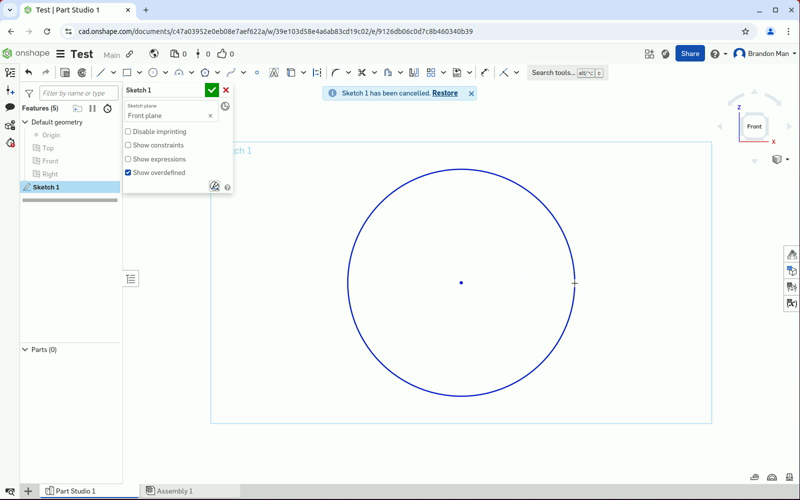
key_down(shift)
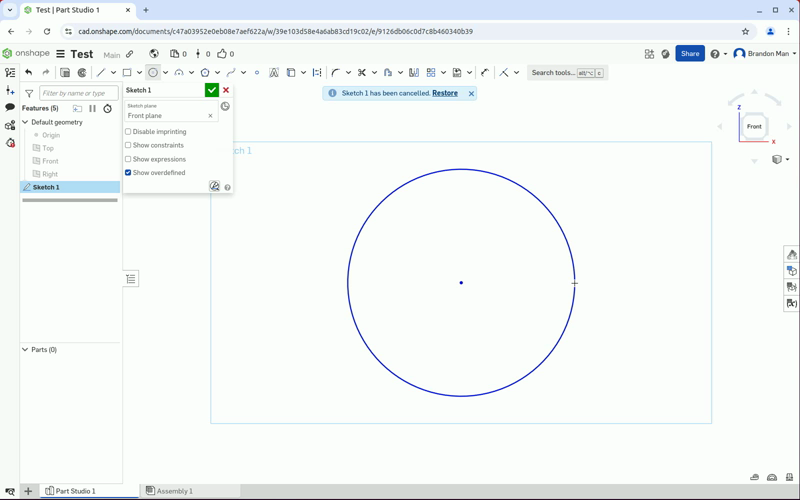
mouse_move(461, 282)
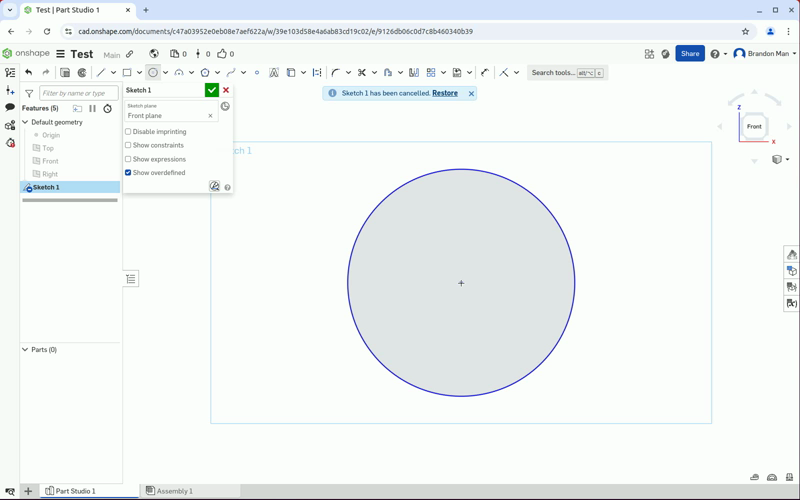
click(461, 282)
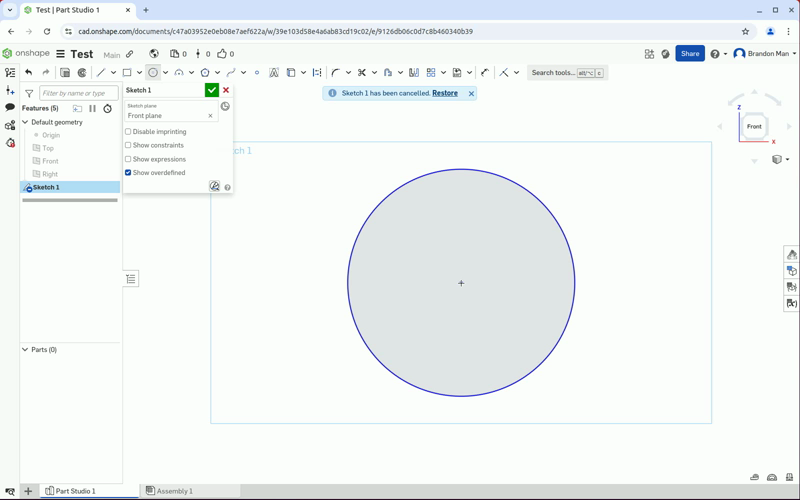
key_up(shift)
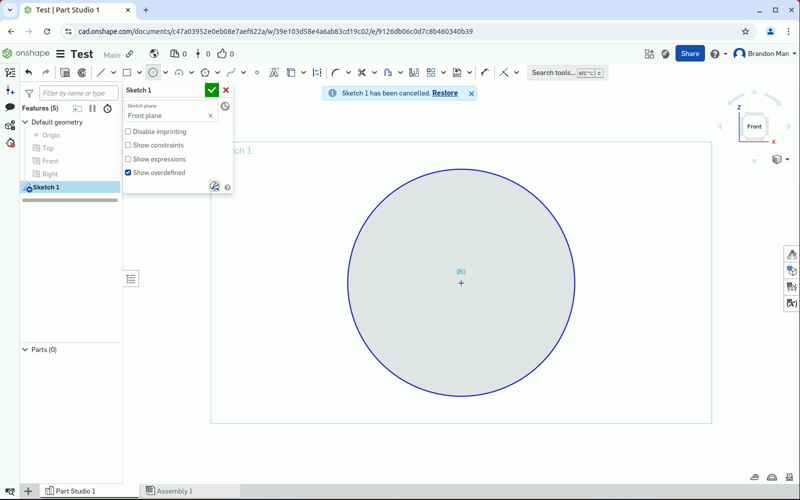
mouse_move(567, 282)
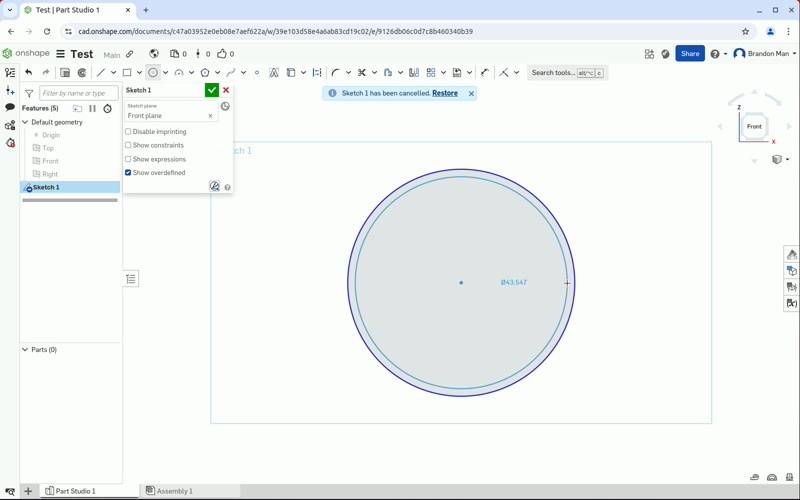
click(567, 282)
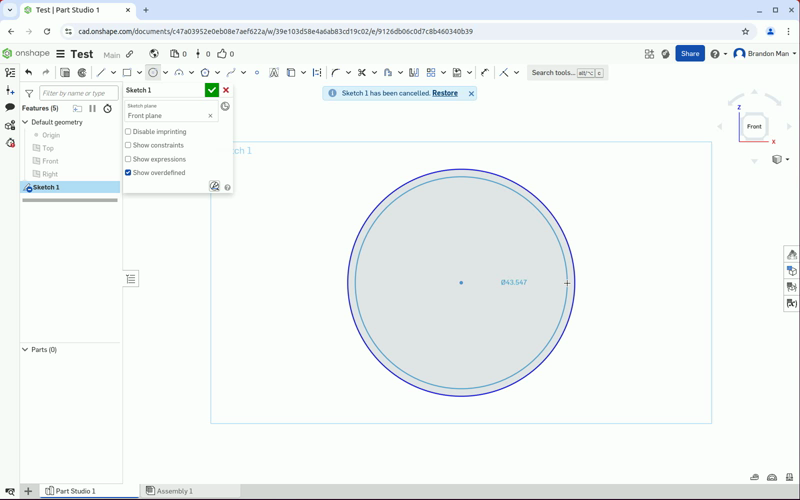
key(esc)
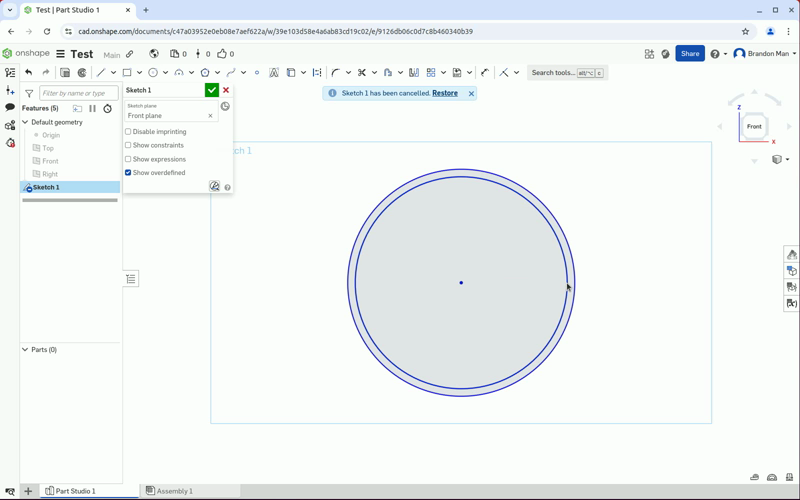
mouse_move(352, 277)
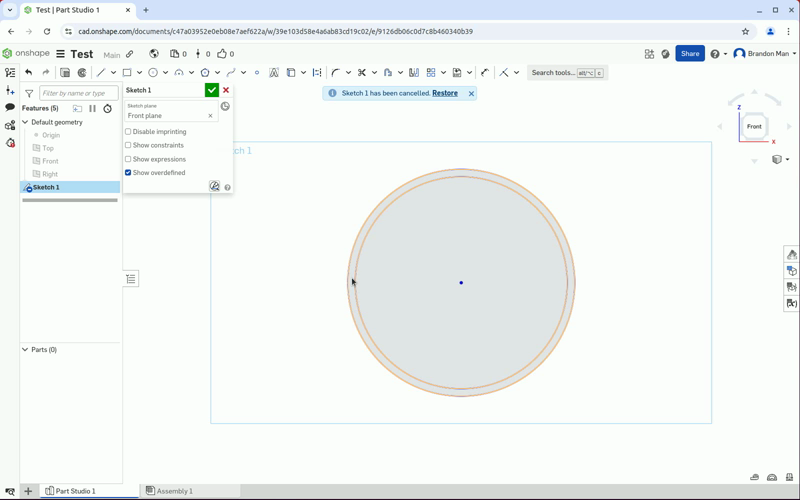
click(352, 277)
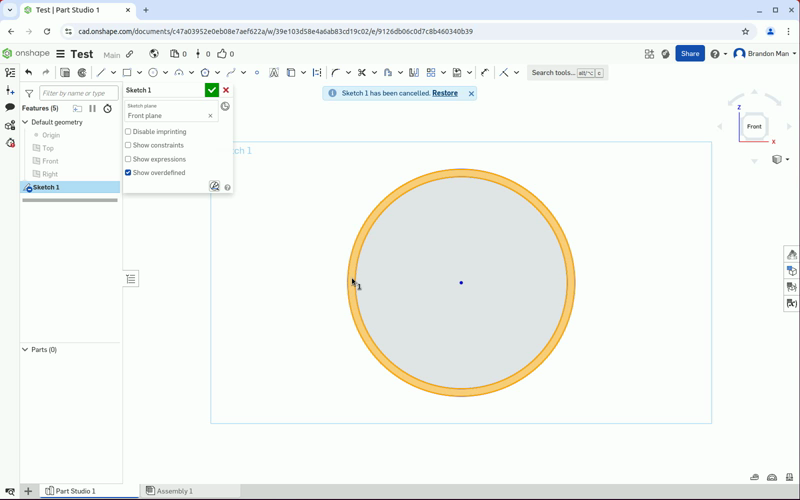
mouse_move(73, 352)
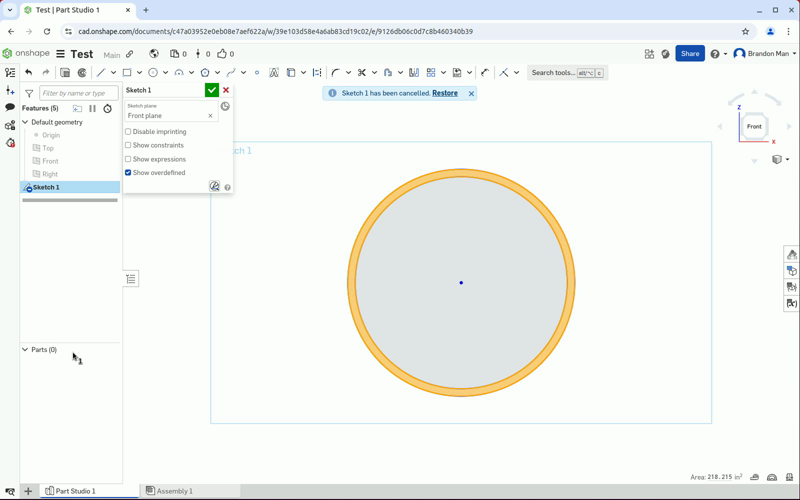
key(shift+y)
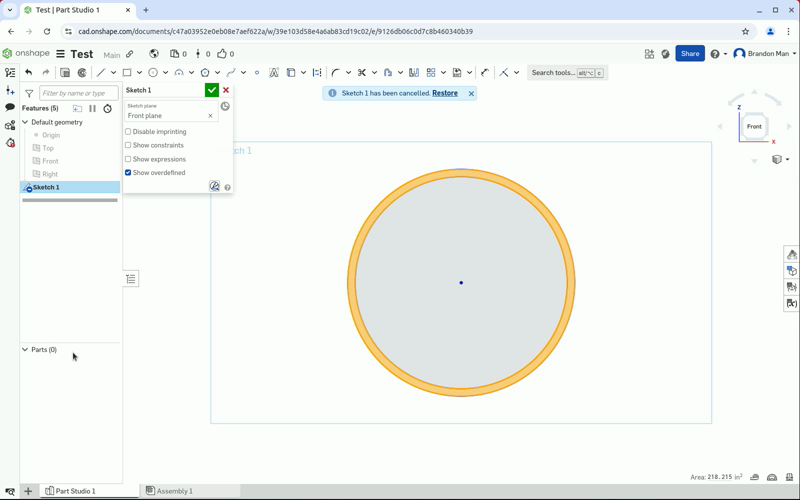
key(shift+e)
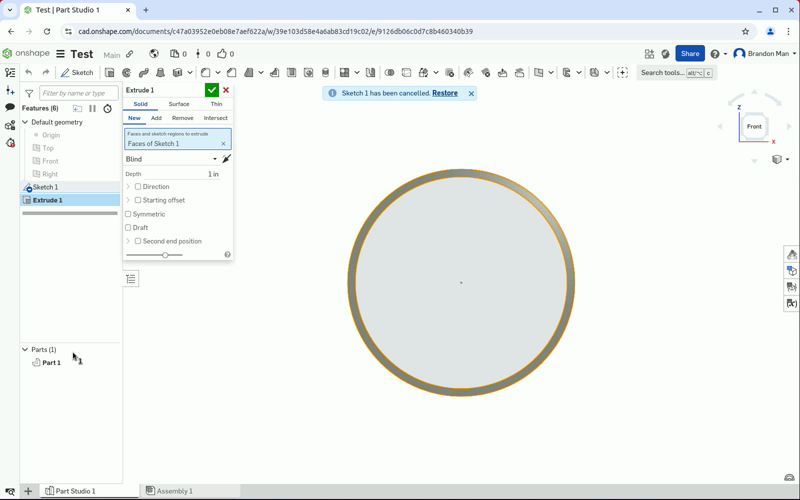
mouse_move(143, 106)
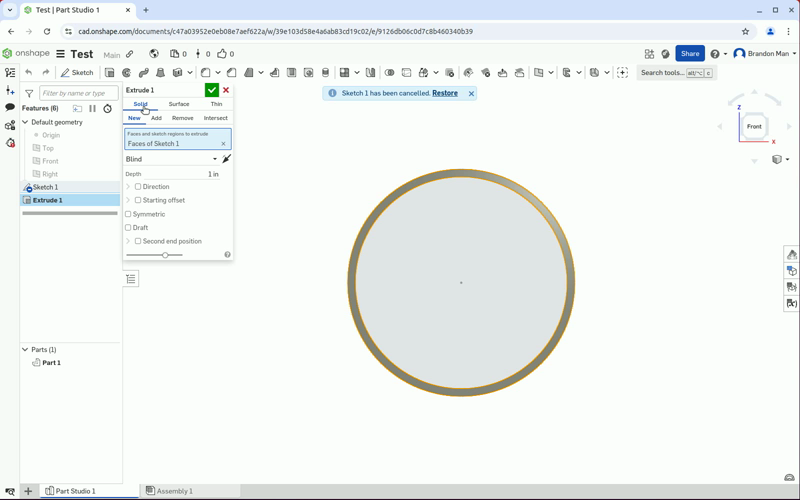
click(143, 106)
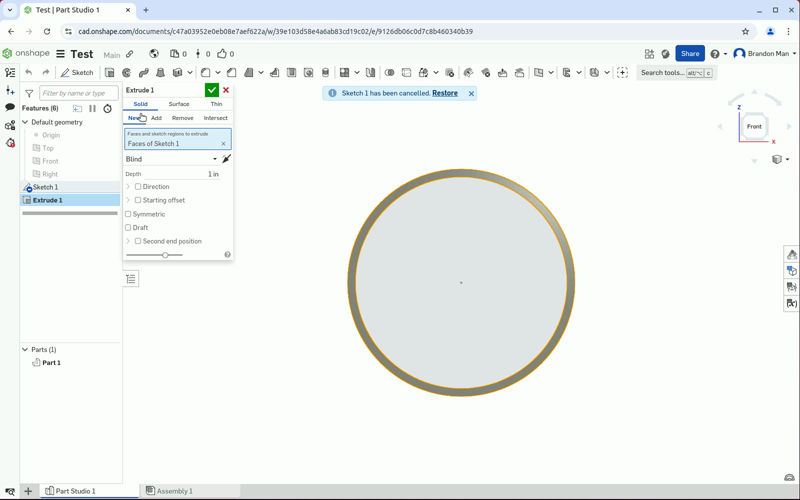
mouse_move(137, 120)
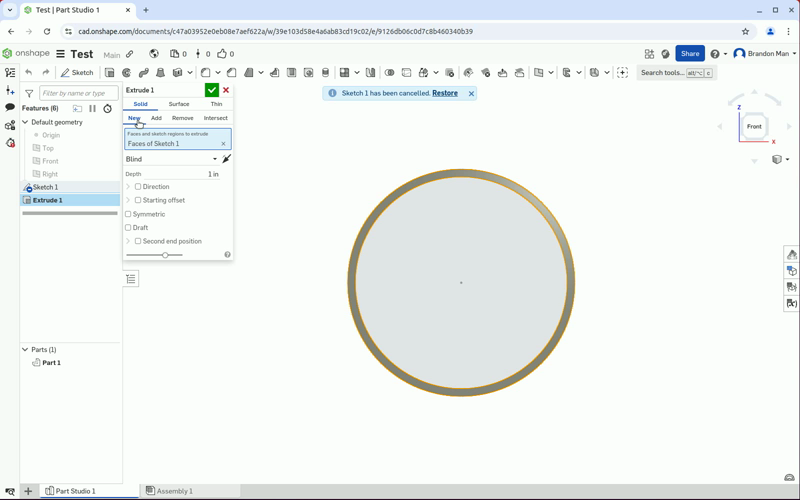
click(137, 120)
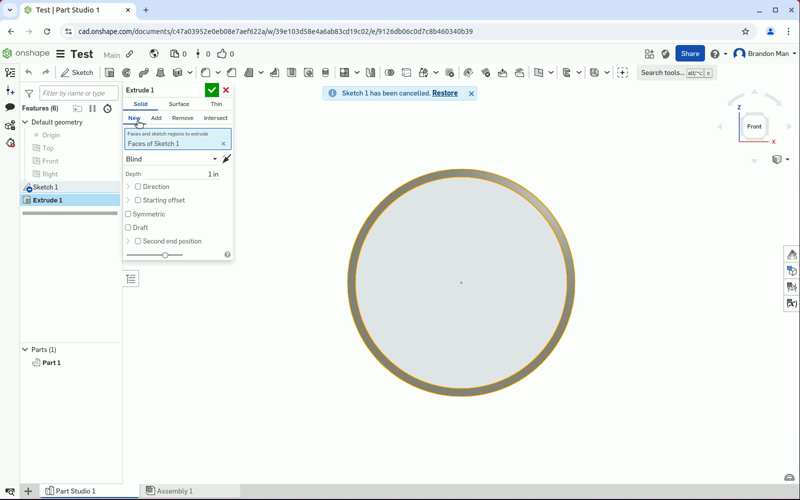
key(tab, 4)
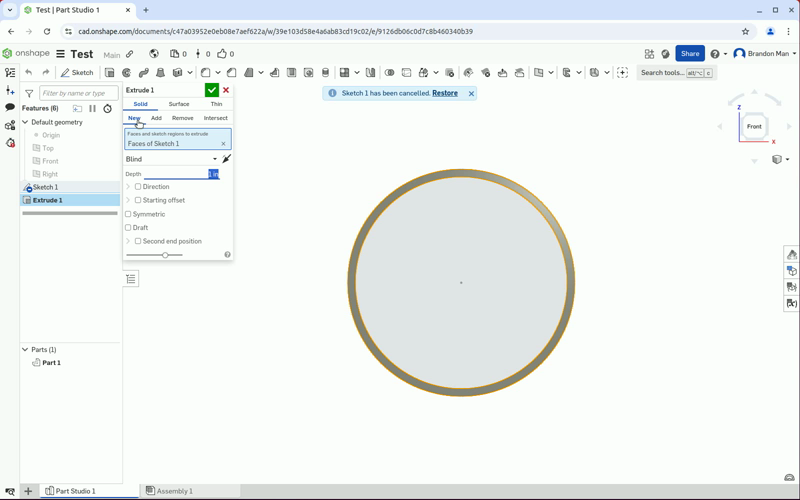
text(3.129)
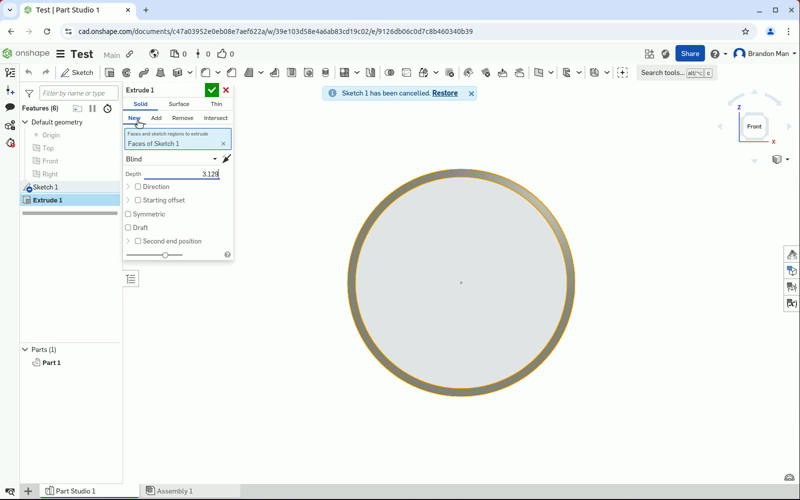
key(enter)
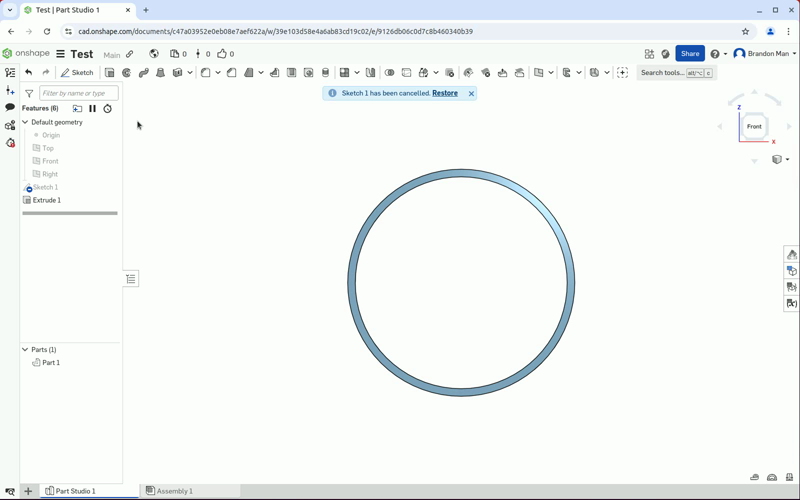
key(shift+h)
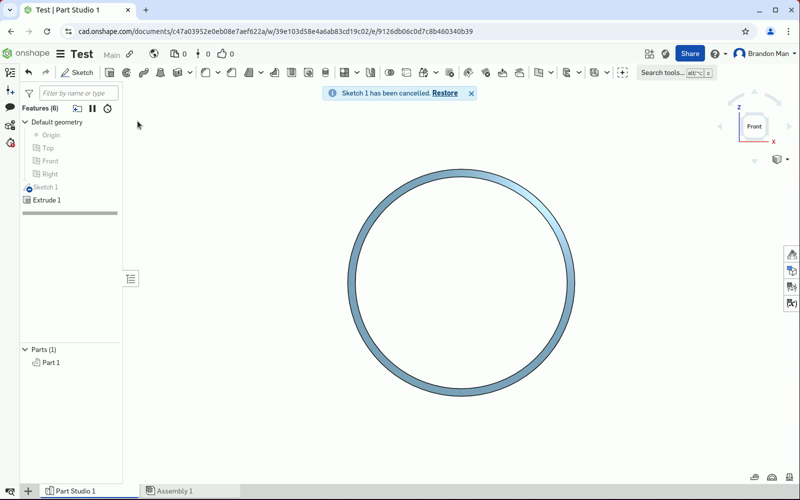
key(shift+h)
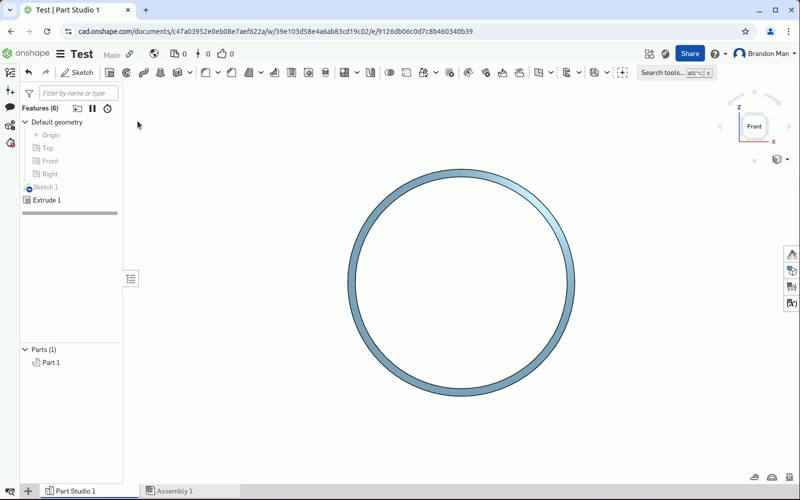
mouse_move(73, 189)
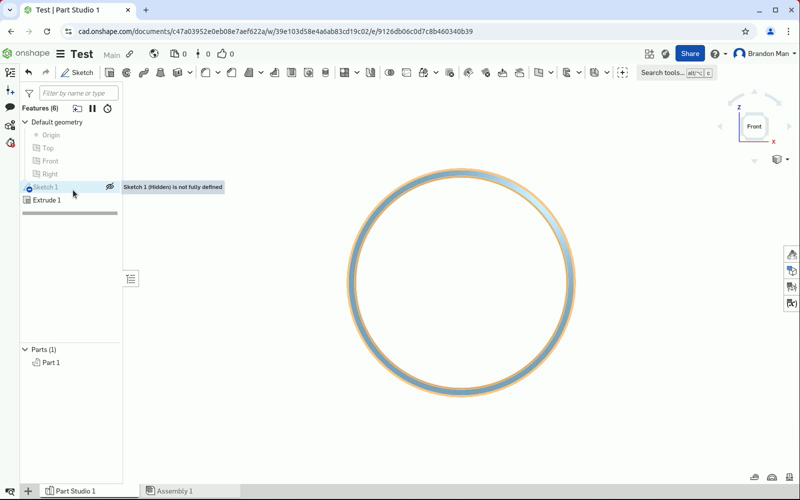
click(73, 189)
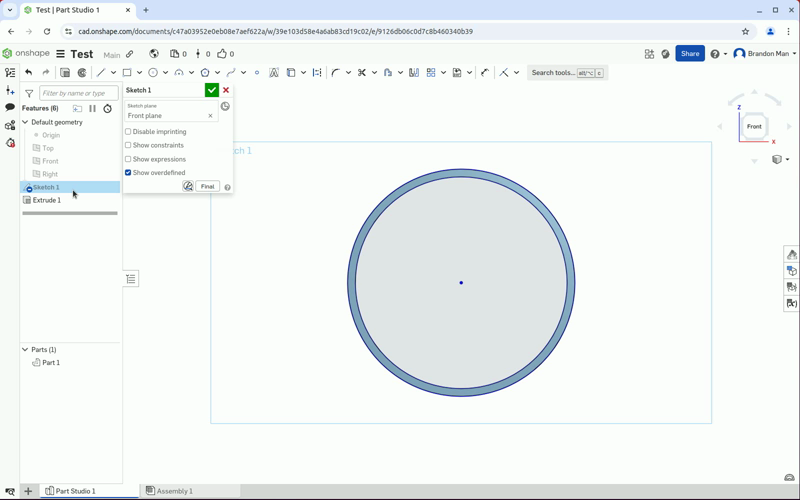
mouse_move(229, 92)
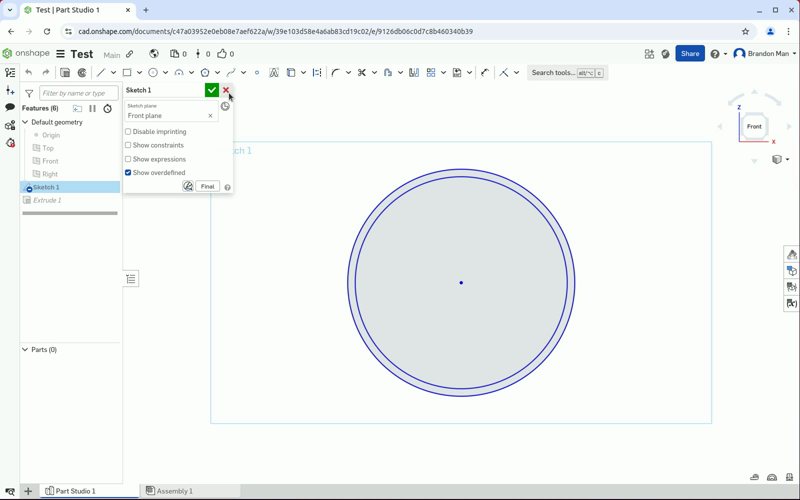
click(229, 92)
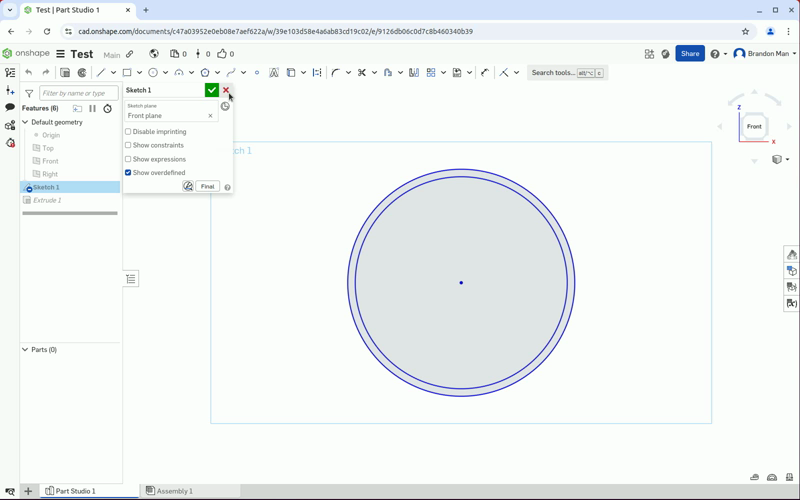
key(shift+s)
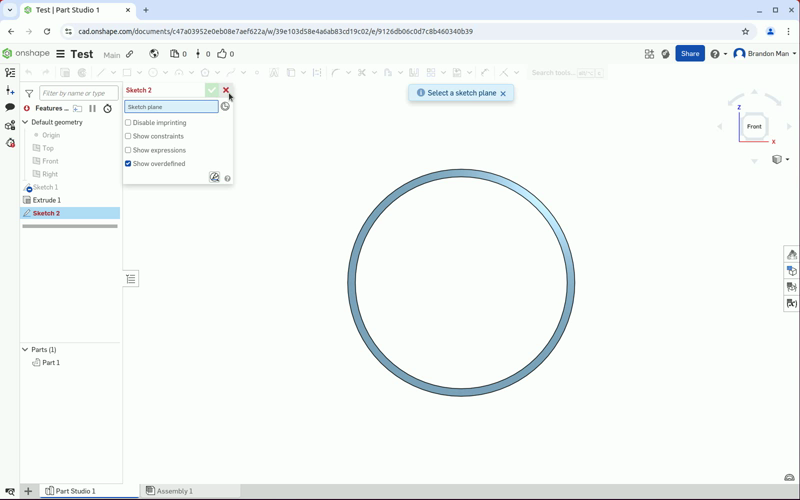
mouse_move(73, 163)
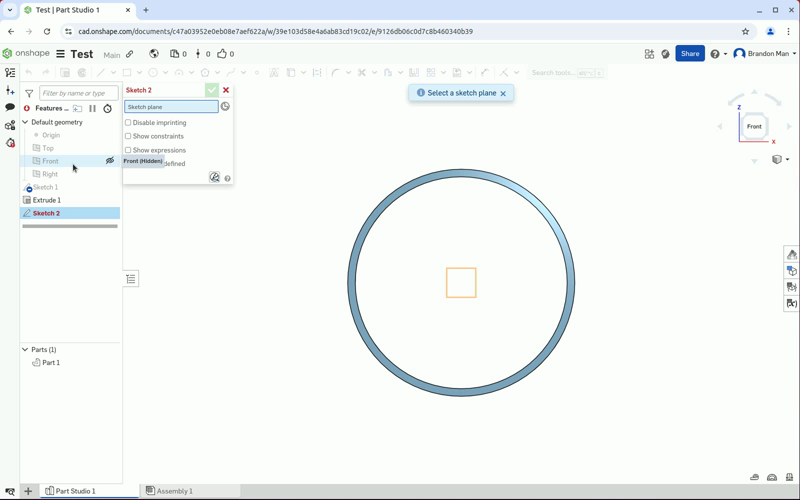
click(73, 163)
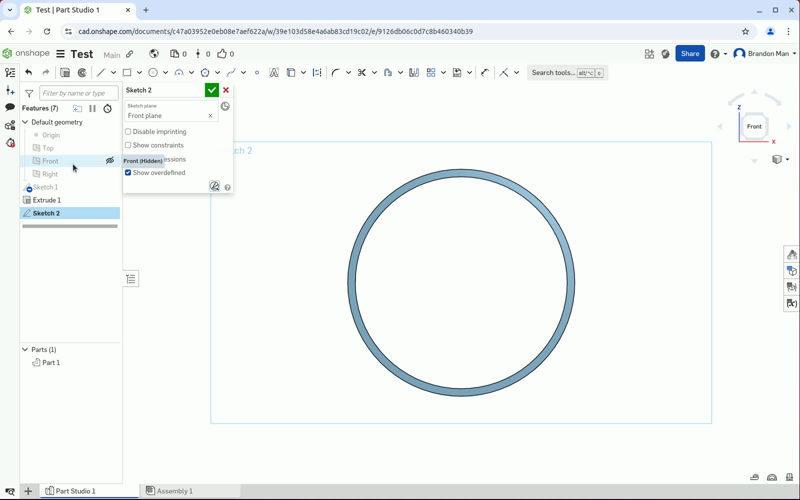
mouse_move(73, 352)
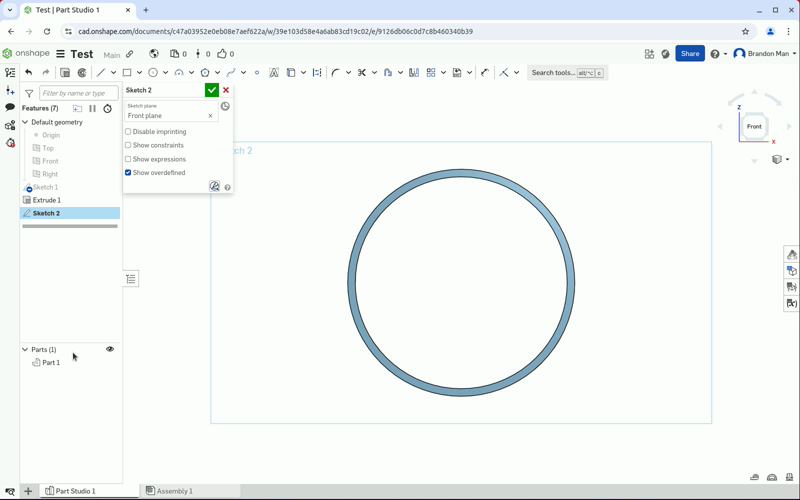
key(y)
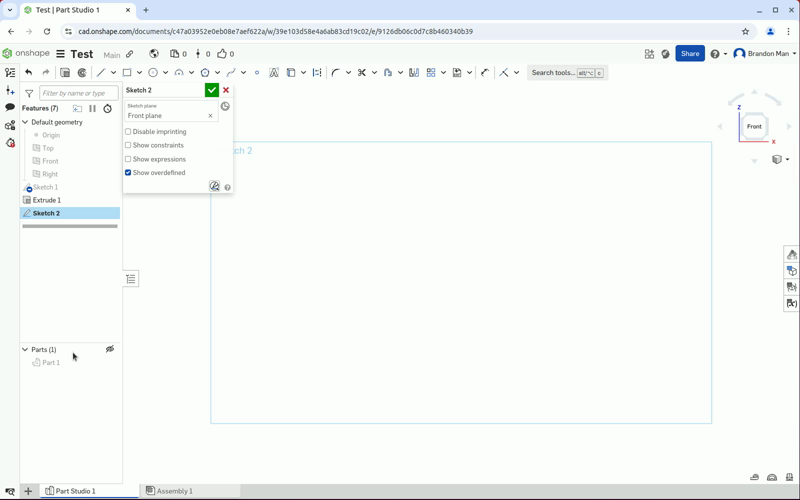
key(c)
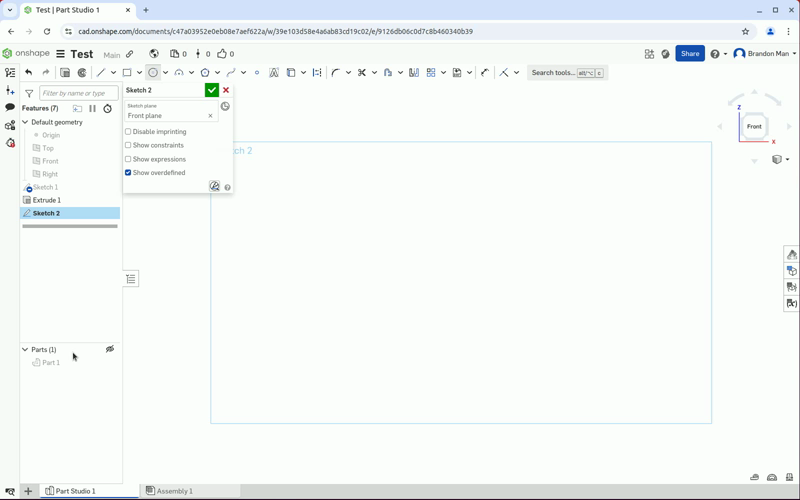
key_down(shift)
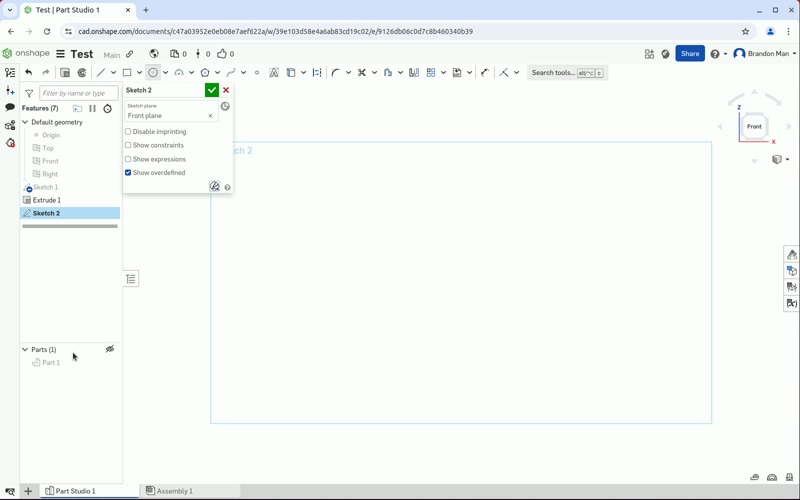
mouse_move(460, 282)
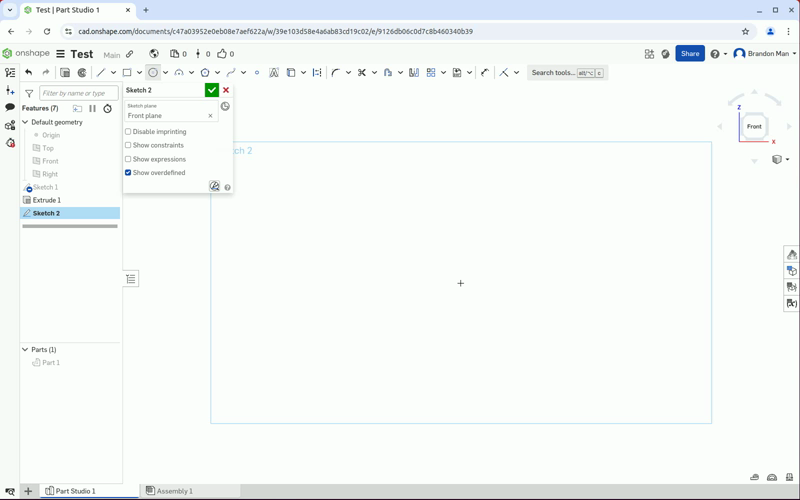
click(460, 282)
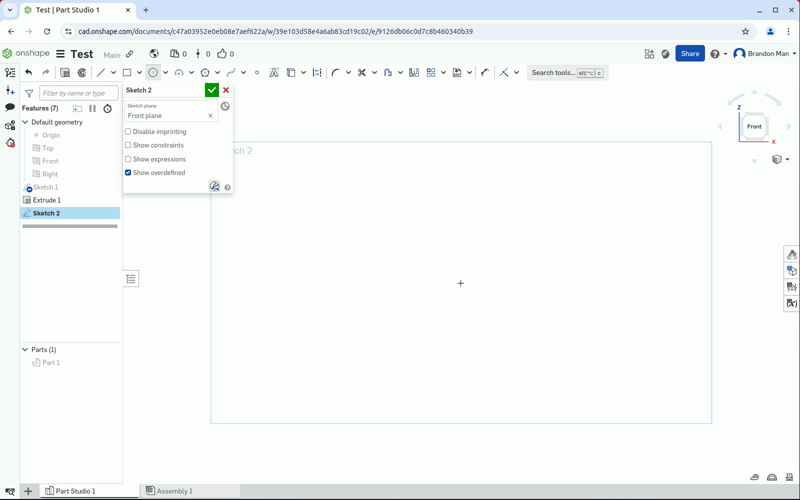
key_up(shift)
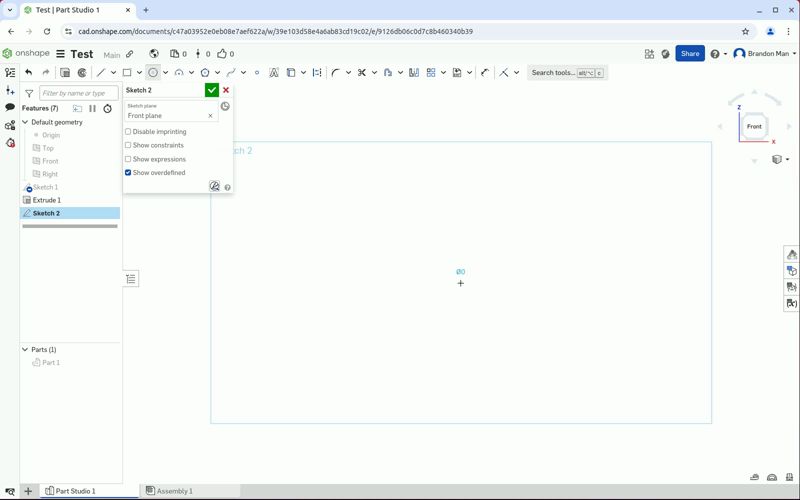
mouse_move(567, 282)
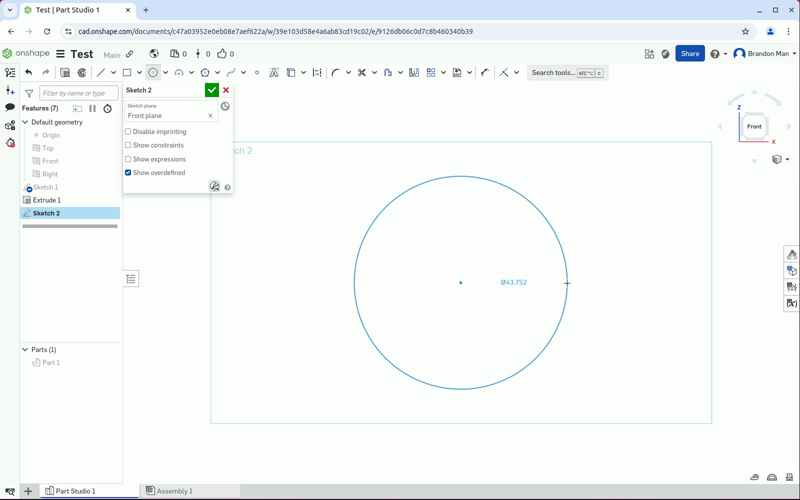
click(567, 282)
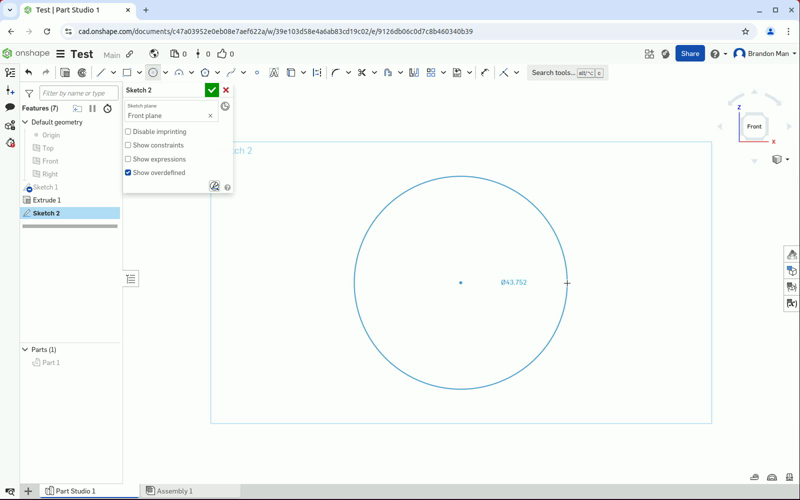
key(esc)
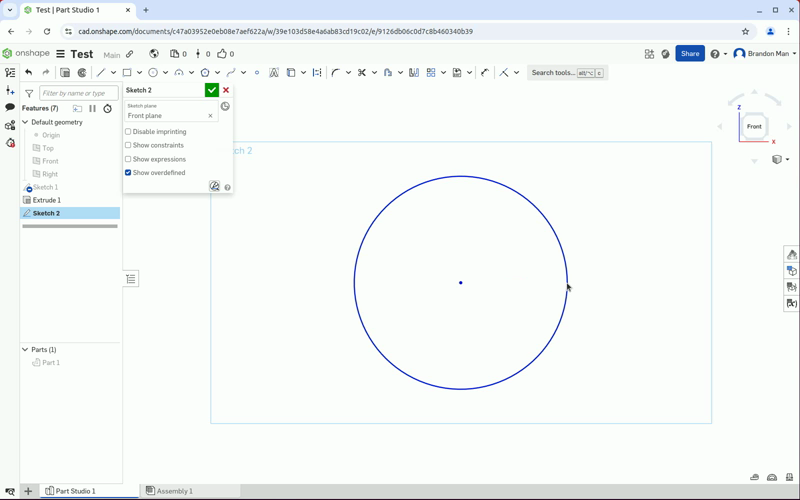
key(c)
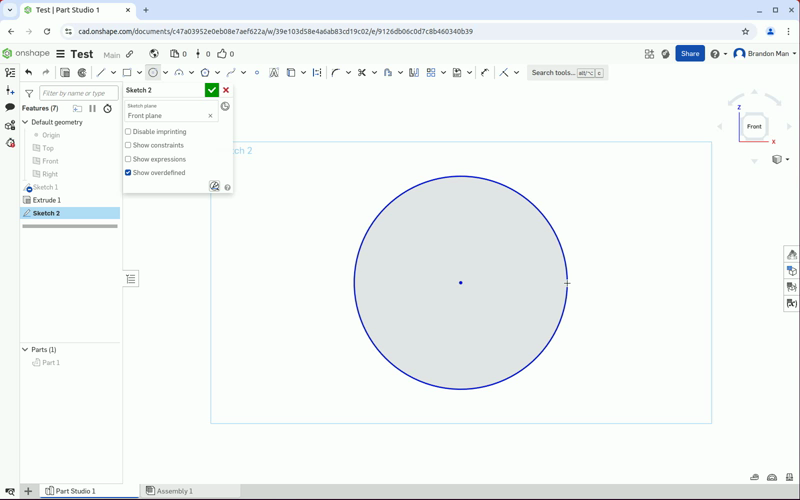
key_down(shift)
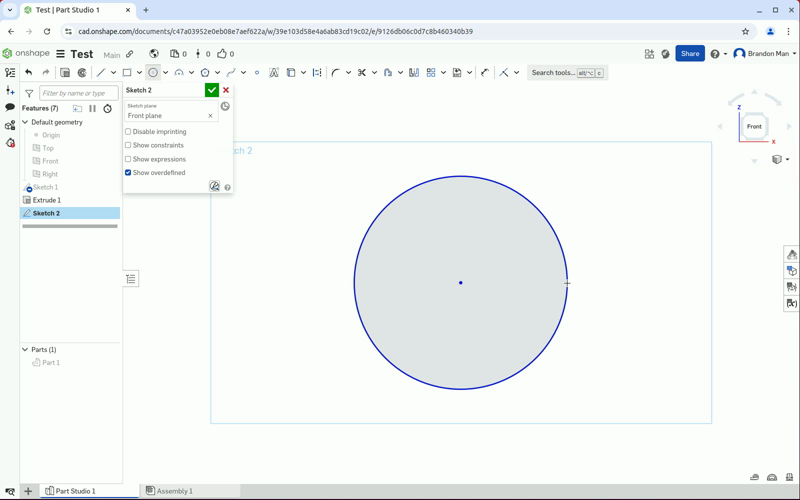
mouse_move(383, 282)
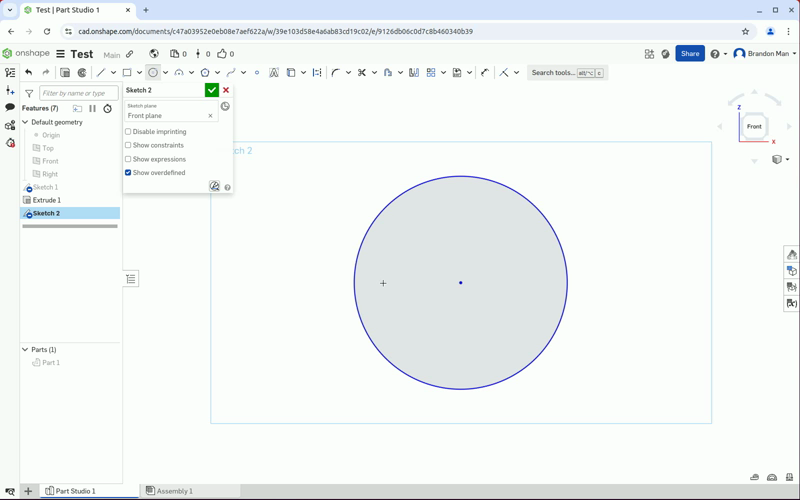
click(383, 282)
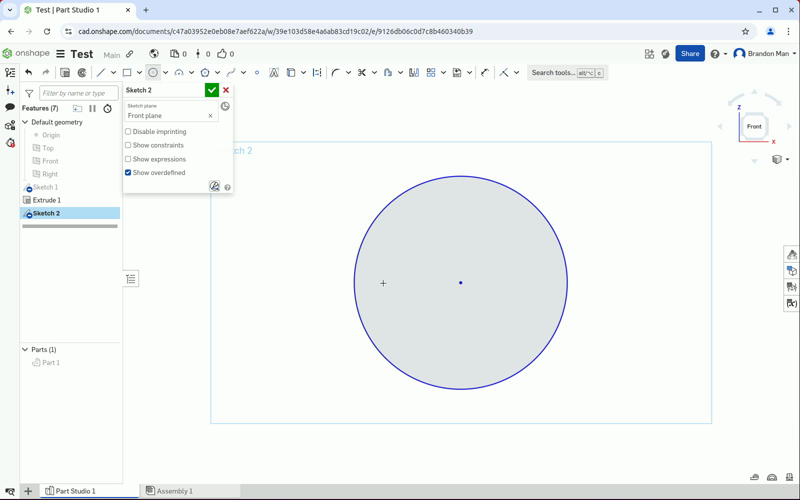
key_up(shift)
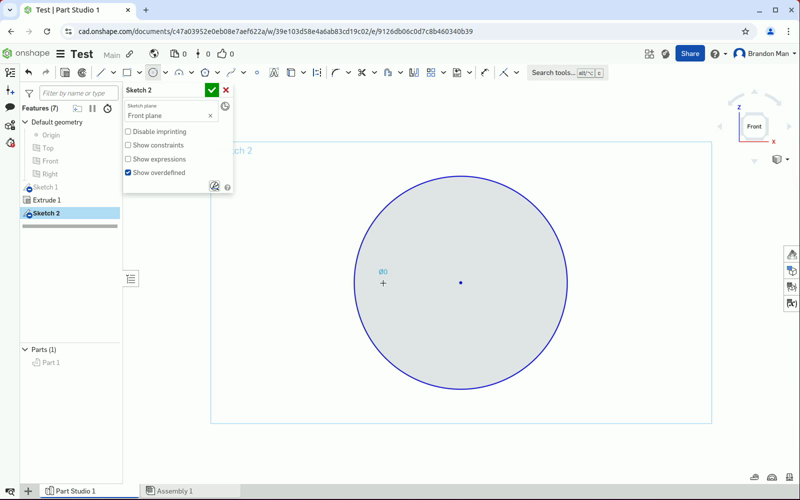
mouse_move(403, 282)
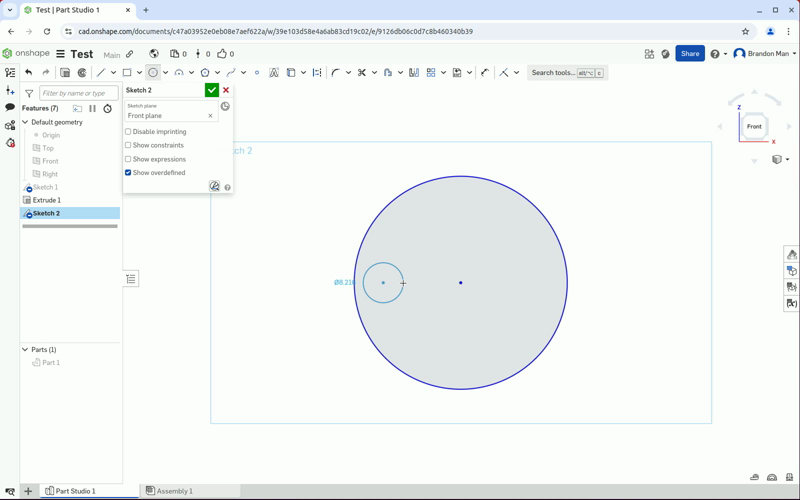
click(403, 282)
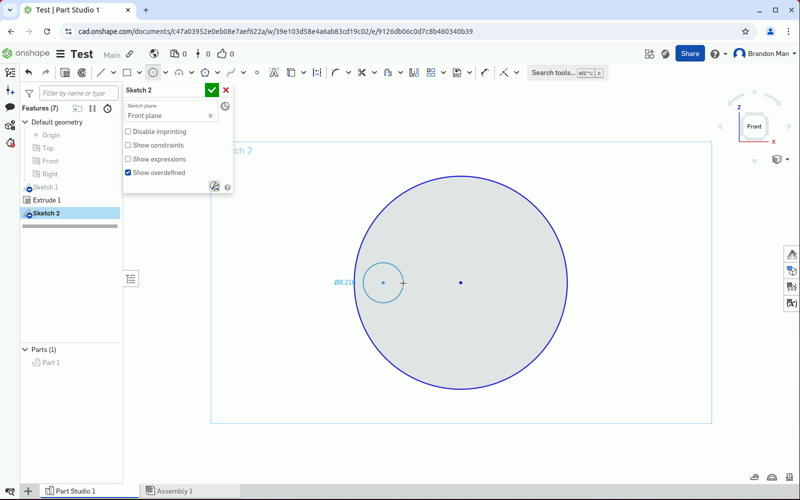
key(esc)
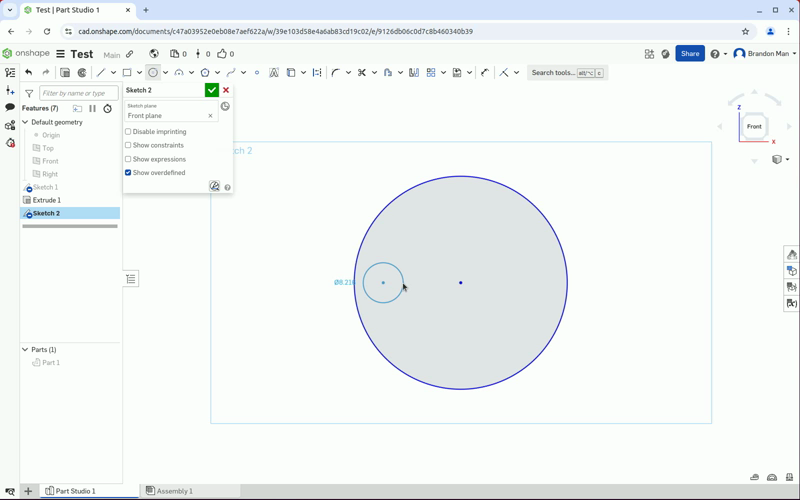
key(c)
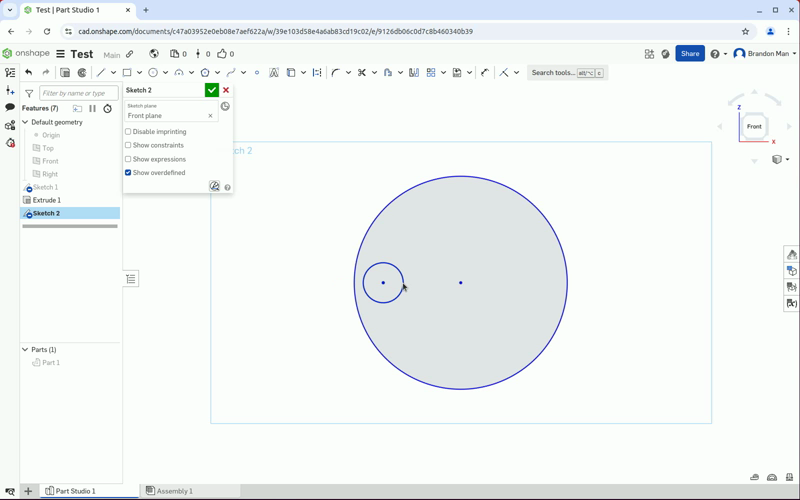
key_down(shift)
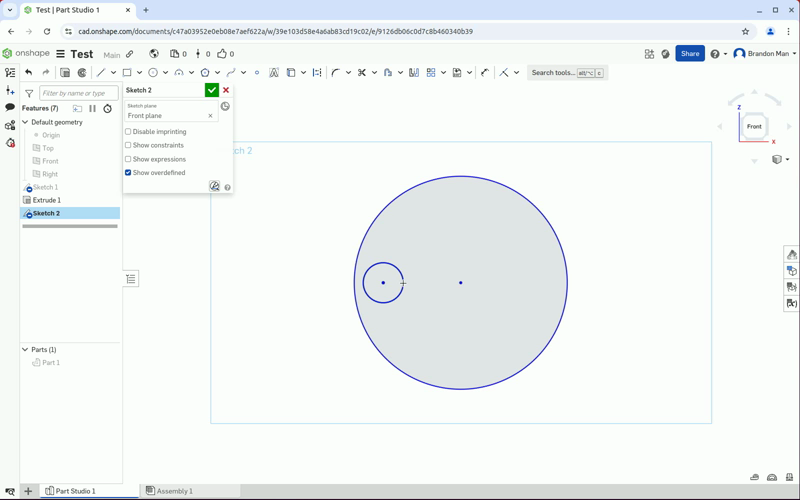
mouse_move(460, 282)
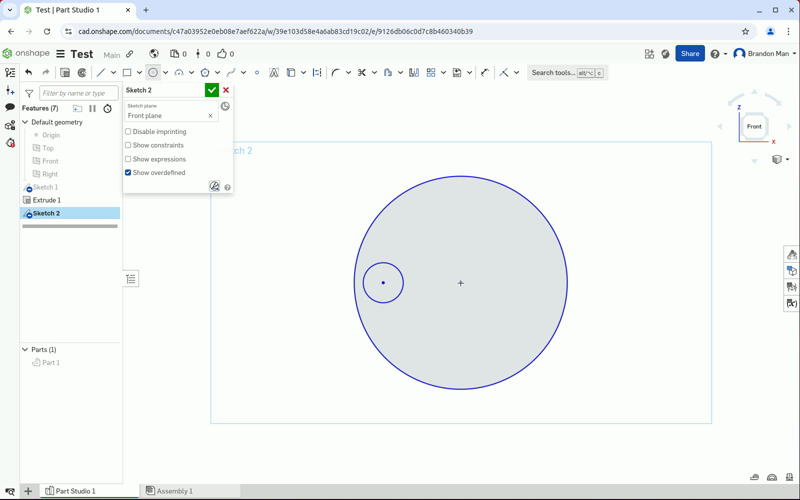
click(460, 282)
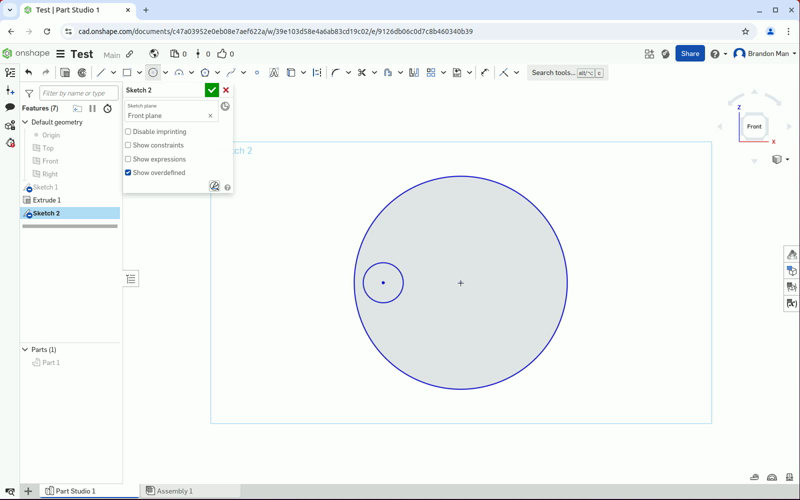
key_up(shift)
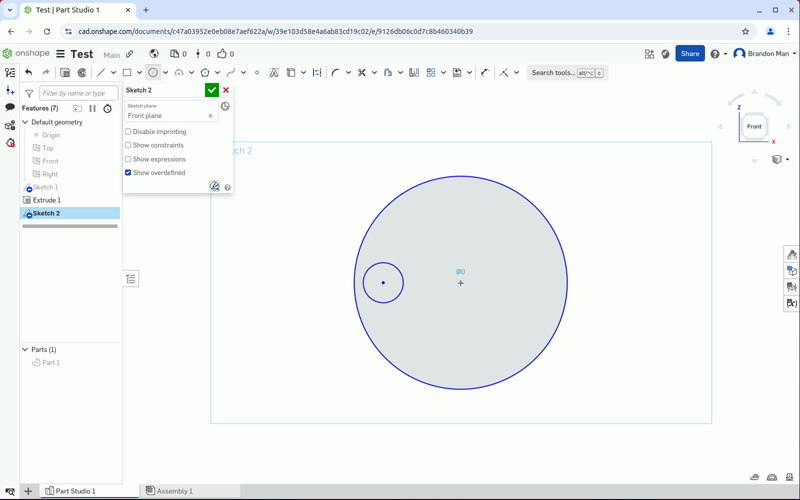
mouse_move(496, 282)
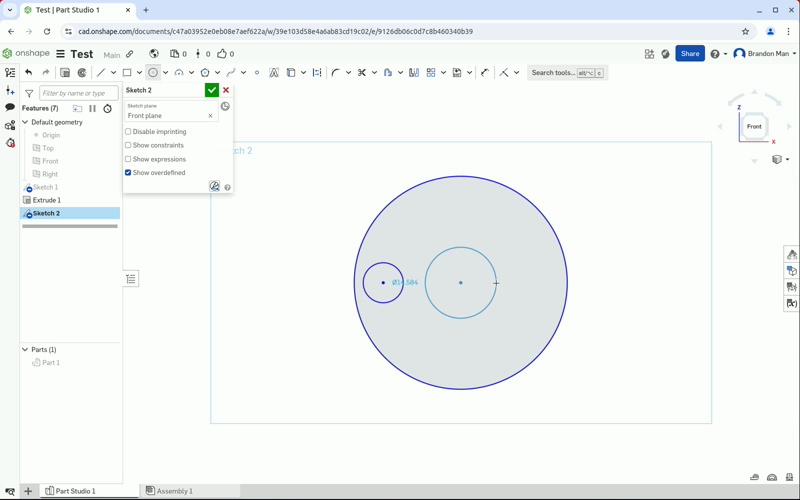
click(496, 282)
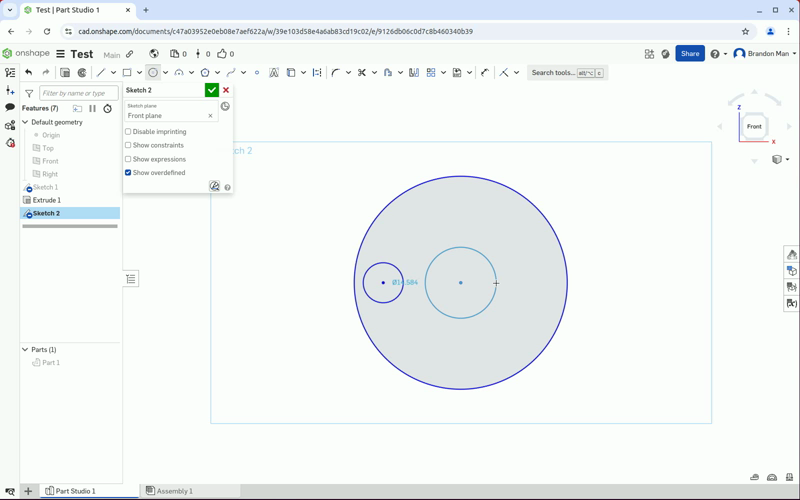
key(esc)
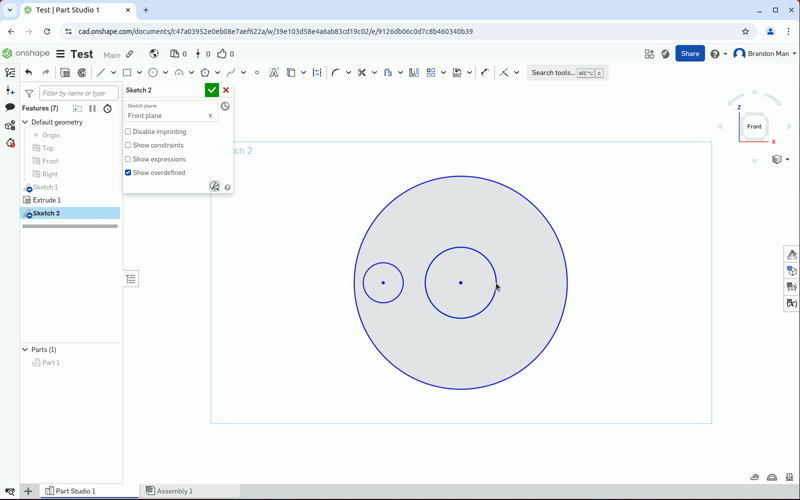
key(c)
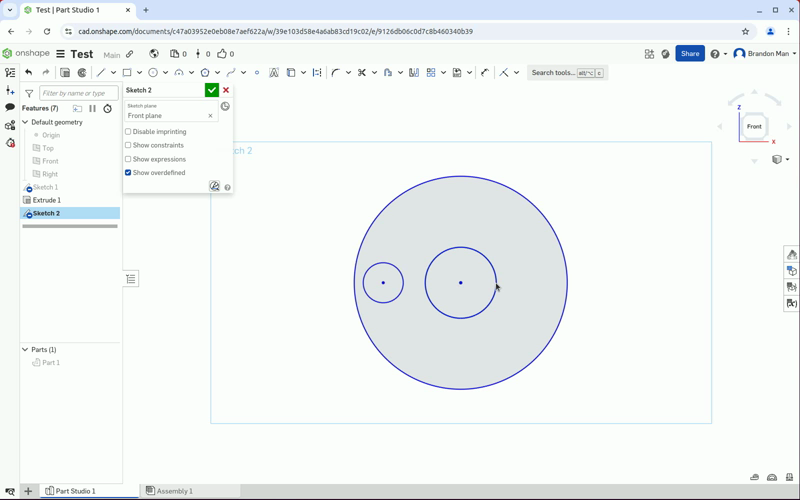
key_down(shift)
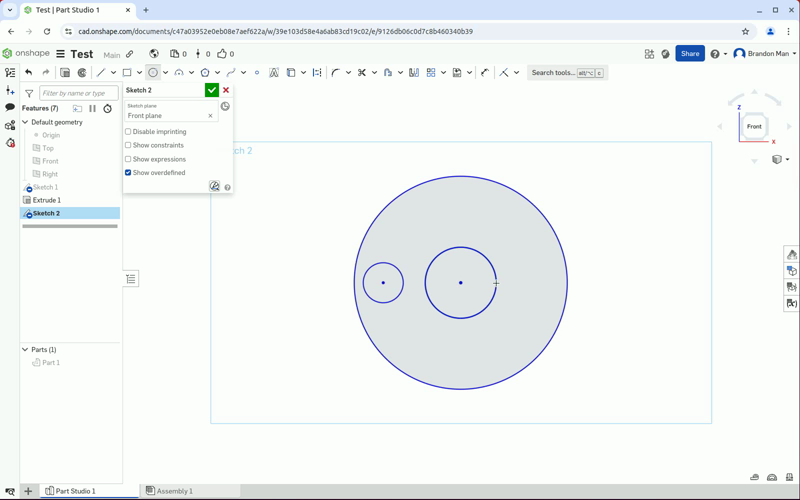
mouse_move(460, 358)
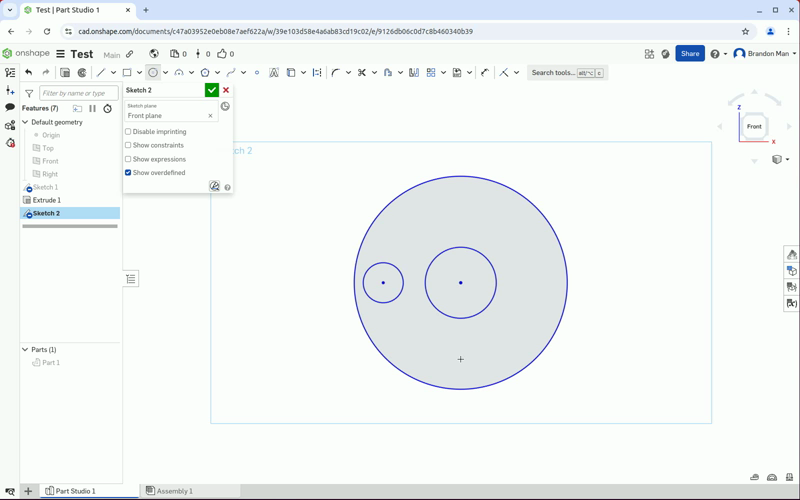
click(460, 358)
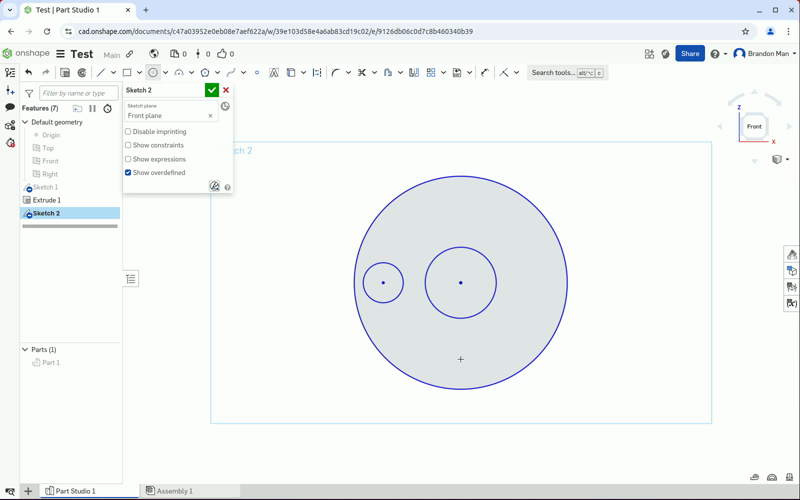
key_up(shift)
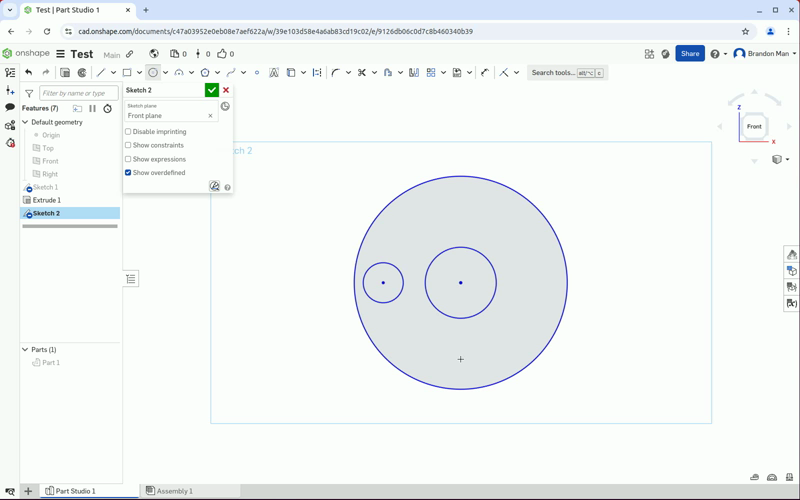
mouse_move(480, 358)
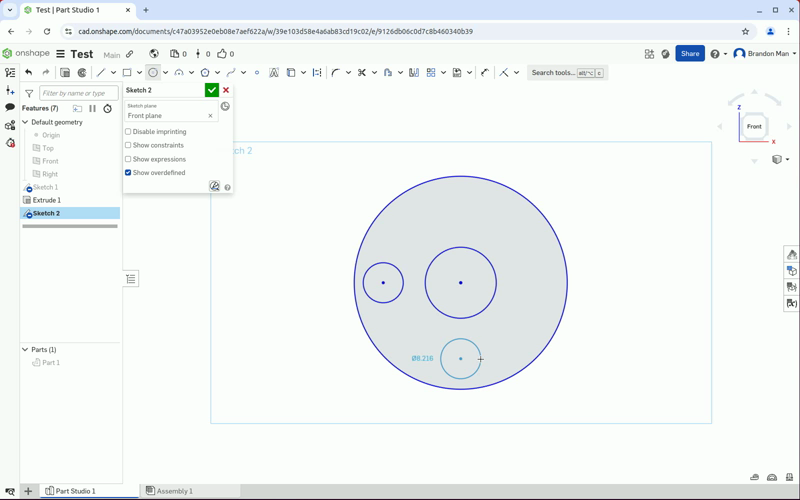
click(480, 358)
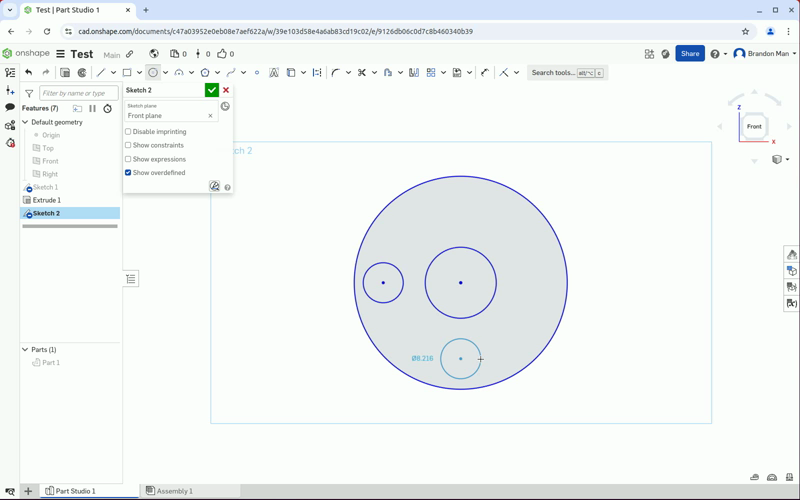
key(esc)
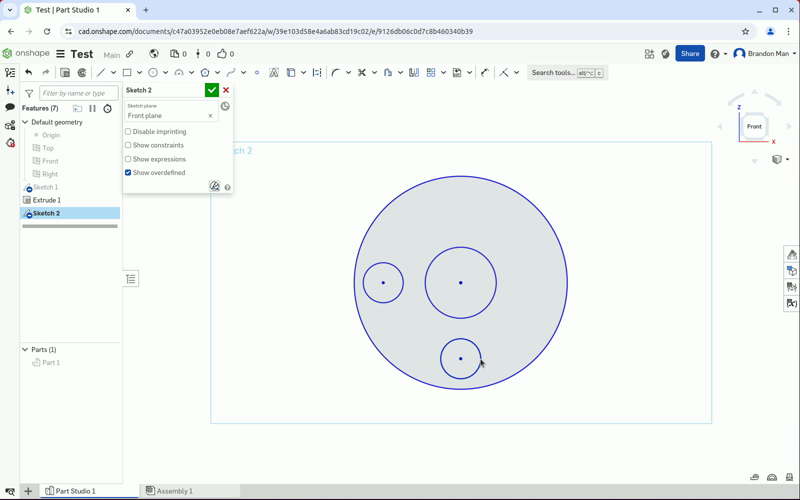
key(c)
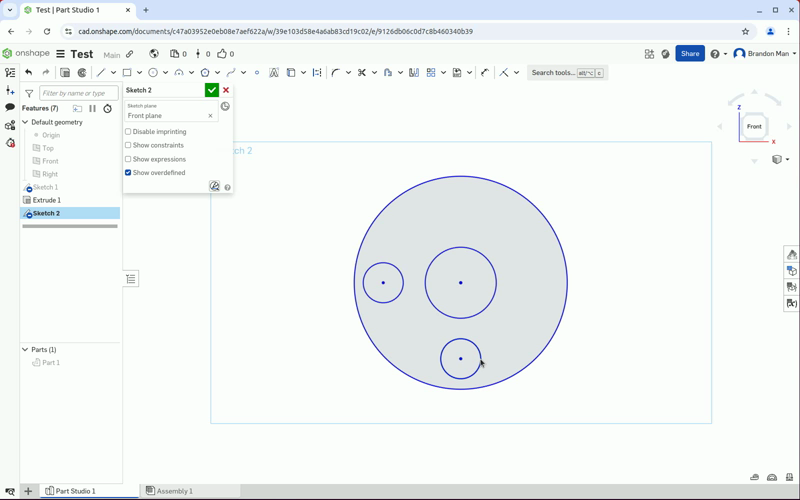
key_down(shift)
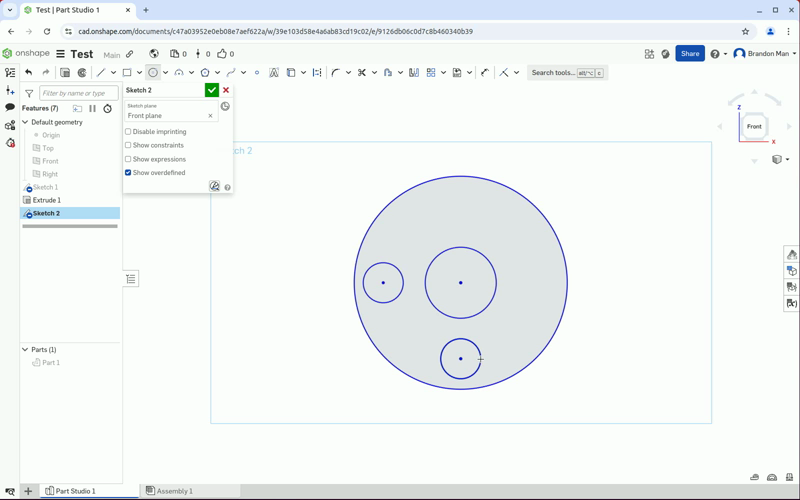
mouse_move(460, 207)
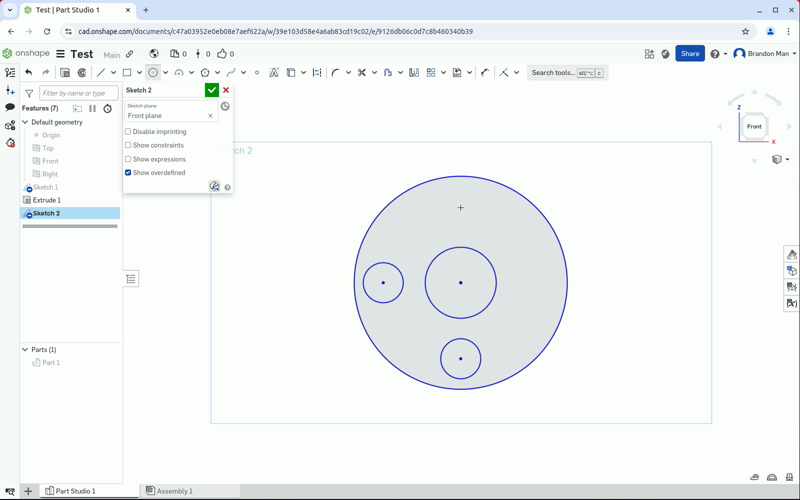
click(460, 207)
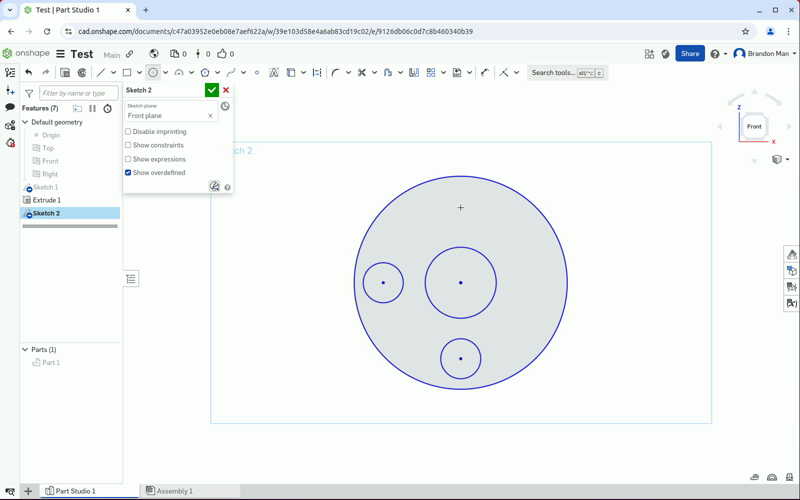
key_up(shift)
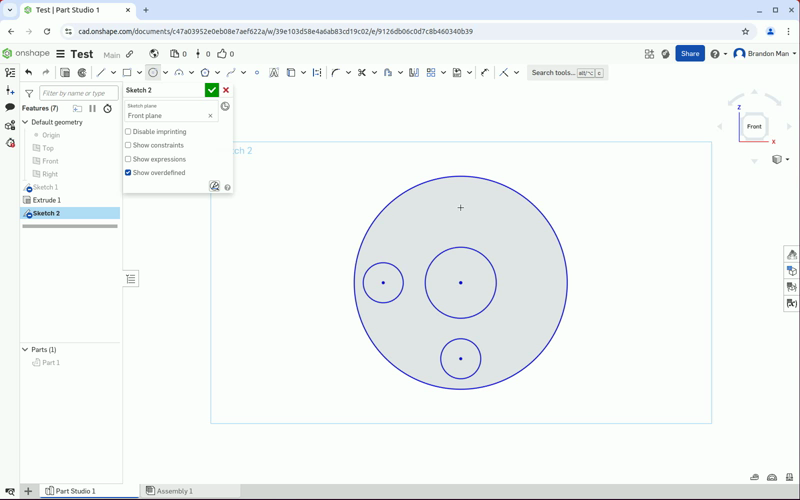
mouse_move(480, 207)
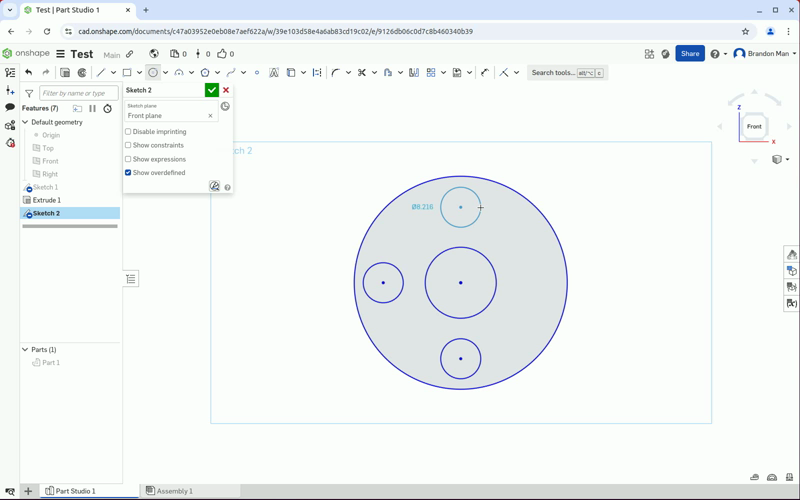
click(480, 207)
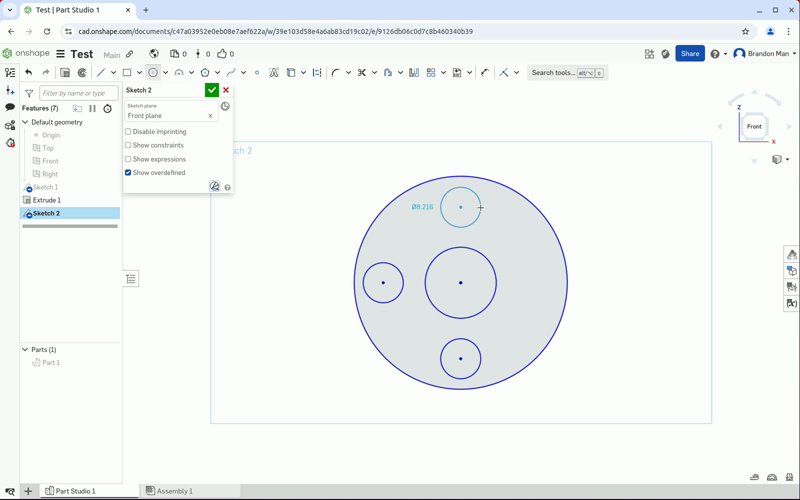
key(esc)
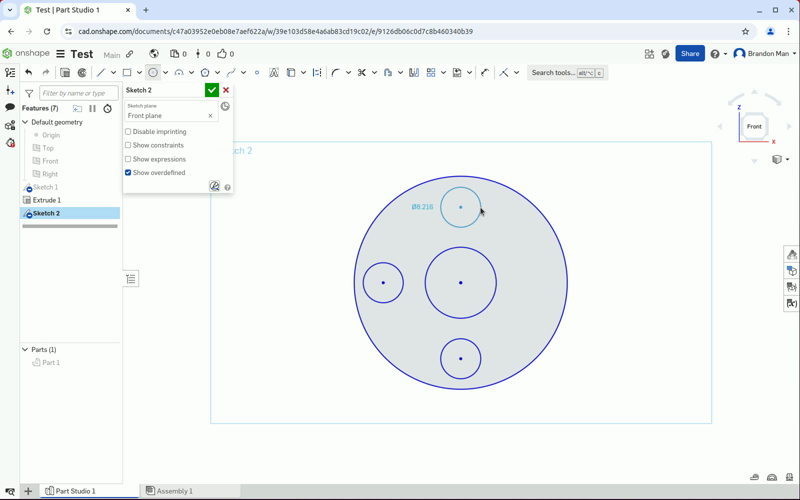
key(c)
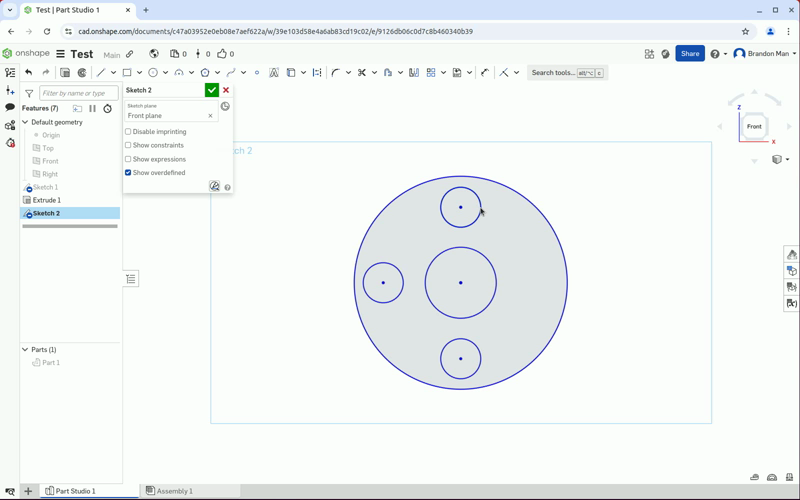
key_down(shift)
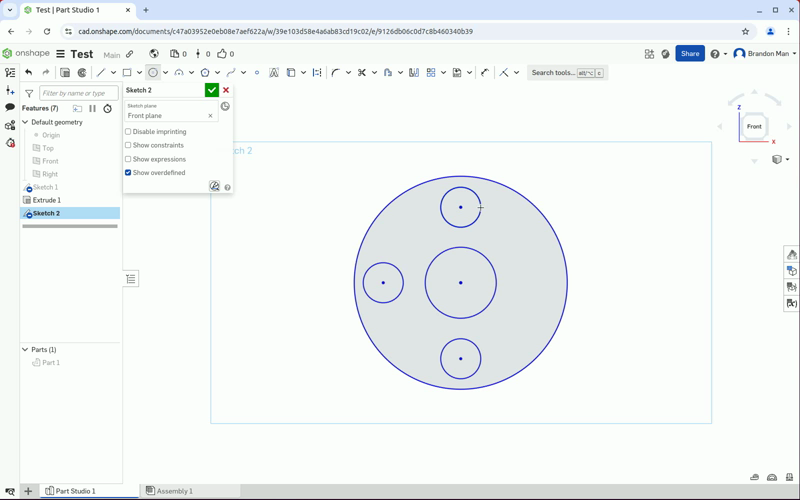
mouse_move(536, 282)
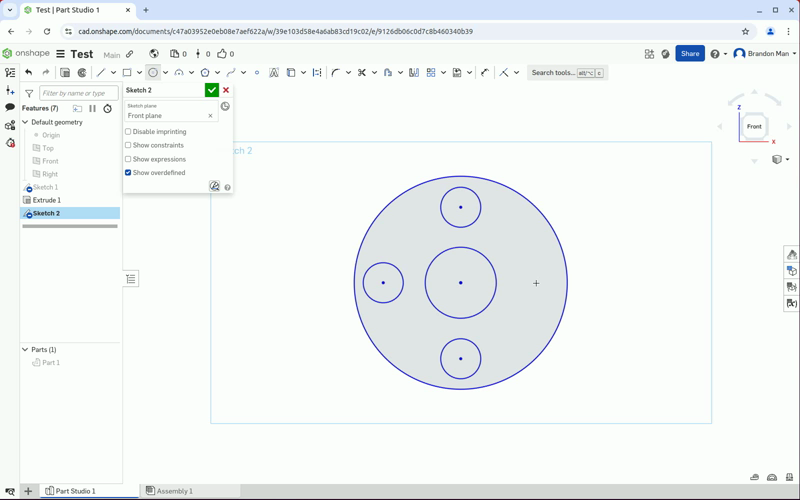
click(536, 282)
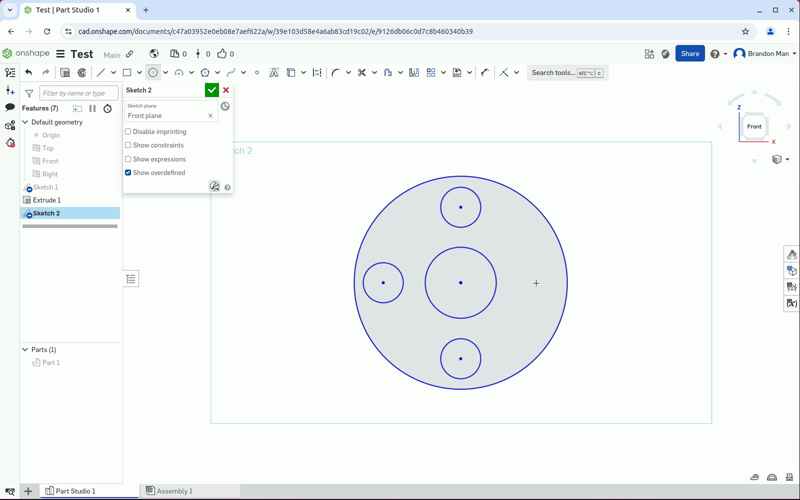
key_up(shift)
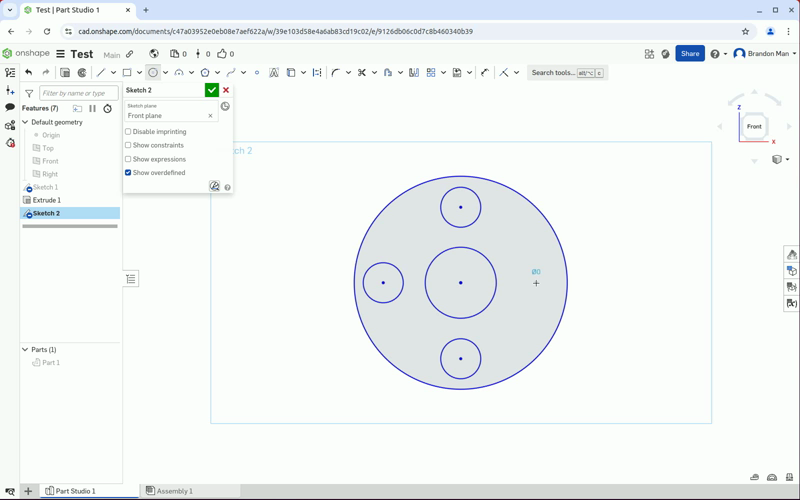
mouse_move(556, 282)
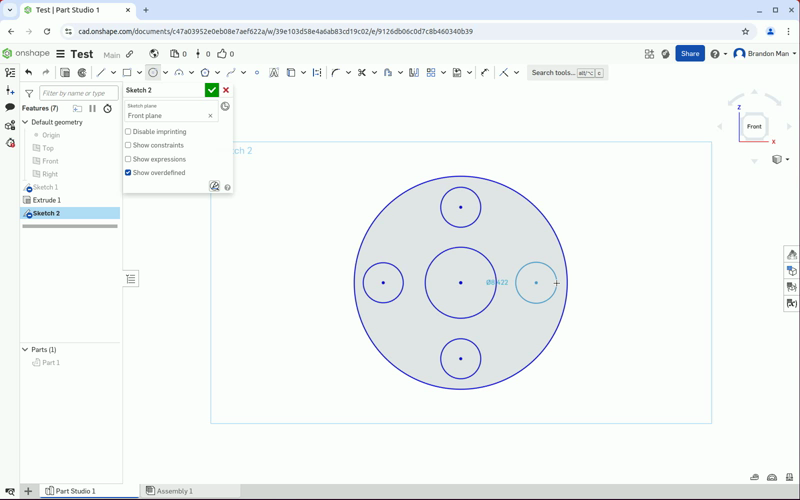
click(556, 282)
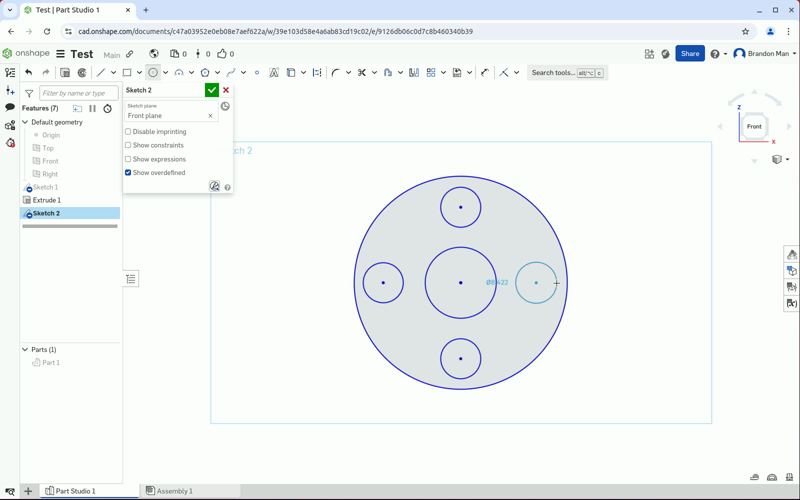
key(esc)
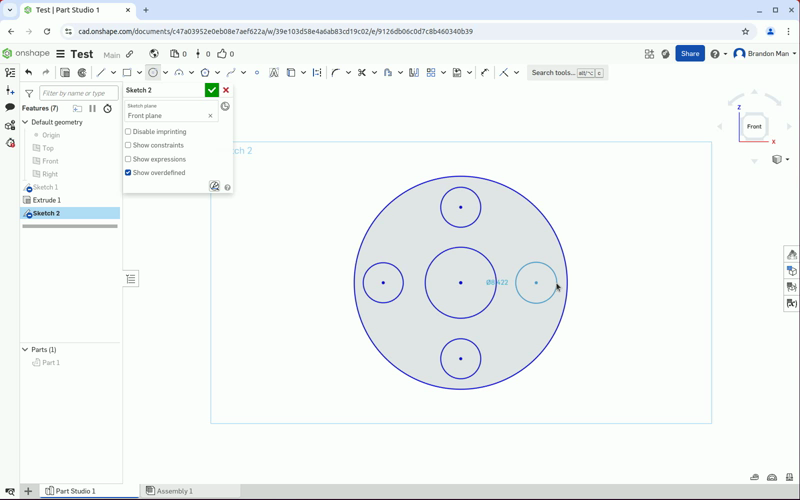
mouse_move(519, 327)
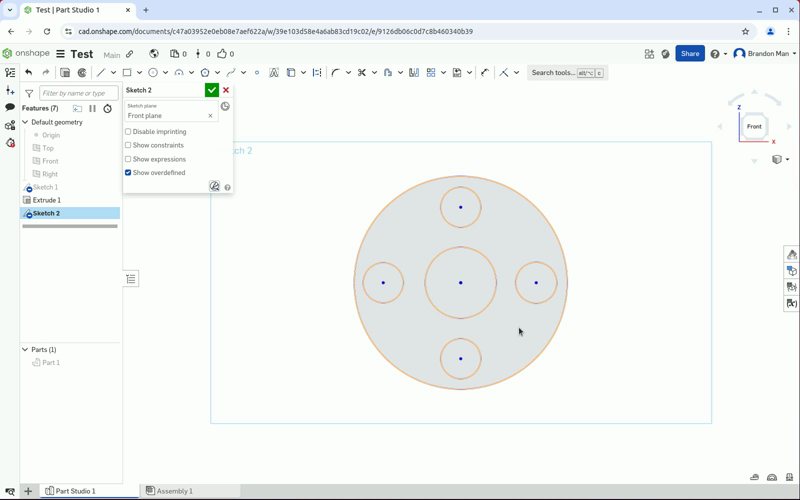
click(519, 327)
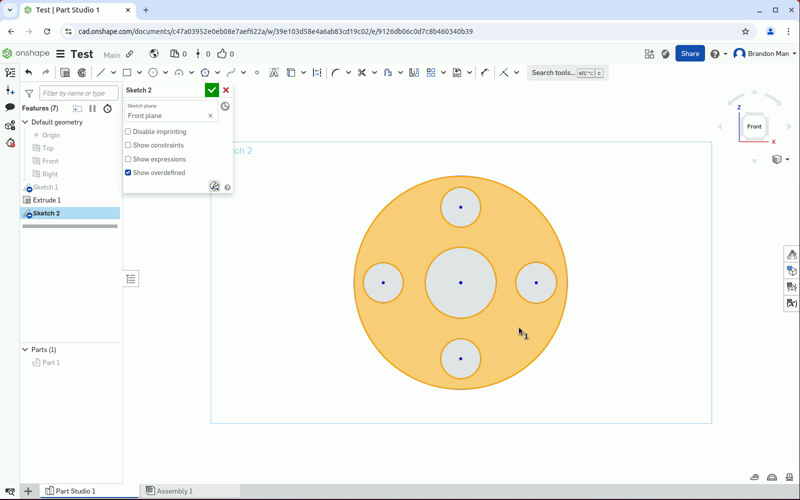
mouse_move(73, 352)
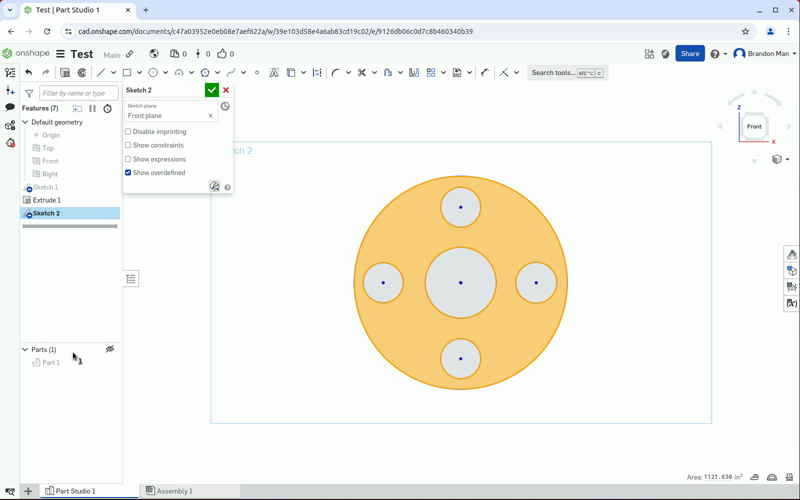
key(shift+y)
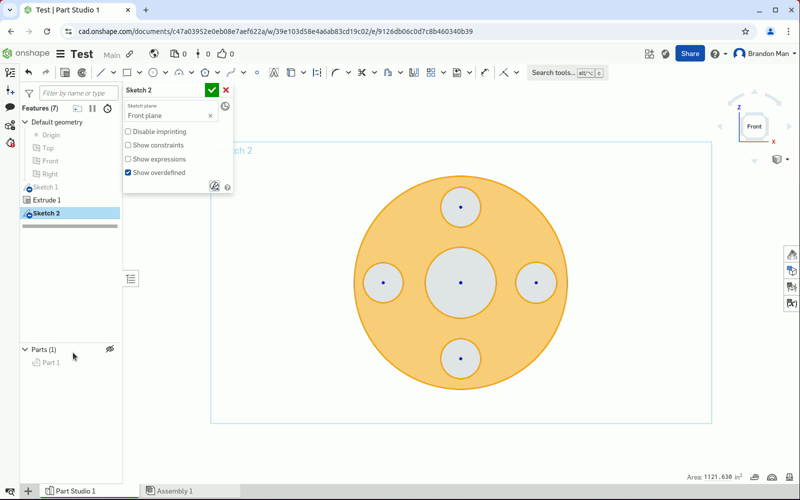
key(shift+e)
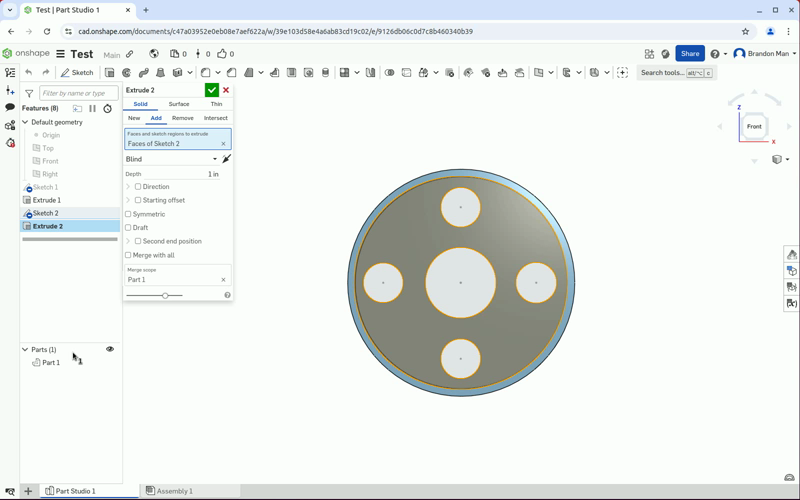
mouse_move(143, 106)
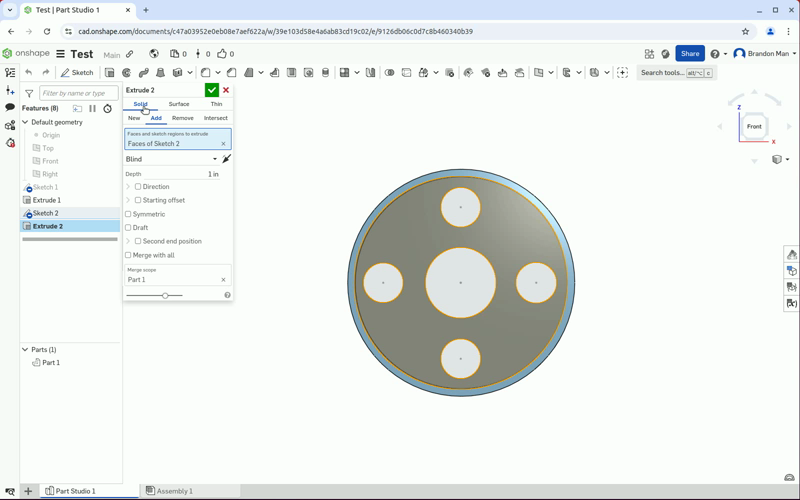
click(143, 106)
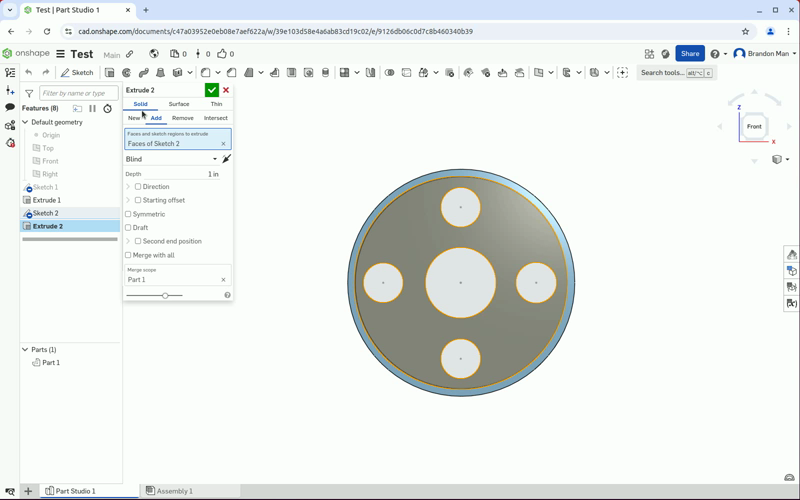
mouse_move(137, 120)
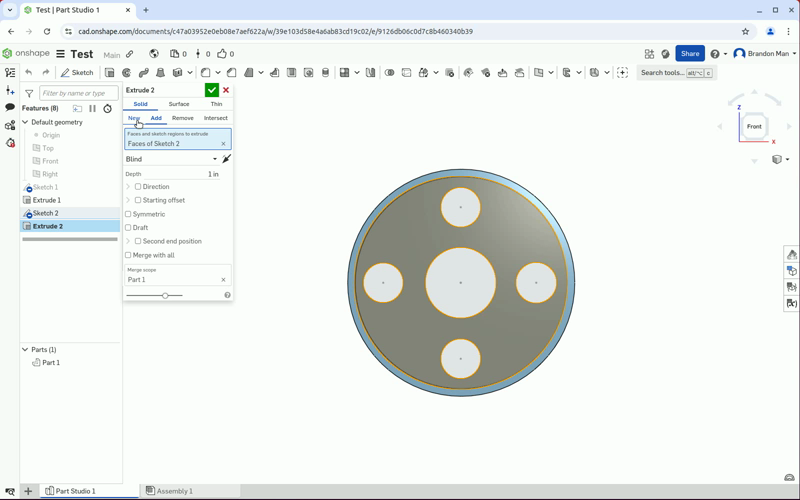
click(137, 120)
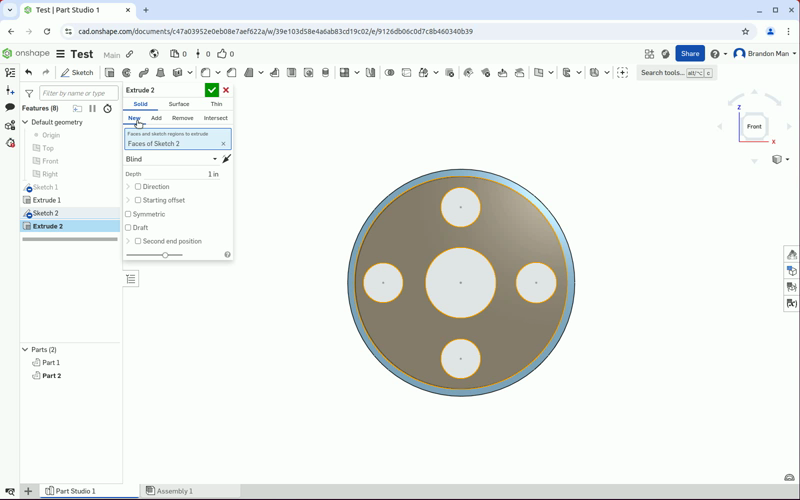
key(tab, 4)
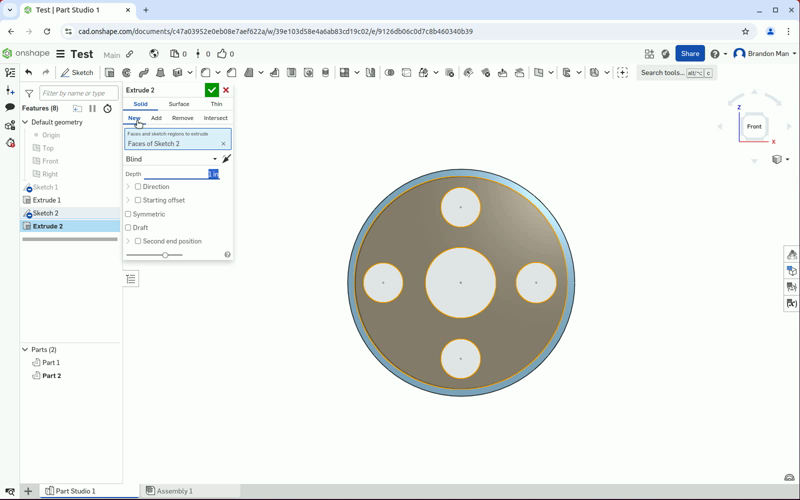
text(2.648)
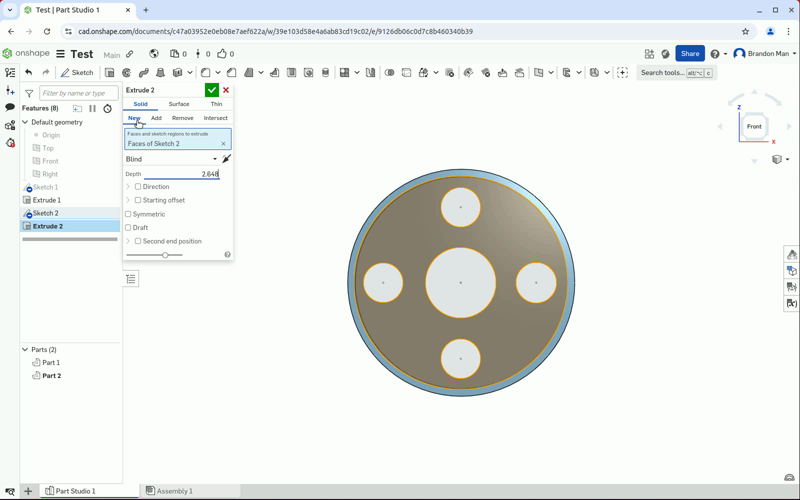
key(enter)
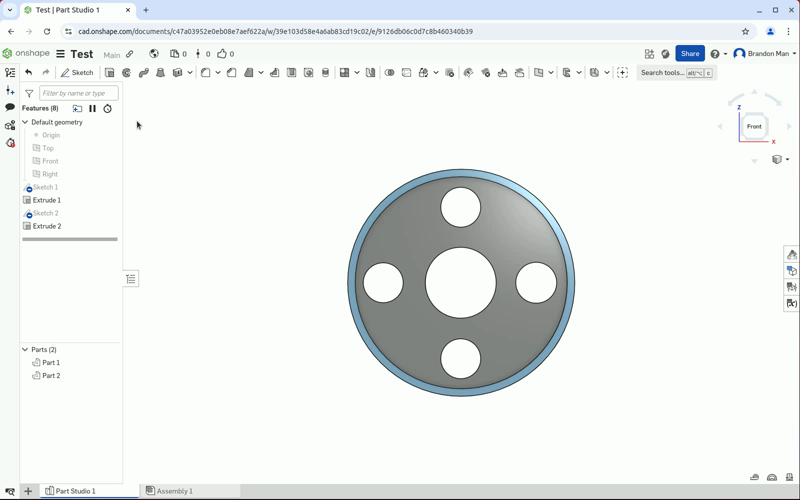
key(shift+h)
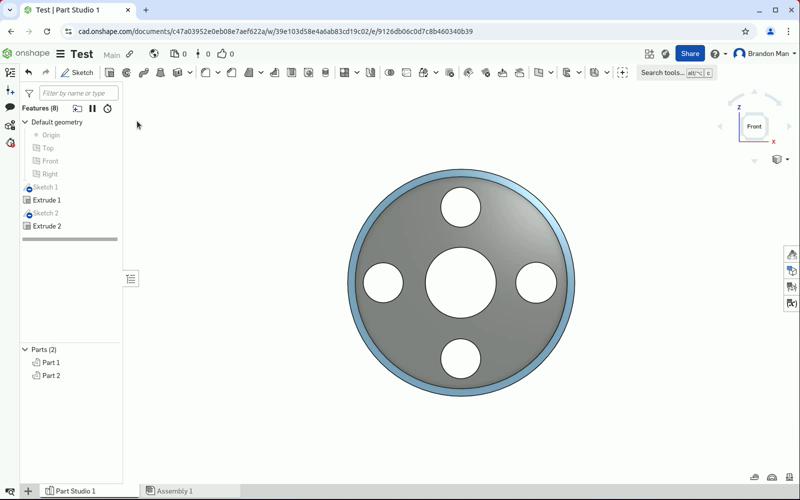
key(shift+h)
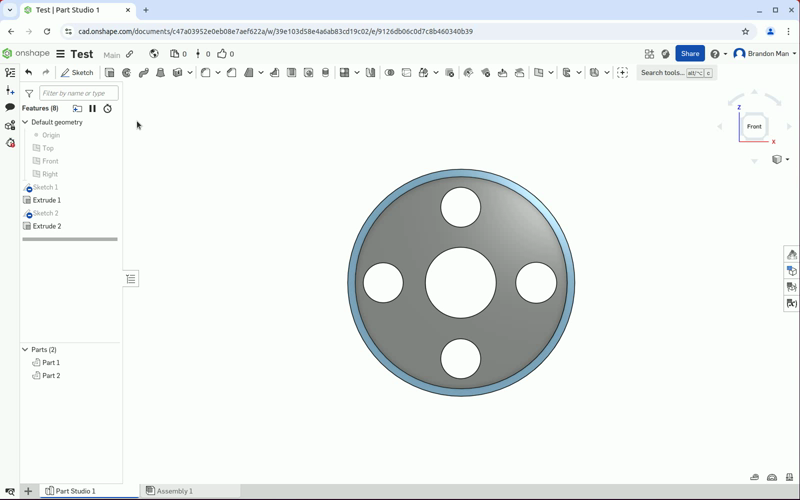
mouse_move(73, 189)
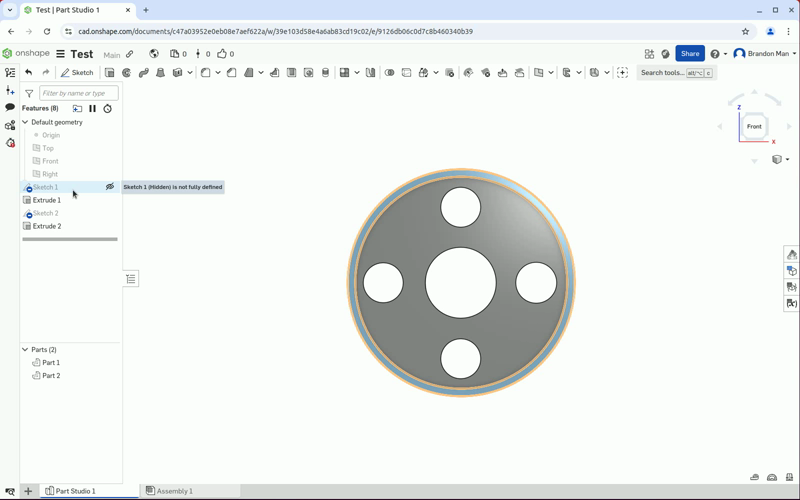
click(73, 189)
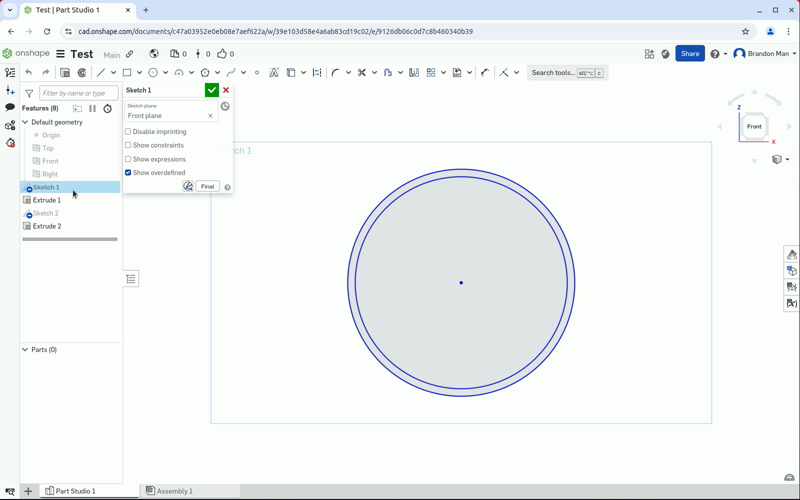
mouse_move(229, 92)
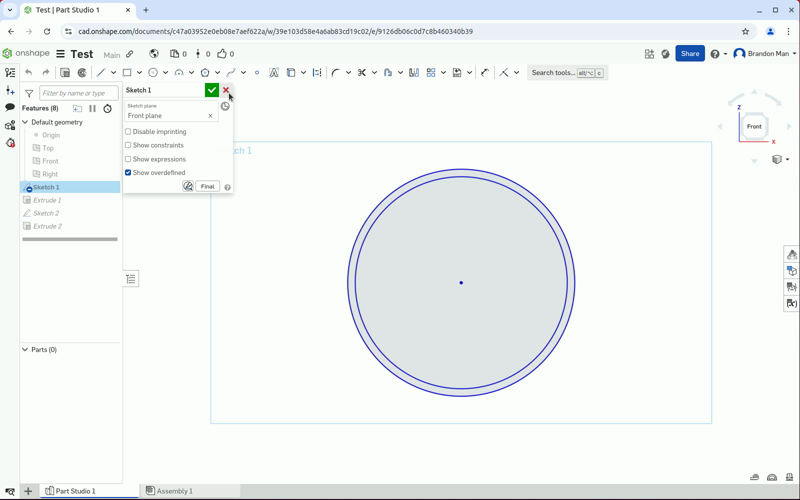
click(229, 92)
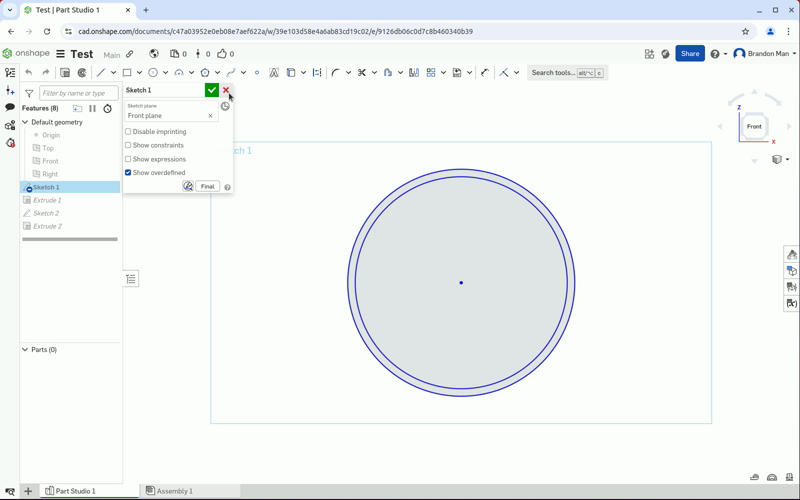
key(shift+s)
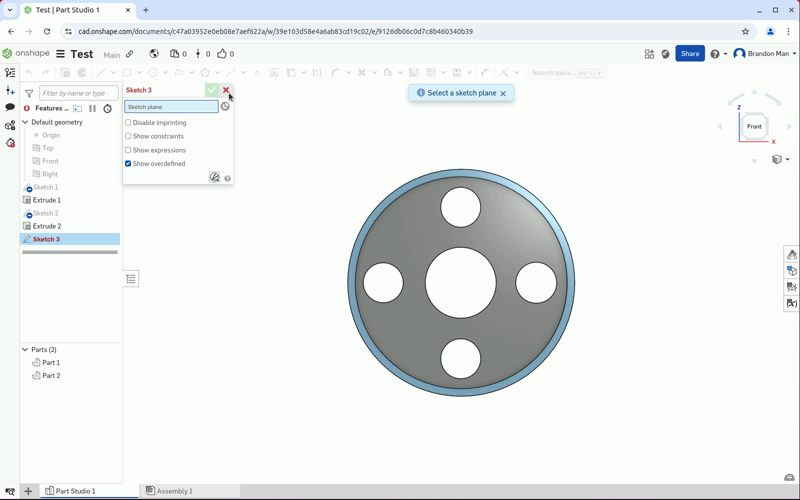
mouse_move(73, 163)
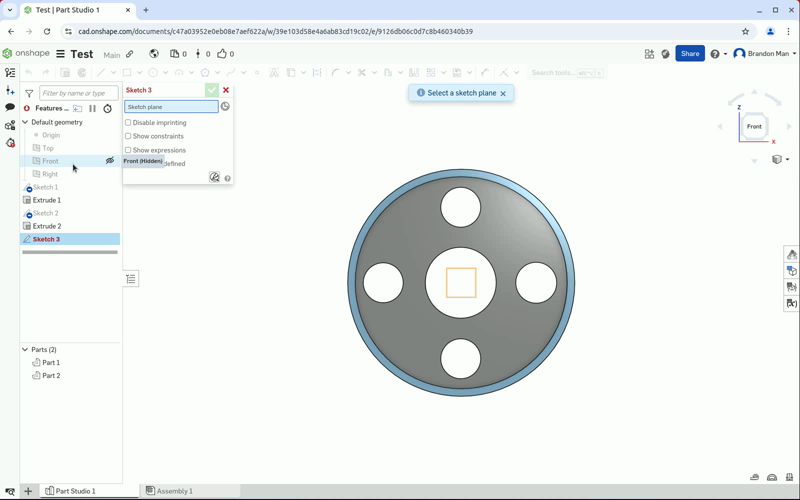
click(73, 163)
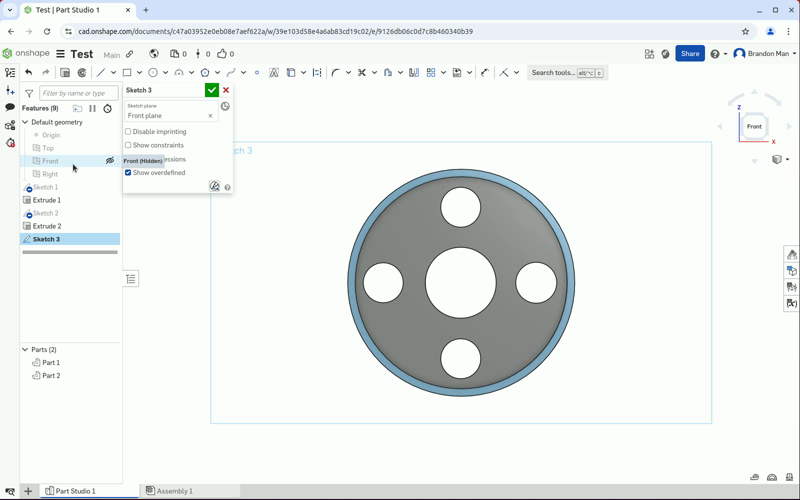
mouse_move(73, 352)
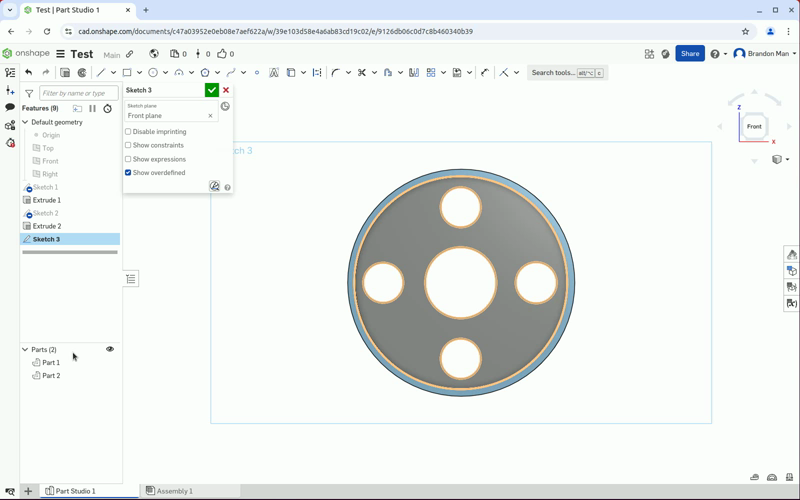
key(y)
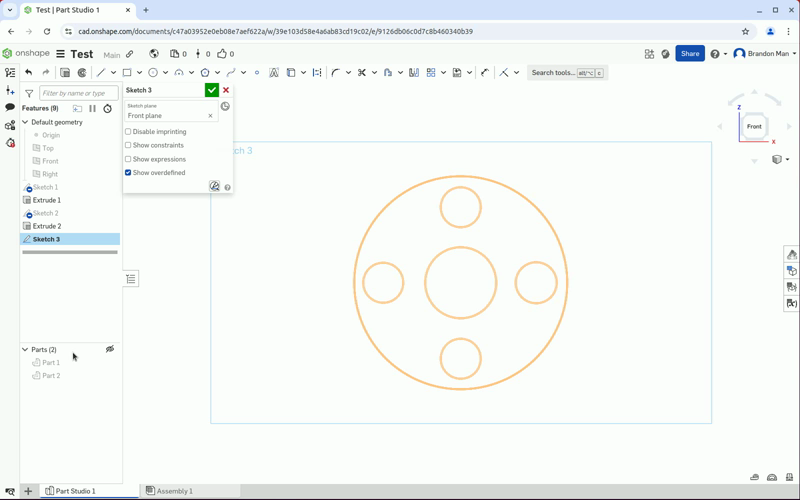
key(c)
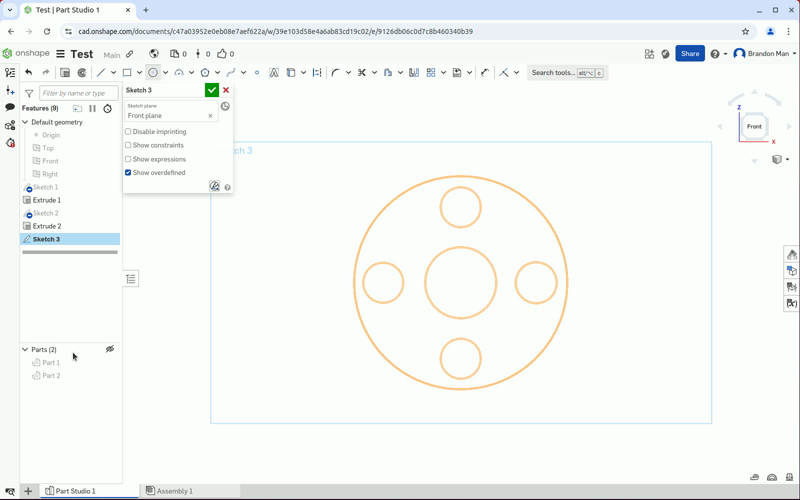
key_down(shift)
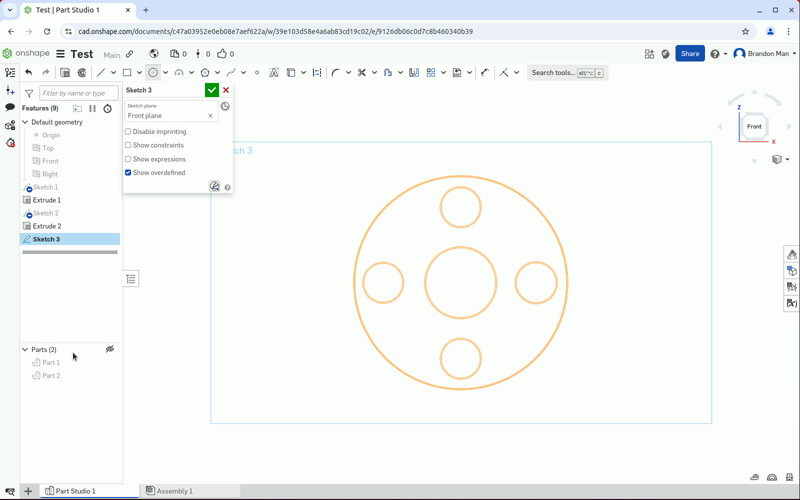
mouse_move(537, 282)
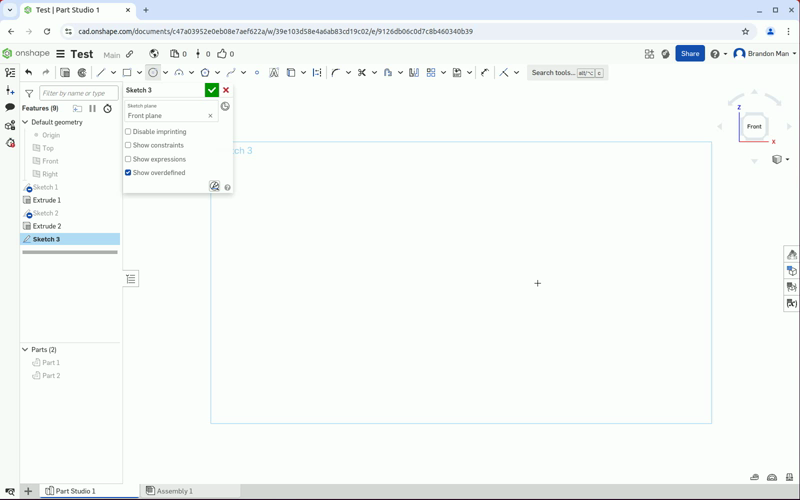
click(537, 282)
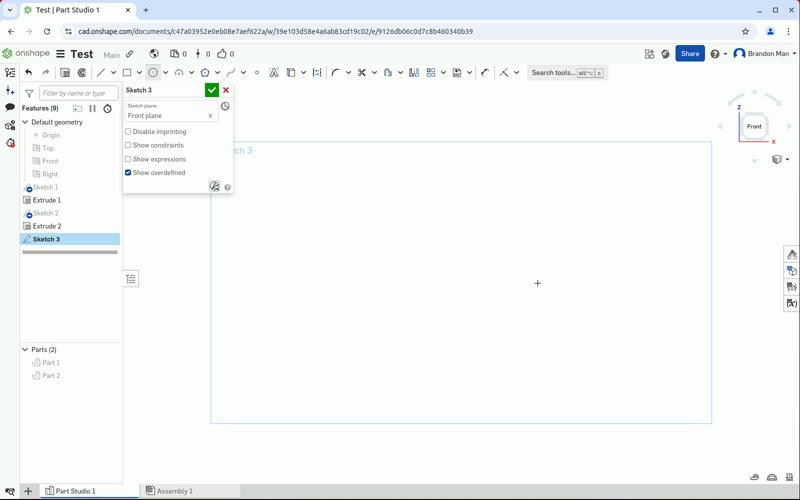
key_up(shift)
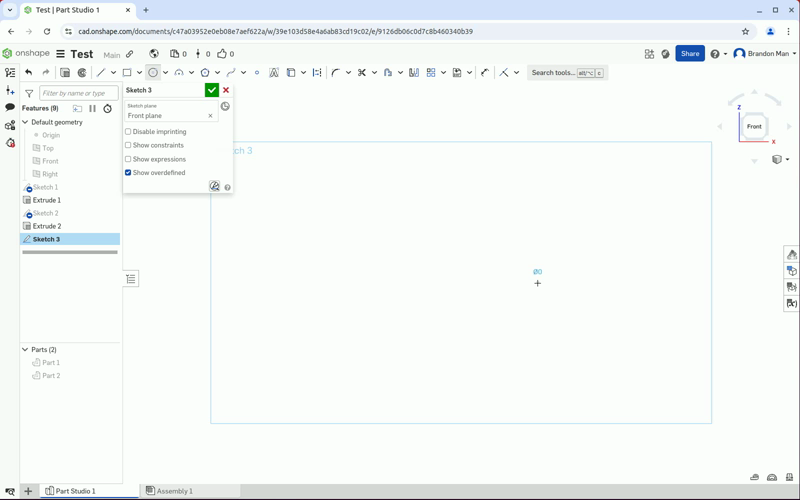
mouse_move(557, 282)
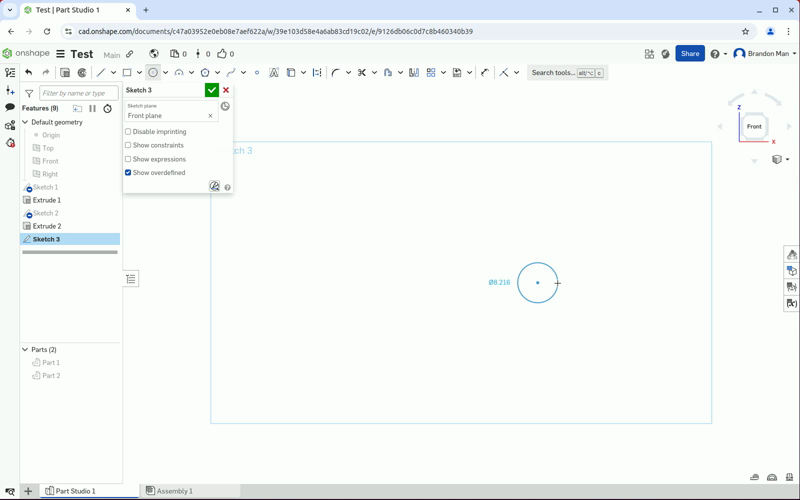
click(557, 282)
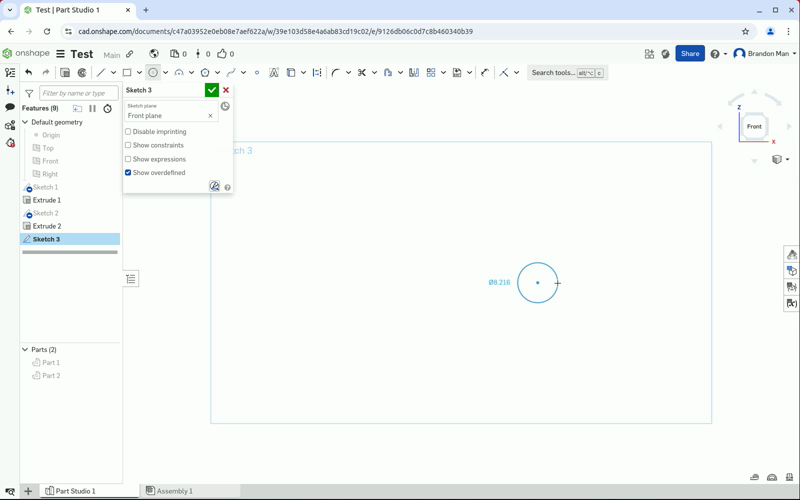
key(esc)
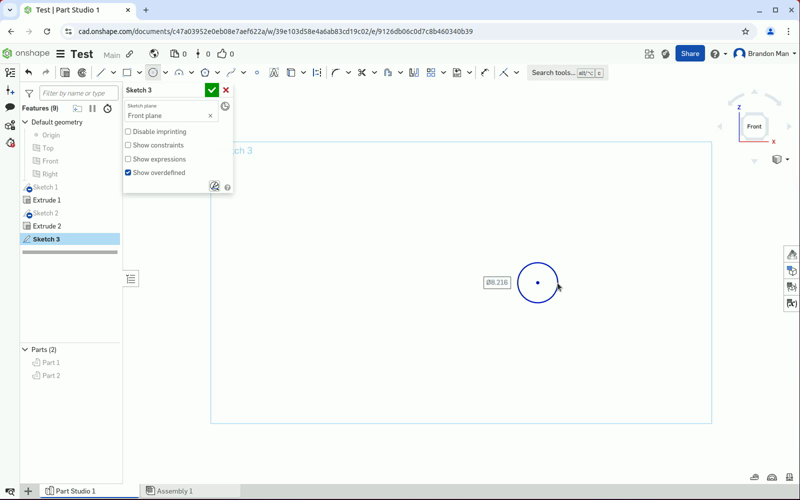
key(c)
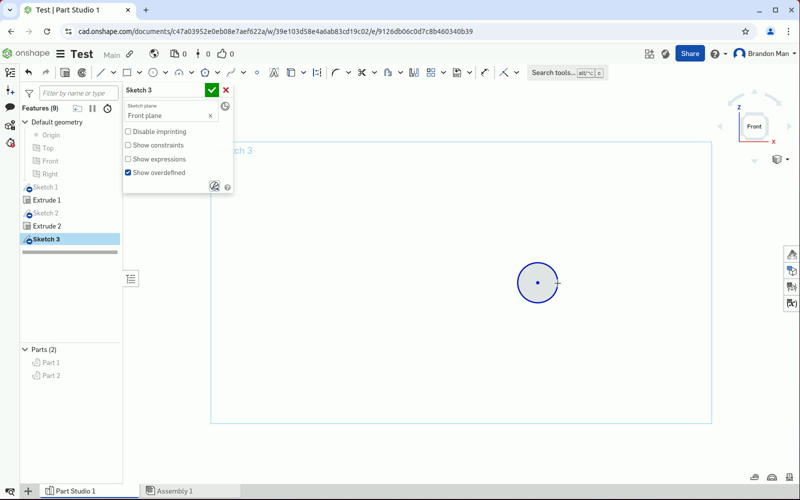
key_down(shift)
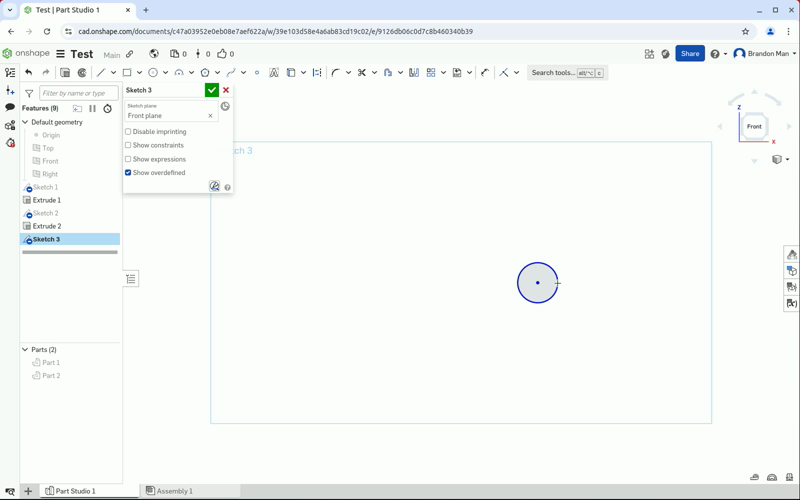
mouse_move(537, 282)
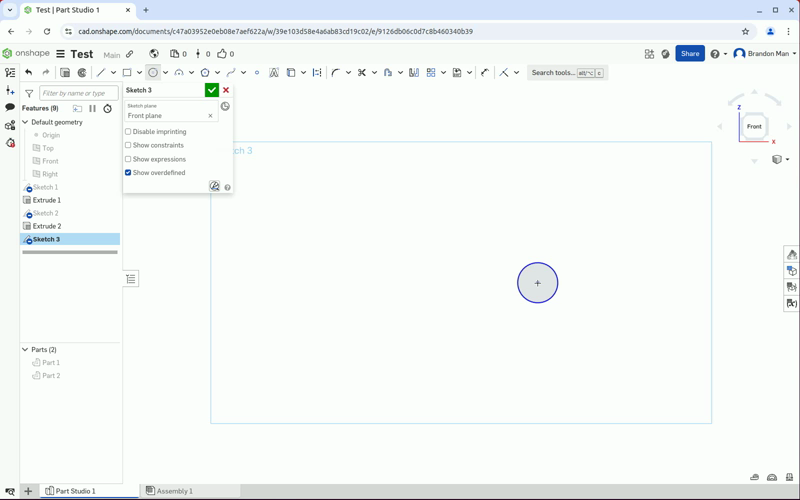
click(537, 282)
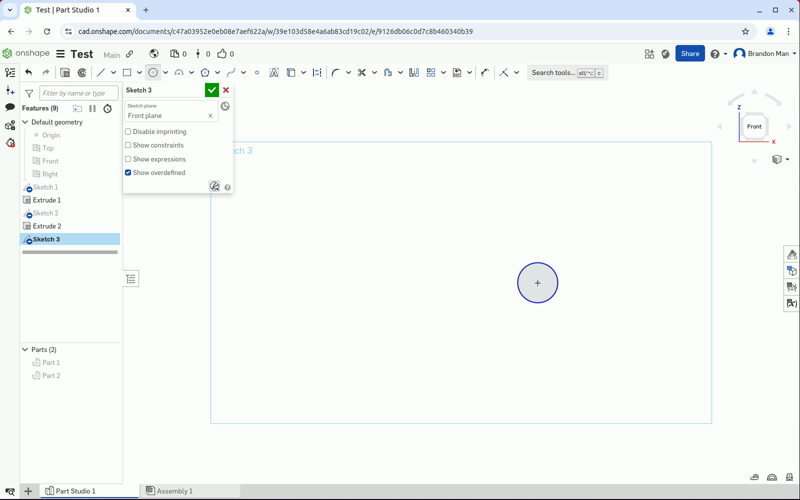
key_up(shift)
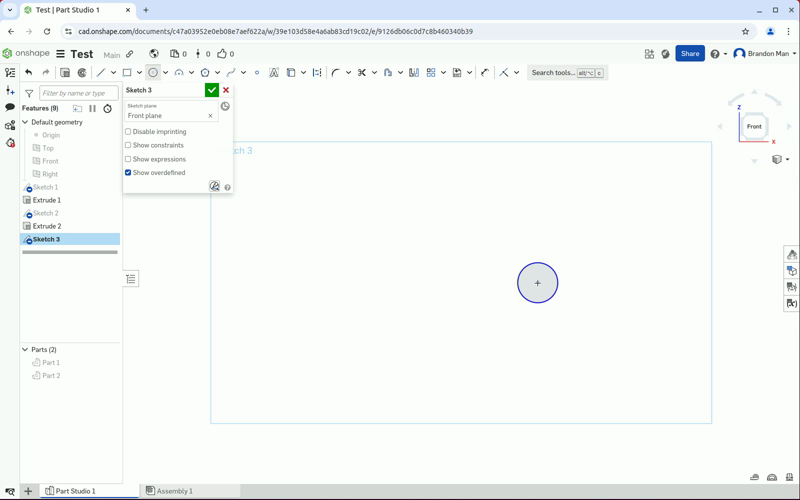
mouse_move(553, 282)
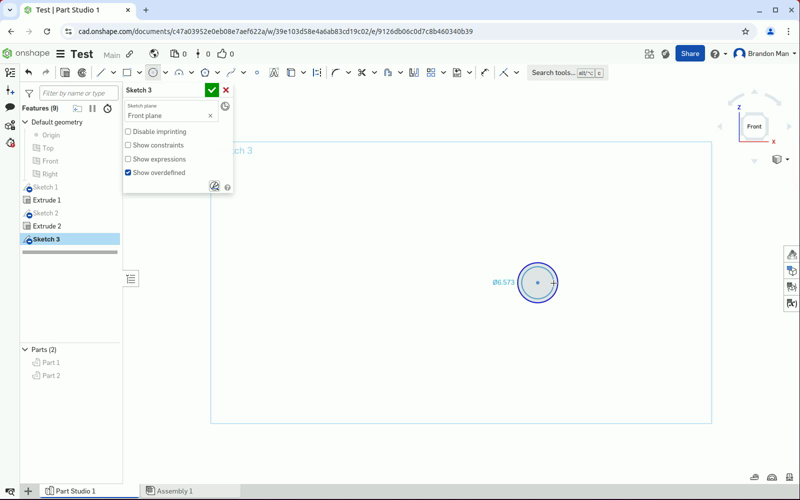
scroll(6)
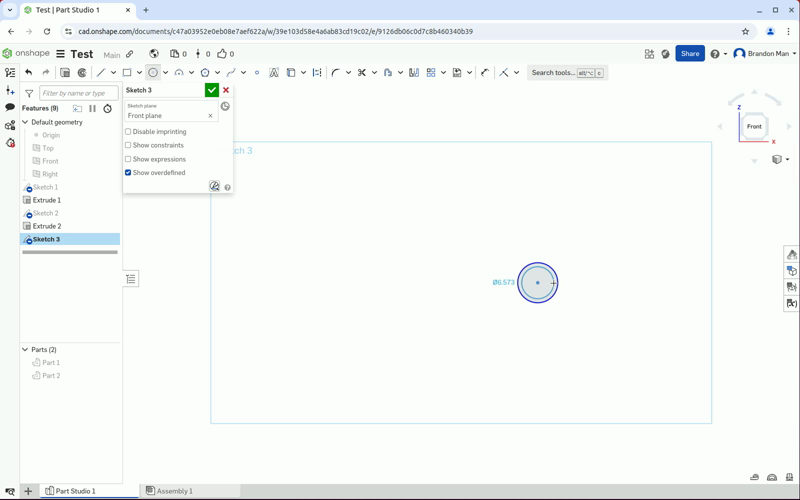
scroll(6)
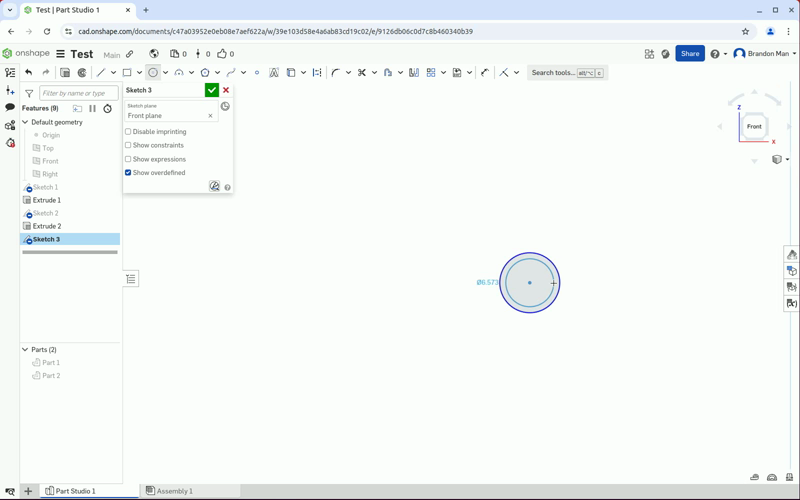
scroll(6)
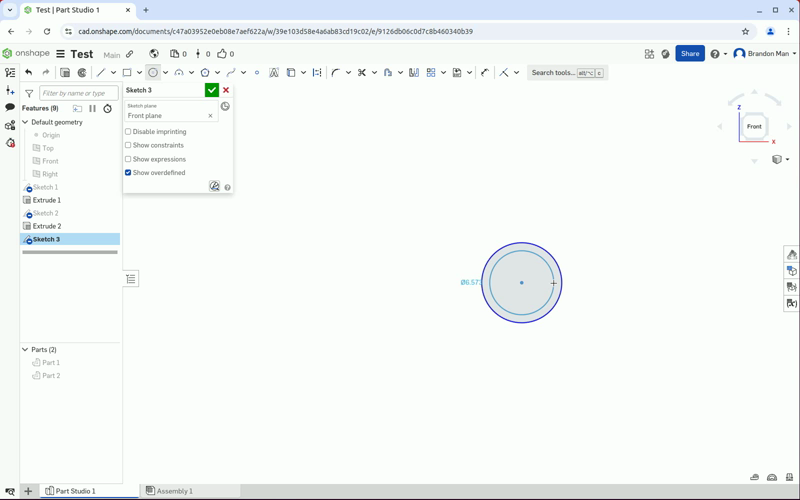
scroll(6)
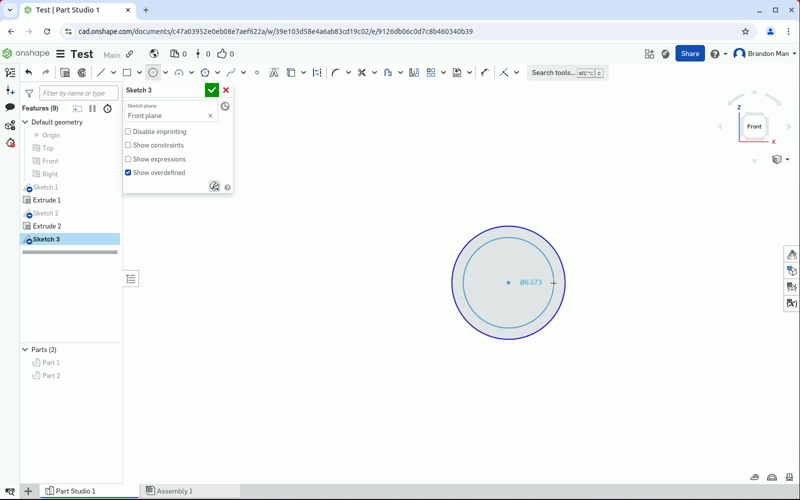
scroll(6)
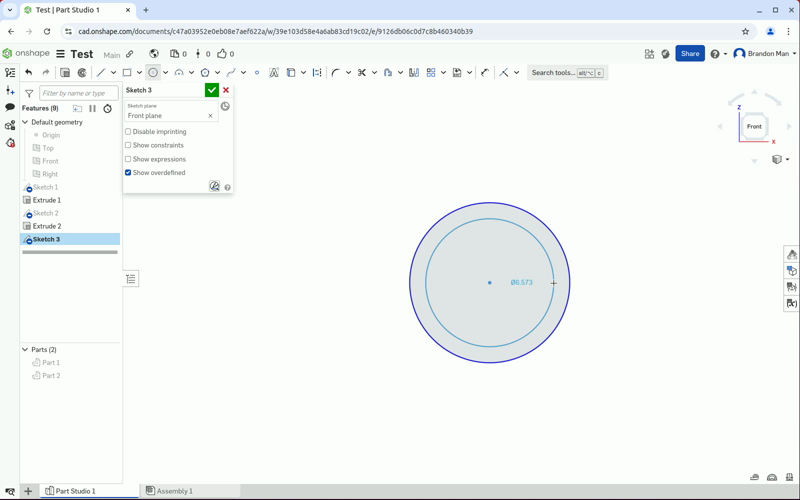
scroll(6)
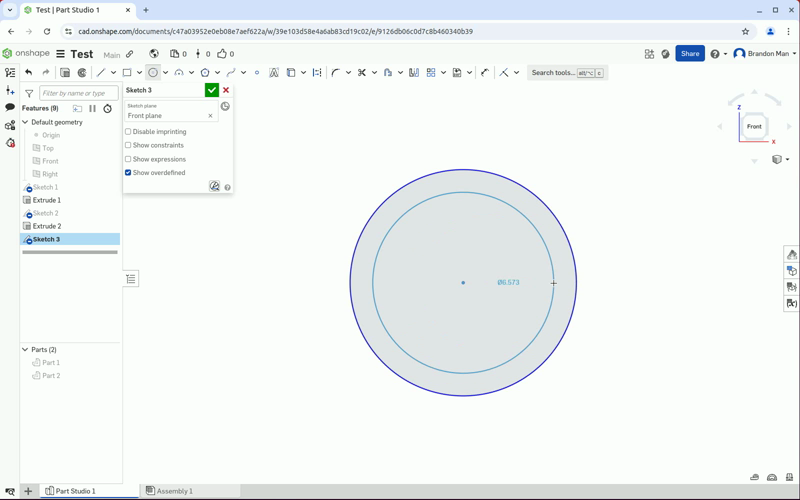
scroll(6)
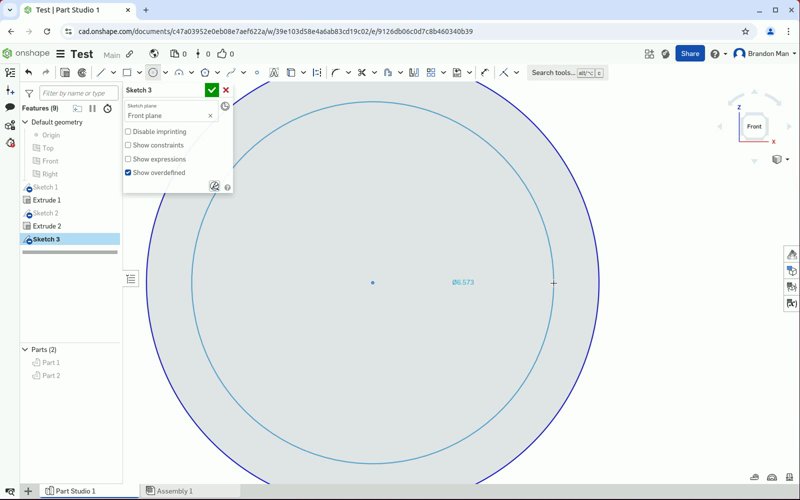
click(553, 282)
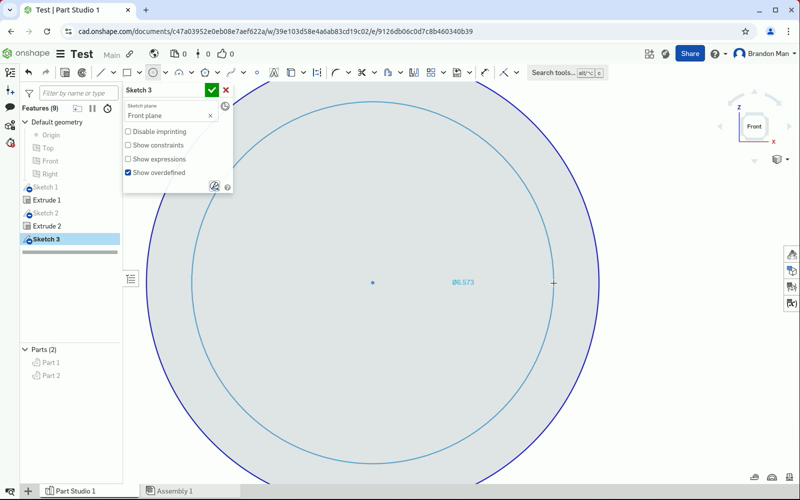
scroll(-6)
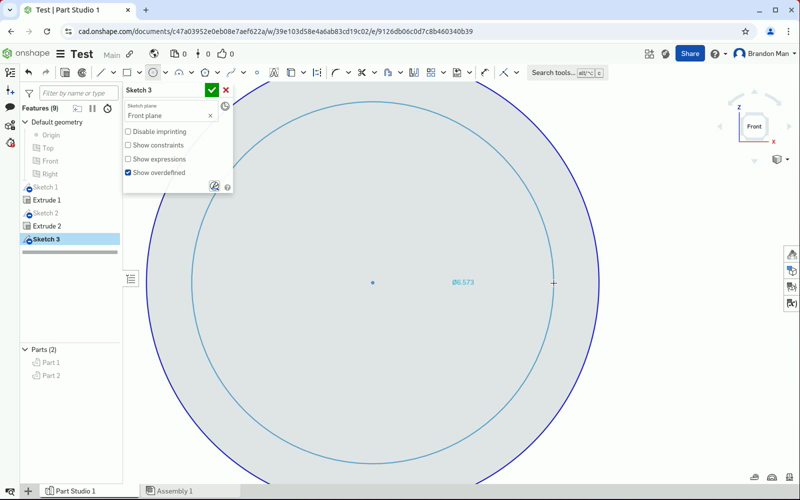
scroll(-6)
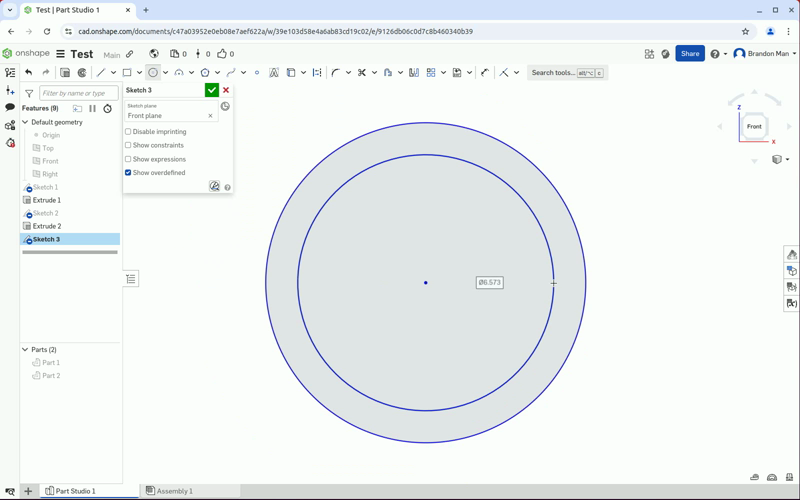
scroll(-6)
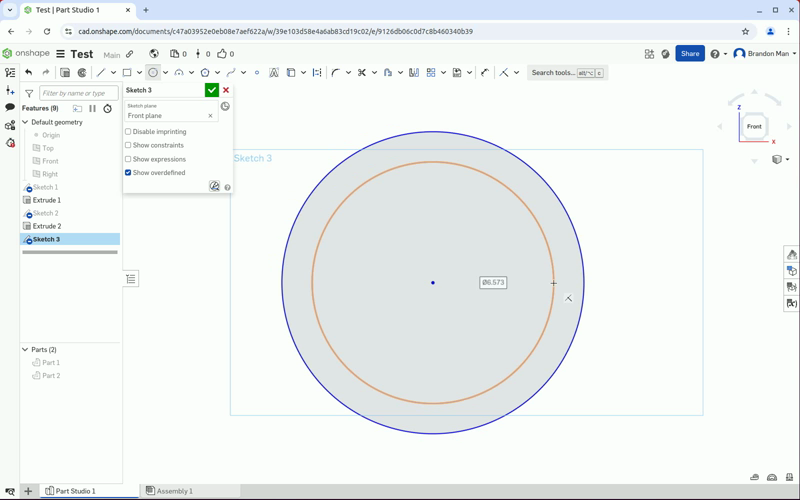
scroll(-6)
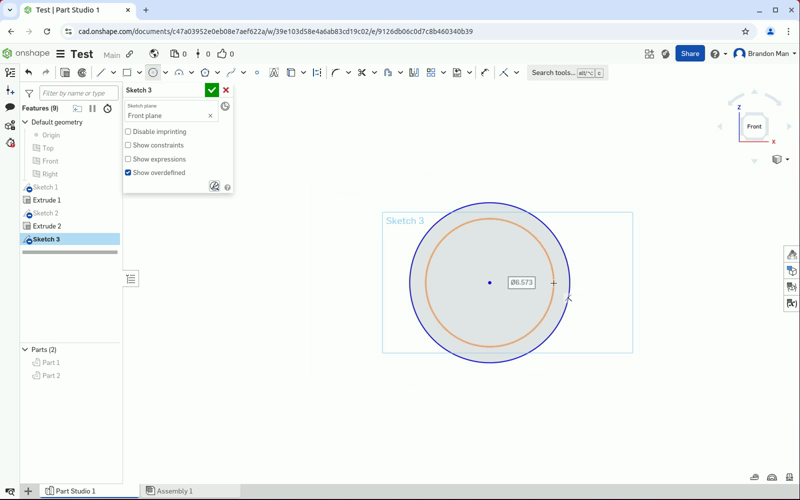
scroll(-6)
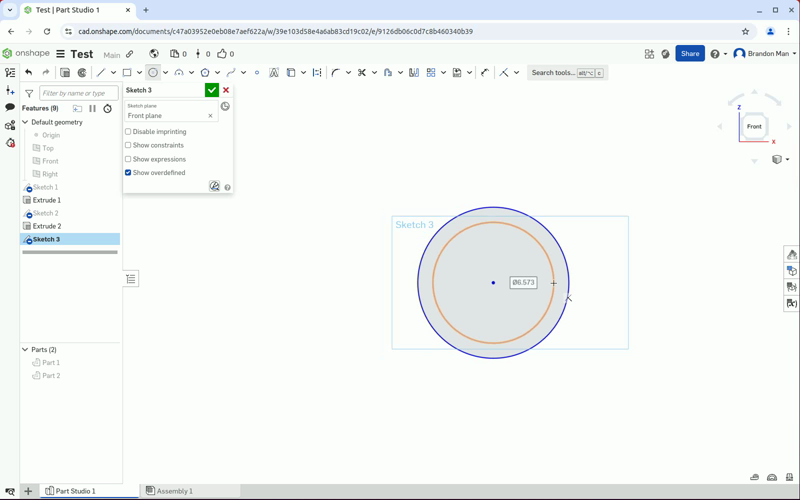
scroll(-6)
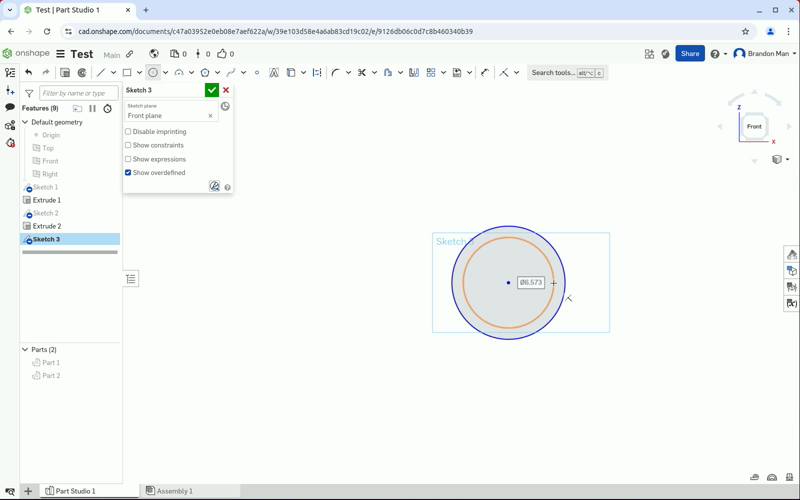
scroll(-6)
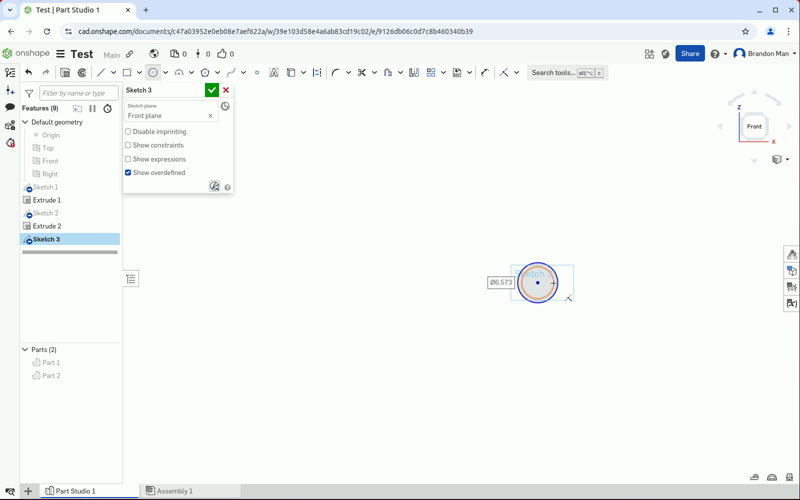
key(esc)
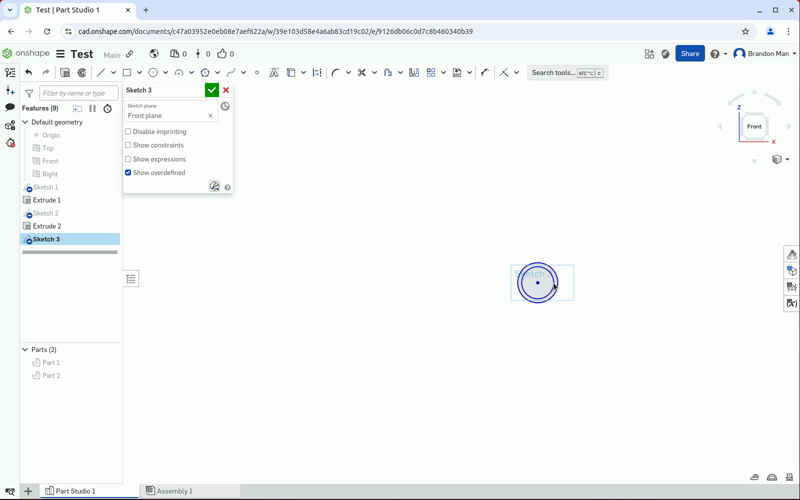
mouse_move(524, 294)
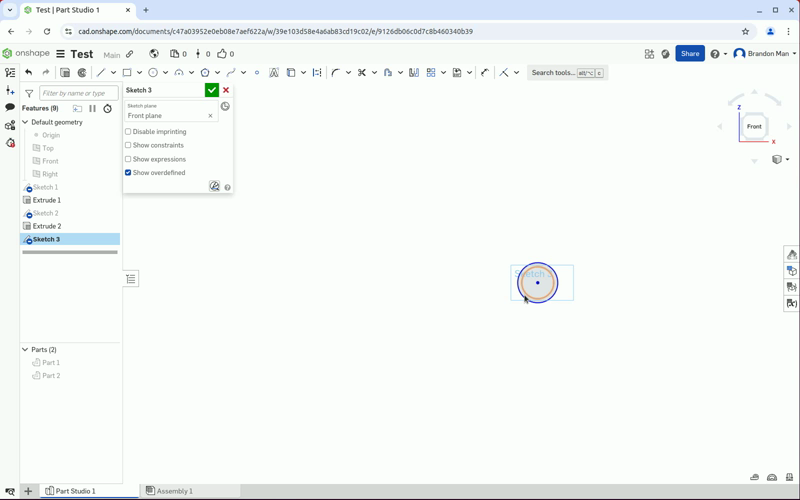
scroll(6)
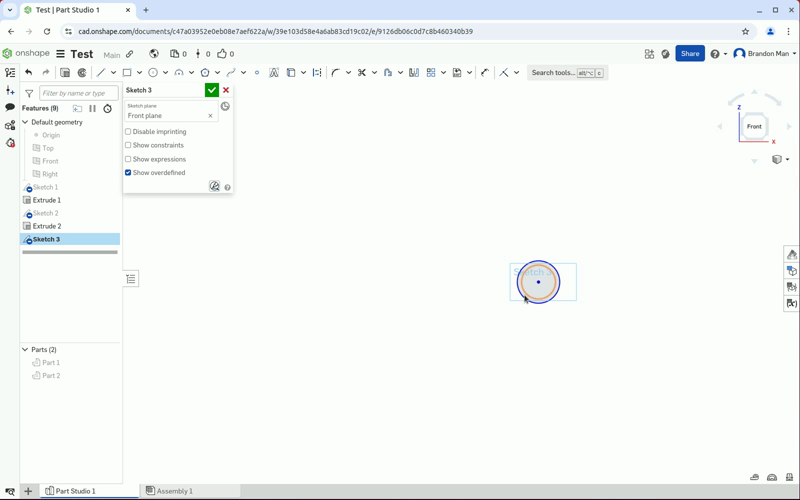
scroll(6)
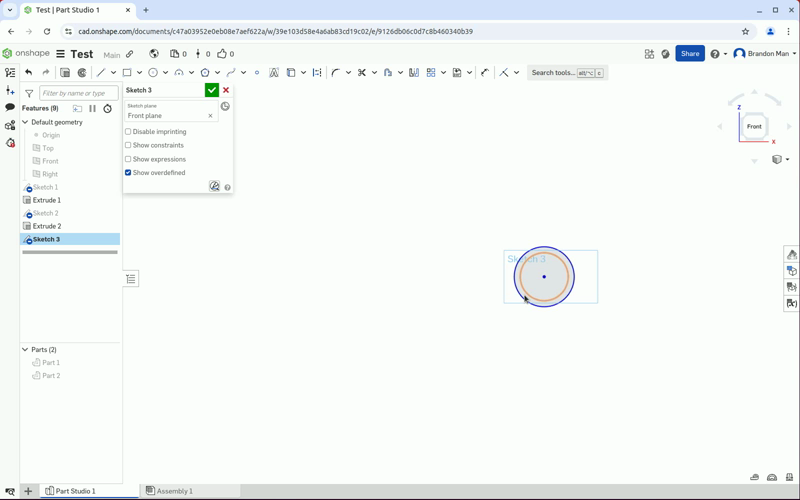
scroll(6)
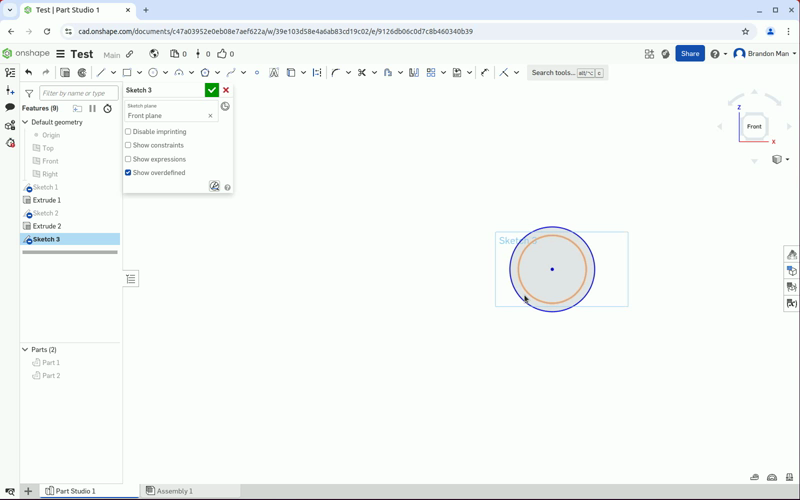
scroll(6)
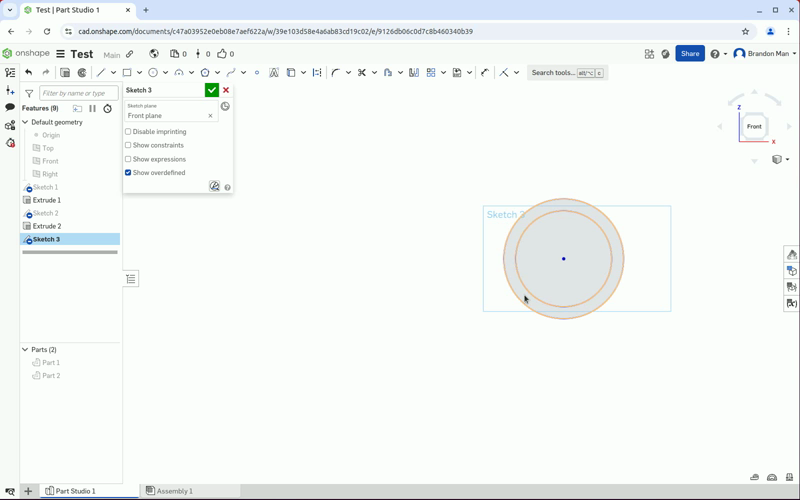
scroll(6)
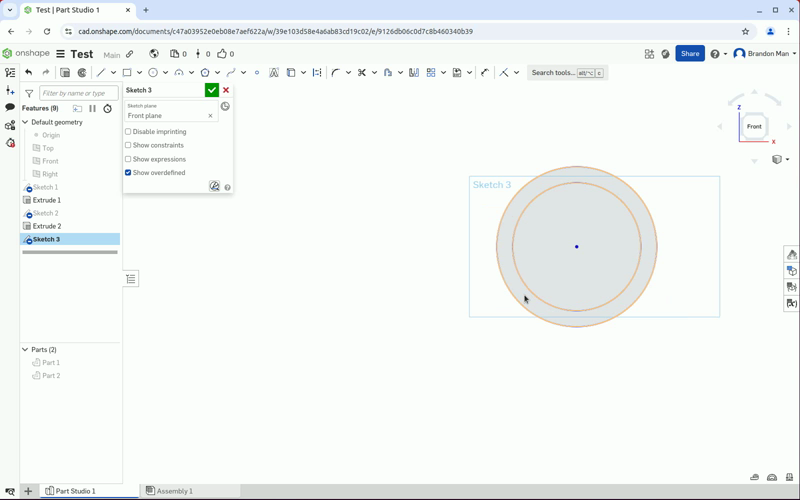
scroll(6)
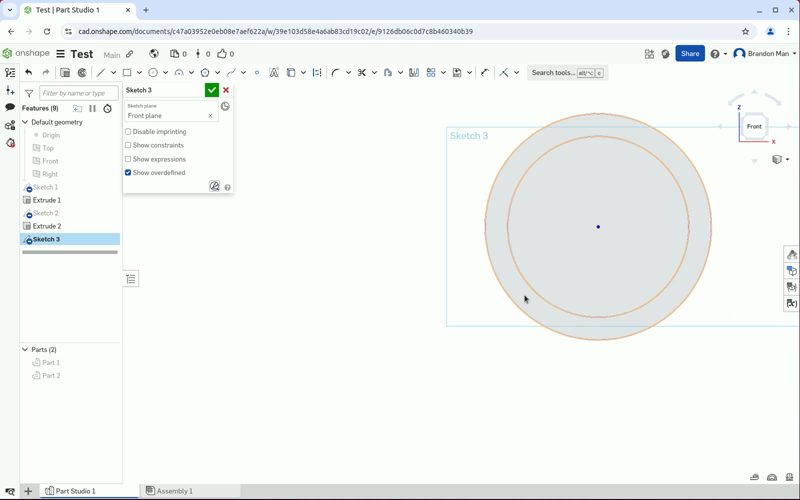
scroll(6)
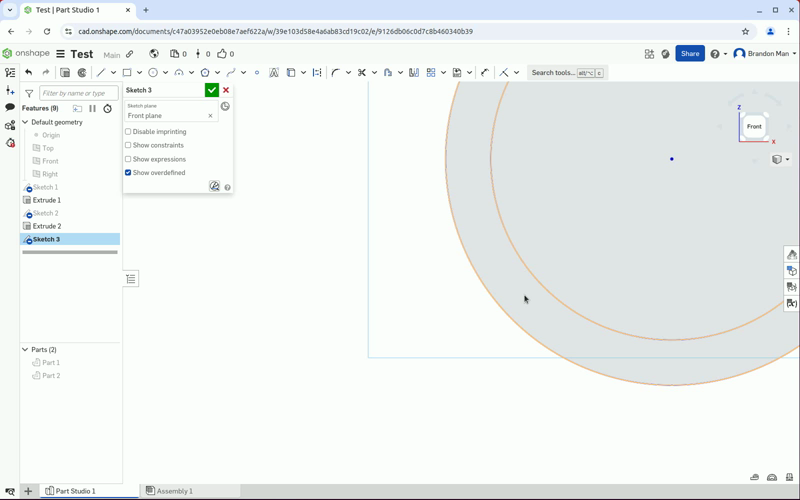
click(524, 294)
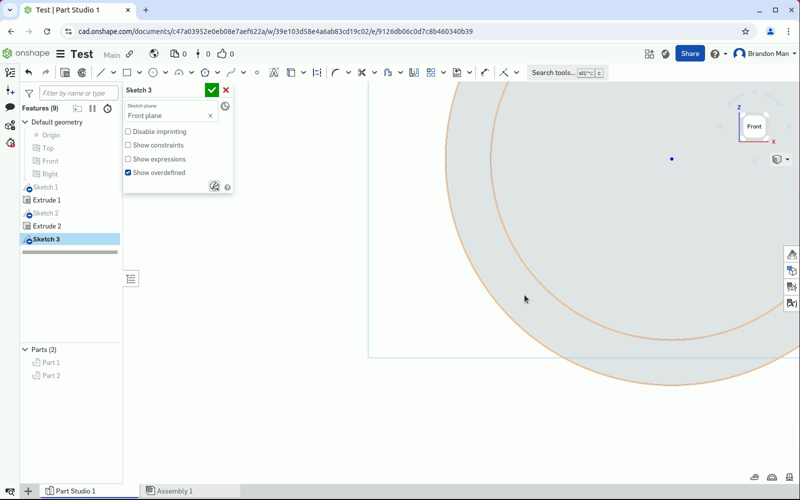
scroll(-6)
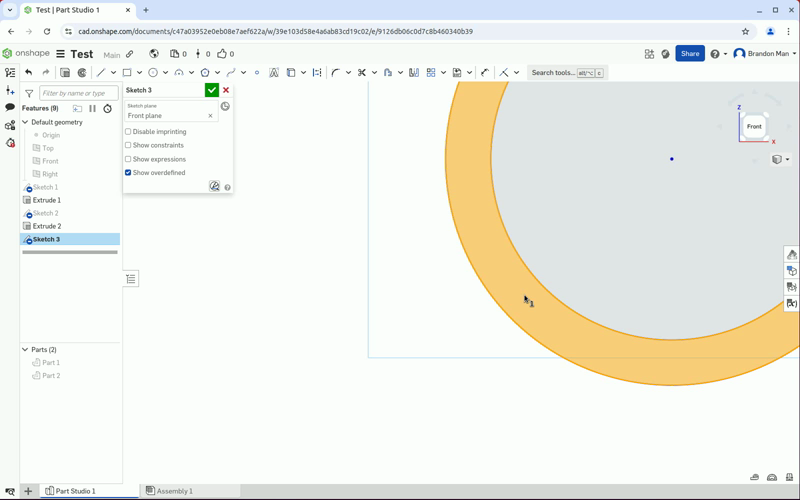
scroll(-6)
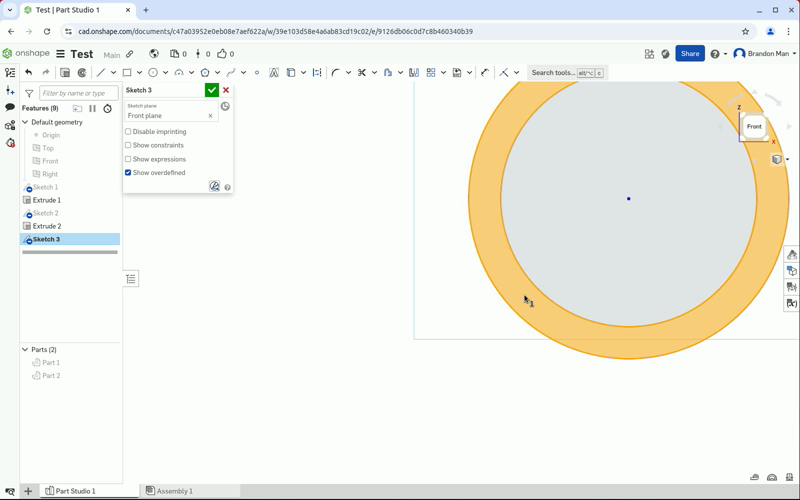
scroll(-6)
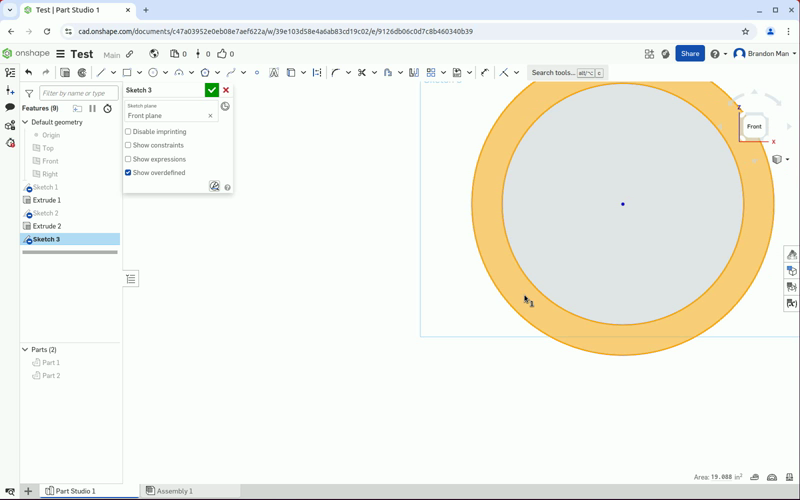
scroll(-6)
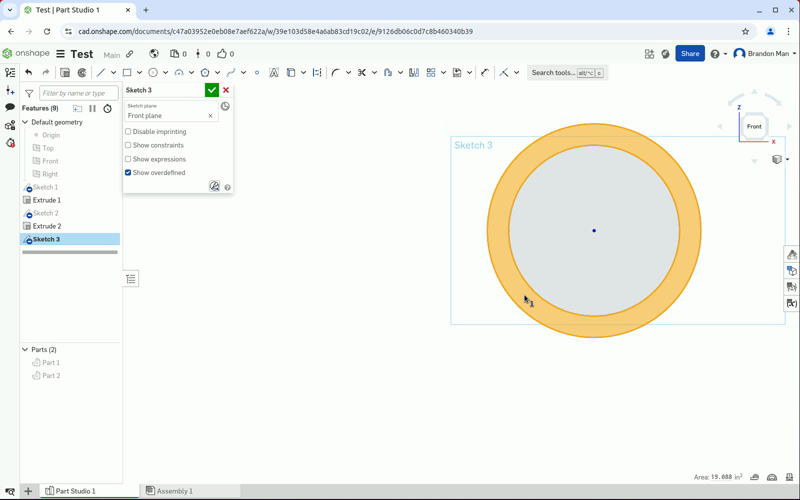
scroll(-6)
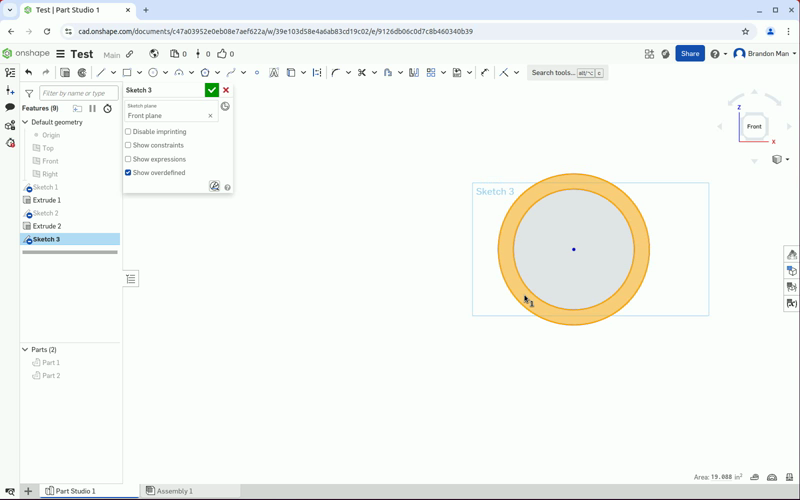
scroll(-6)
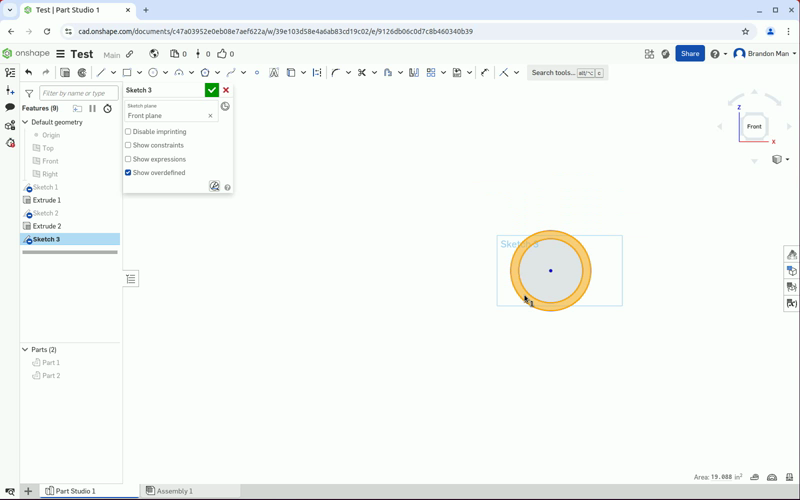
scroll(-6)
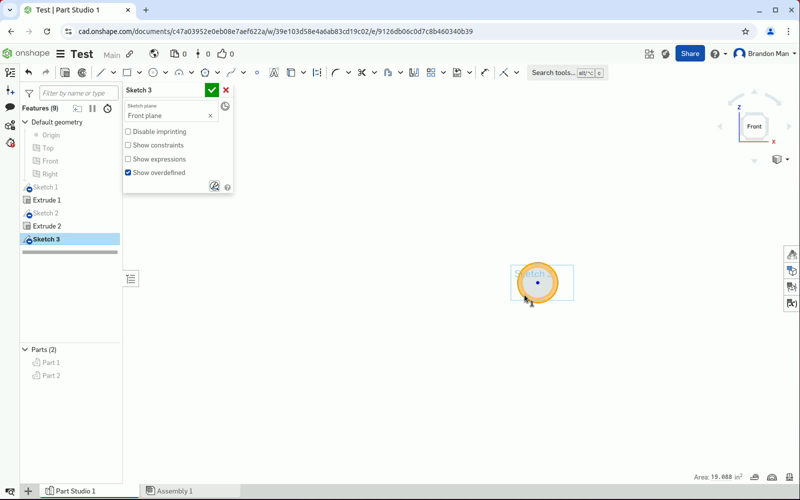
mouse_move(73, 352)
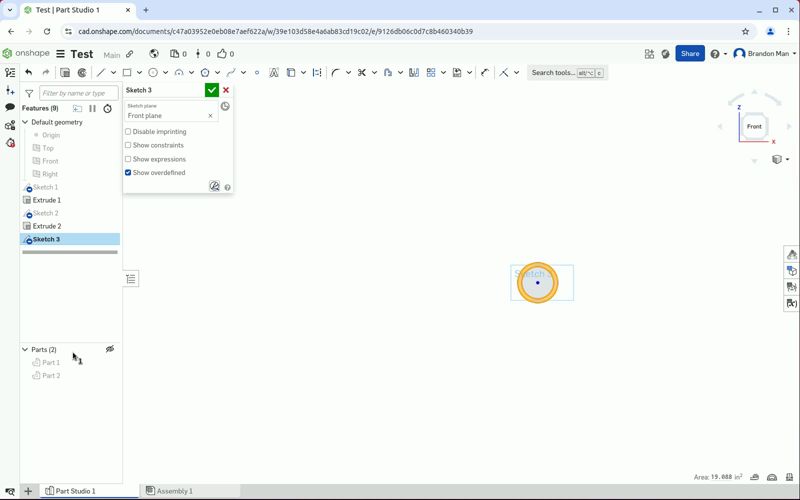
key(shift+y)
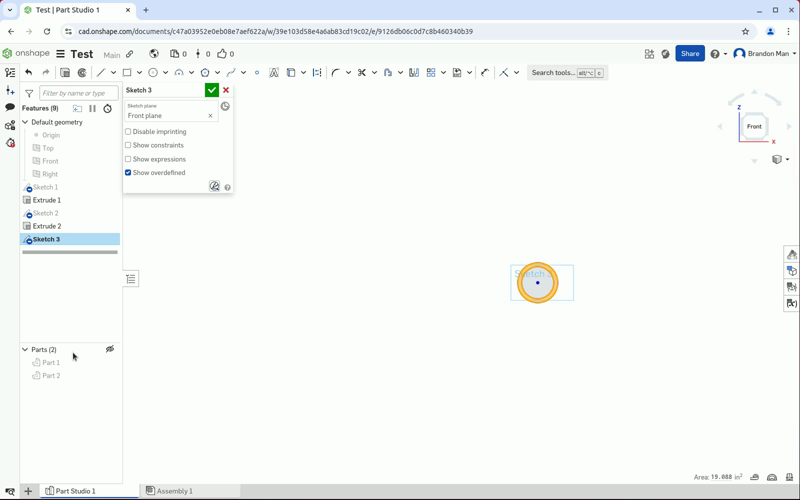
key(shift+e)
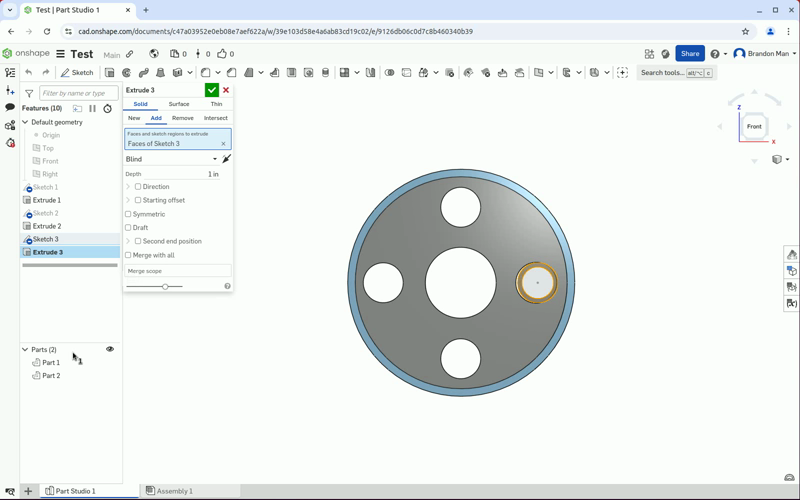
mouse_move(143, 106)
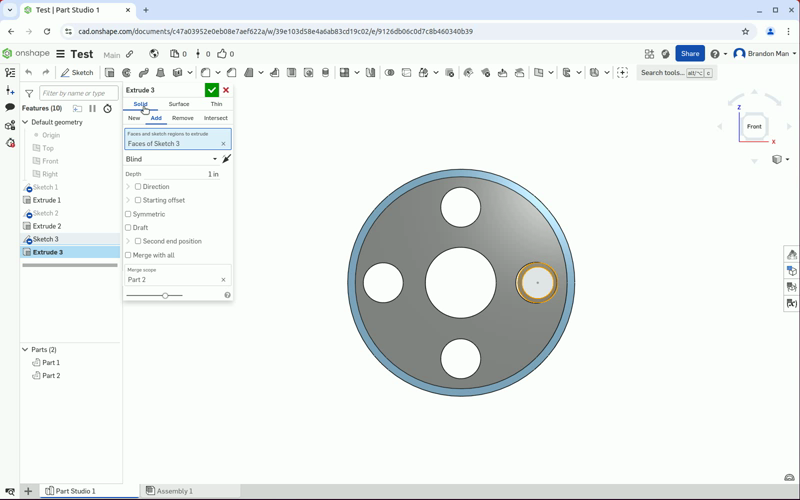
click(143, 106)
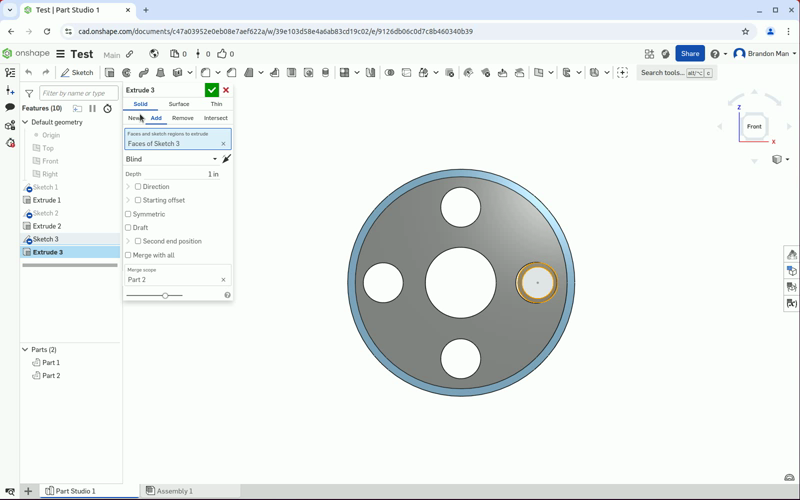
mouse_move(137, 120)
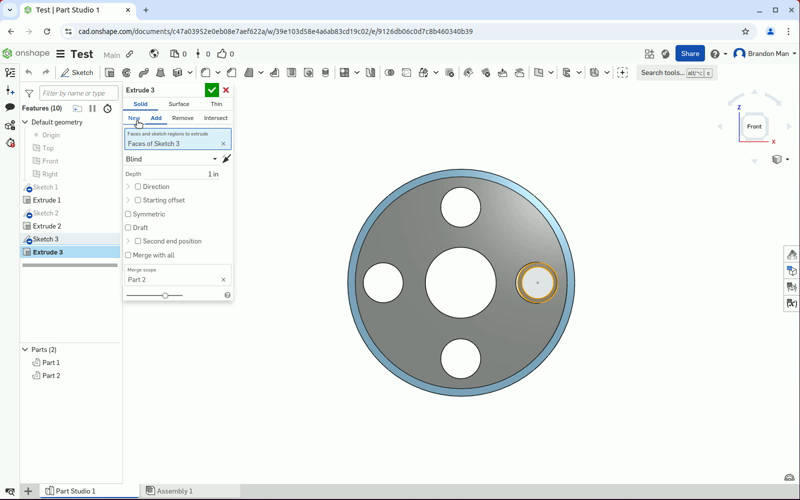
click(137, 120)
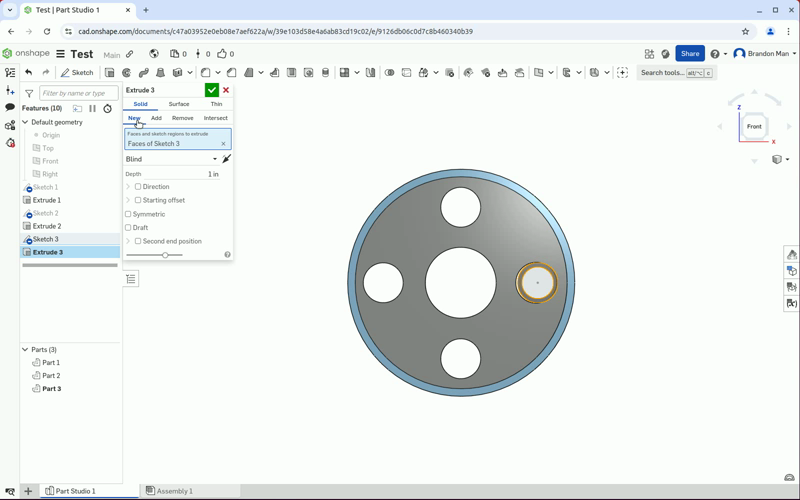
key(tab, 4)
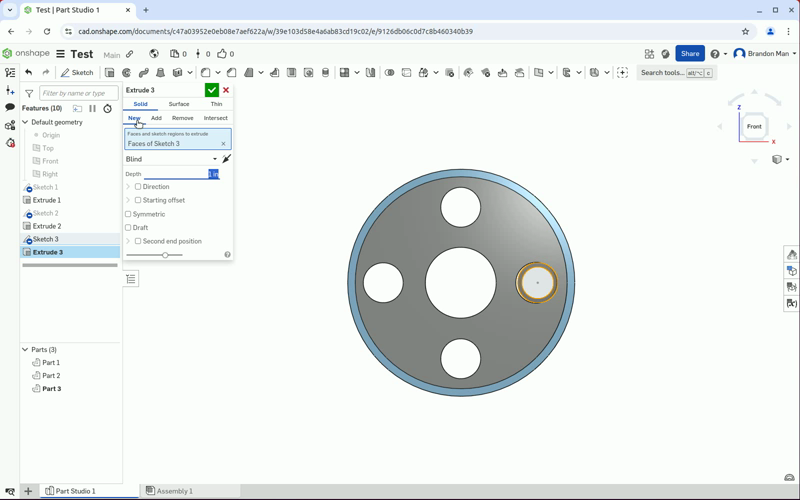
text(4.333)
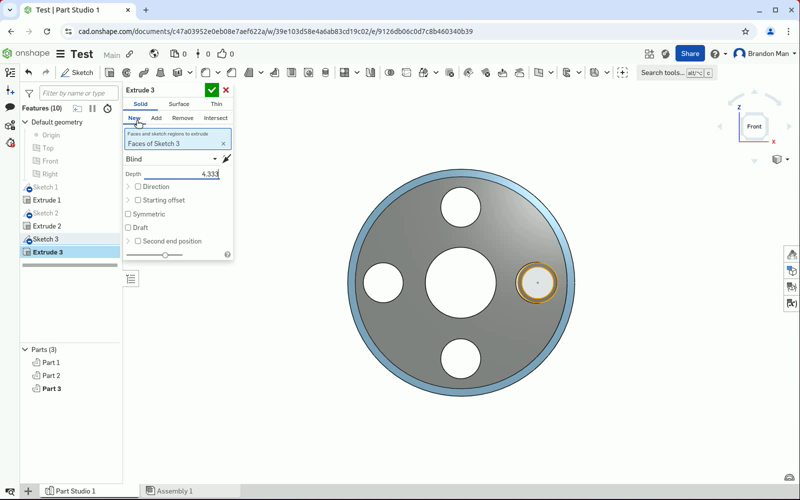
key(enter)
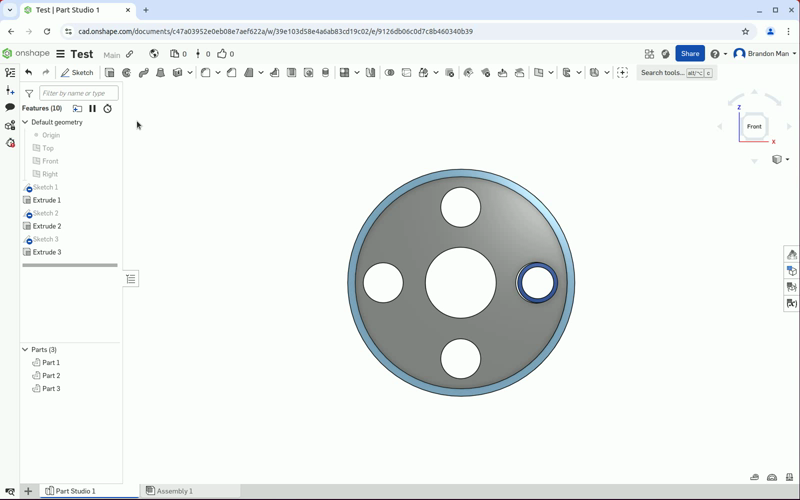
key(shift+h)
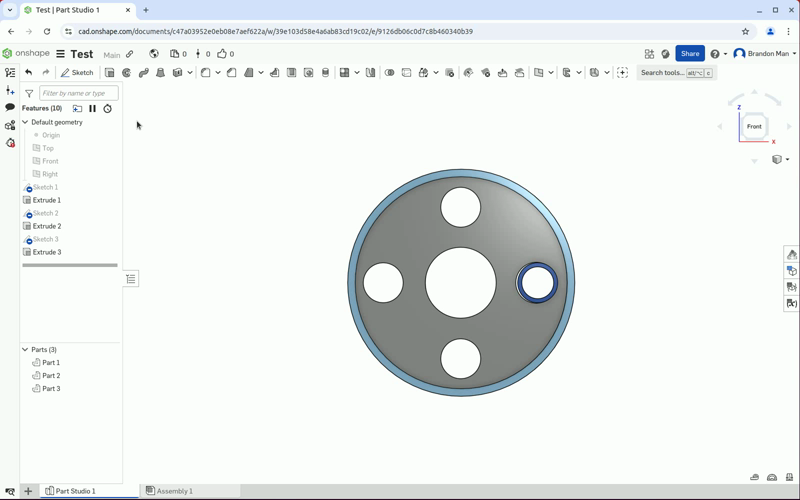
key(shift+h)
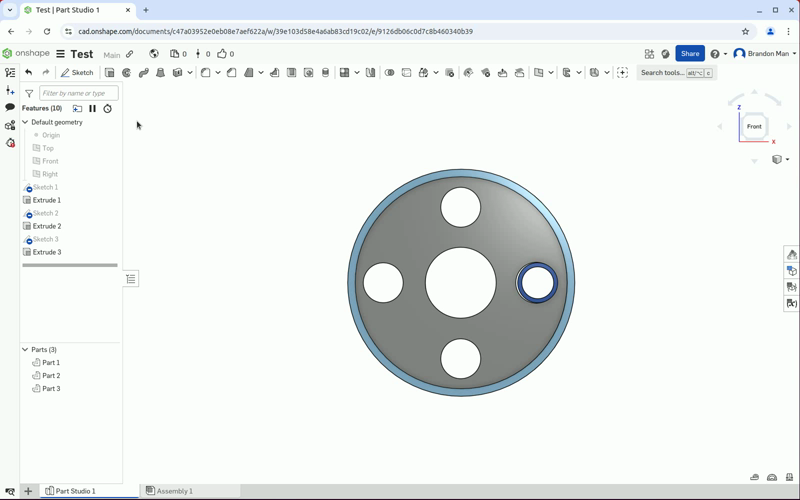
mouse_move(73, 189)
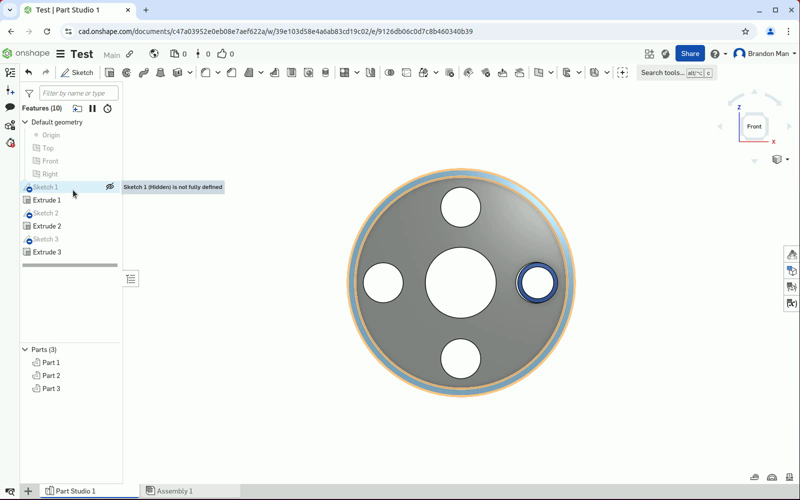
click(73, 189)
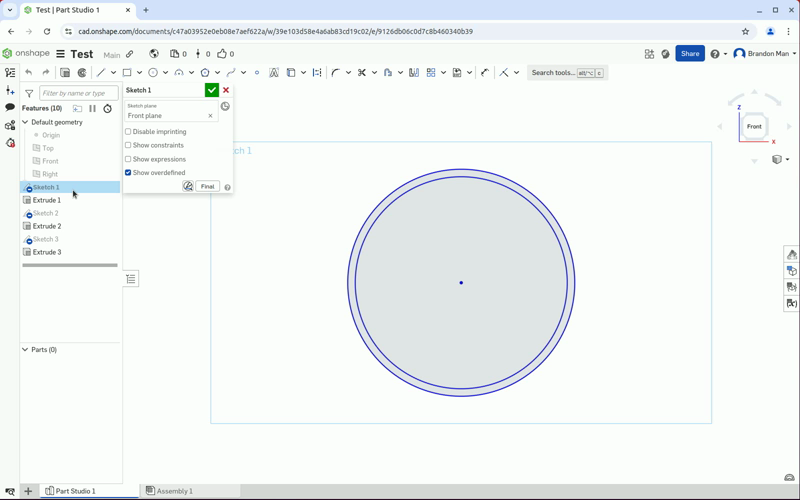
mouse_move(229, 92)
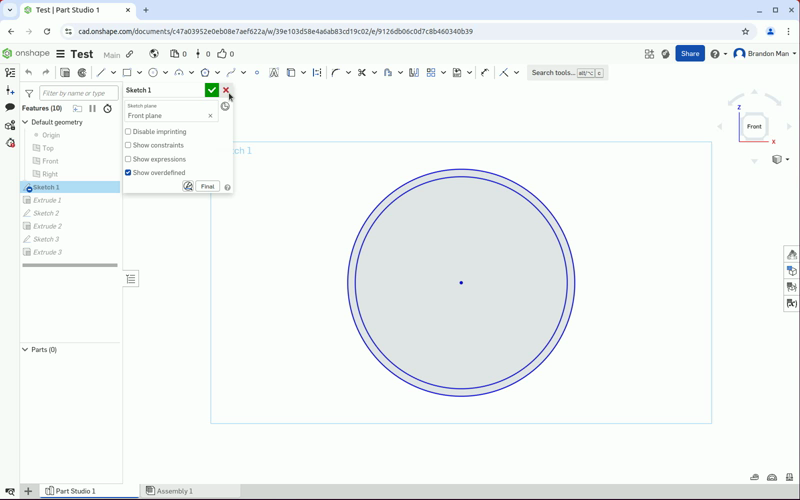
click(229, 92)
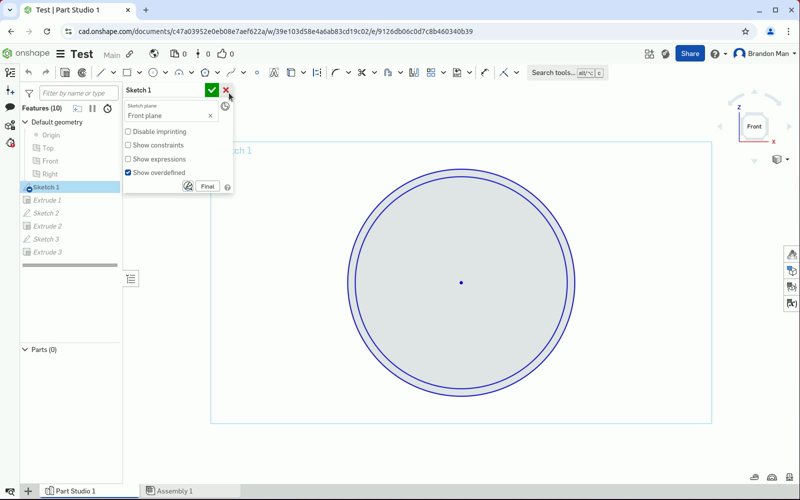
key(shift+s)
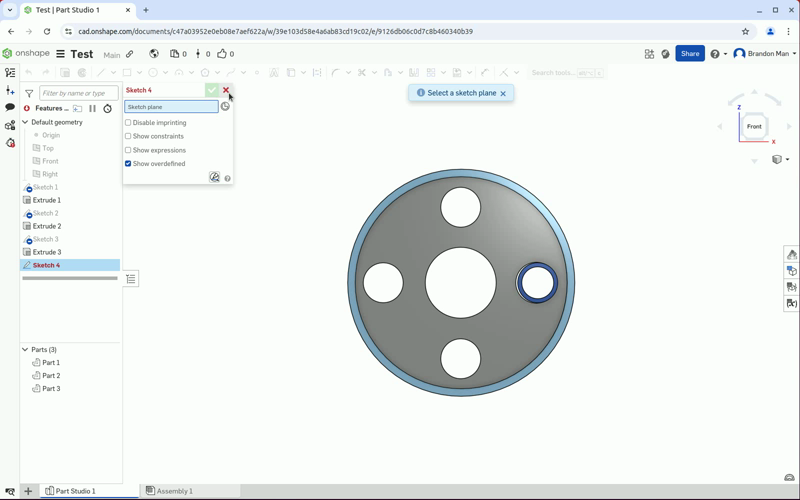
mouse_move(73, 163)
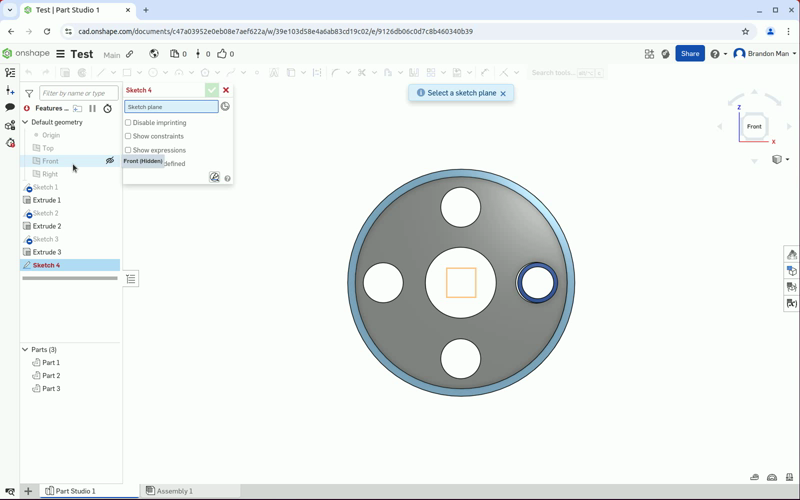
click(73, 163)
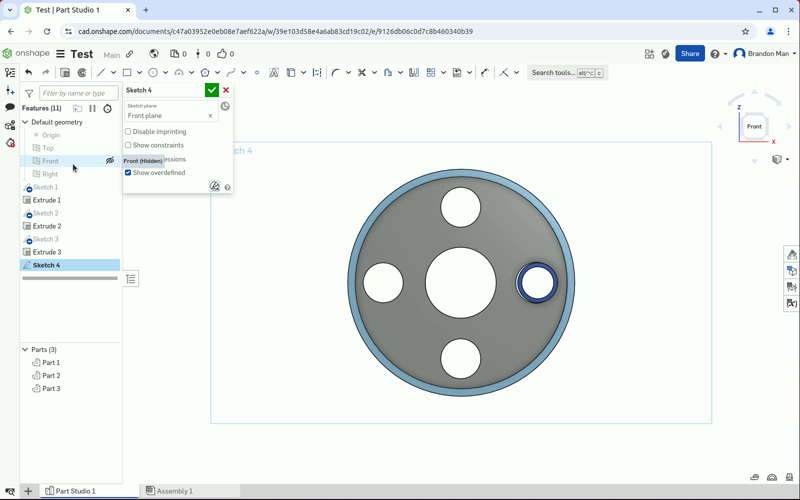
mouse_move(73, 352)
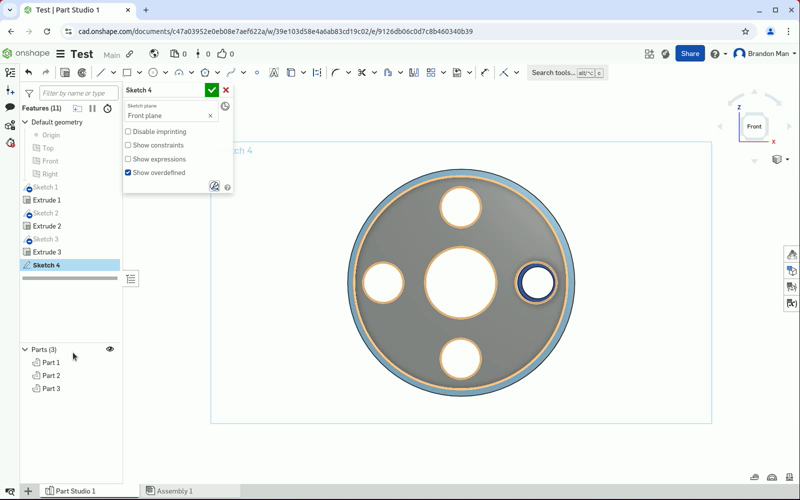
key(y)
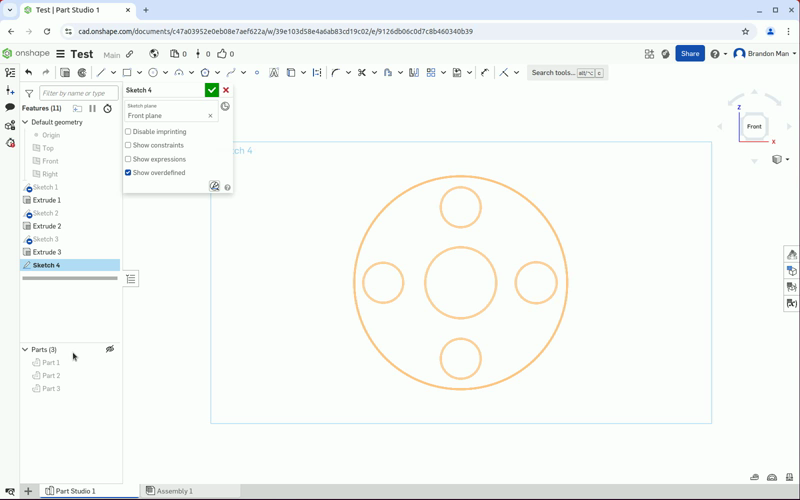
key(c)
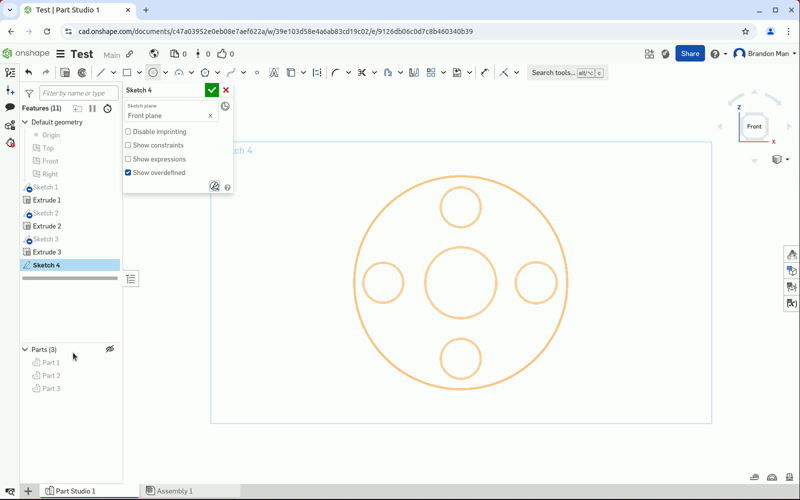
key_down(shift)
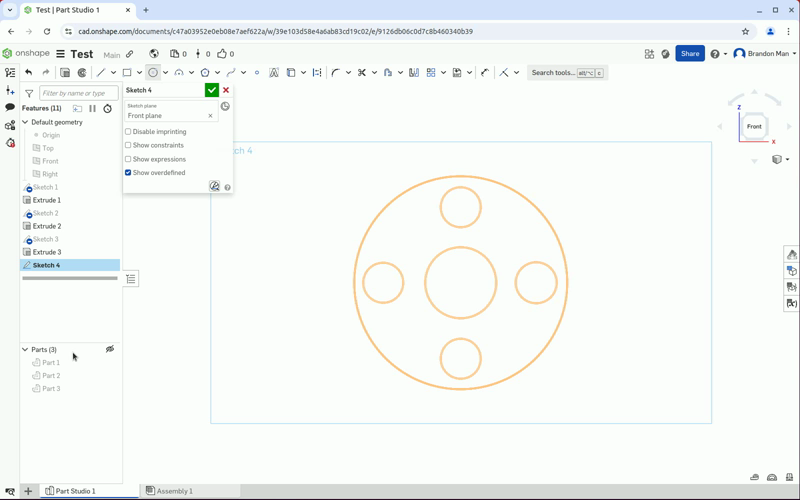
mouse_move(461, 206)
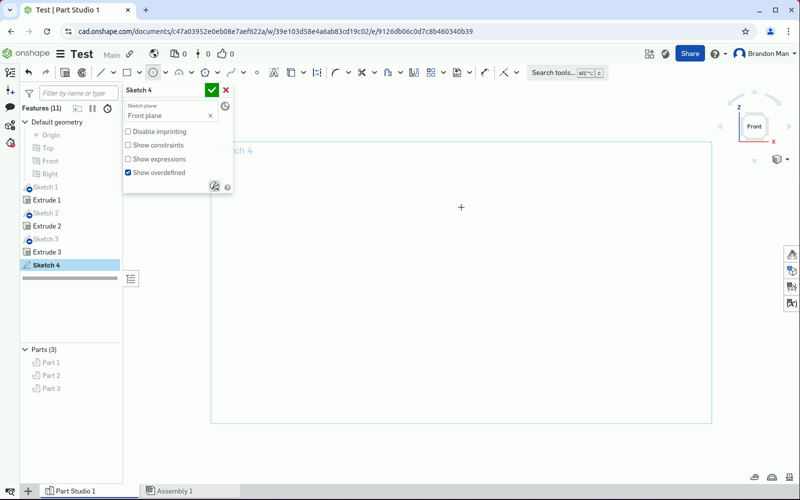
click(461, 206)
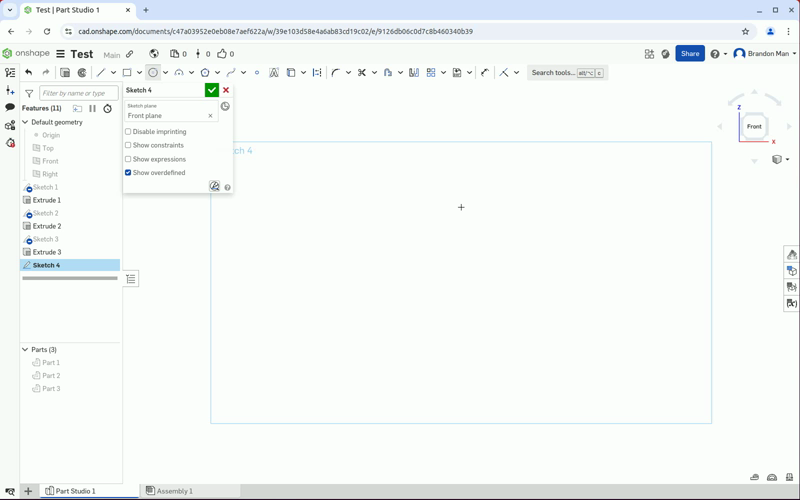
key_up(shift)
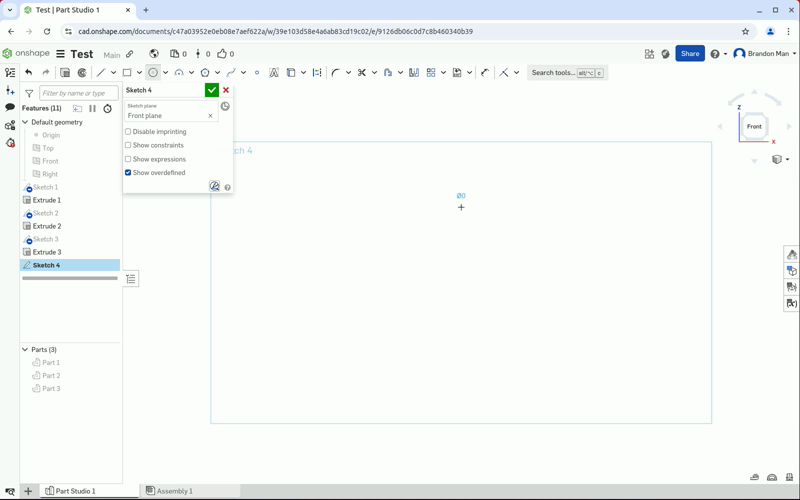
mouse_move(481, 206)
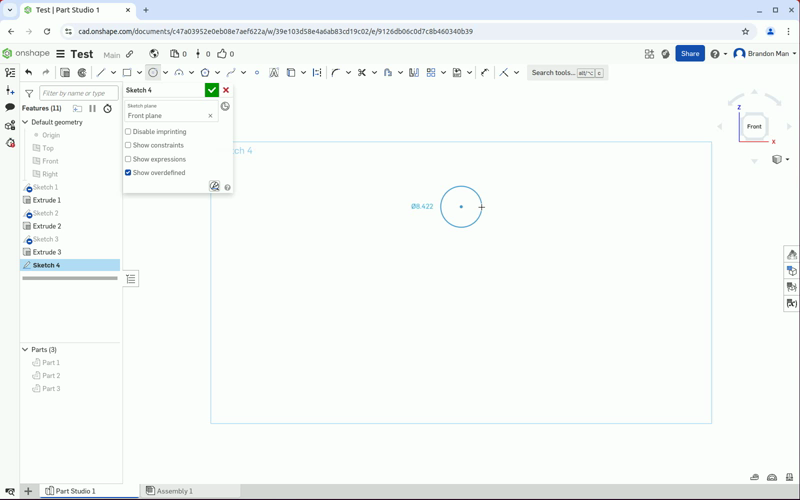
click(481, 206)
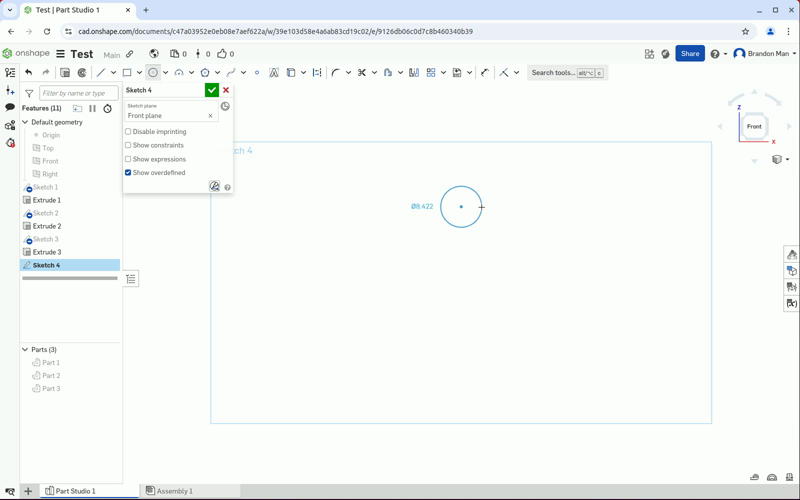
key(esc)
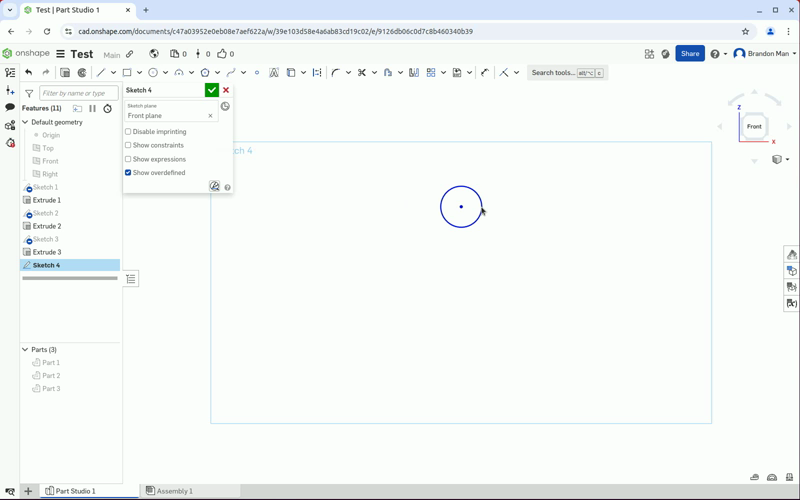
key(c)
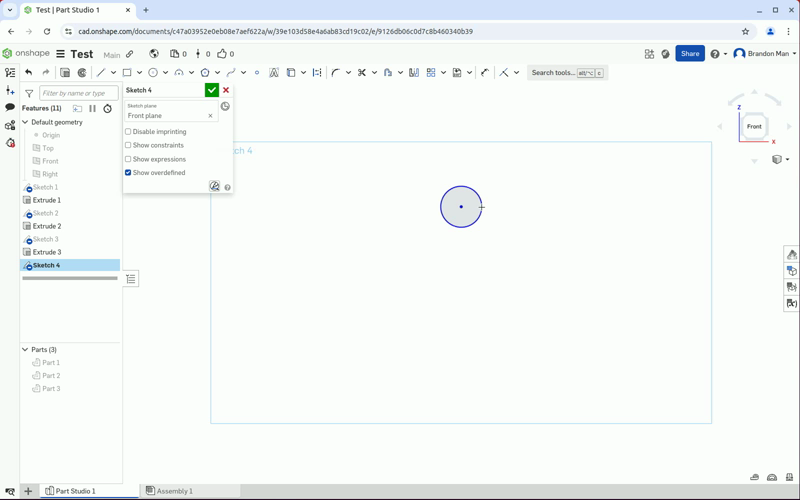
key_down(shift)
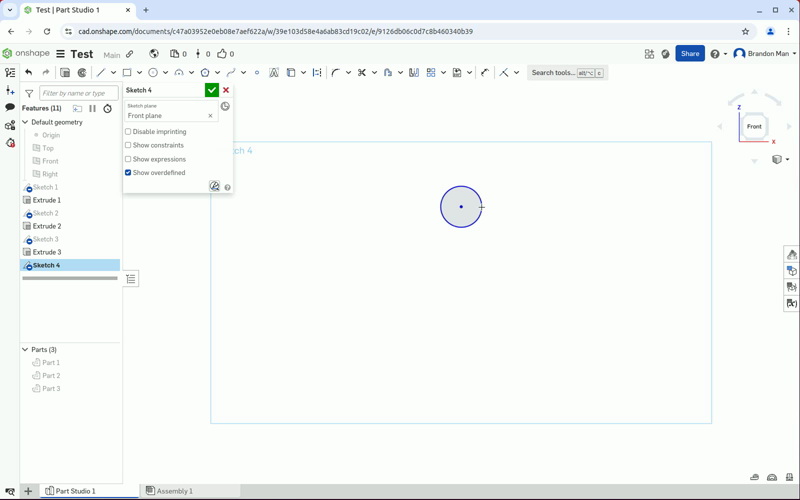
mouse_move(461, 206)
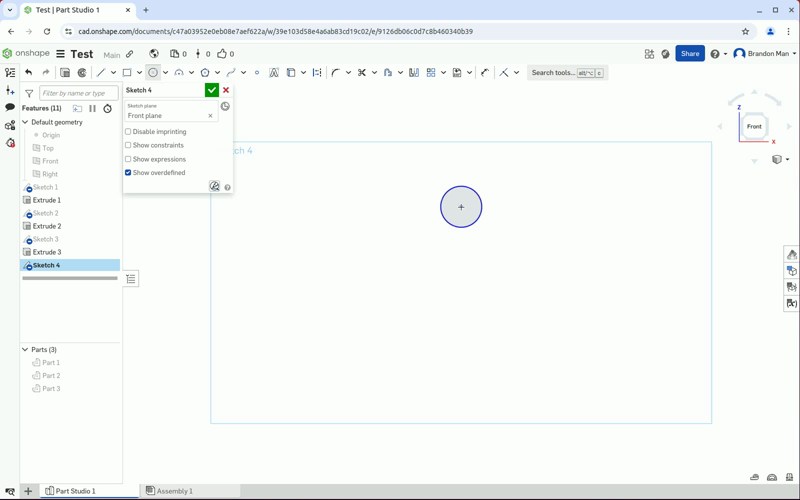
click(461, 206)
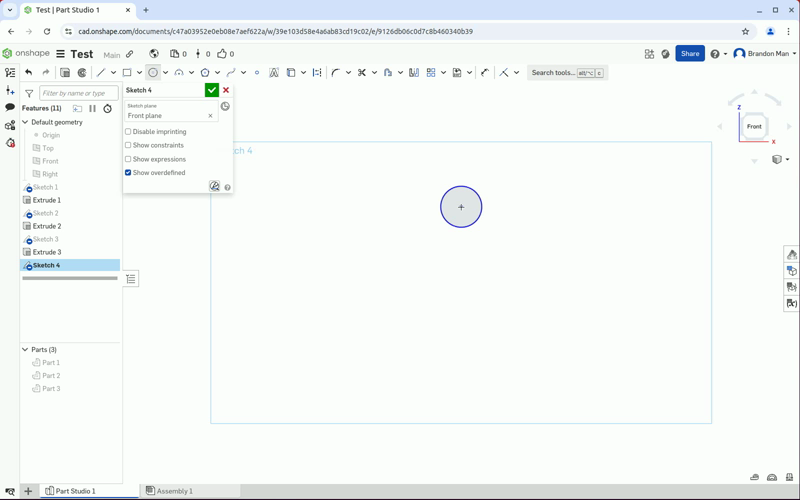
key_up(shift)
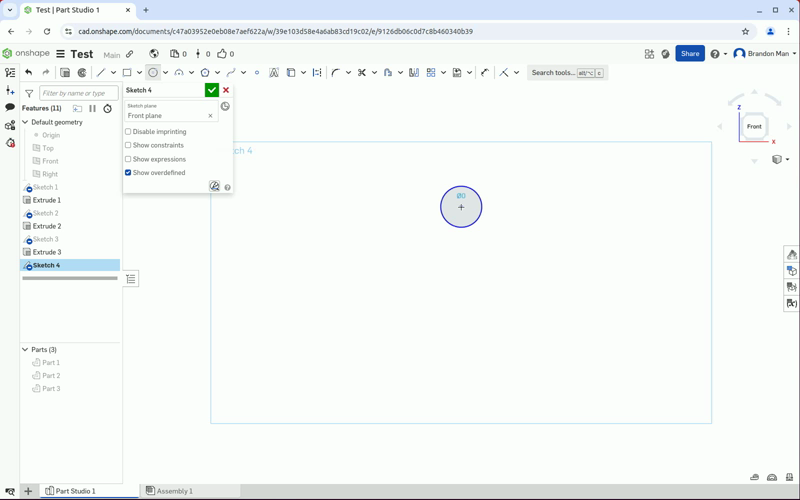
mouse_move(477, 206)
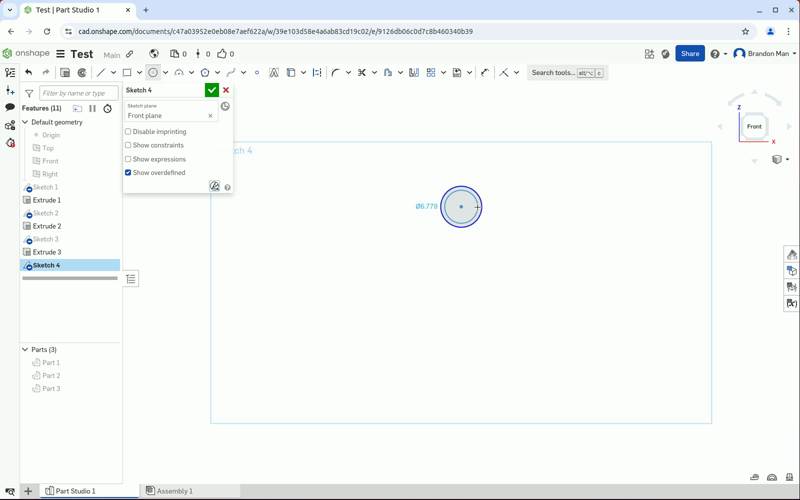
scroll(6)
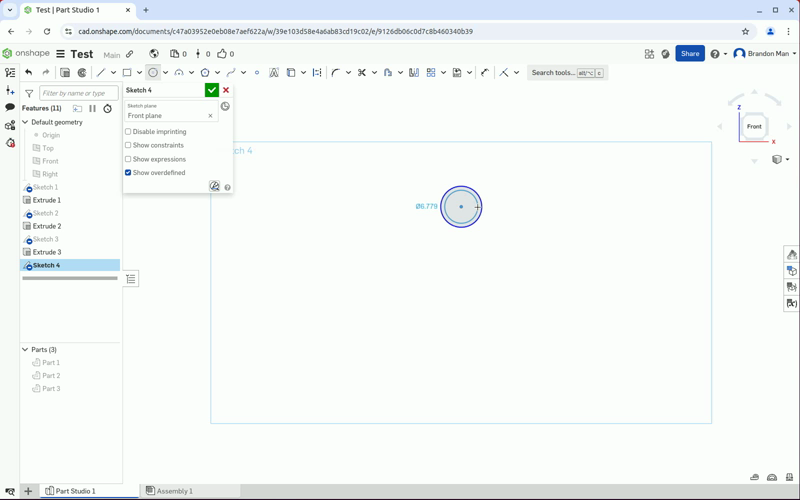
scroll(6)
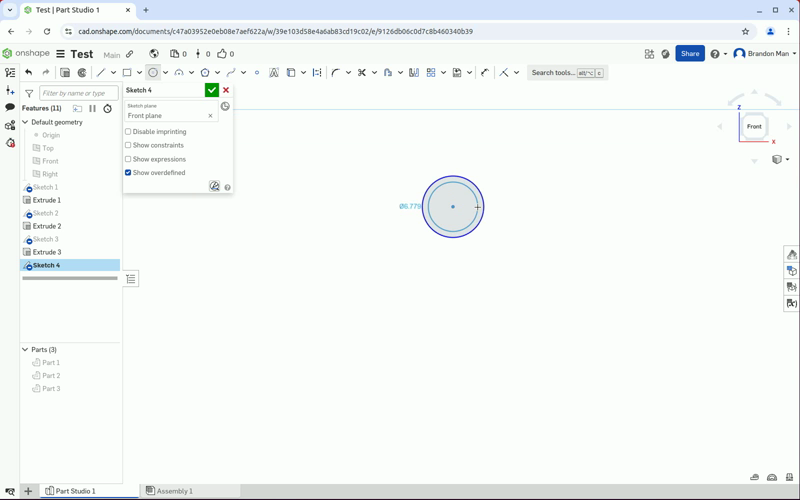
scroll(6)
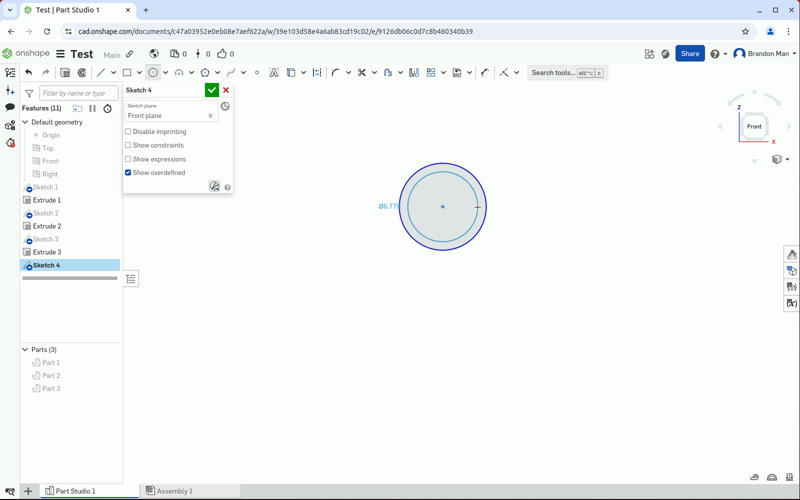
scroll(6)
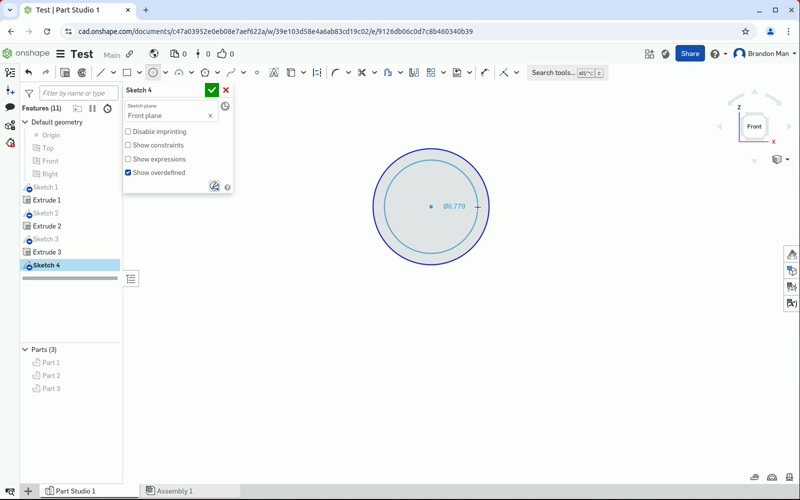
scroll(6)
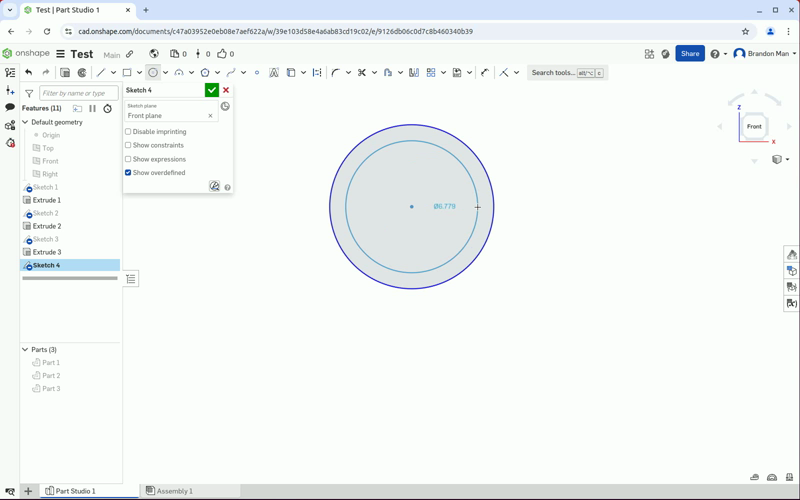
scroll(6)
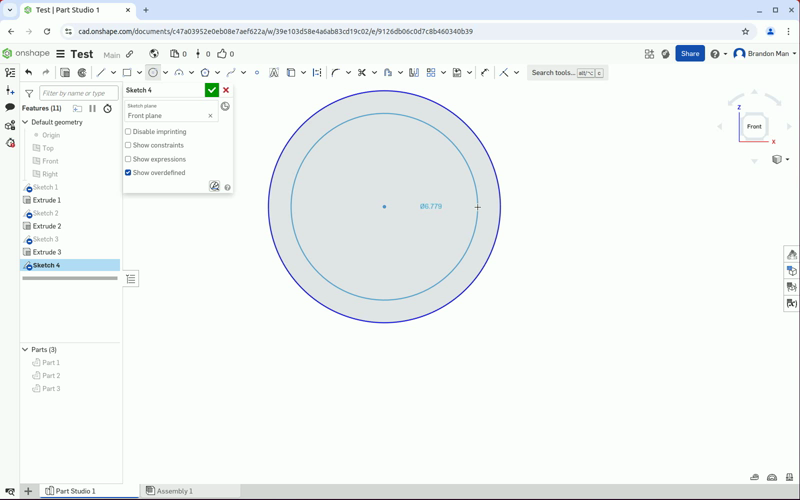
scroll(6)
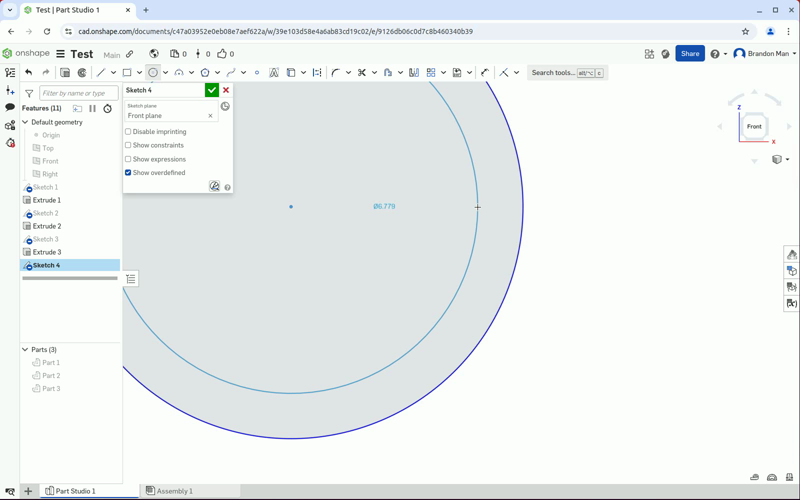
click(477, 206)
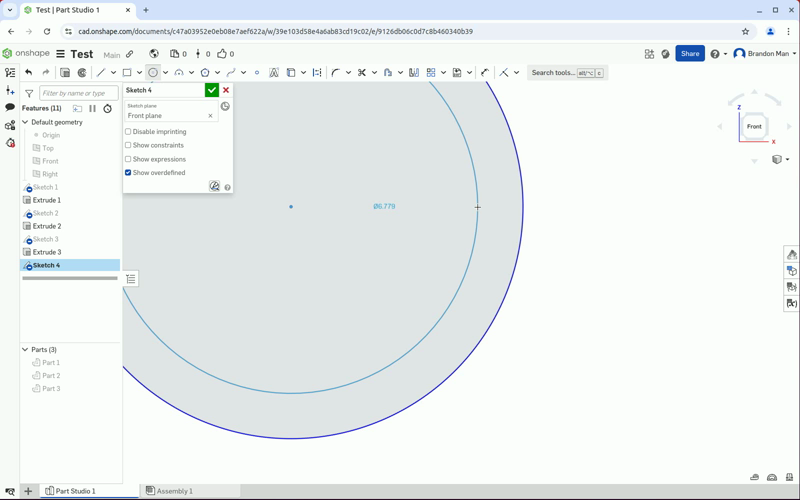
scroll(-6)
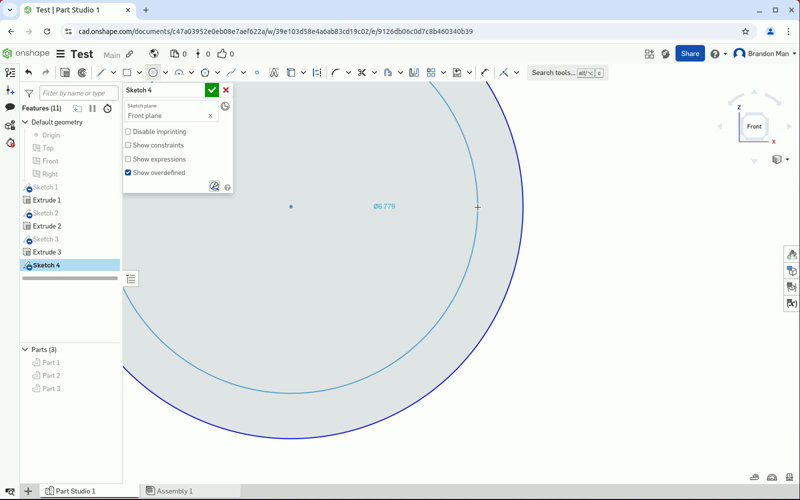
scroll(-6)
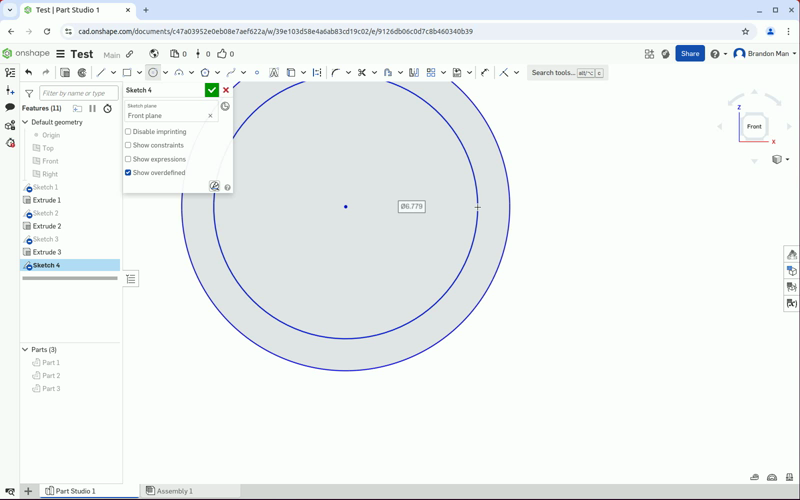
scroll(-6)
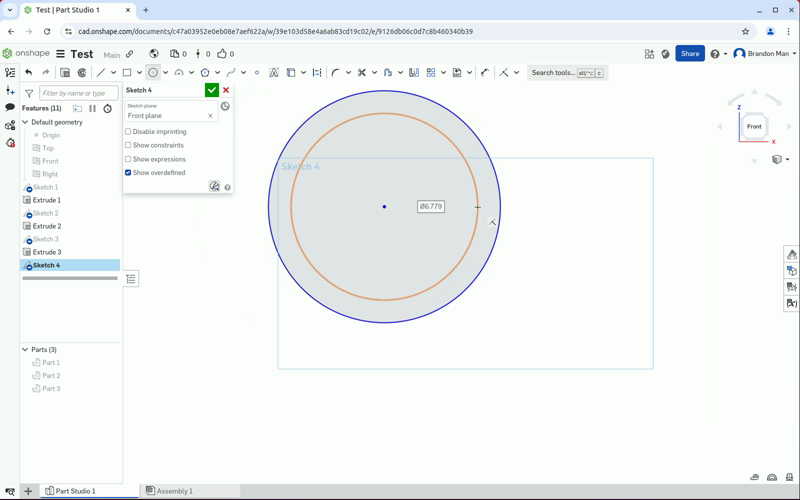
scroll(-6)
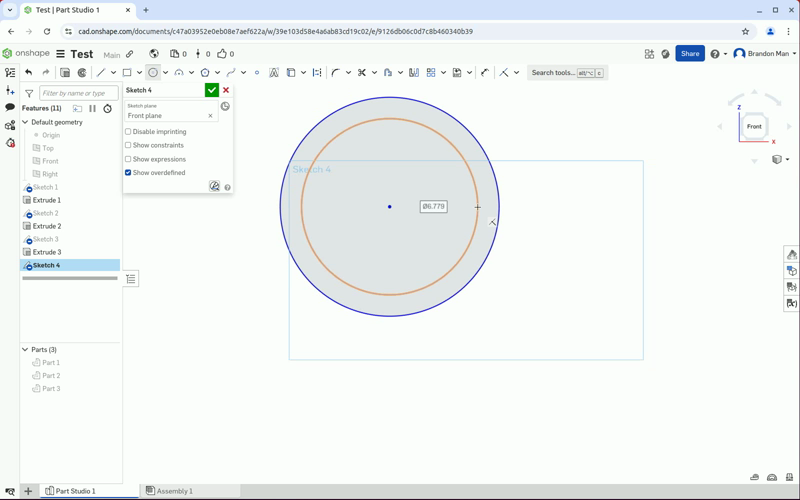
scroll(-6)
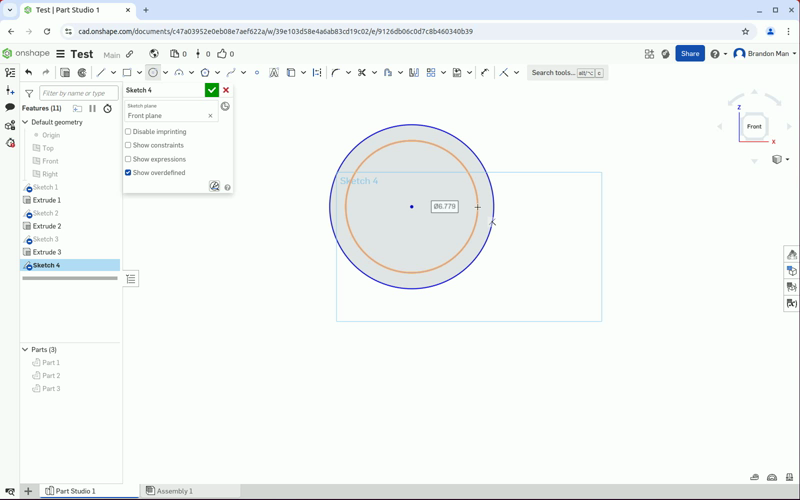
scroll(-6)
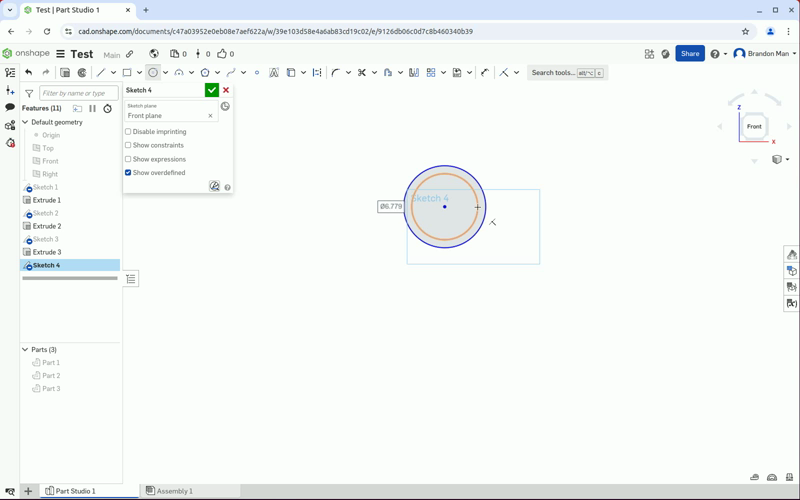
scroll(-6)
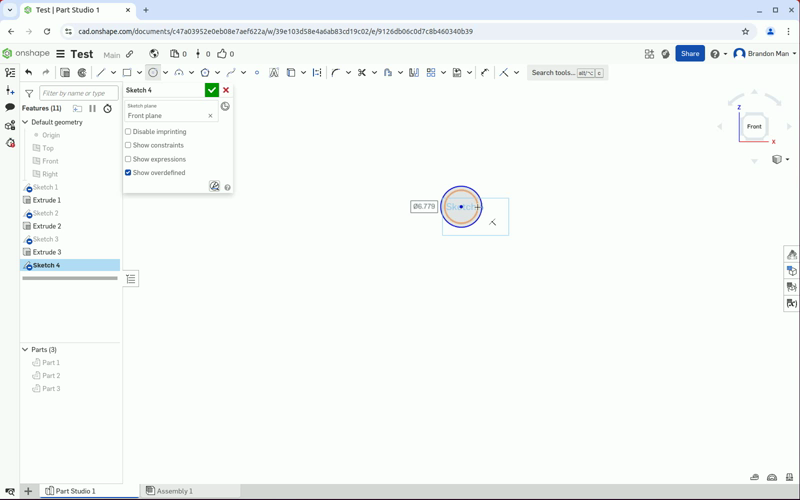
key(esc)
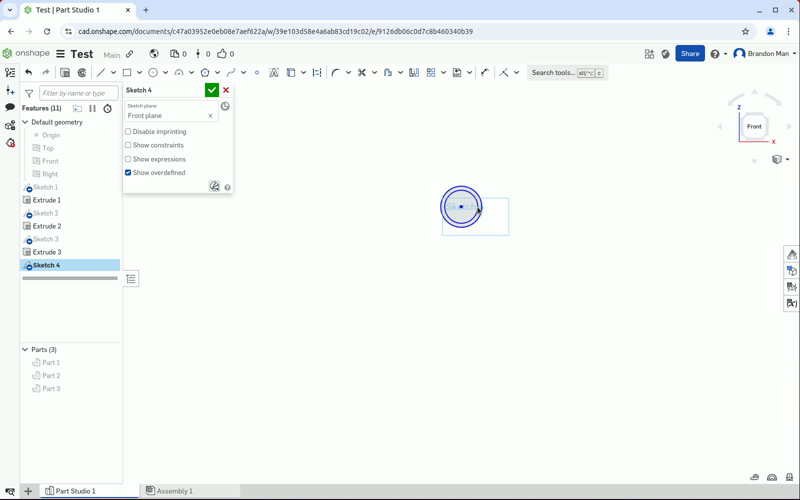
mouse_move(464, 187)
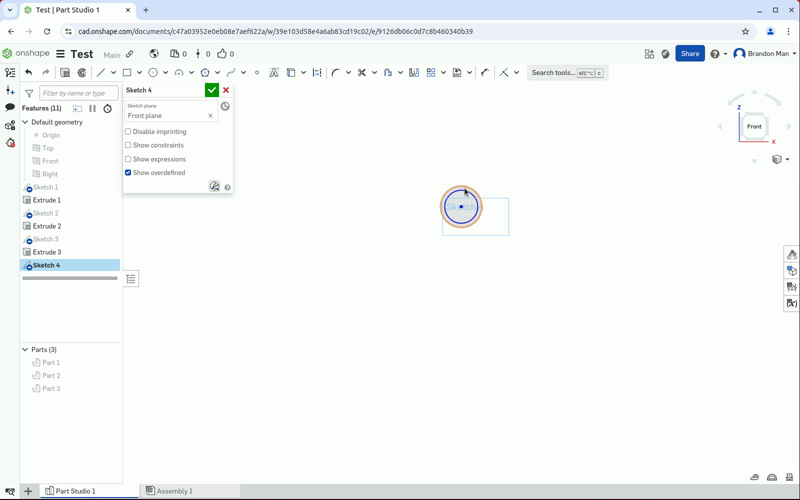
scroll(6)
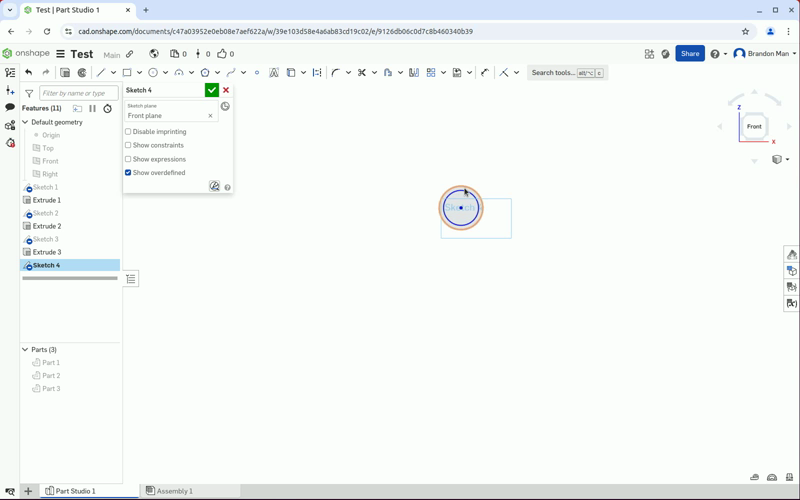
scroll(6)
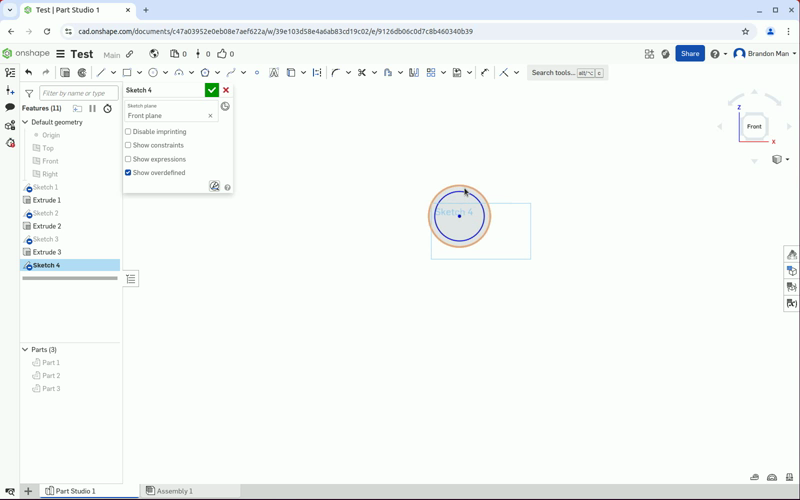
scroll(6)
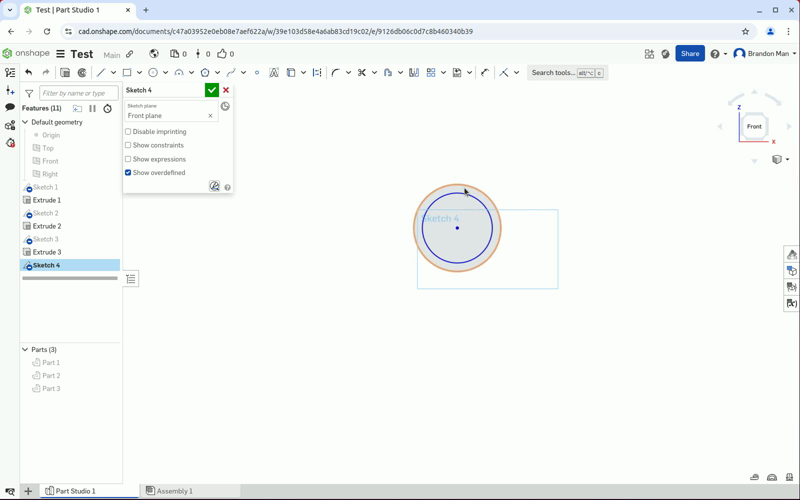
scroll(6)
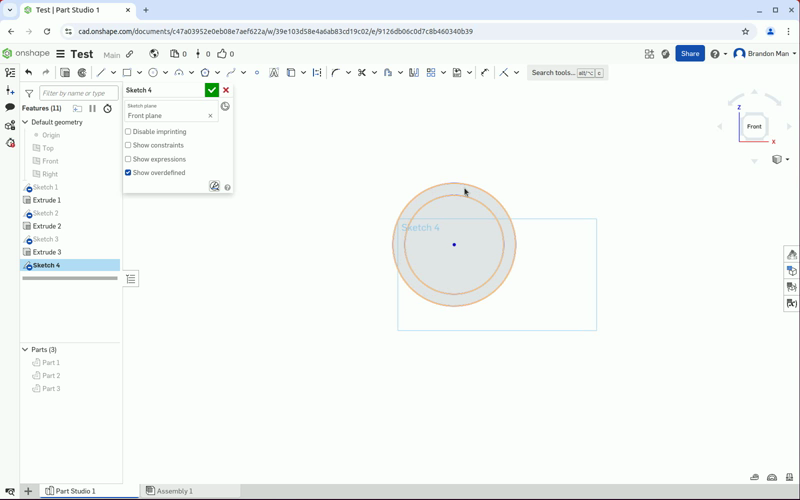
scroll(6)
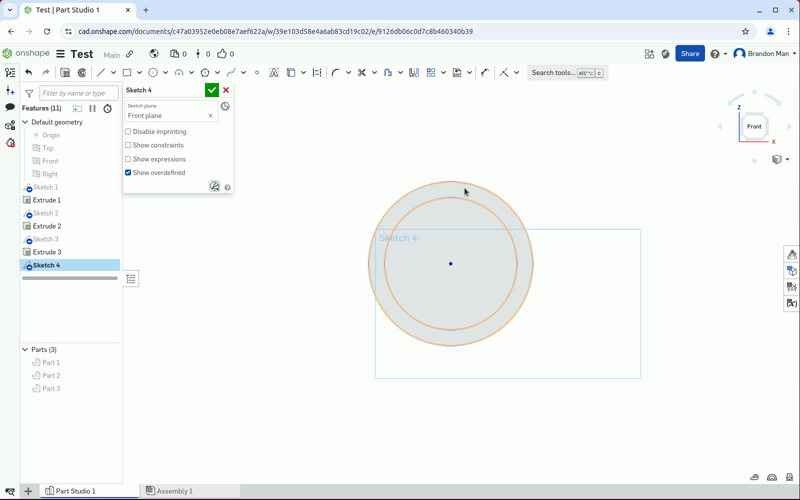
scroll(6)
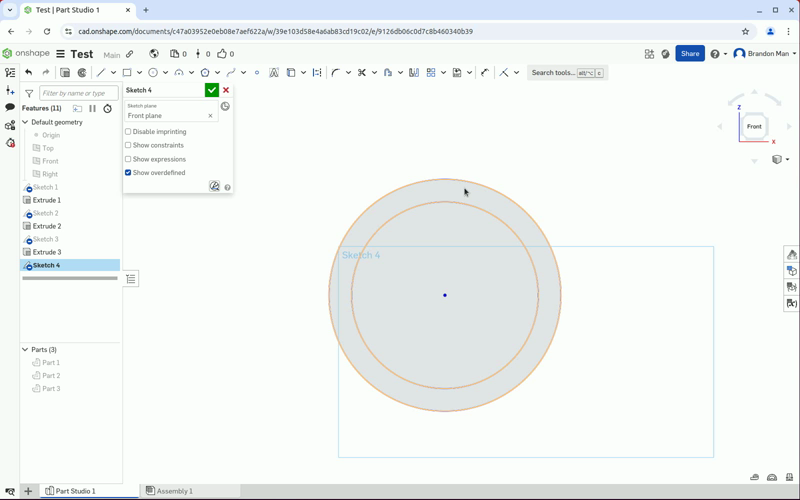
scroll(6)
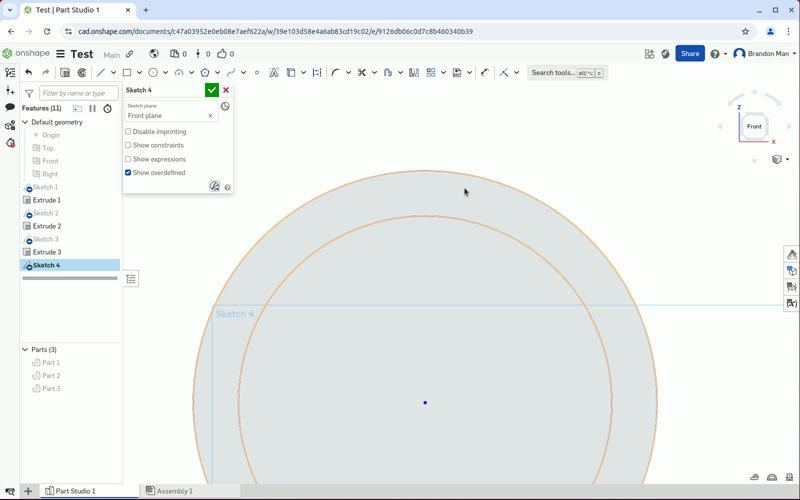
click(464, 187)
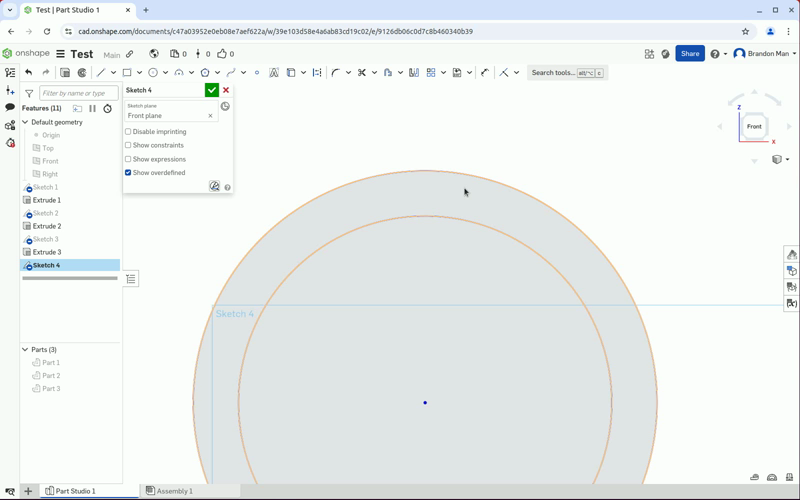
scroll(-6)
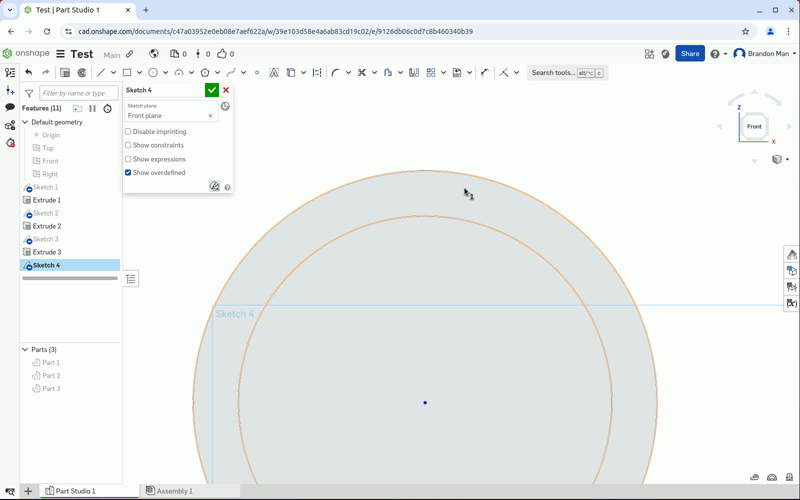
scroll(-6)
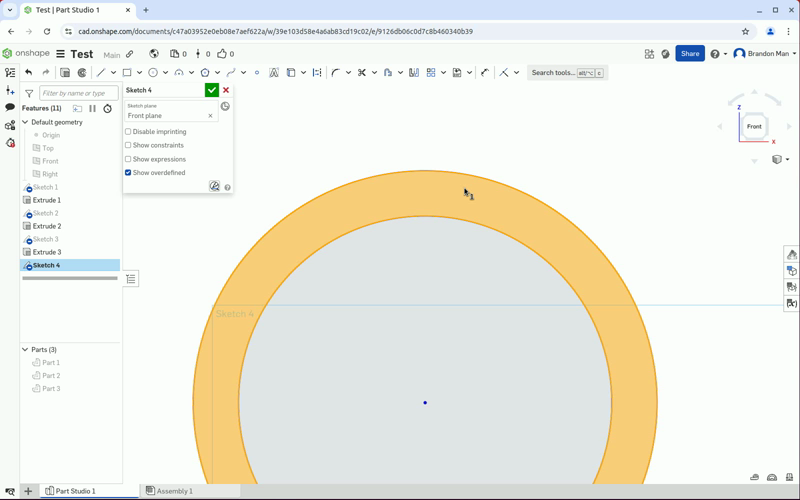
scroll(-6)
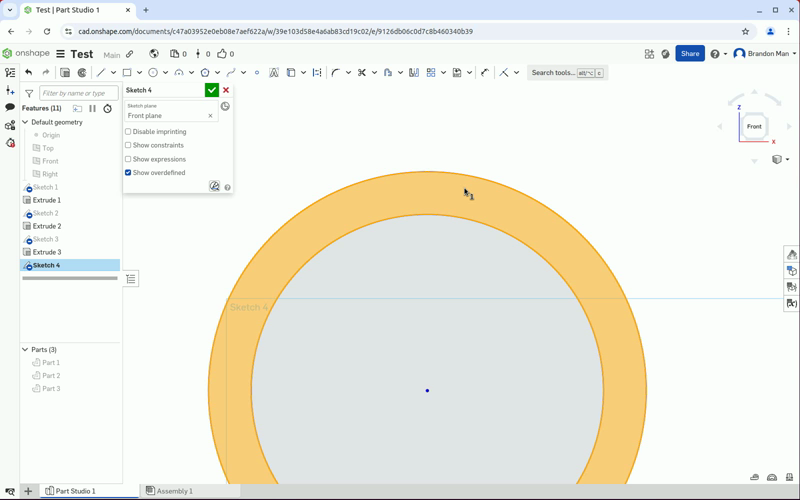
scroll(-6)
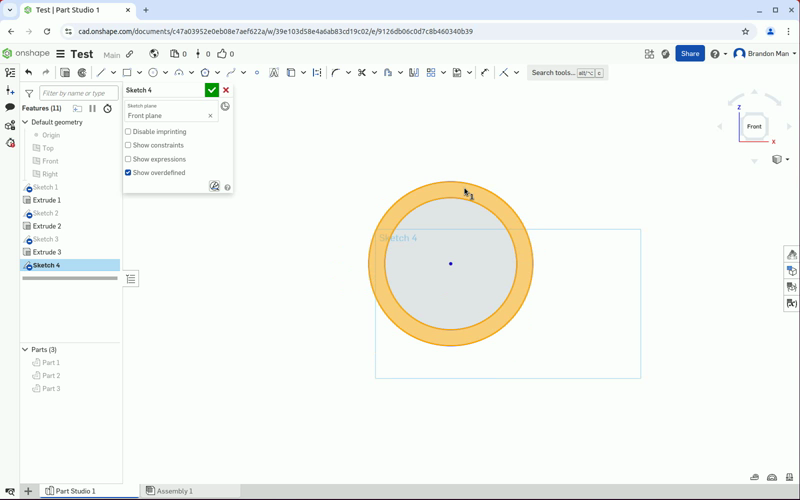
scroll(-6)
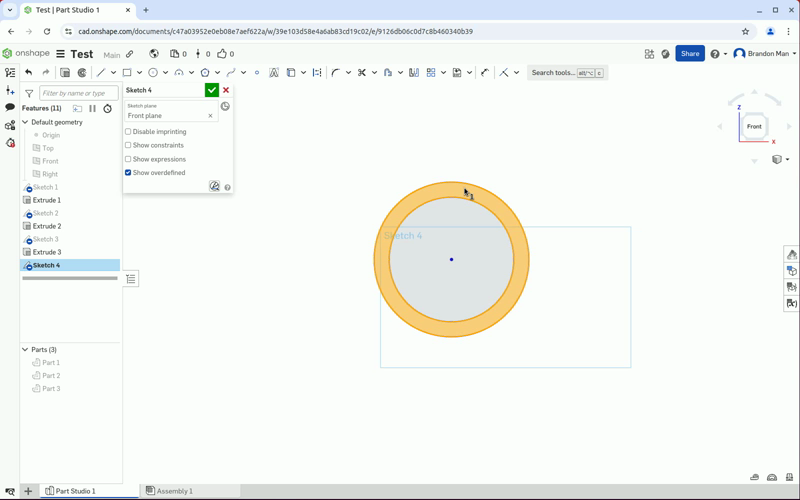
scroll(-6)
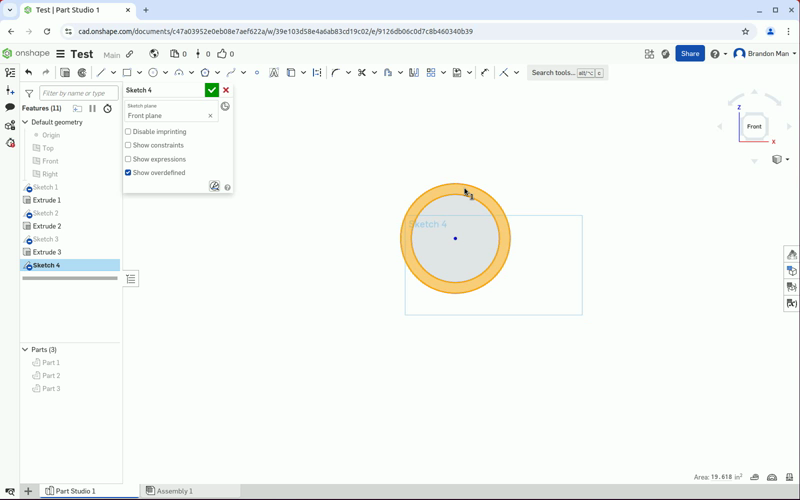
scroll(-6)
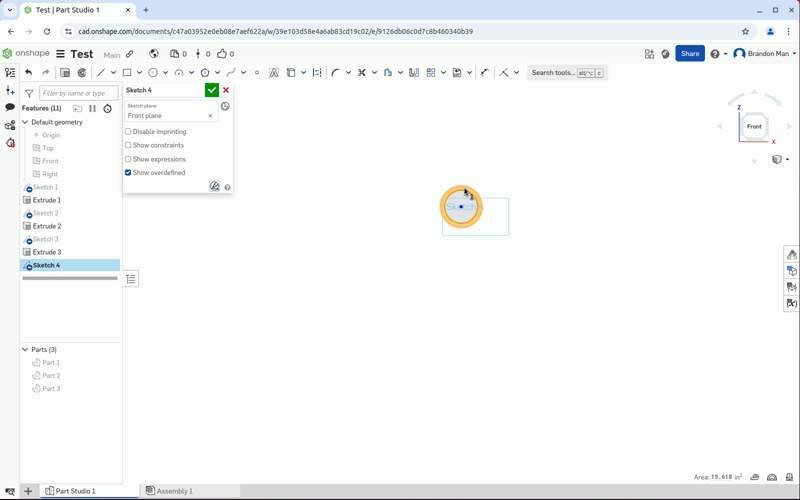
mouse_move(73, 352)
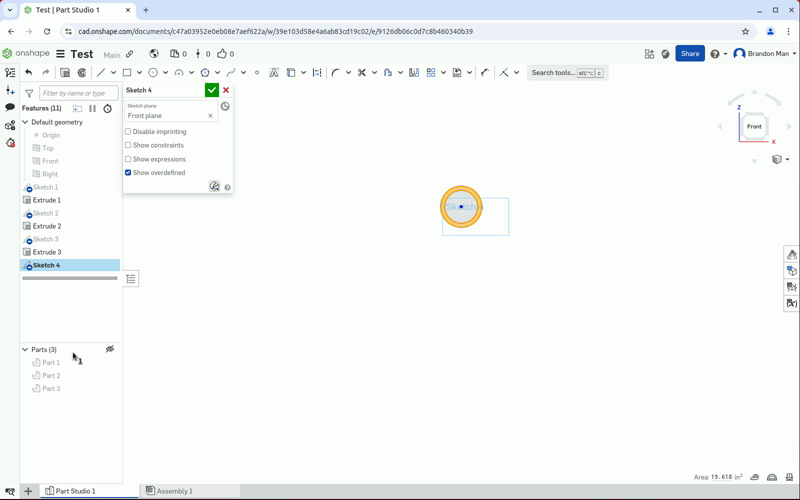
key(shift+y)
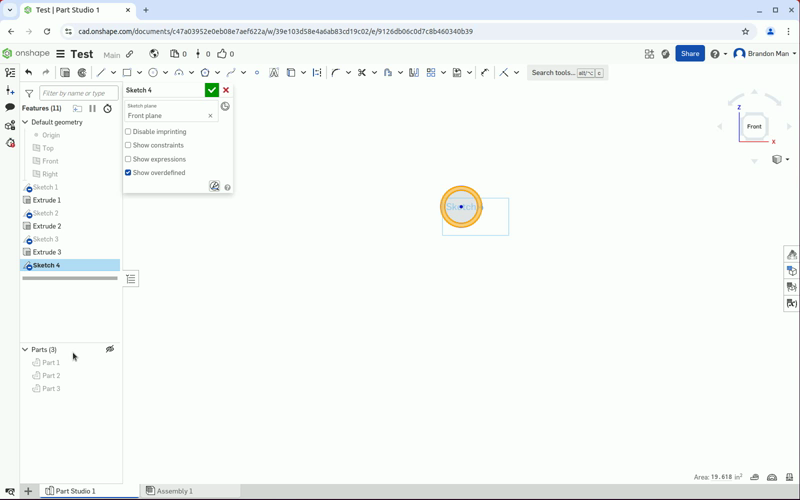
key(shift+e)
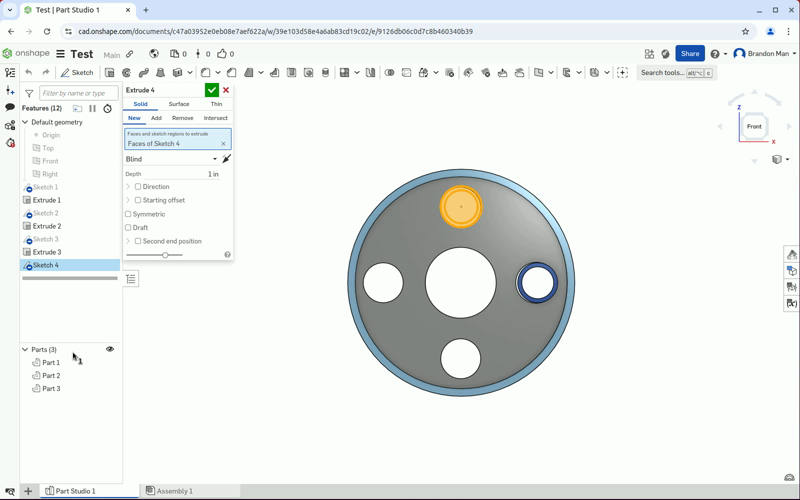
mouse_move(143, 106)
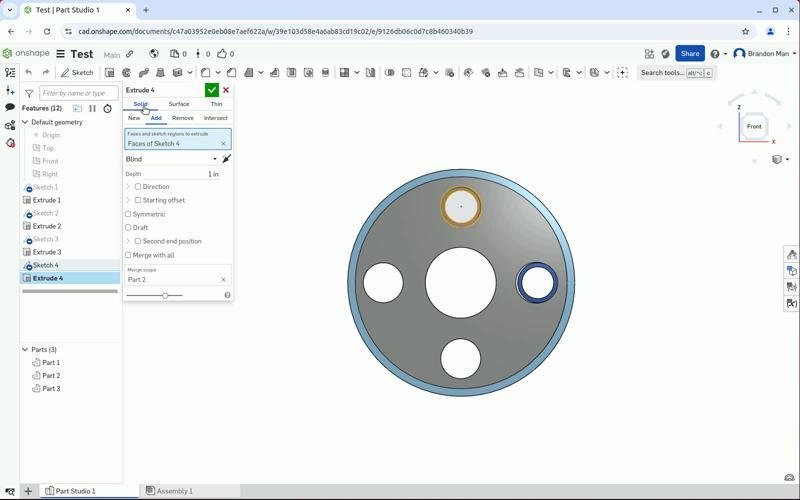
click(143, 106)
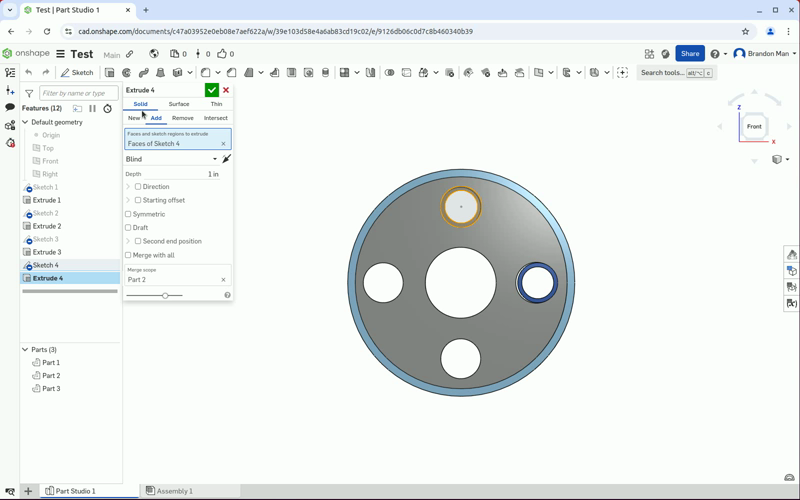
mouse_move(137, 120)
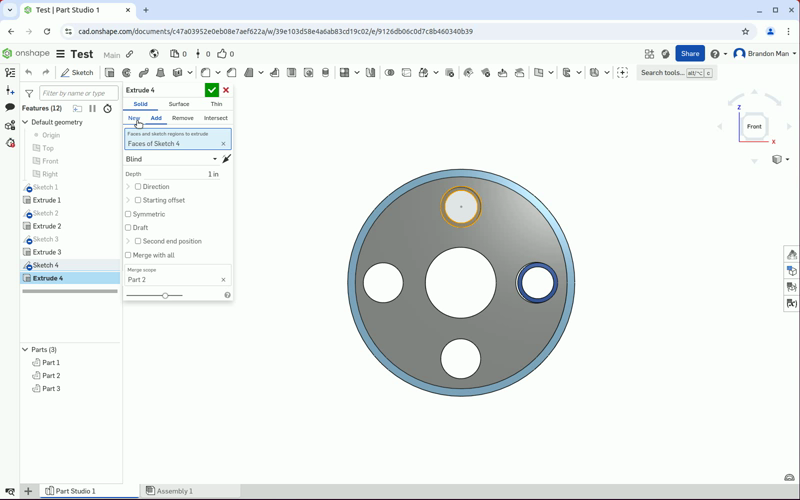
click(137, 120)
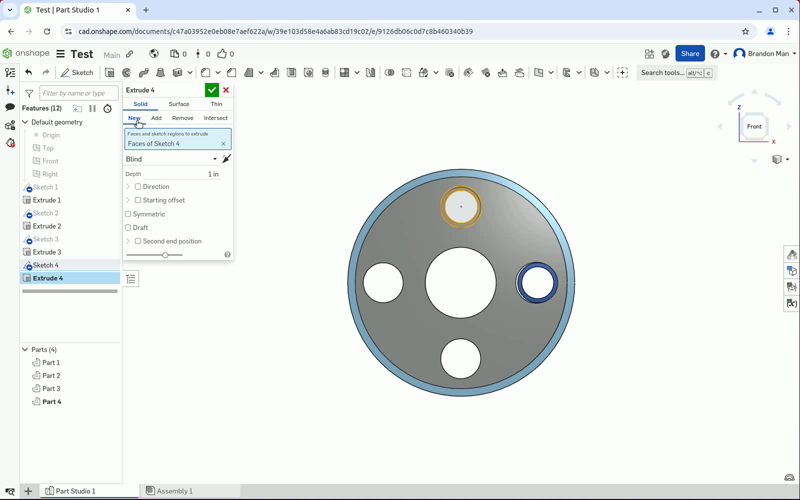
key(tab, 4)
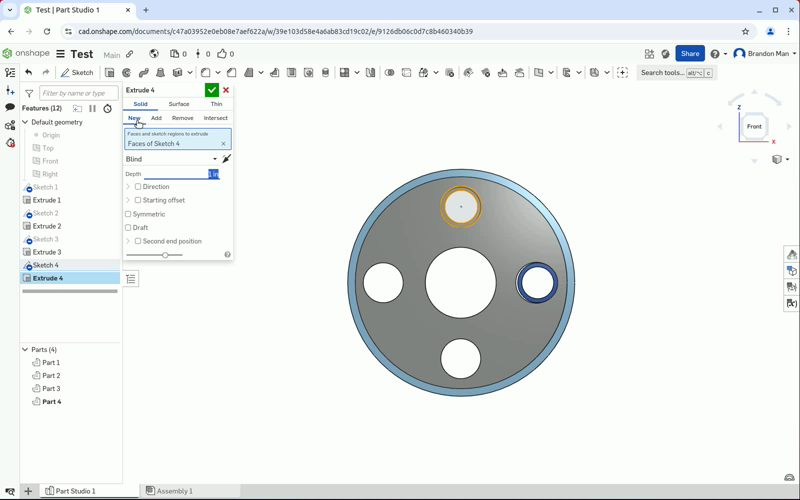
text(4.333)
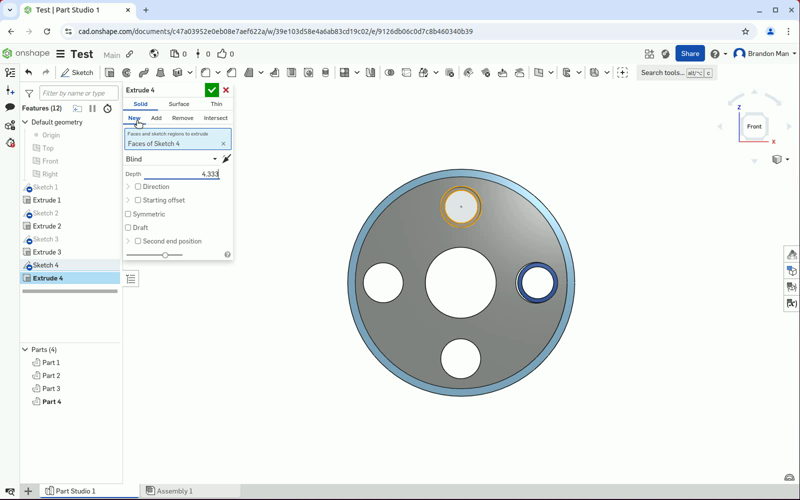
key(enter)
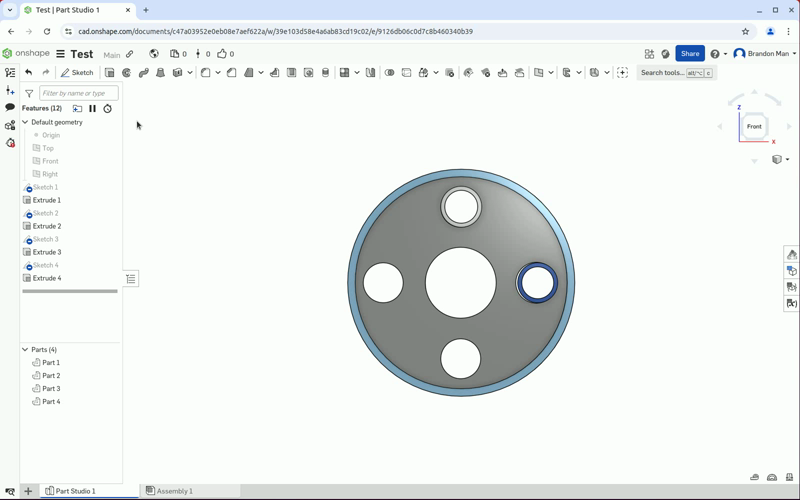
key(shift+h)
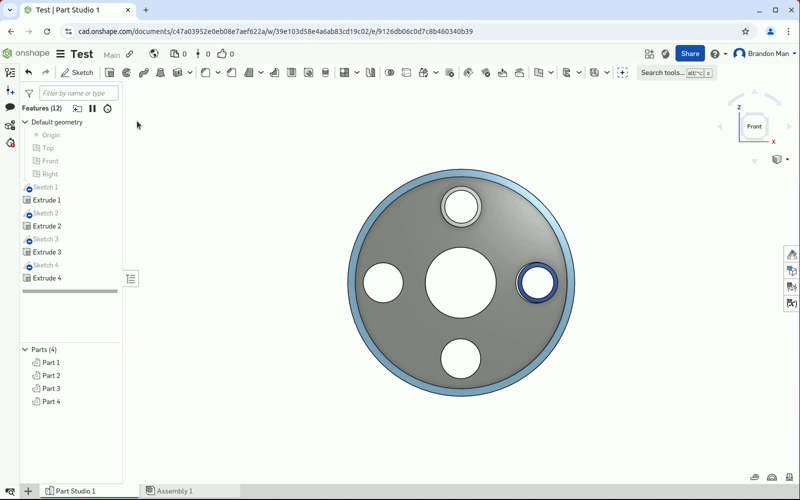
key(shift+h)
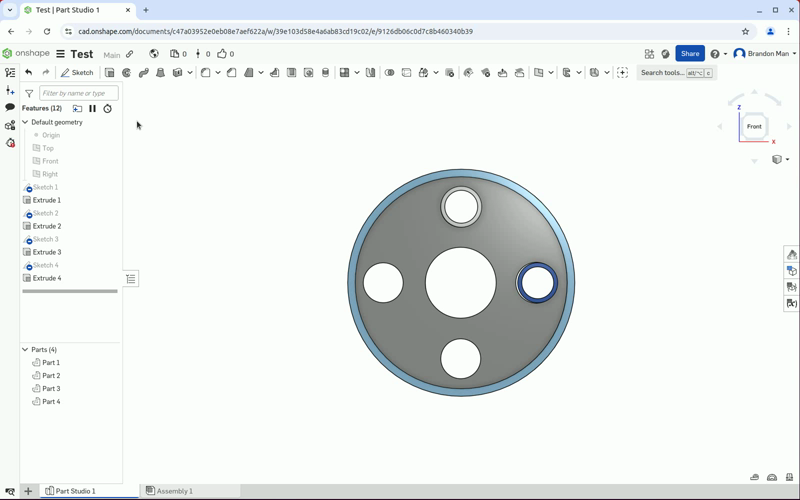
mouse_move(73, 189)
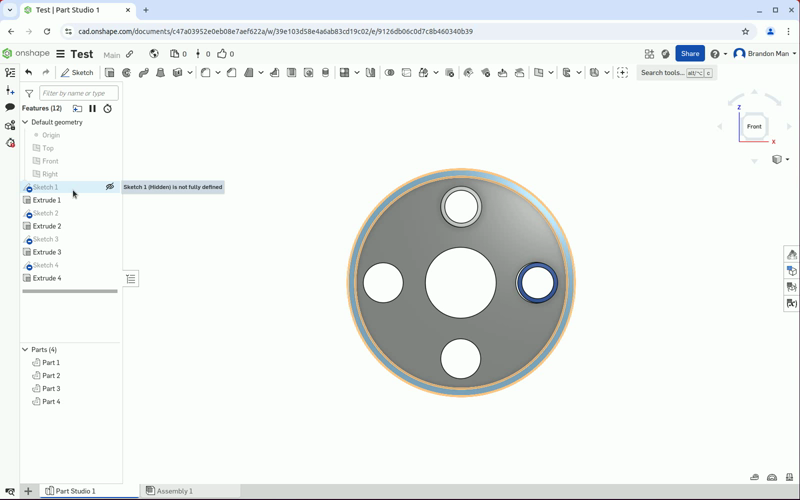
click(73, 189)
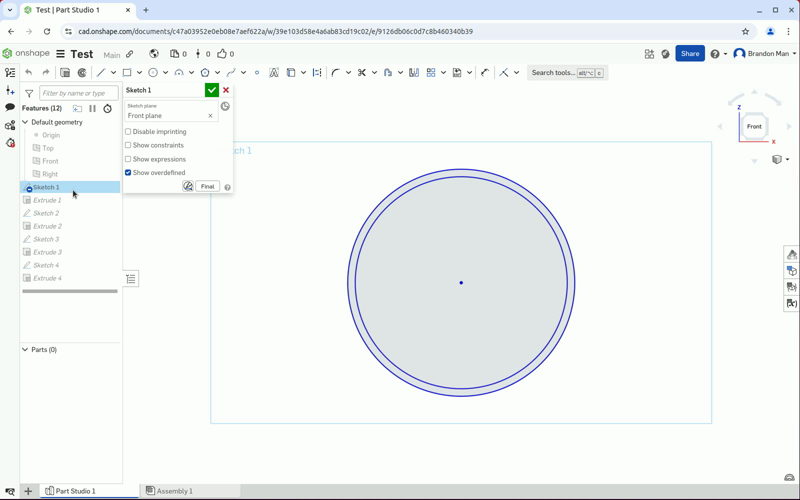
mouse_move(229, 92)
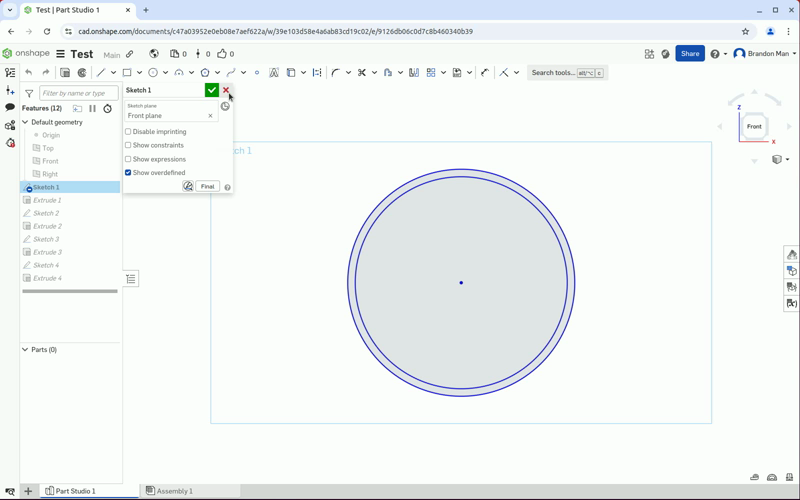
click(229, 92)
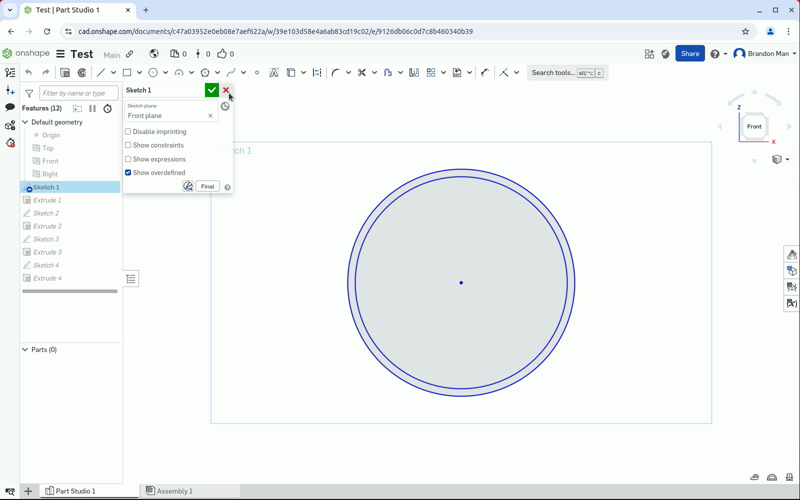
key(shift+s)
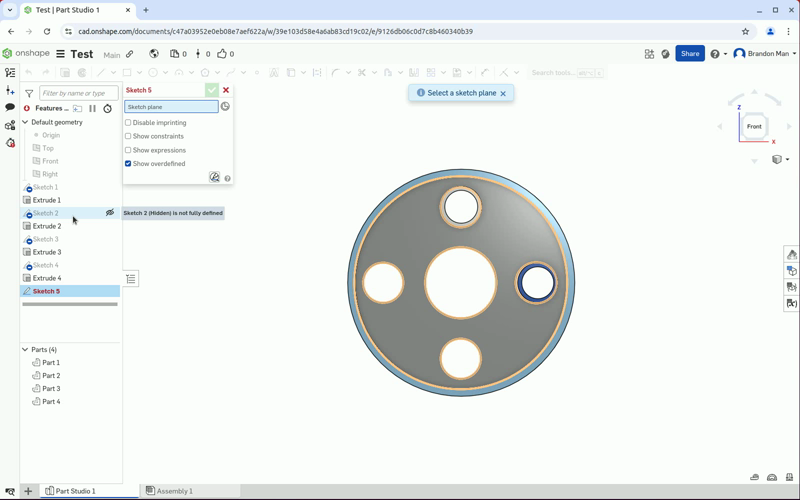
scroll(3)
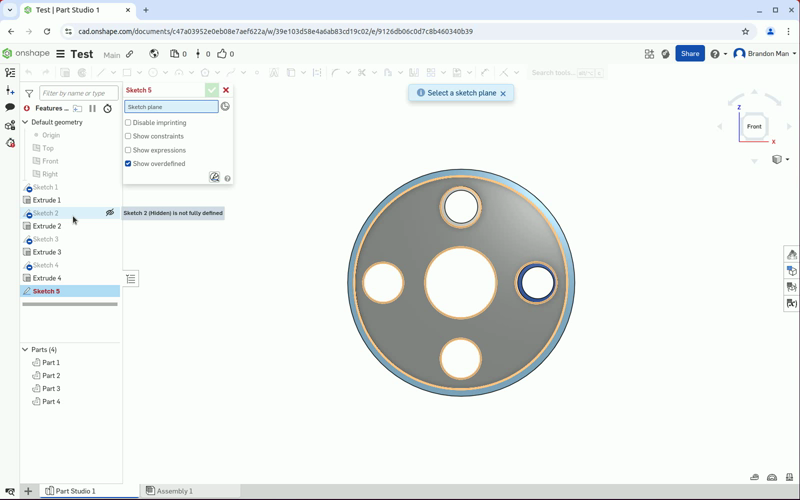
mouse_move(73, 163)
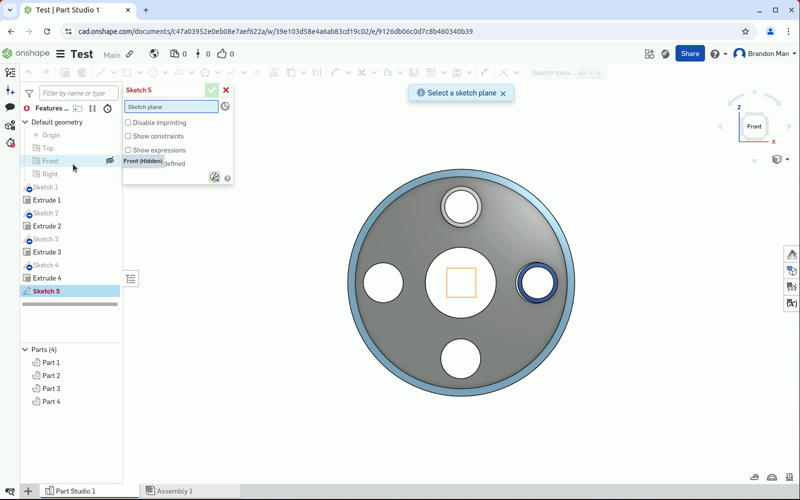
click(73, 163)
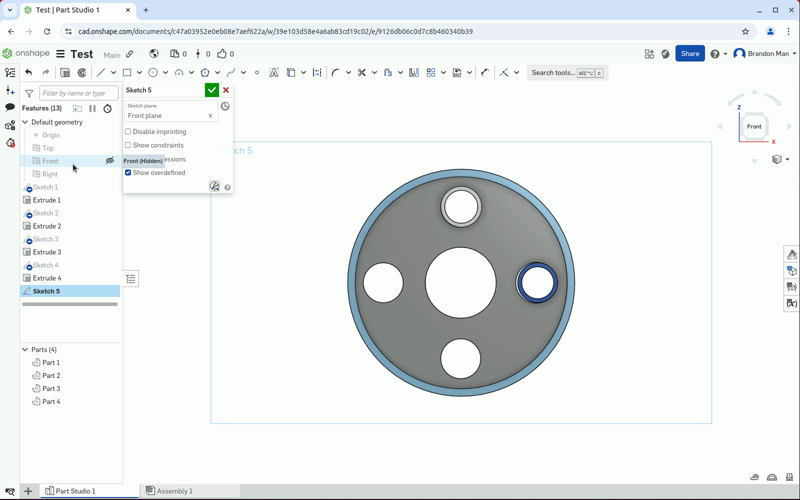
mouse_move(73, 352)
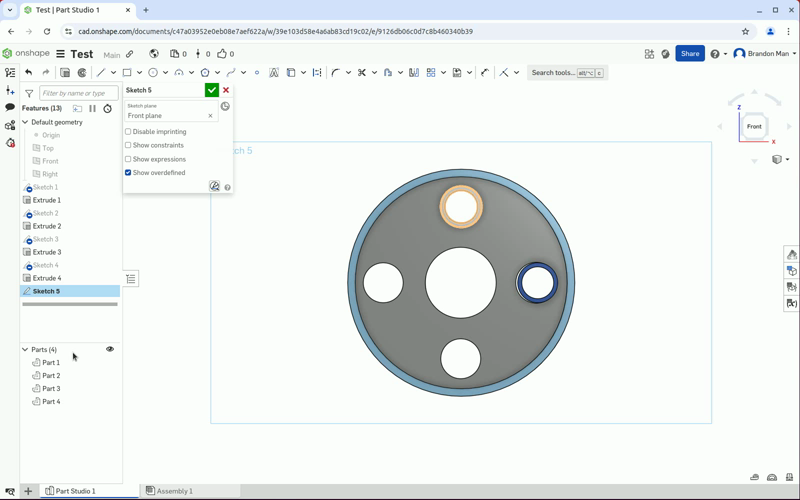
key(y)
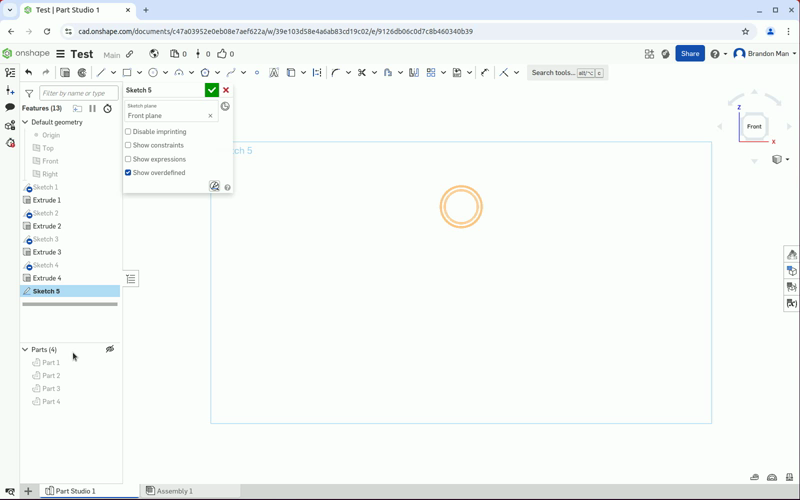
key(c)
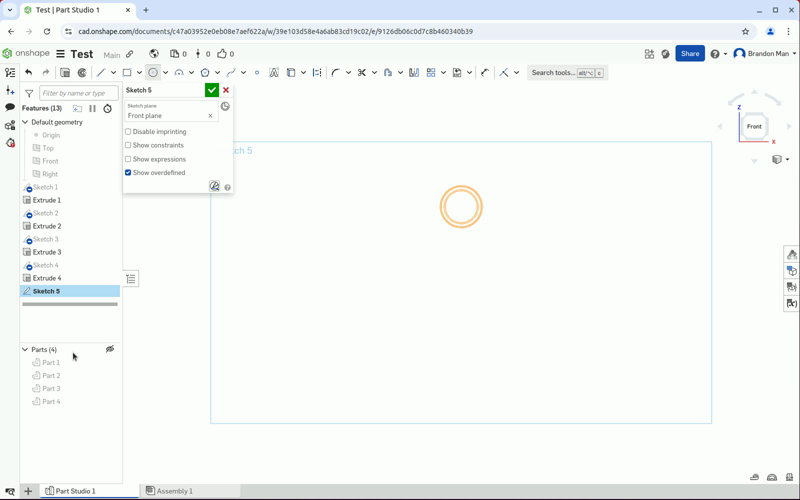
key_down(shift)
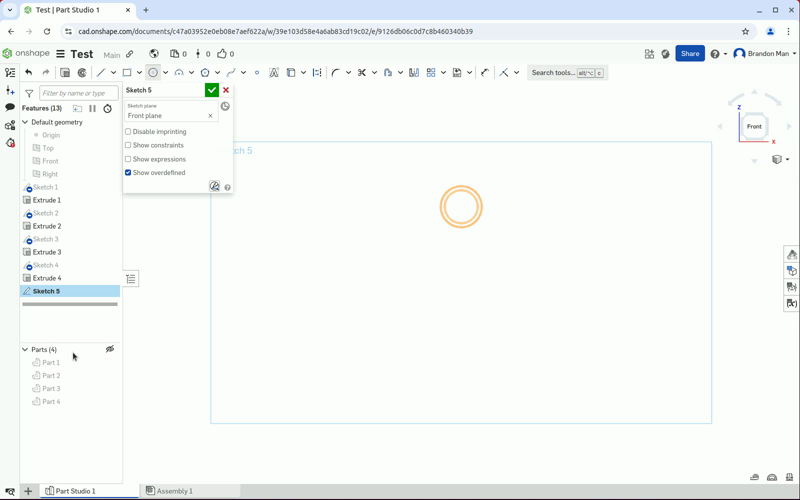
mouse_move(461, 282)
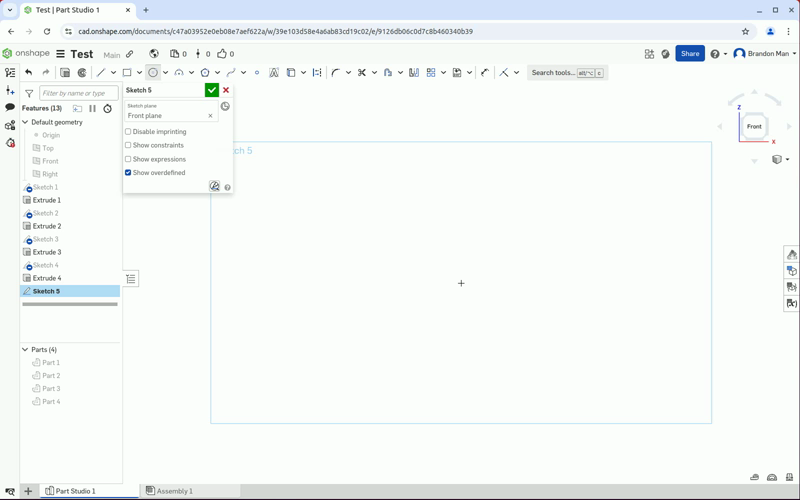
click(461, 282)
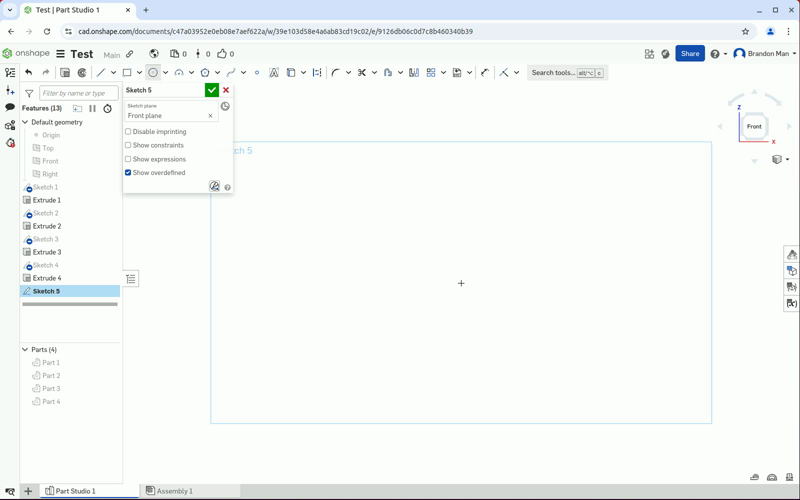
key_up(shift)
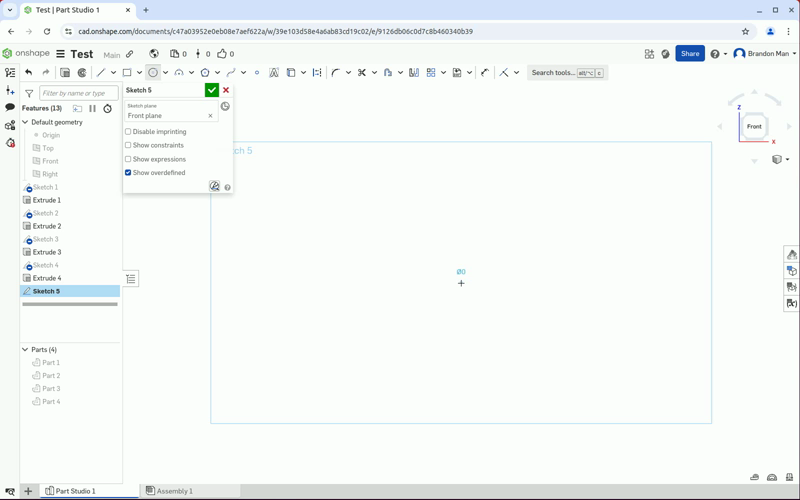
mouse_move(498, 282)
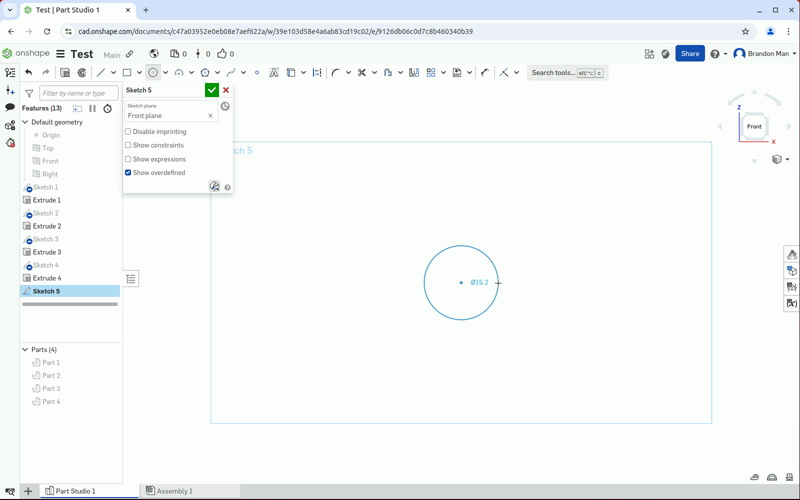
click(498, 282)
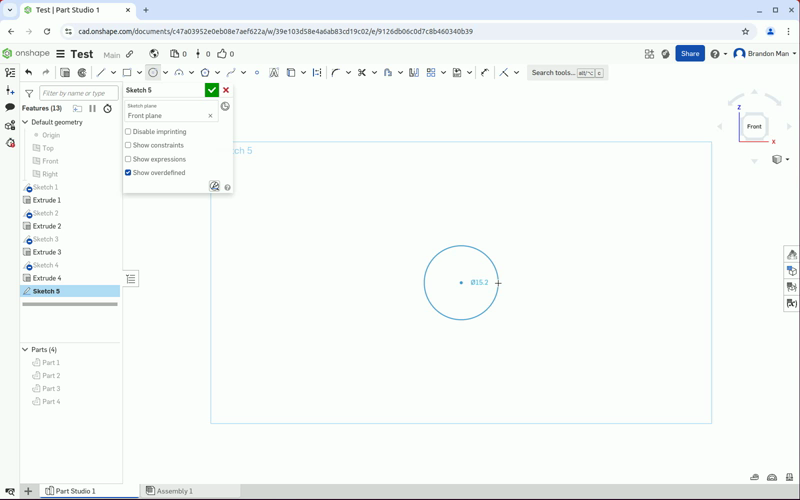
key(esc)
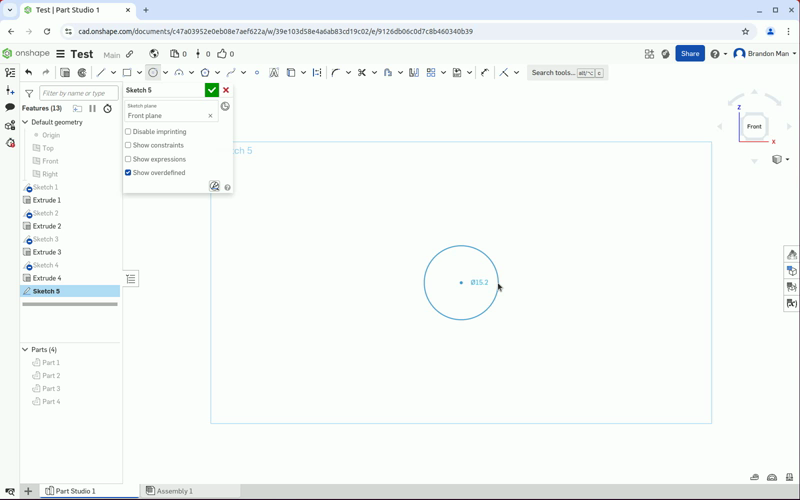
key(c)
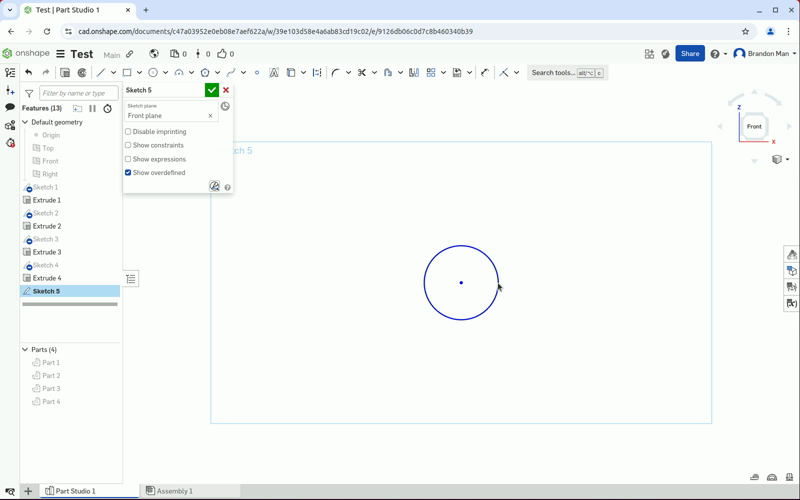
key_down(shift)
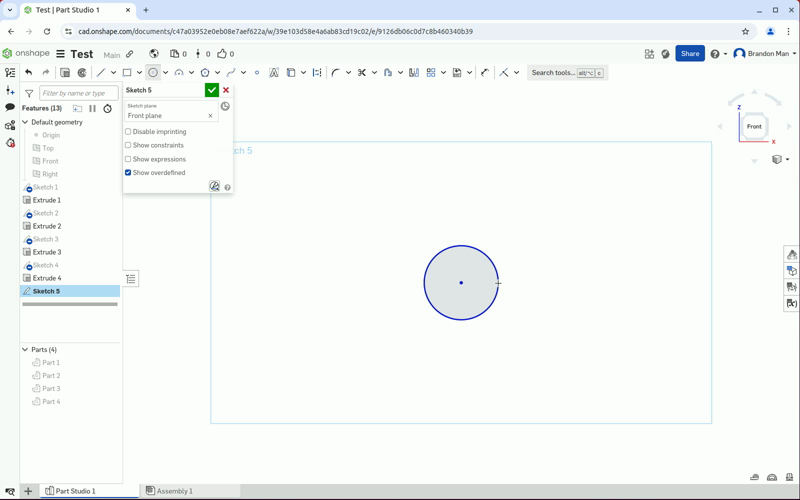
mouse_move(461, 282)
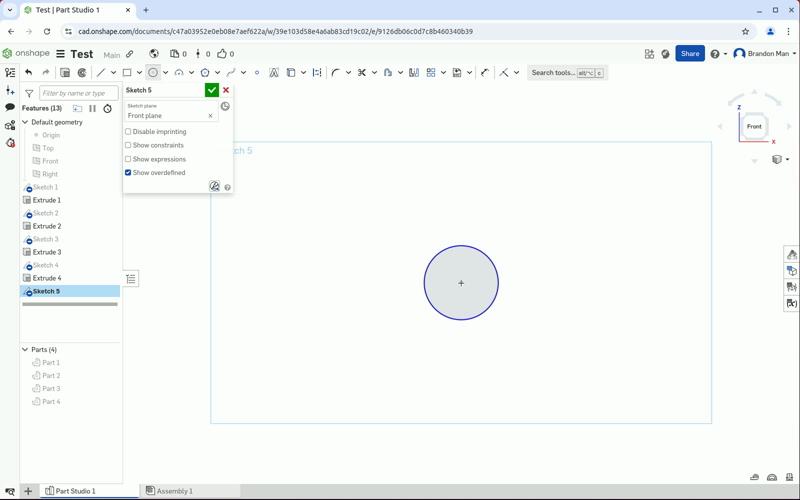
click(461, 282)
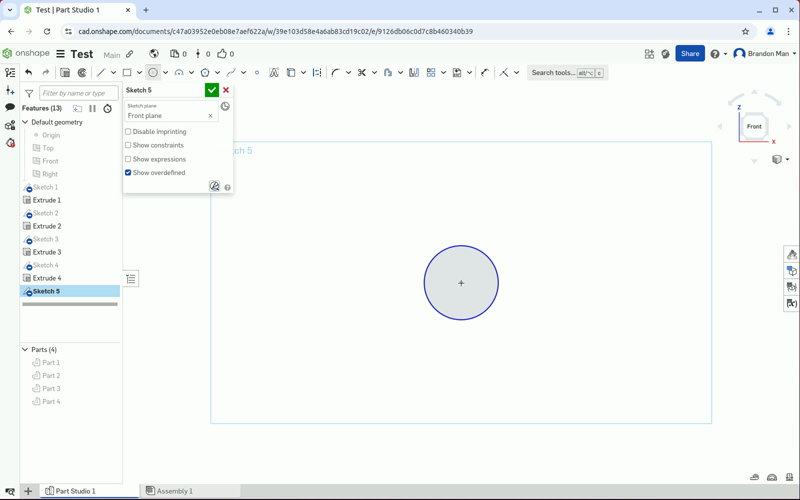
key_up(shift)
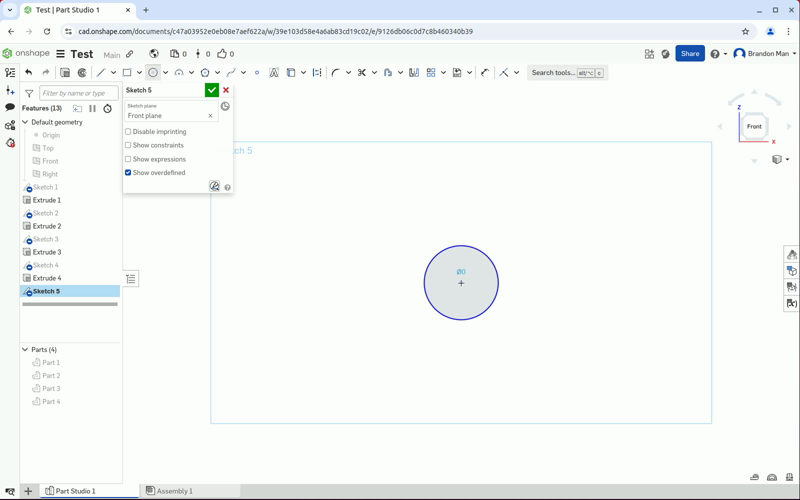
mouse_move(493, 282)
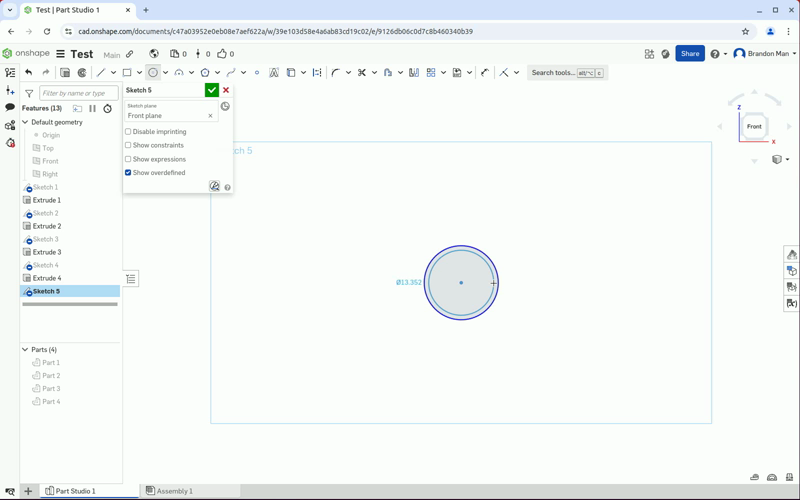
click(493, 282)
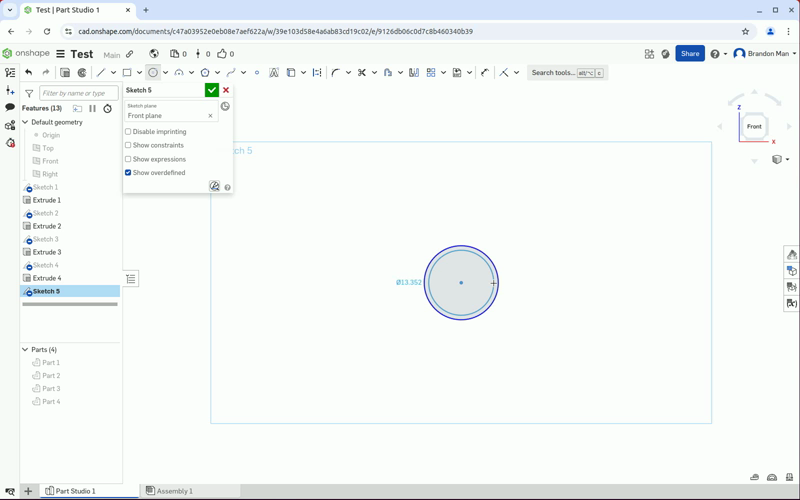
key(esc)
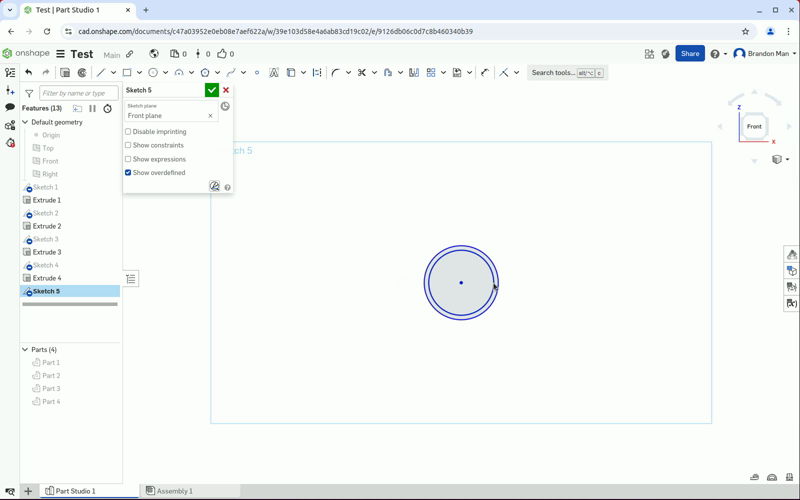
mouse_move(479, 253)
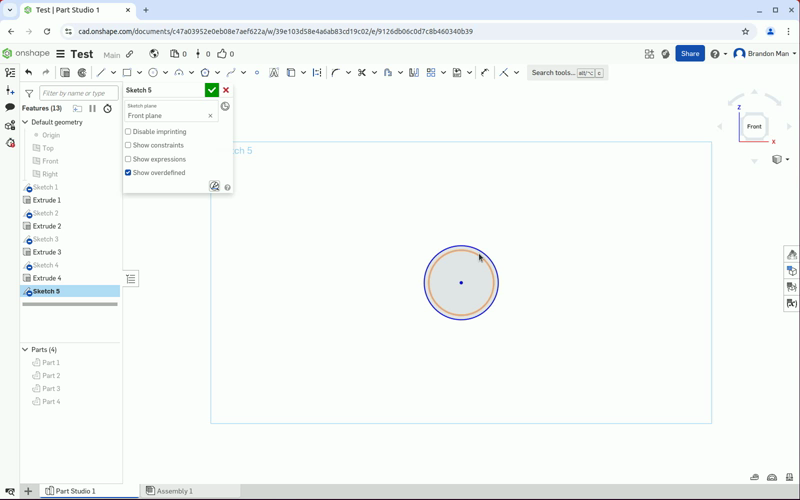
scroll(6)
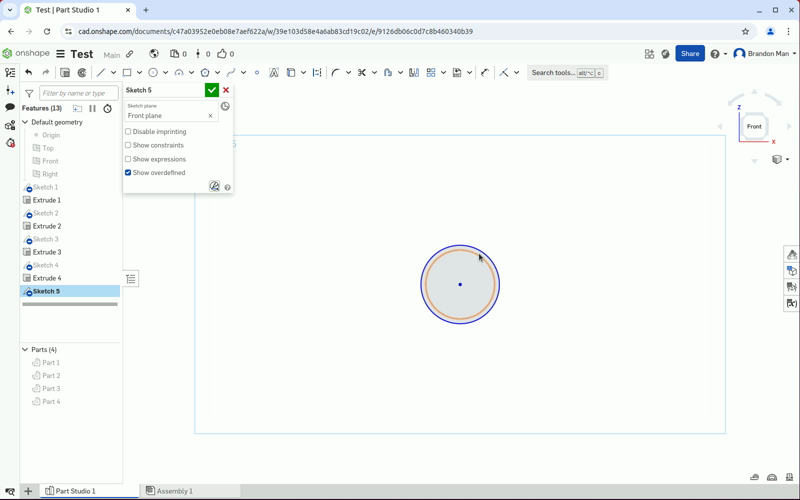
scroll(6)
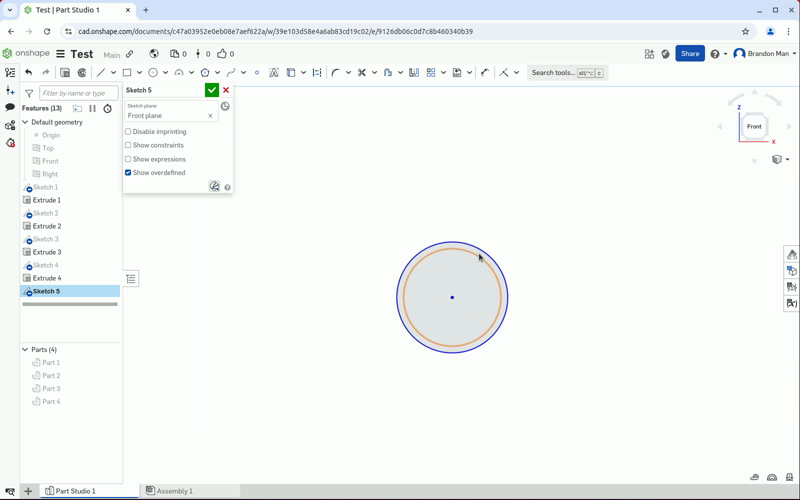
scroll(6)
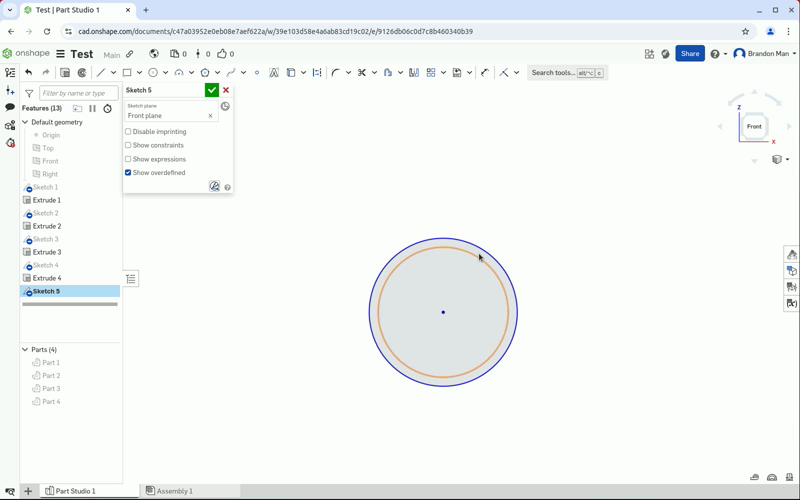
scroll(6)
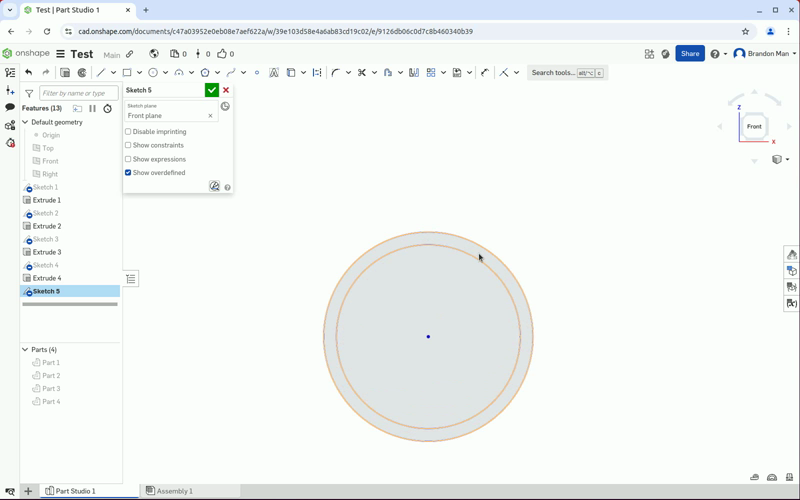
scroll(6)
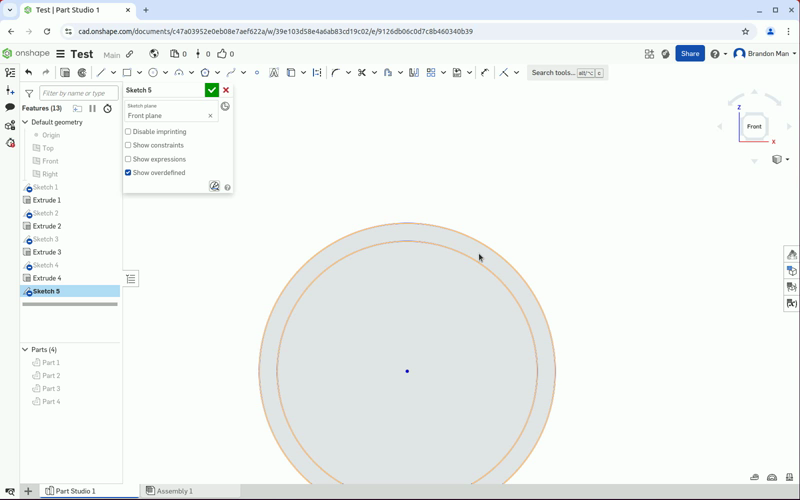
scroll(6)
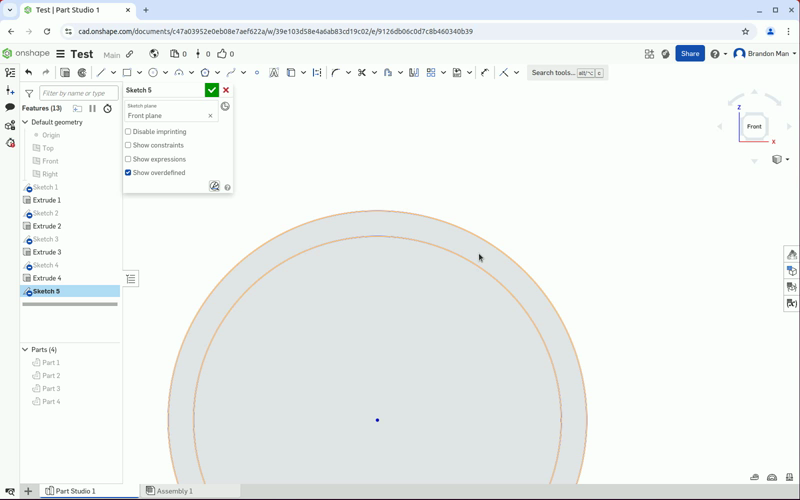
scroll(6)
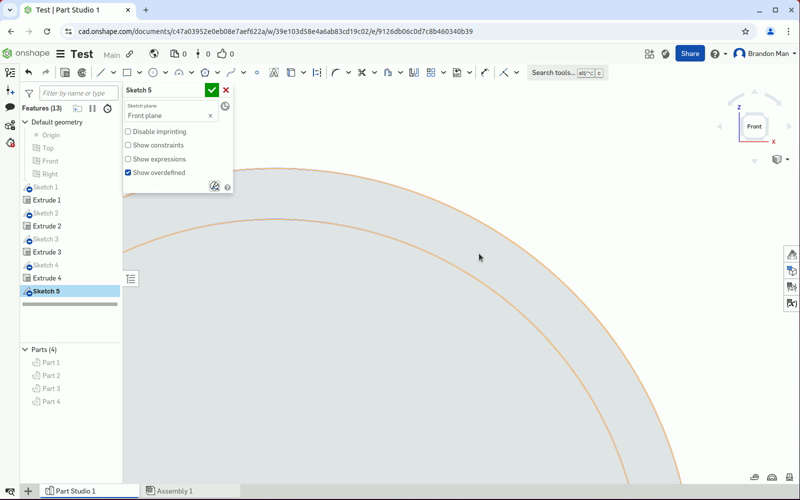
click(479, 253)
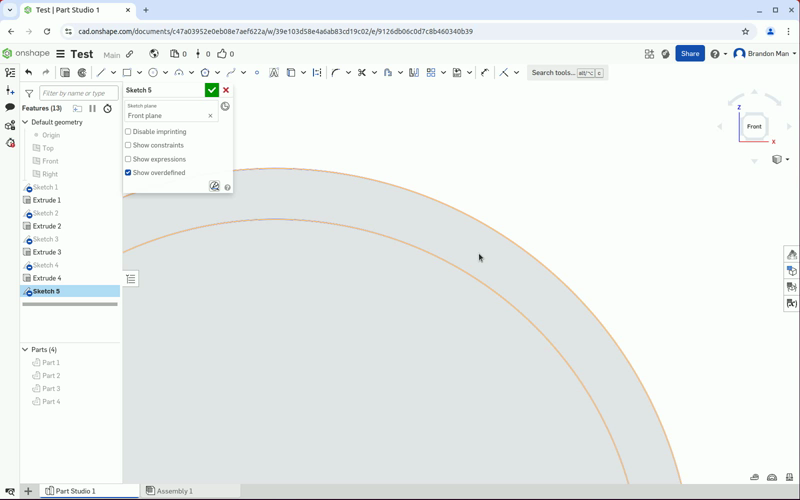
scroll(-6)
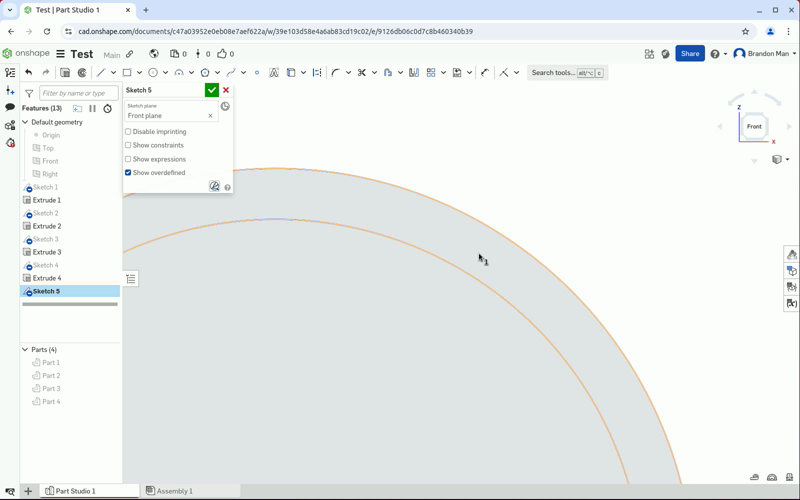
scroll(-6)
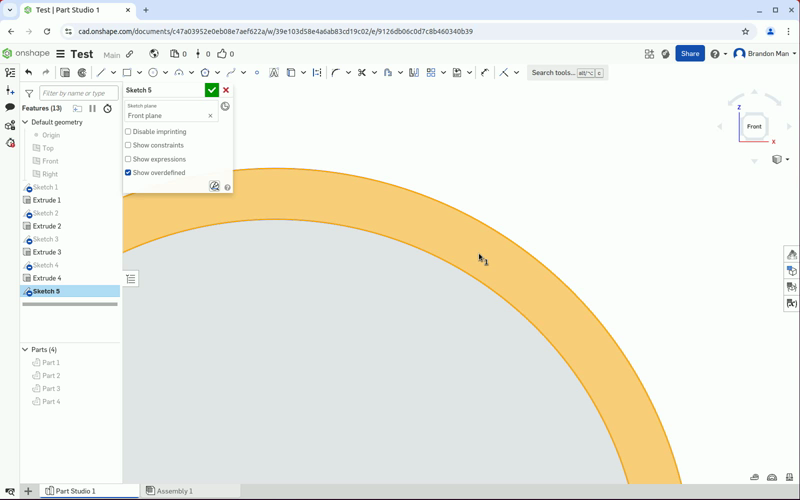
scroll(-6)
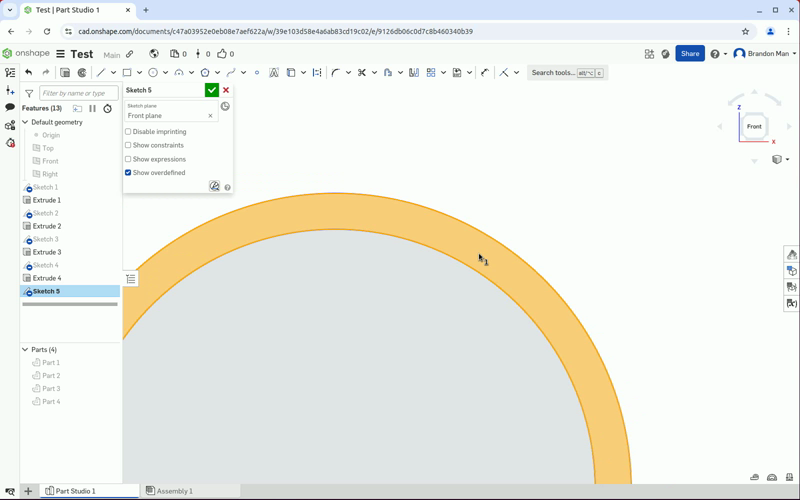
scroll(-6)
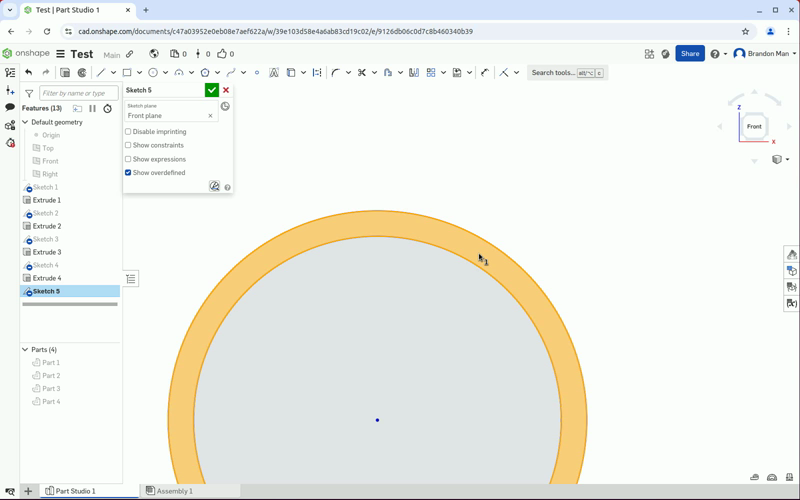
scroll(-6)
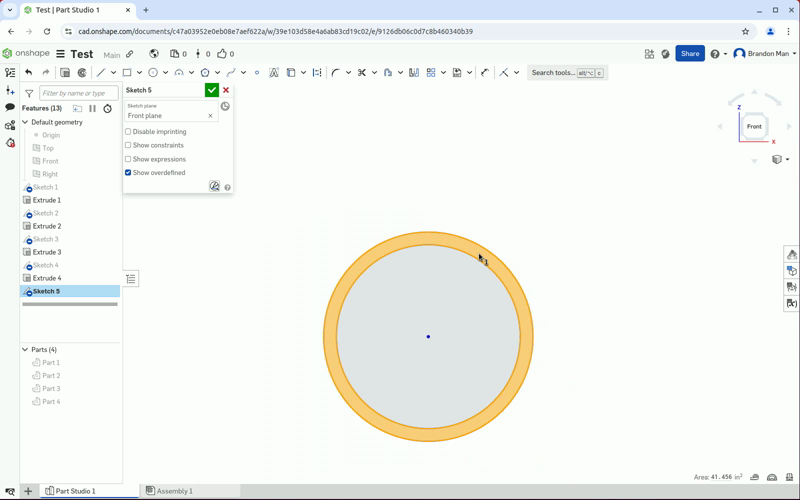
scroll(-6)
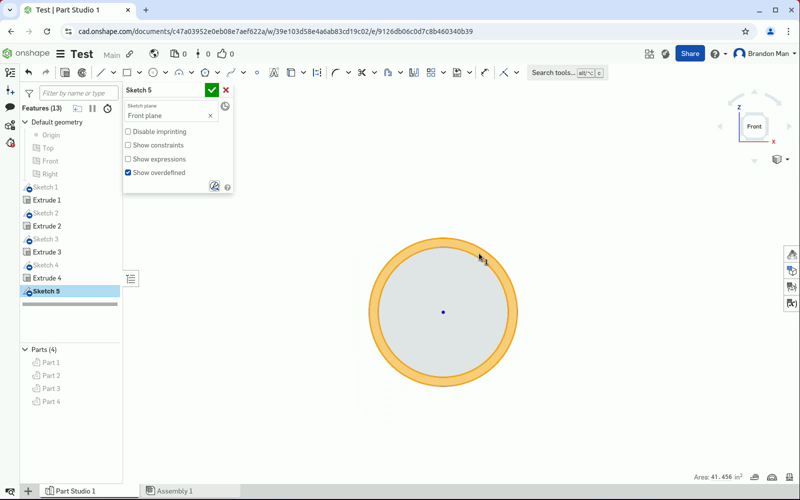
scroll(-6)
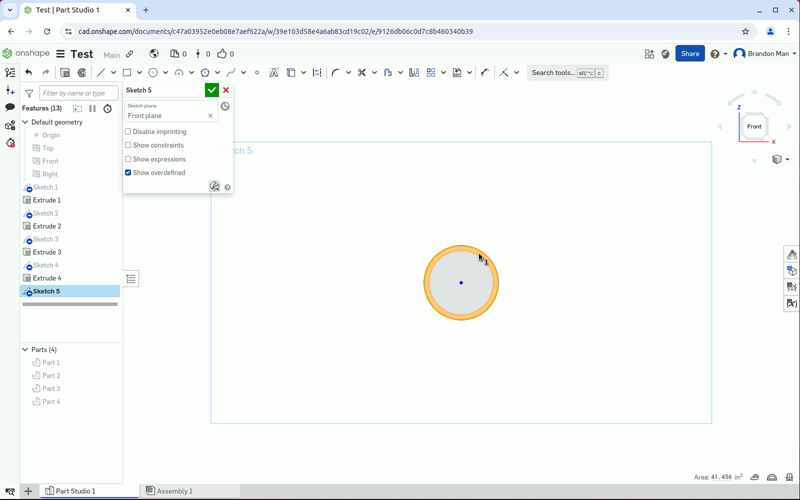
mouse_move(73, 352)
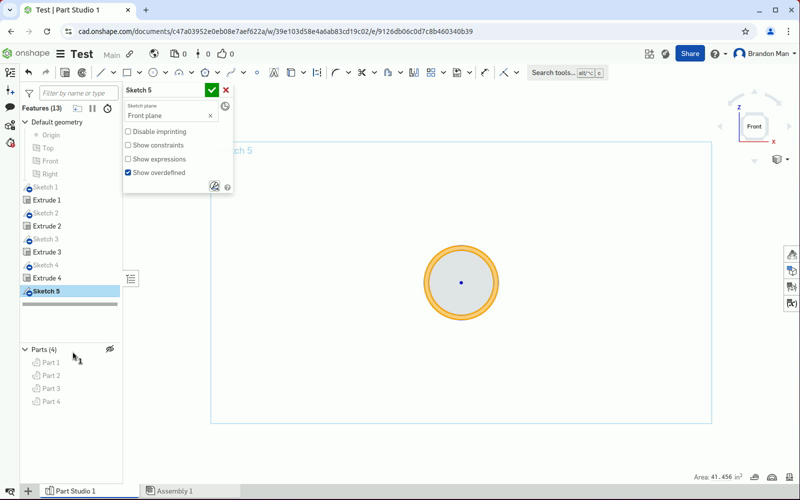
key(shift+y)
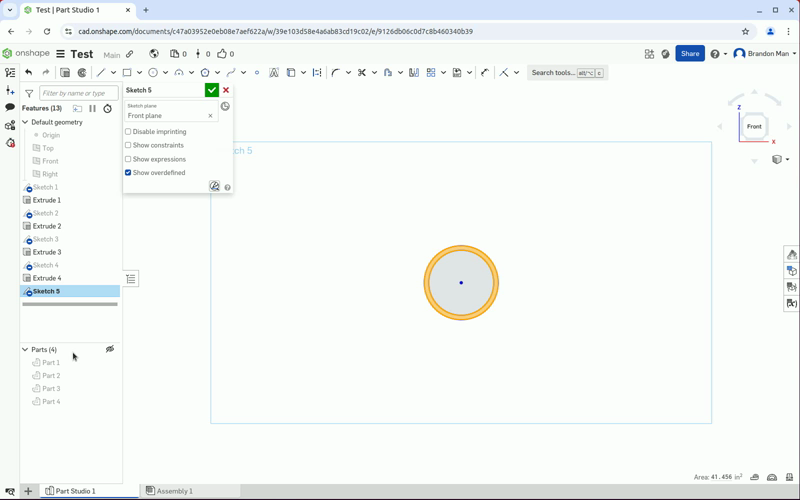
key(shift+e)
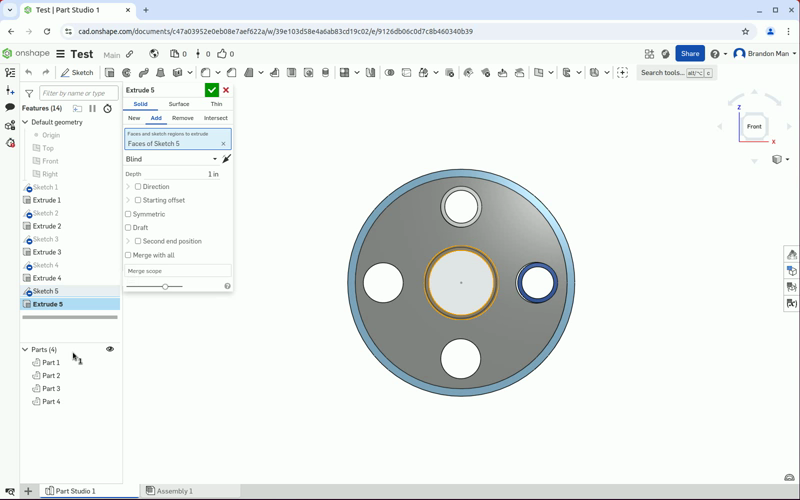
mouse_move(143, 106)
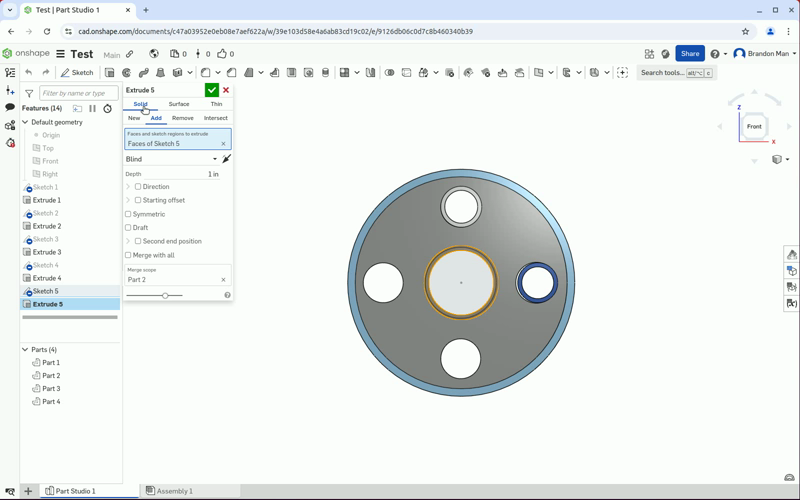
click(143, 106)
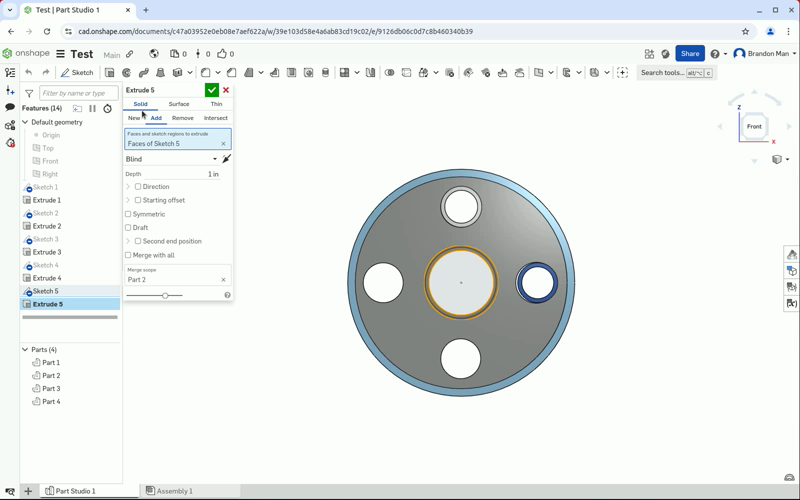
mouse_move(137, 120)
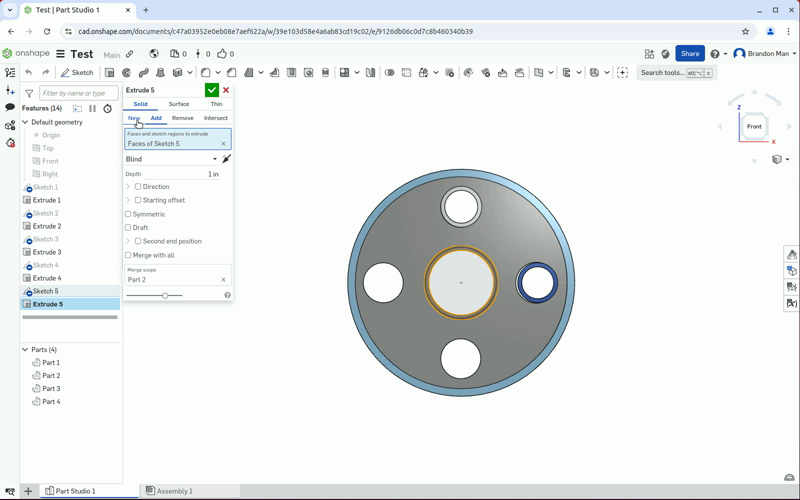
click(137, 120)
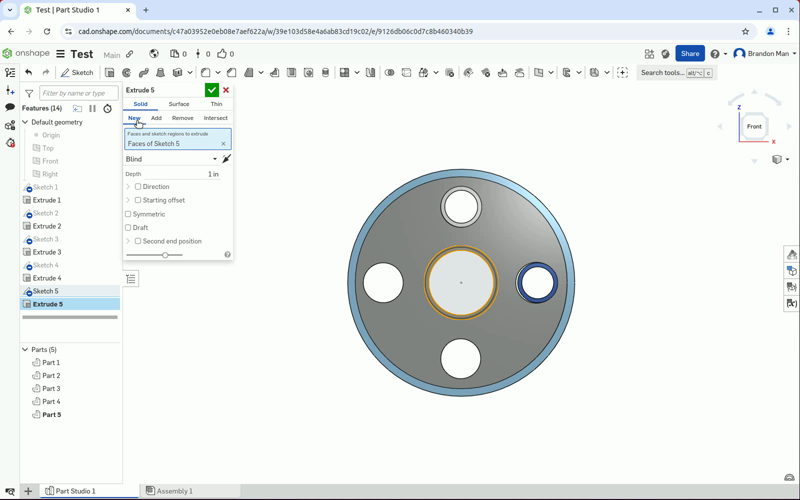
key(tab, 4)
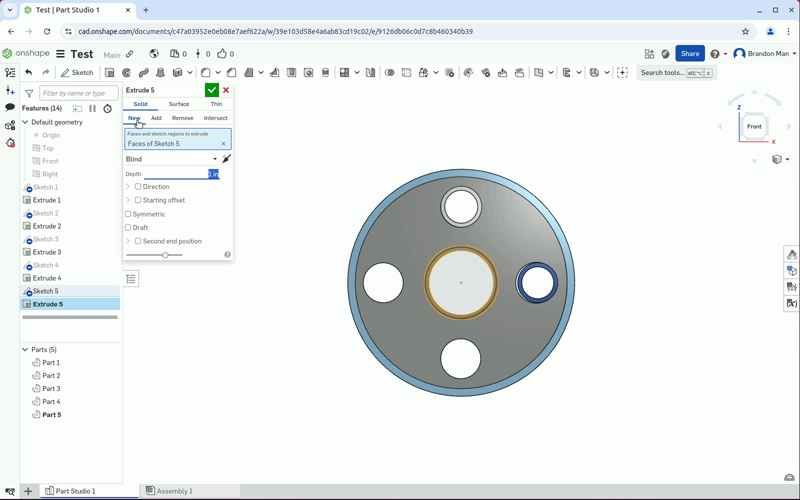
text(4.333)
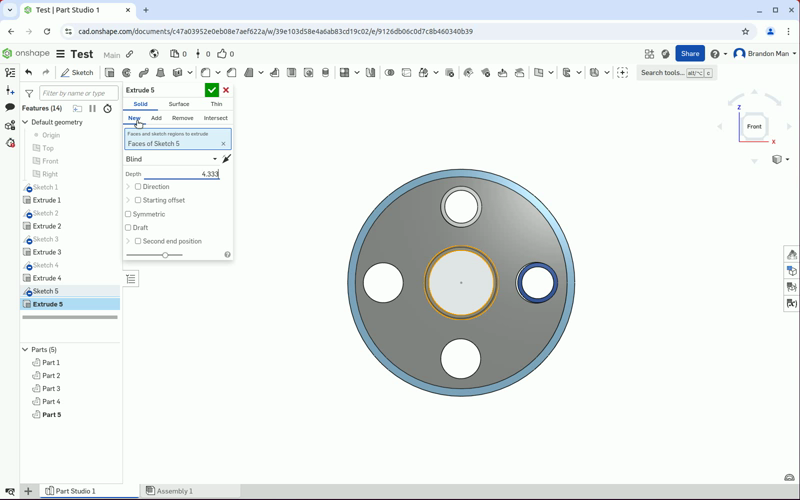
key(enter)
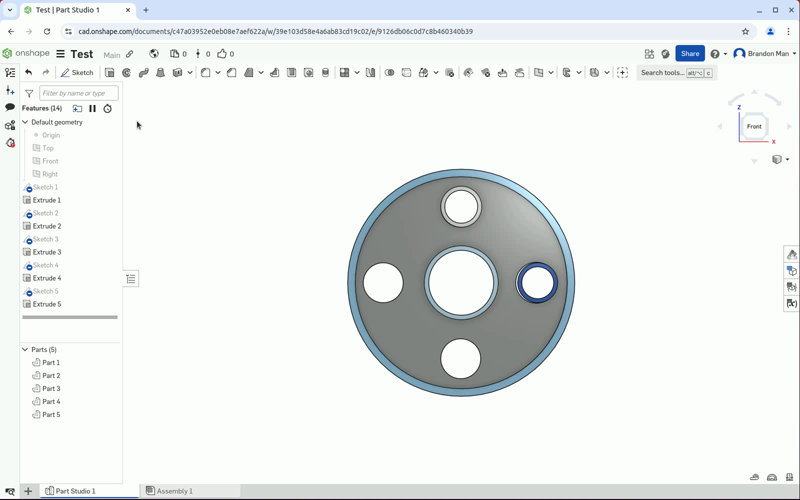
key(shift+h)
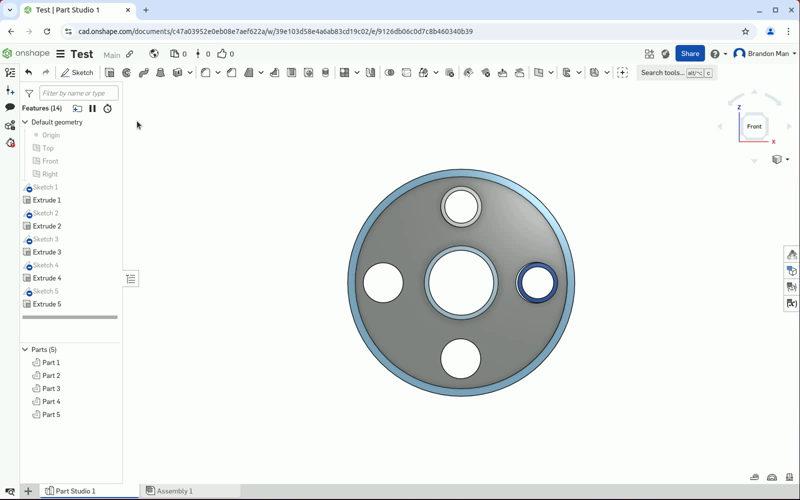
key(shift+h)
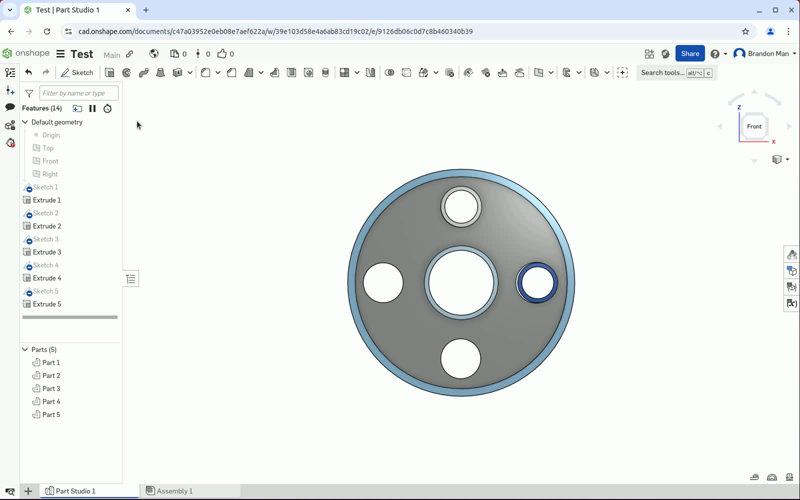
mouse_move(73, 189)
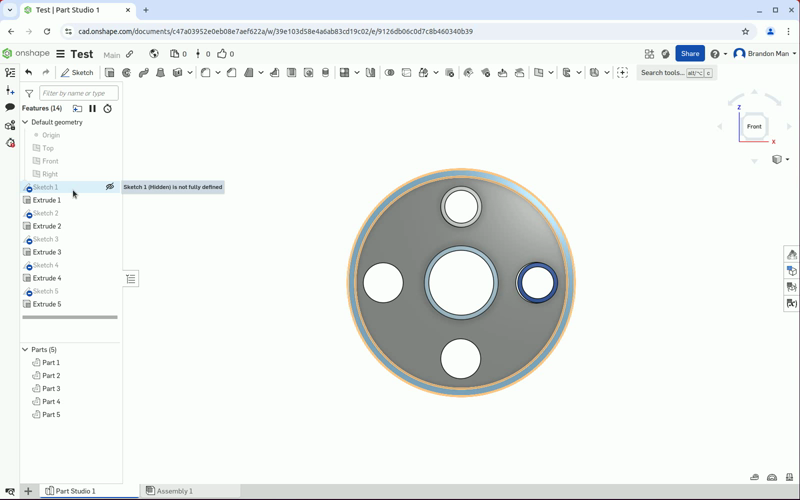
click(73, 189)
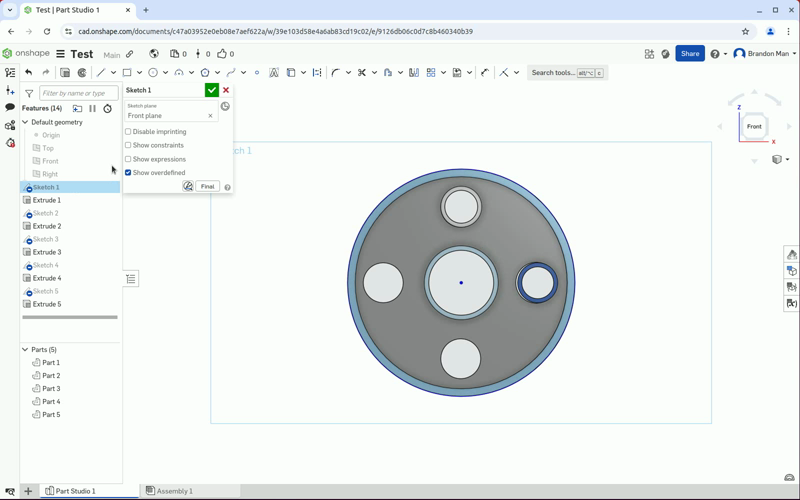
mouse_move(229, 92)
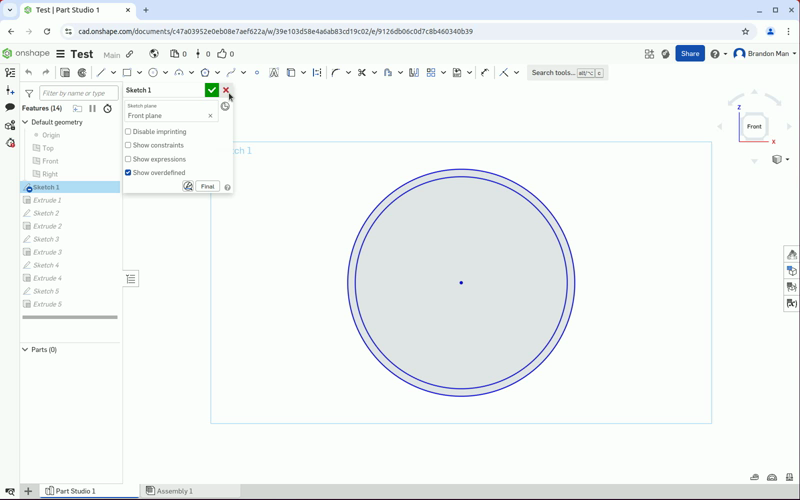
click(229, 92)
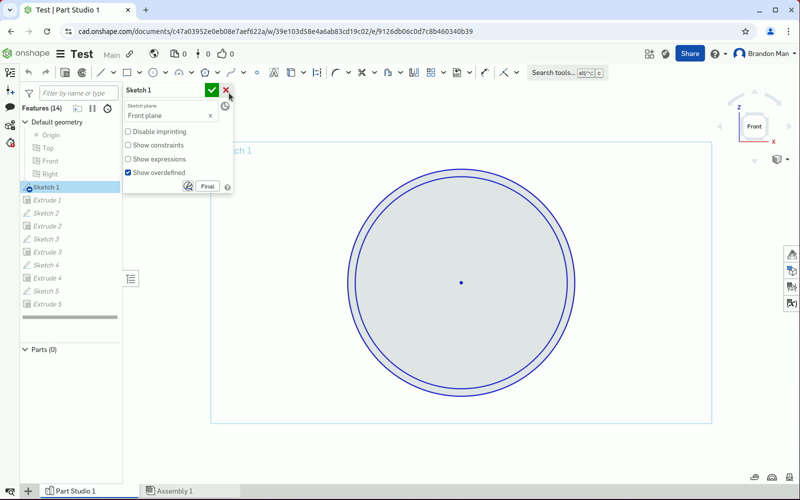
key(shift+s)
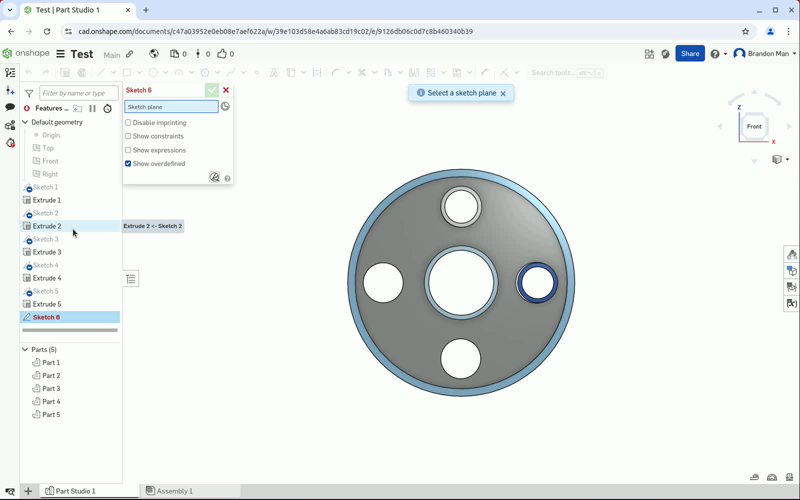
scroll(3)
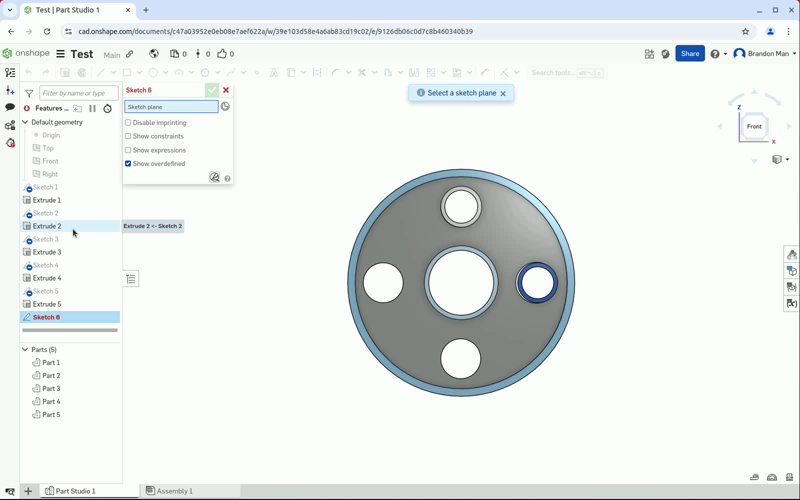
mouse_move(73, 163)
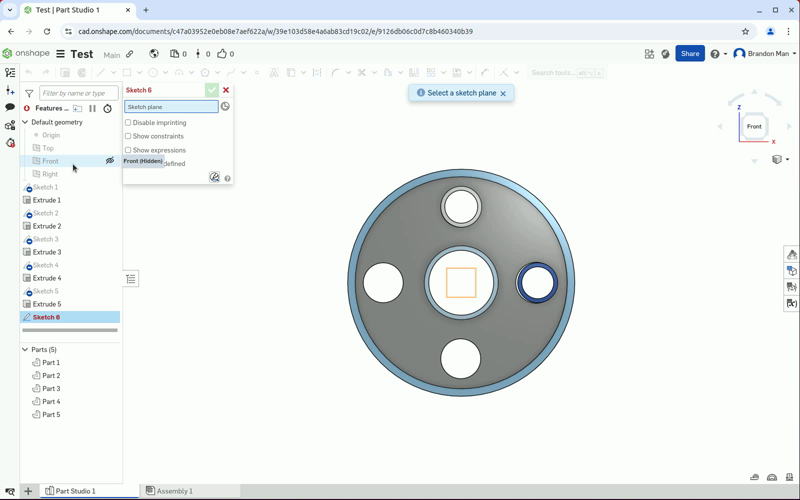
click(73, 163)
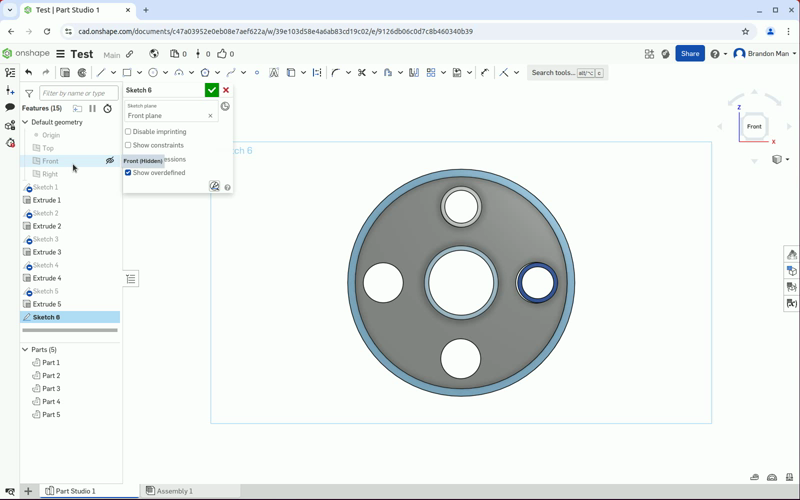
mouse_move(73, 352)
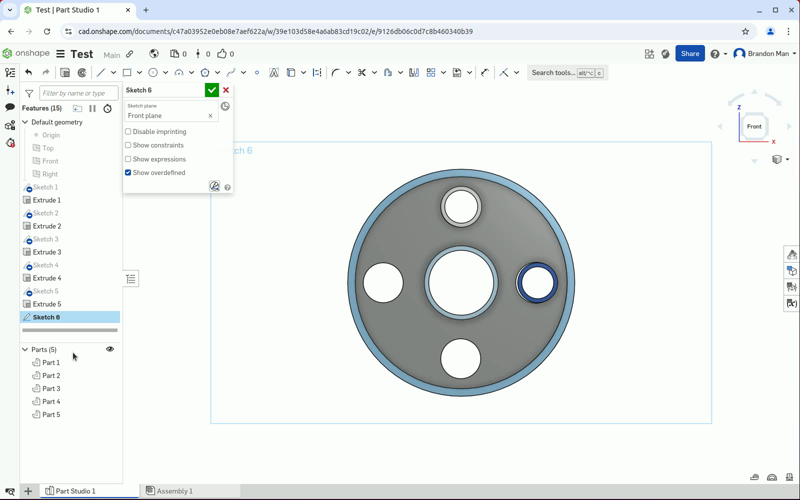
key(y)
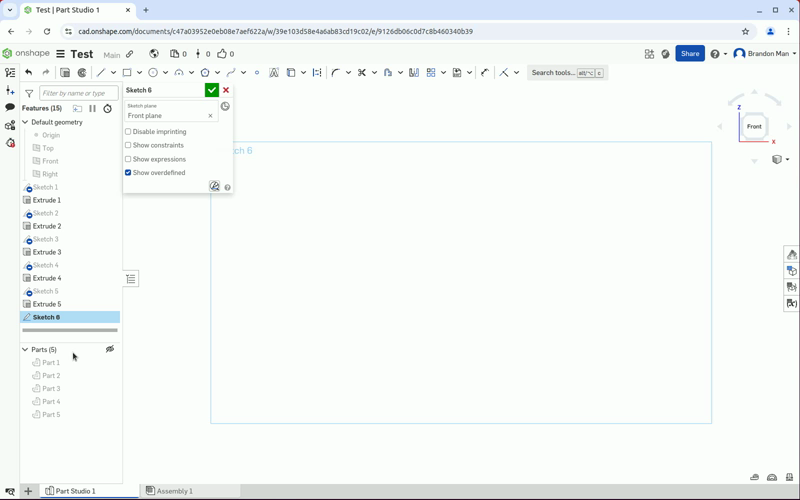
key(c)
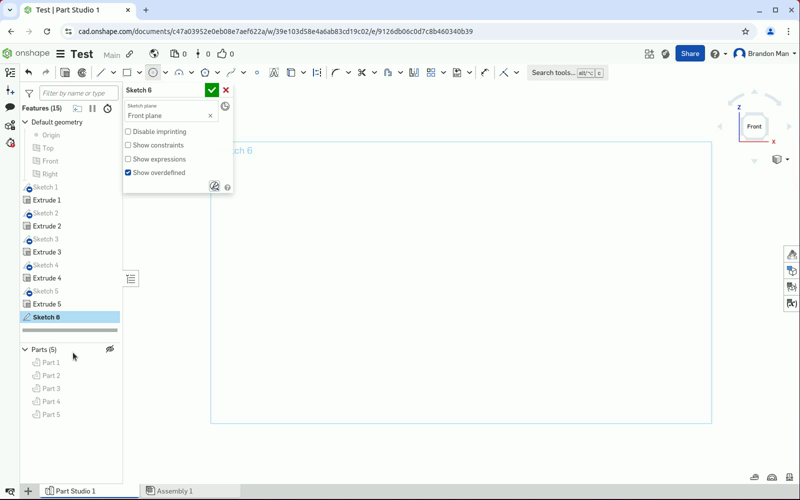
key_down(shift)
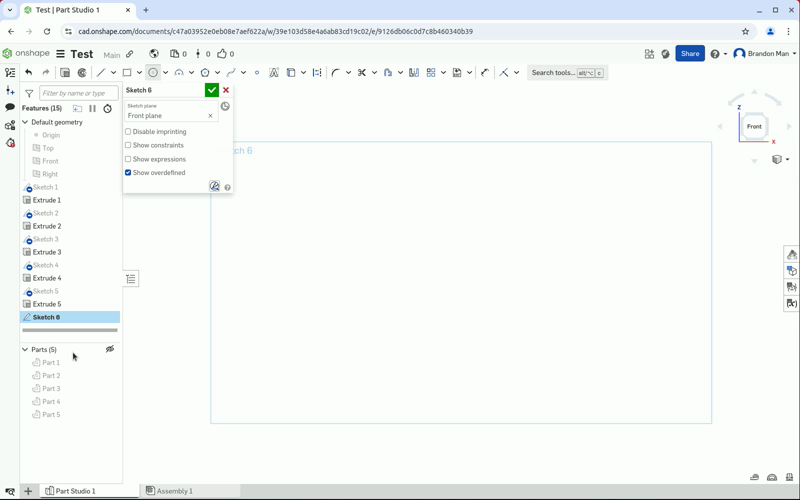
mouse_move(385, 282)
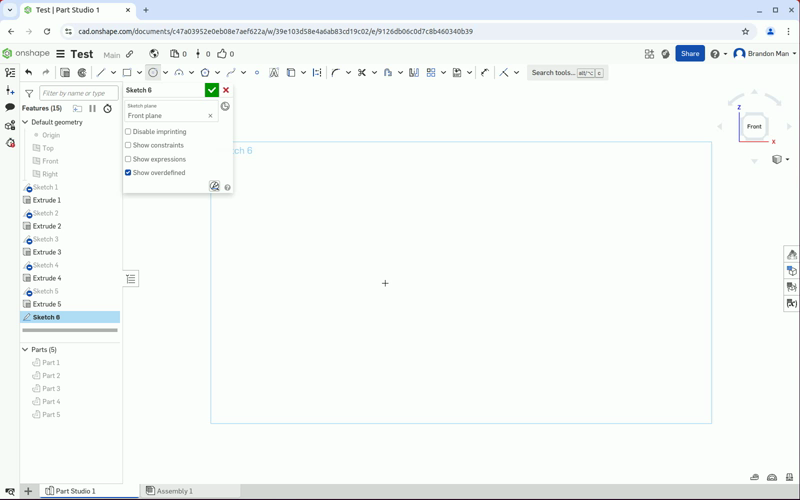
click(385, 282)
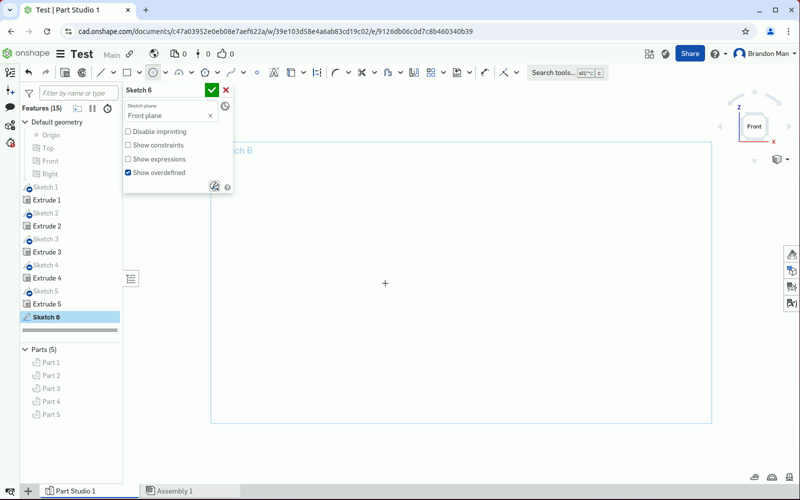
key_up(shift)
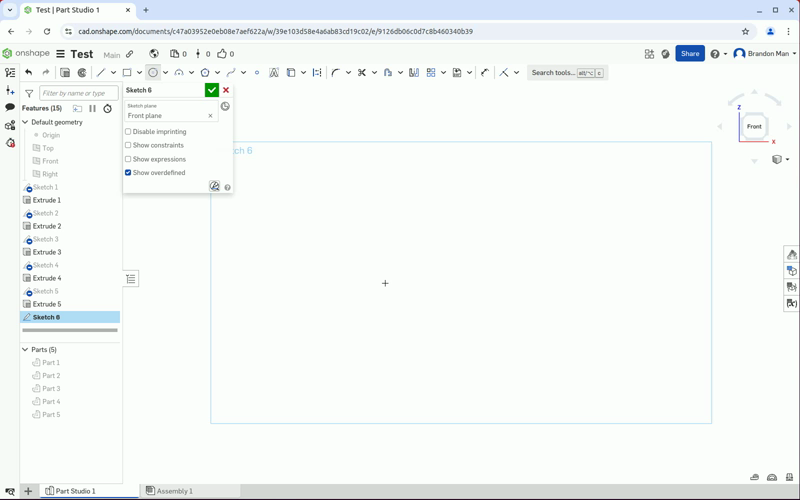
mouse_move(405, 282)
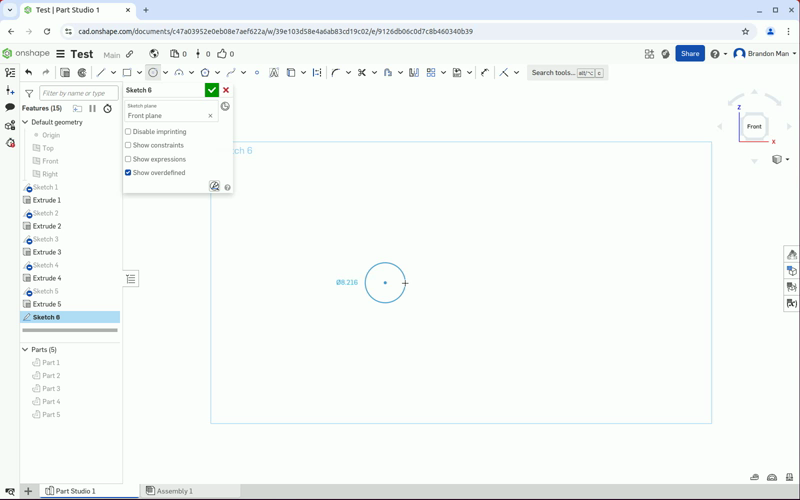
click(405, 282)
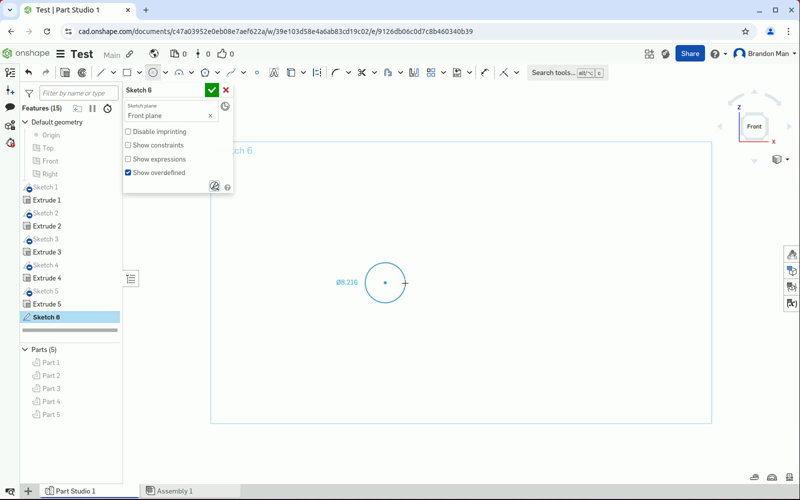
key(esc)
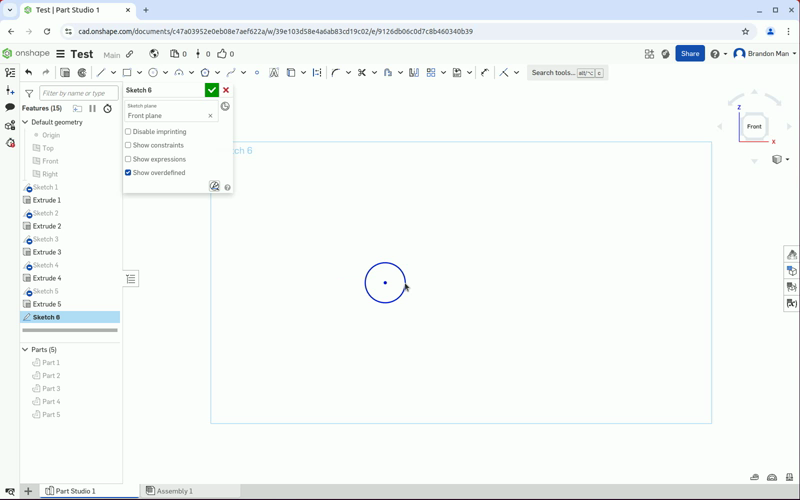
key(c)
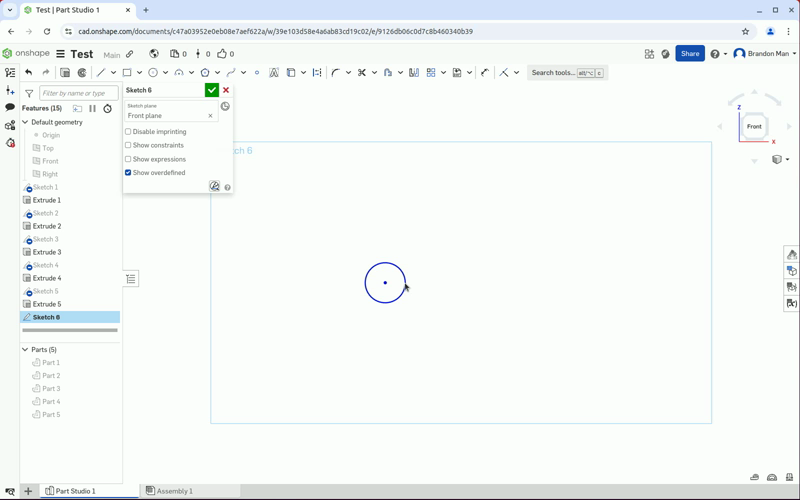
key_down(shift)
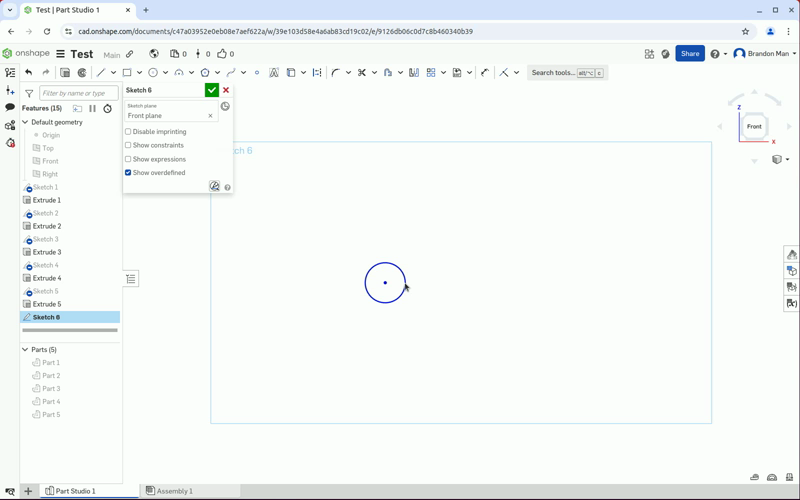
mouse_move(385, 282)
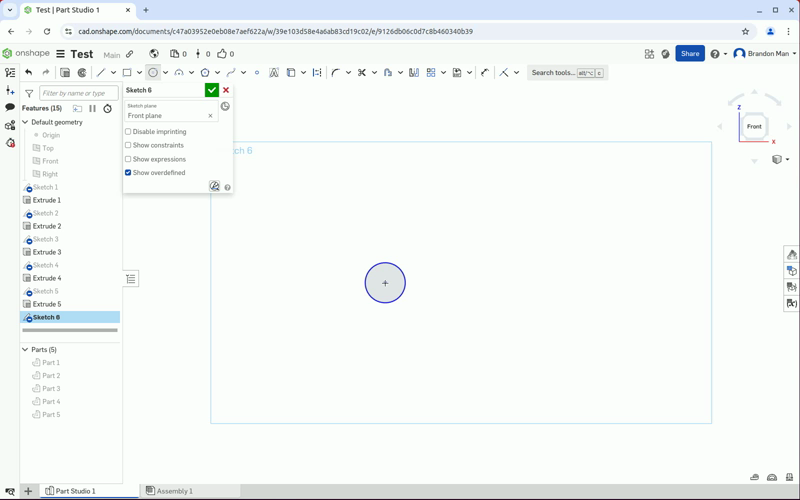
click(385, 282)
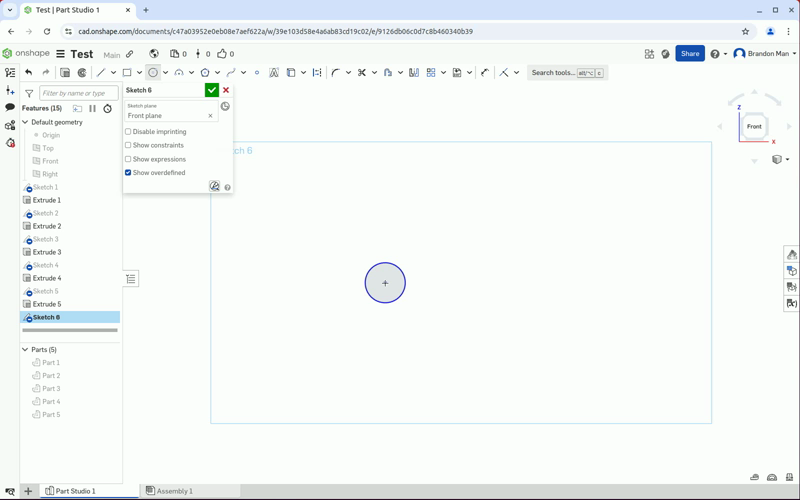
key_up(shift)
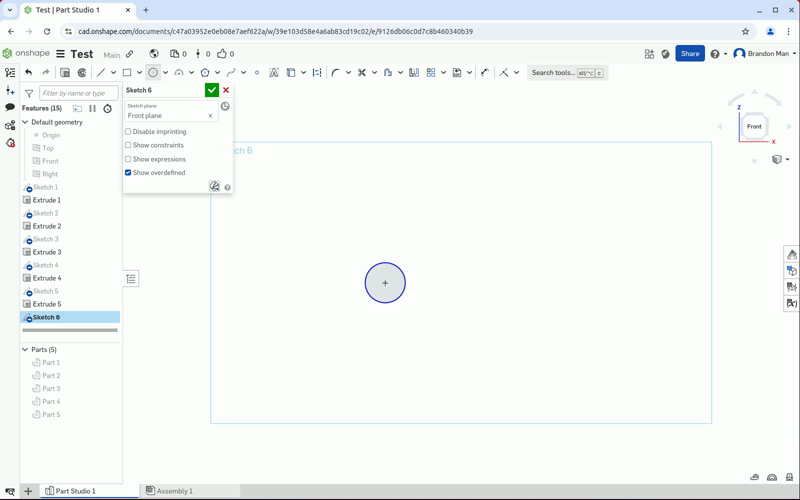
mouse_move(401, 282)
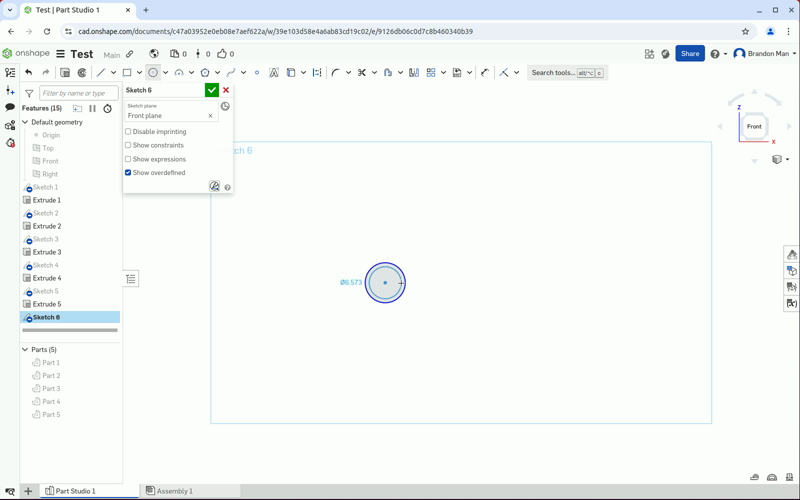
scroll(6)
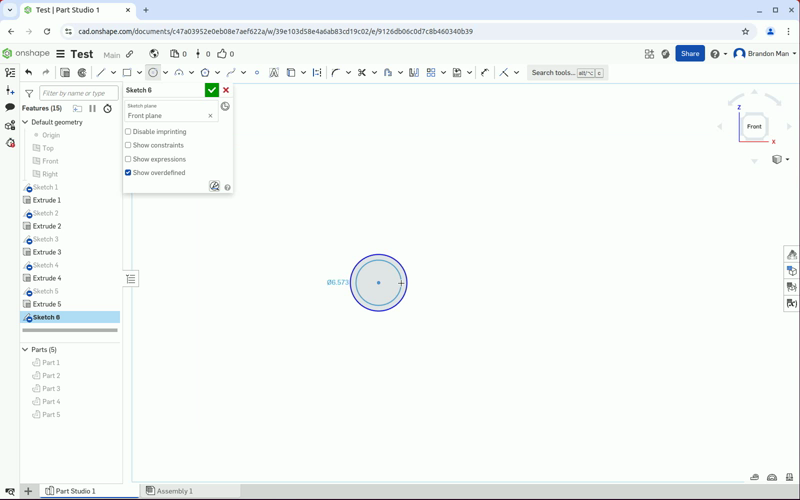
scroll(6)
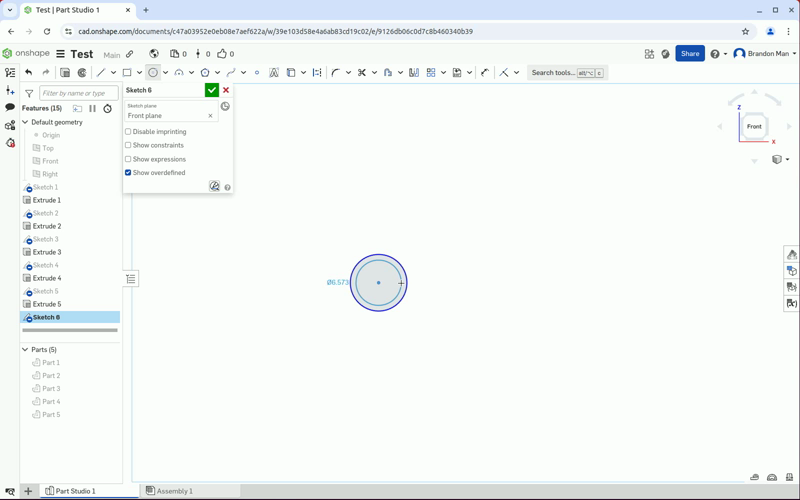
scroll(6)
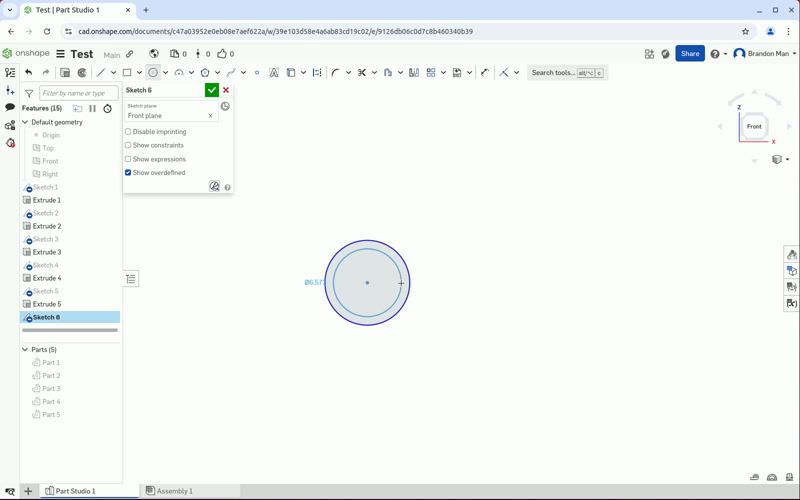
scroll(6)
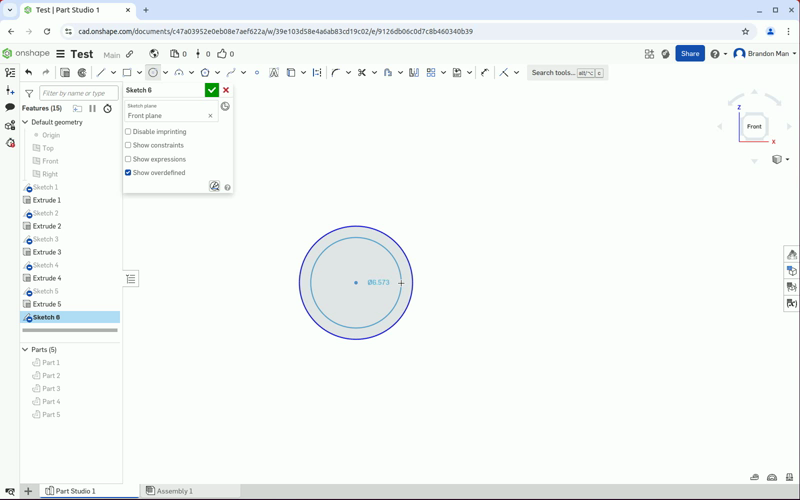
scroll(6)
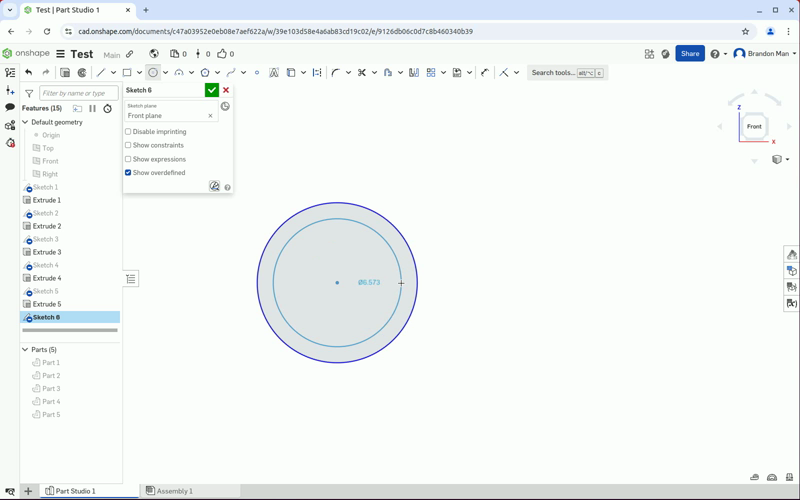
scroll(6)
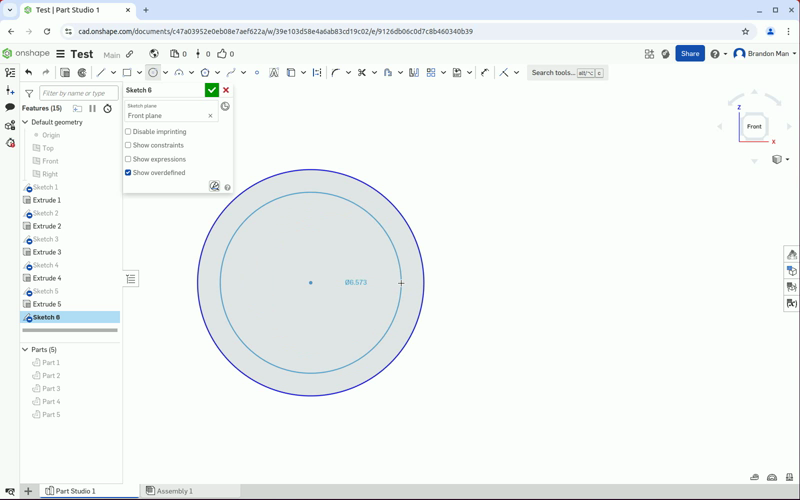
scroll(6)
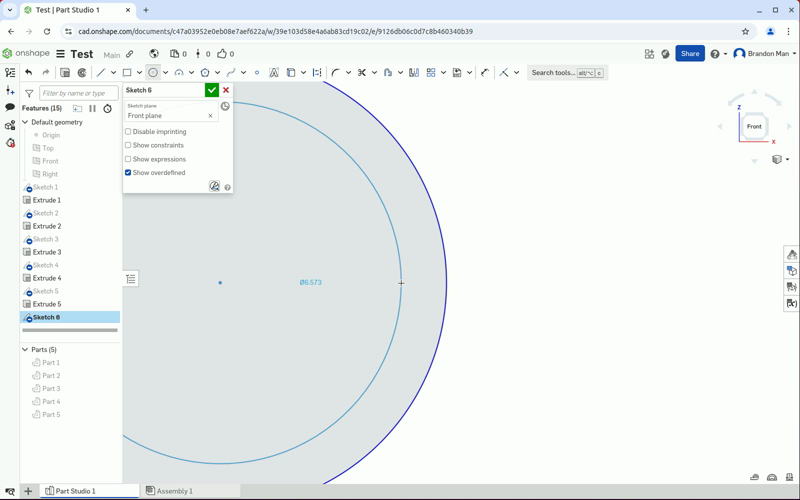
click(401, 282)
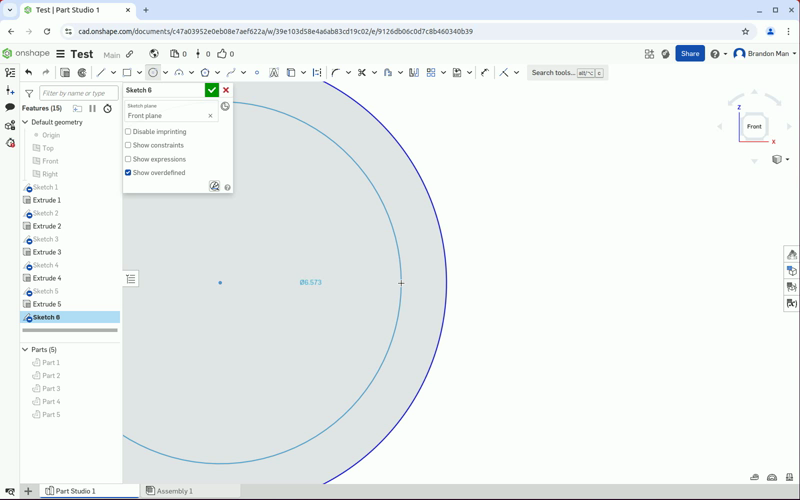
scroll(-6)
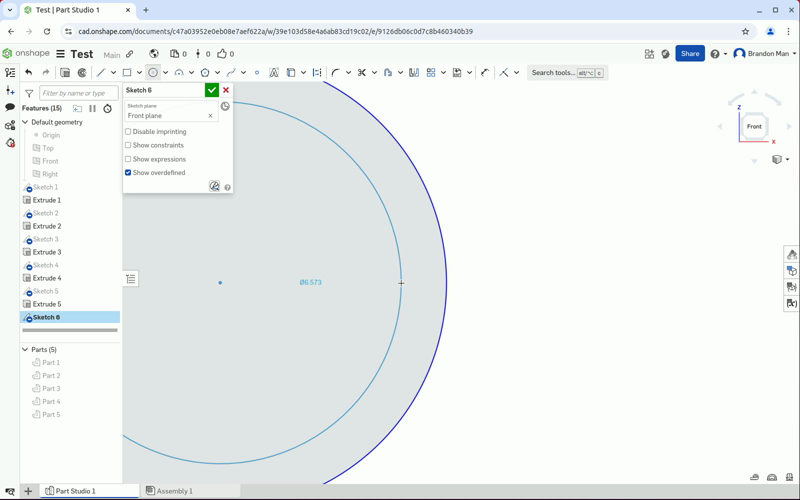
scroll(-6)
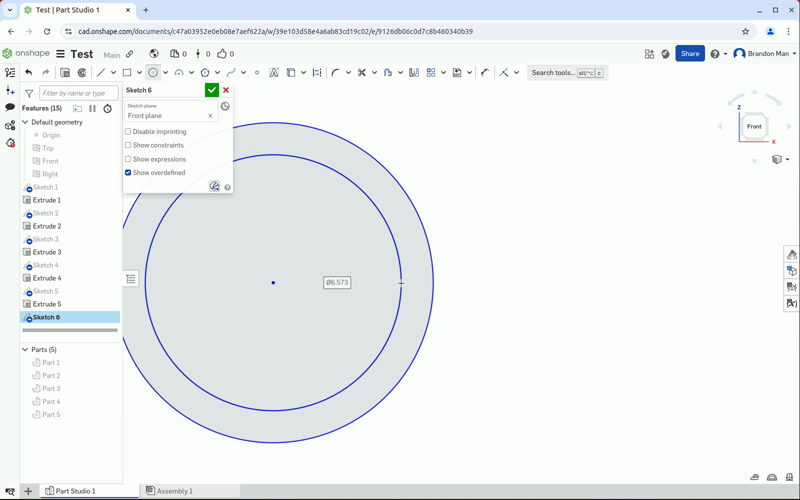
scroll(-6)
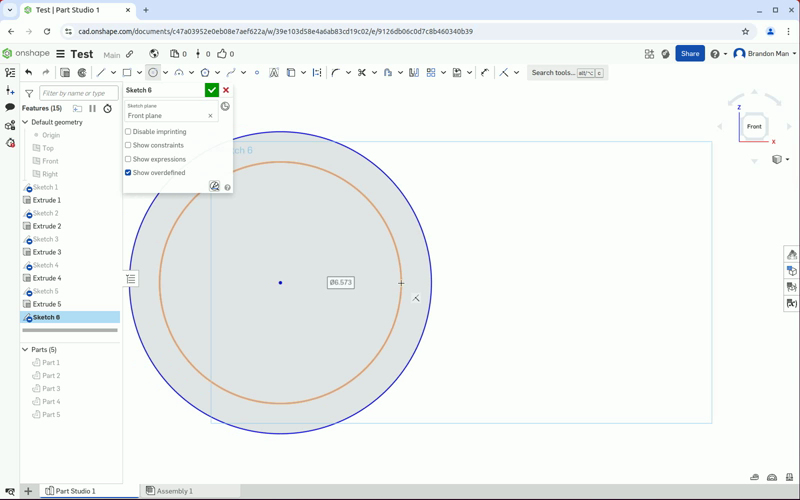
scroll(-6)
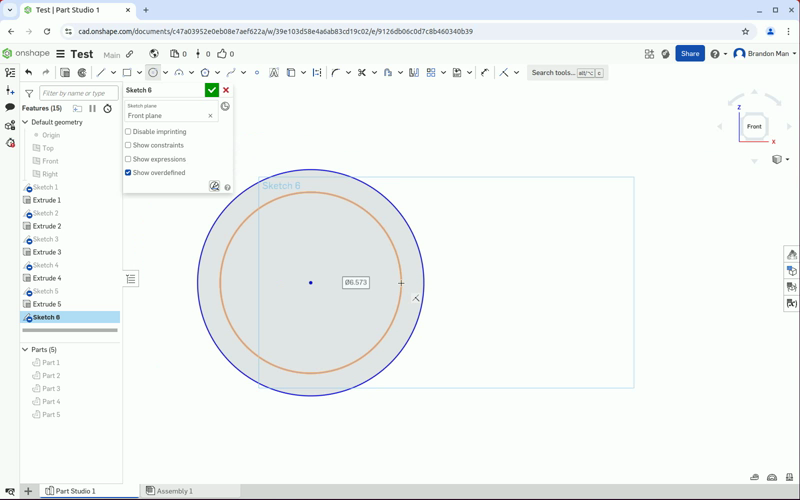
scroll(-6)
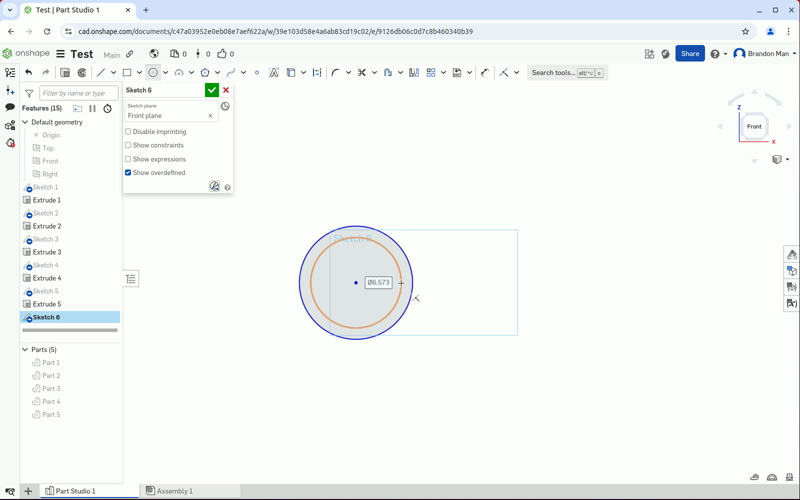
scroll(-6)
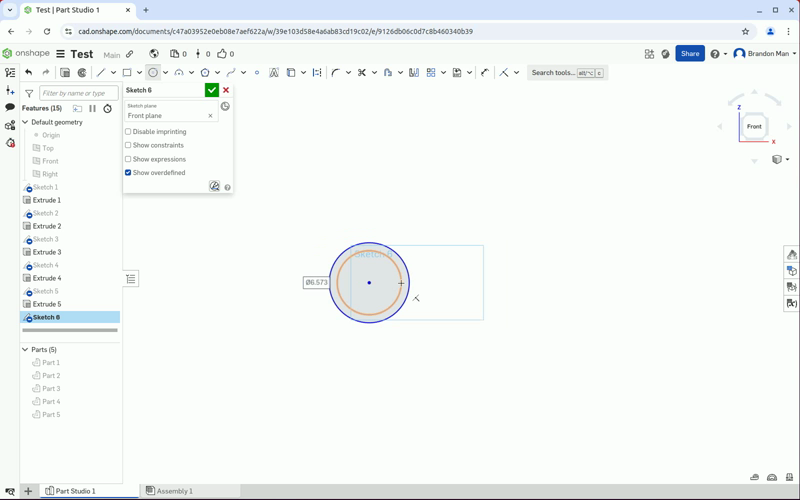
scroll(-6)
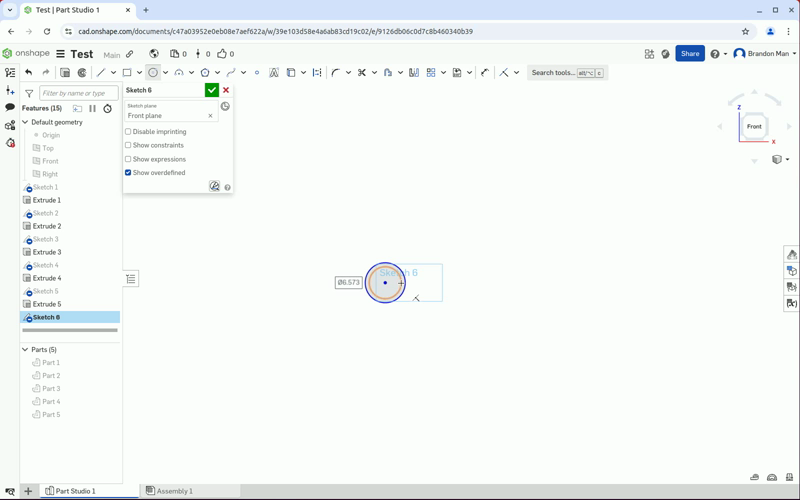
key(esc)
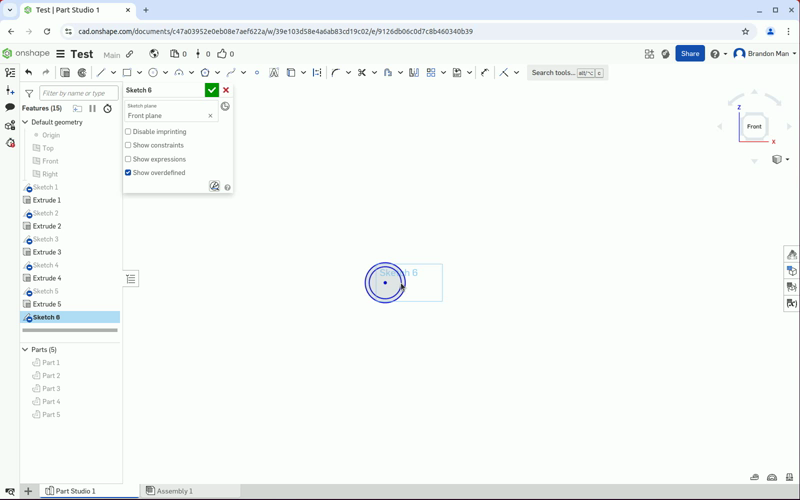
mouse_move(369, 293)
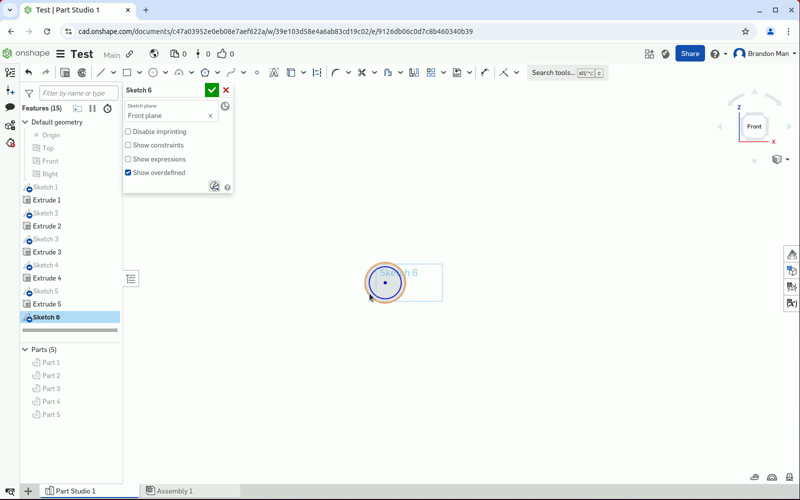
scroll(6)
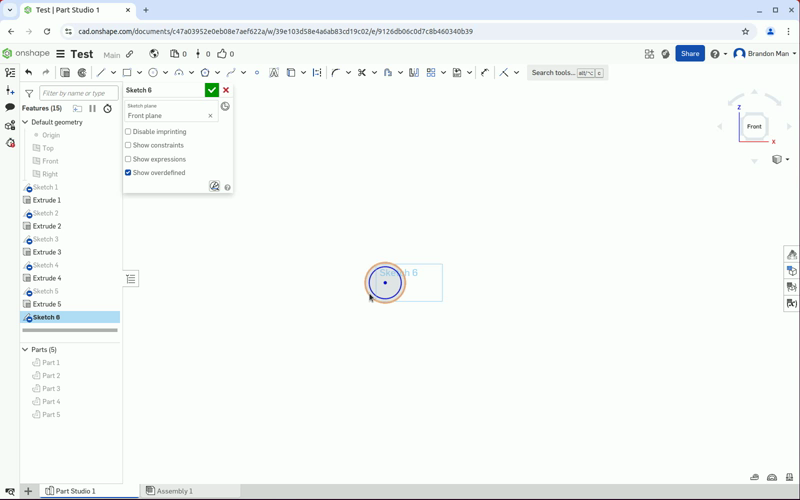
scroll(6)
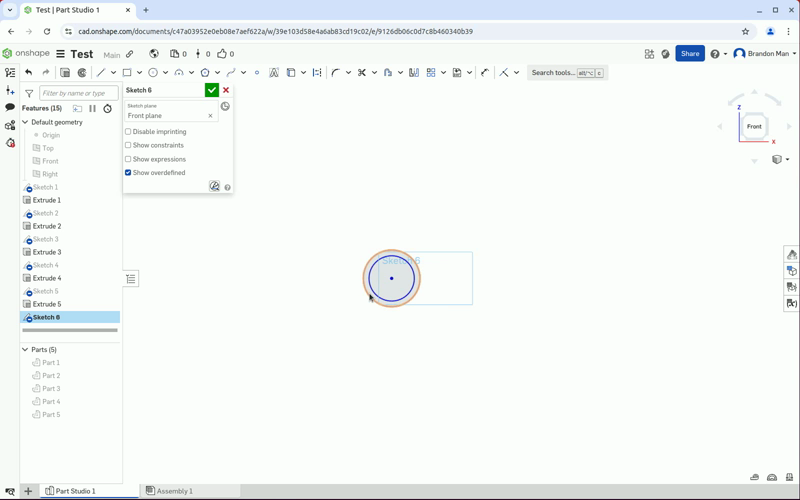
scroll(6)
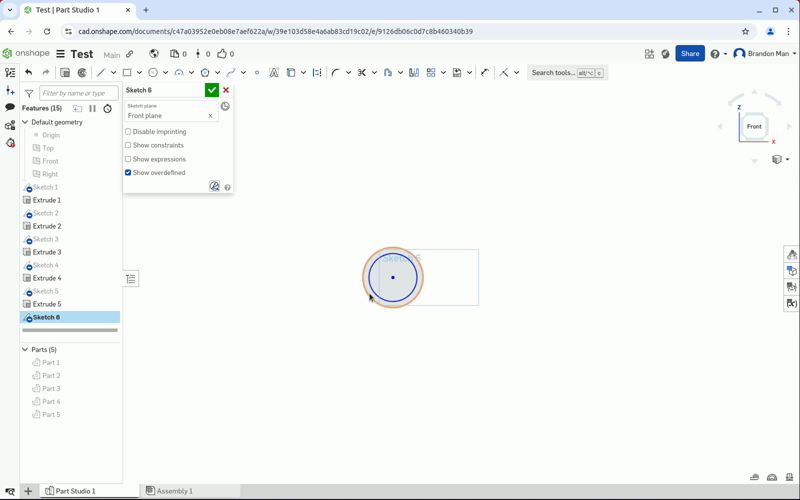
scroll(6)
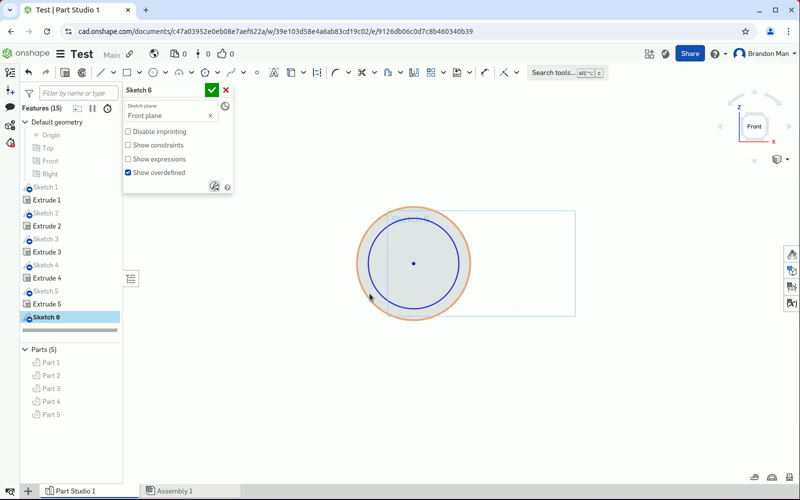
scroll(6)
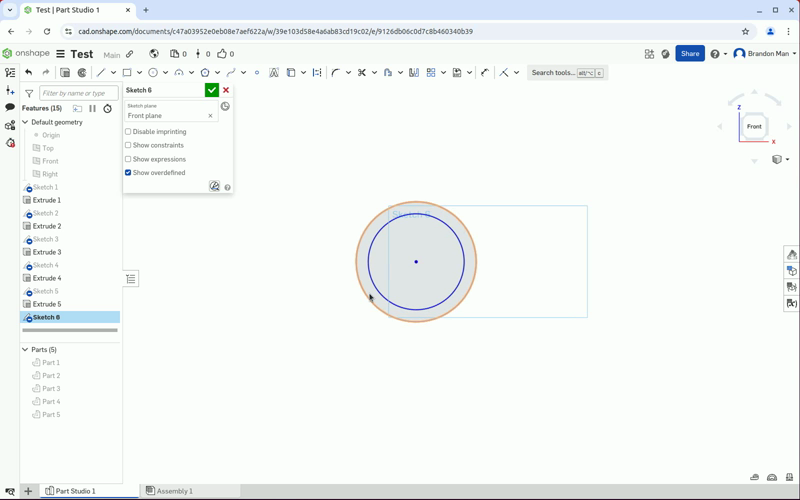
scroll(6)
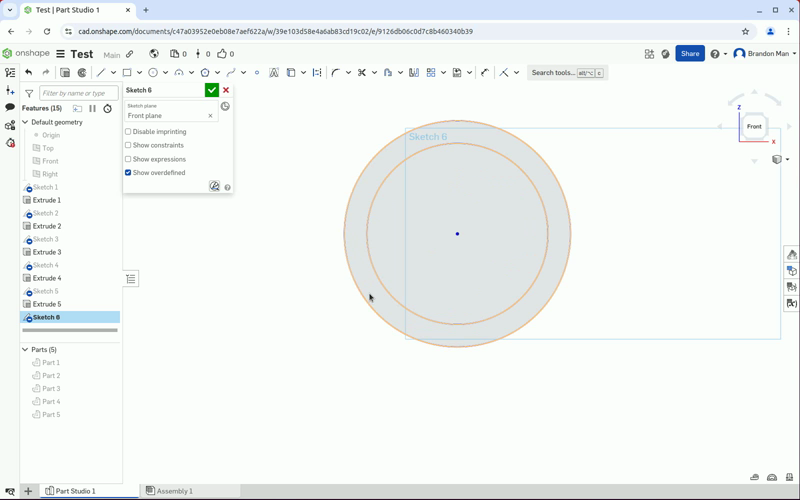
scroll(6)
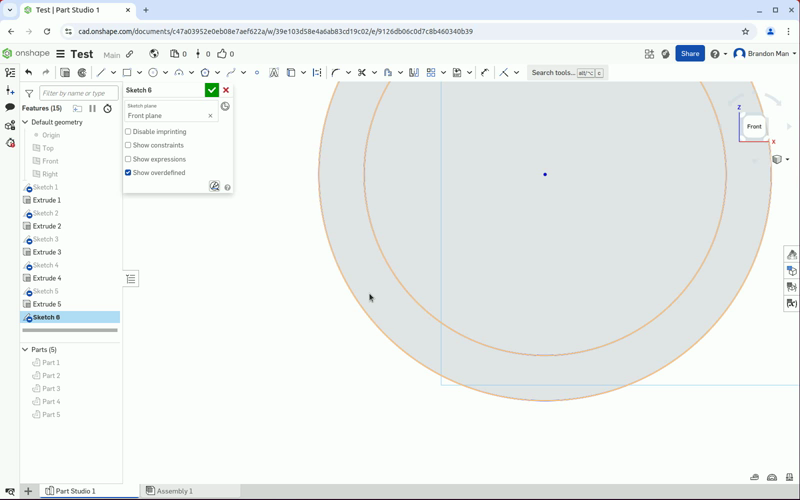
click(369, 293)
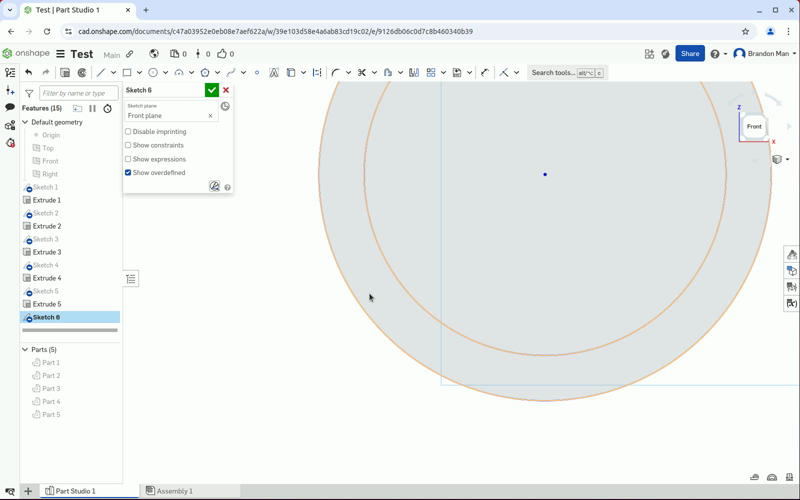
scroll(-6)
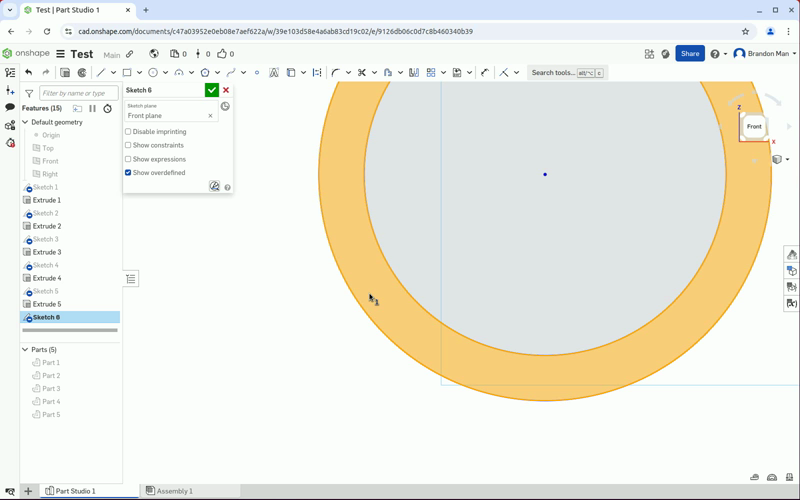
scroll(-6)
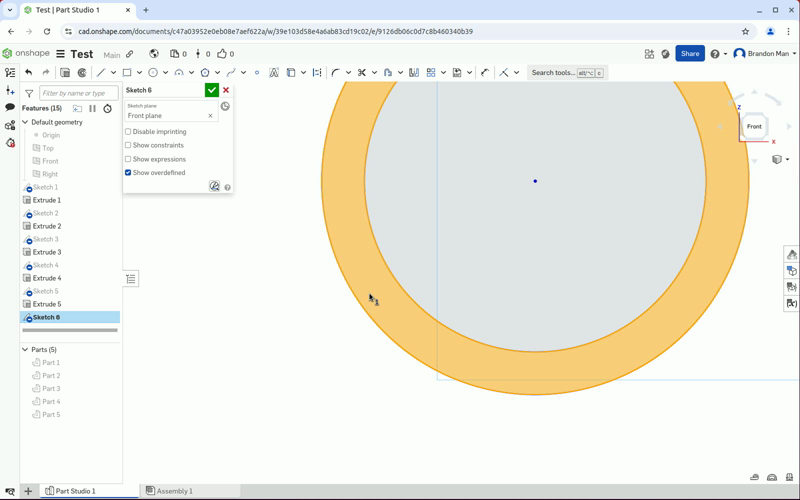
scroll(-6)
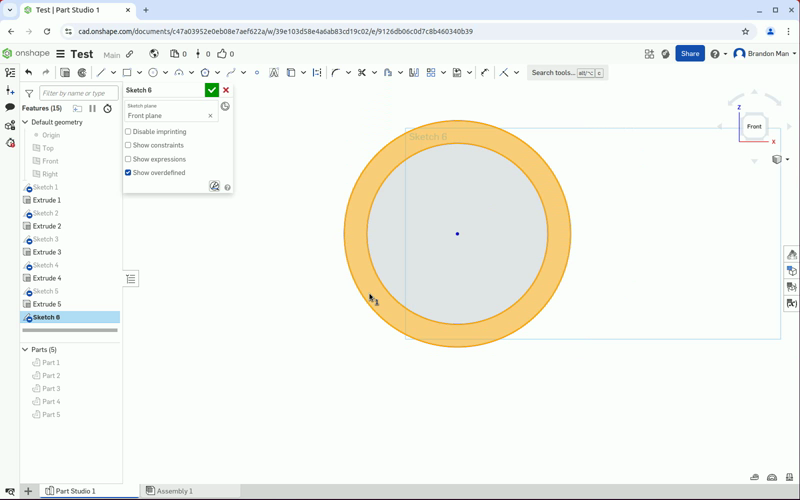
scroll(-6)
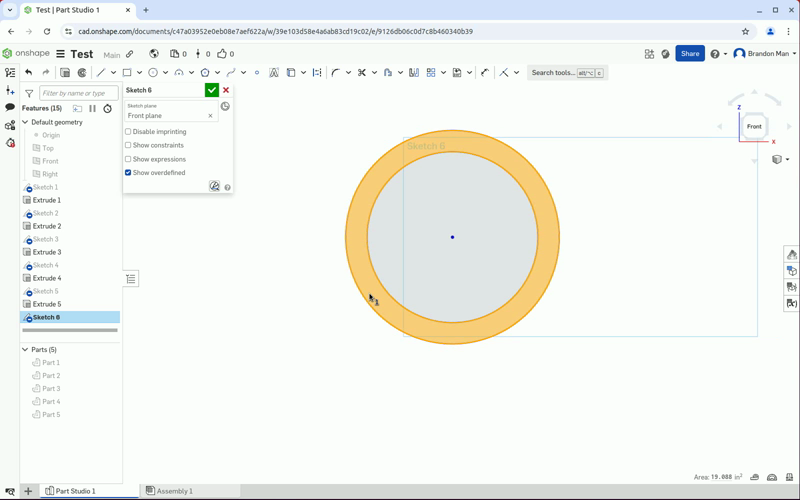
scroll(-6)
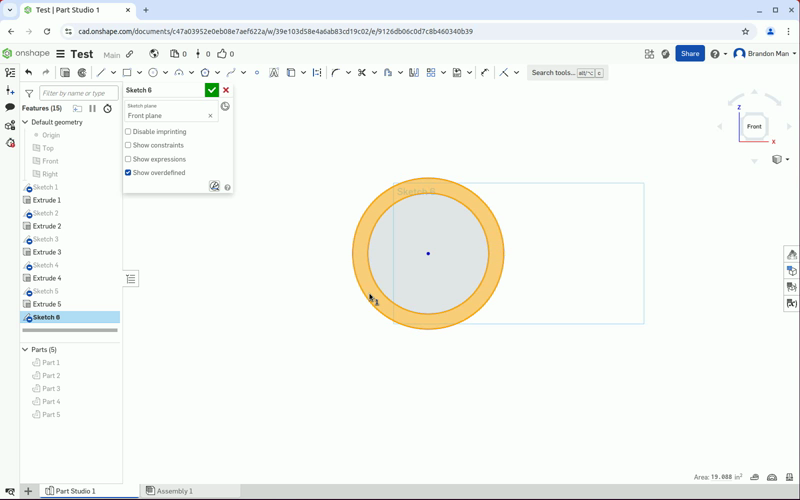
scroll(-6)
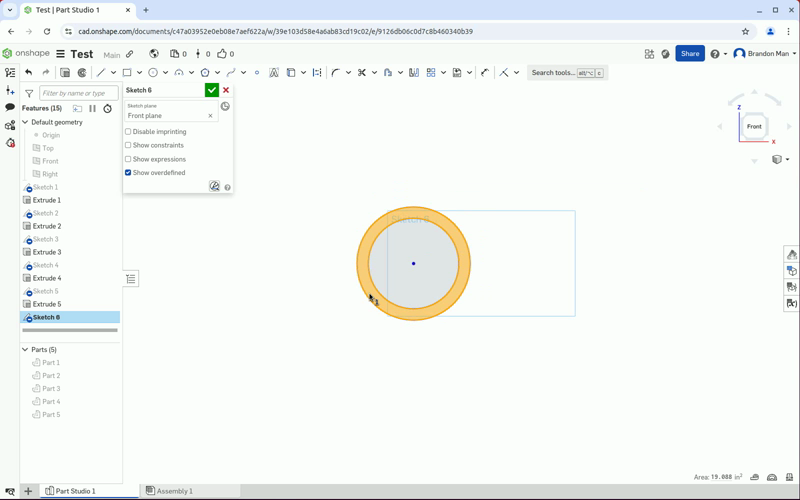
scroll(-6)
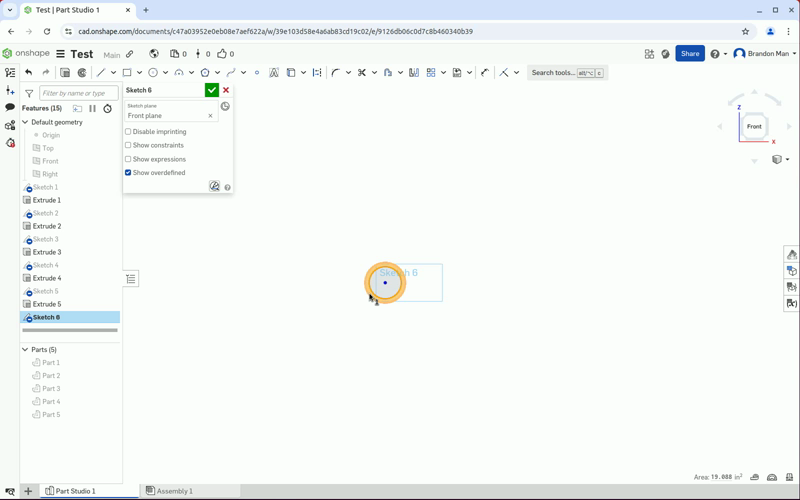
mouse_move(73, 352)
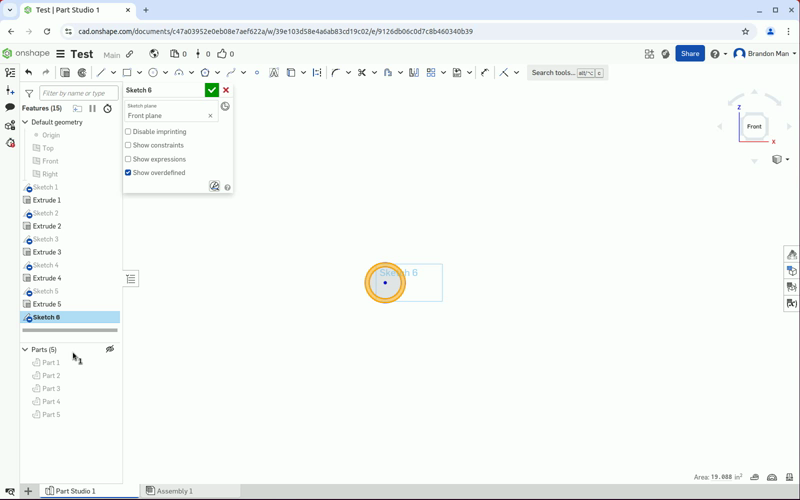
key(shift+y)
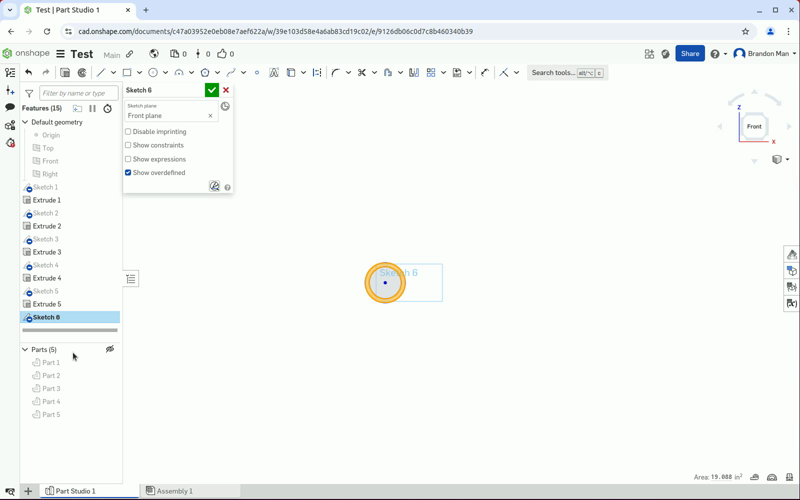
key(shift+e)
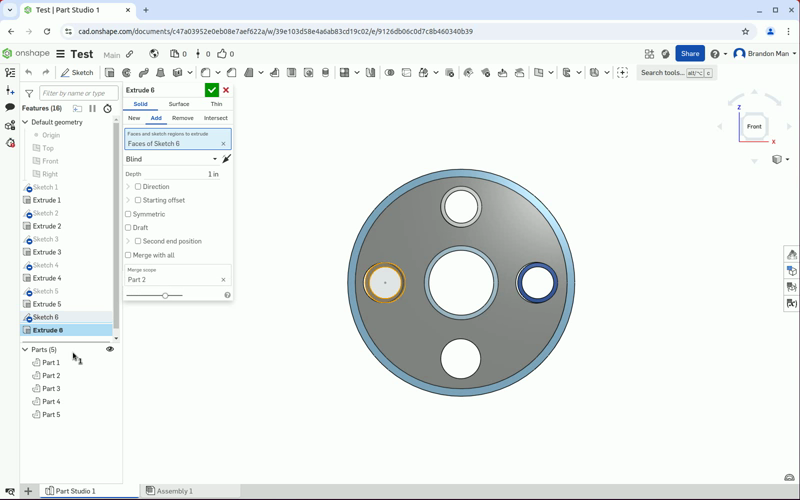
mouse_move(143, 106)
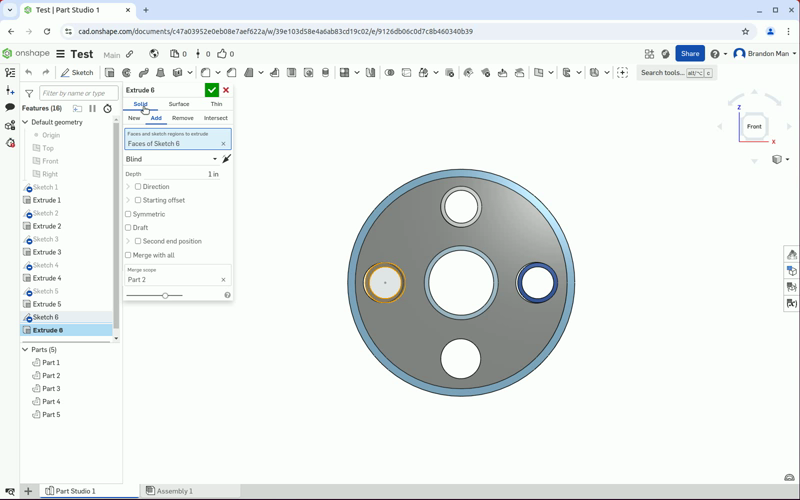
click(143, 106)
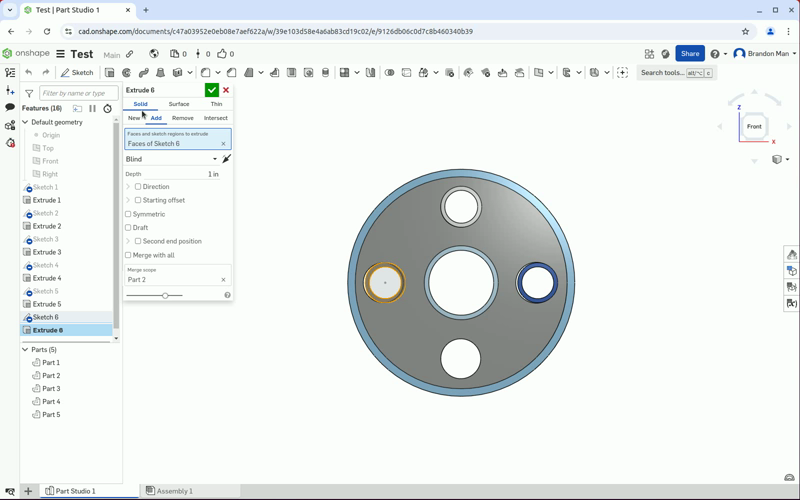
mouse_move(137, 120)
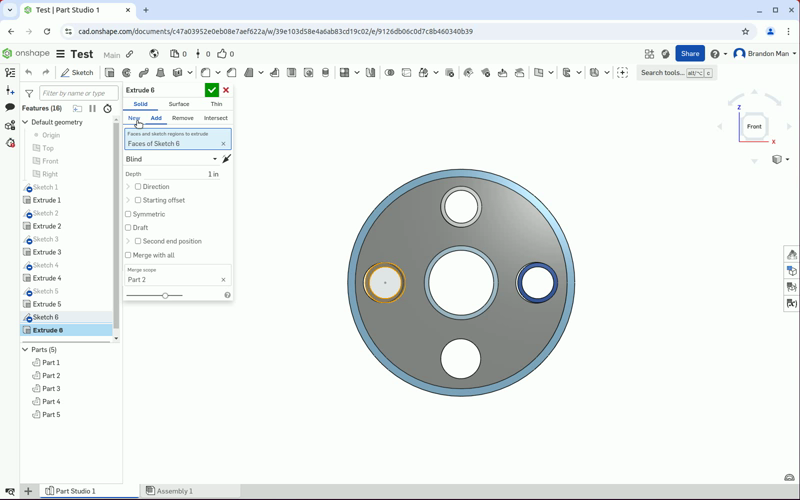
click(137, 120)
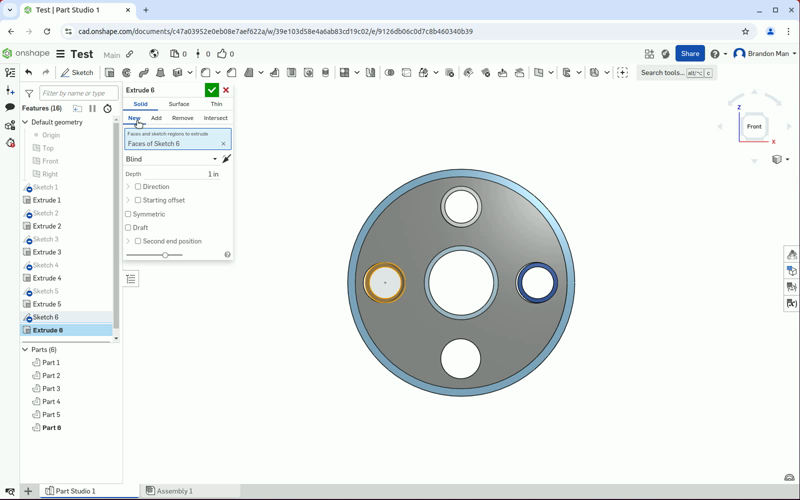
key(tab, 4)
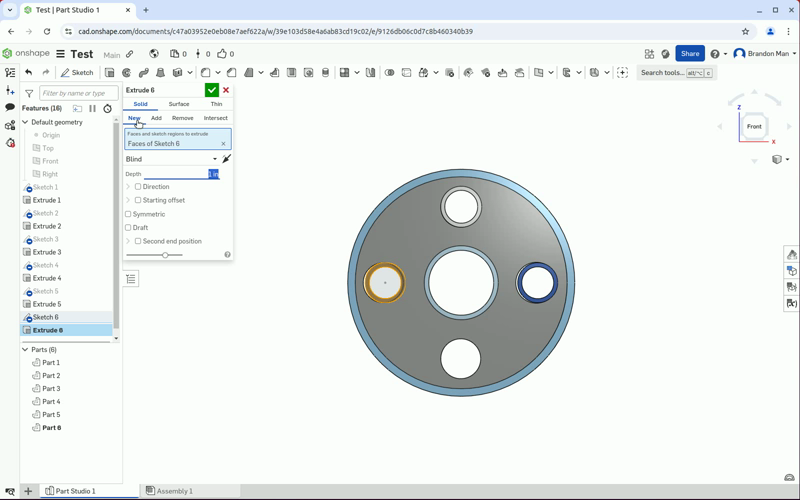
text(4.333)
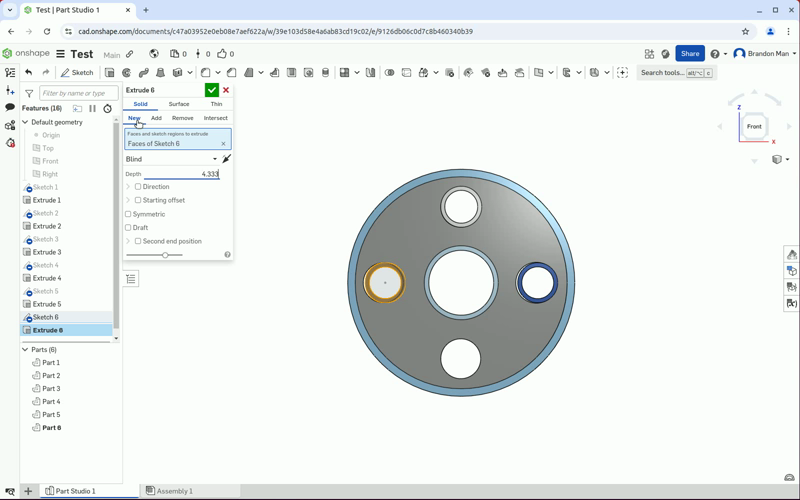
key(enter)
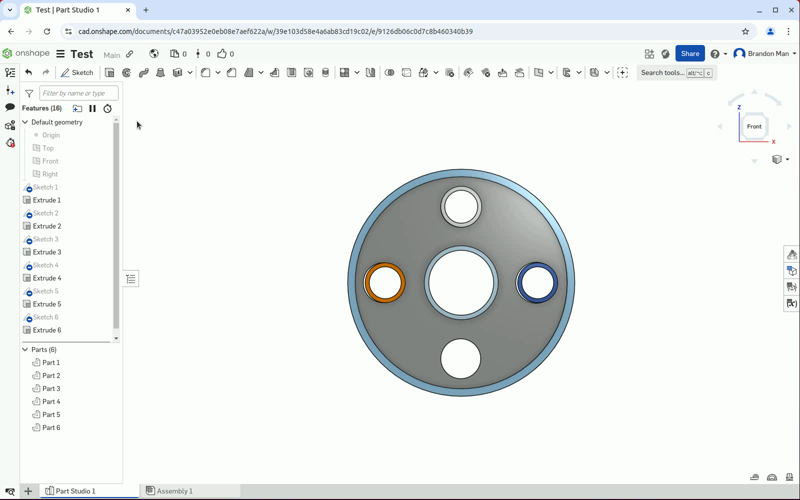
key(shift+h)
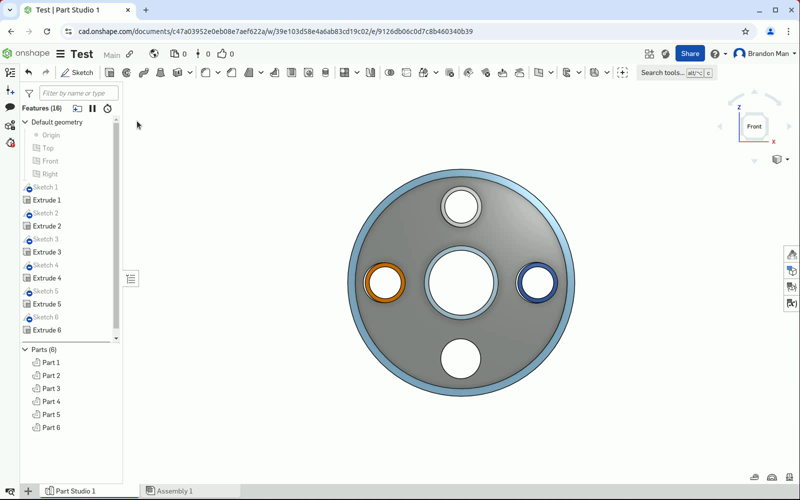
key(shift+h)
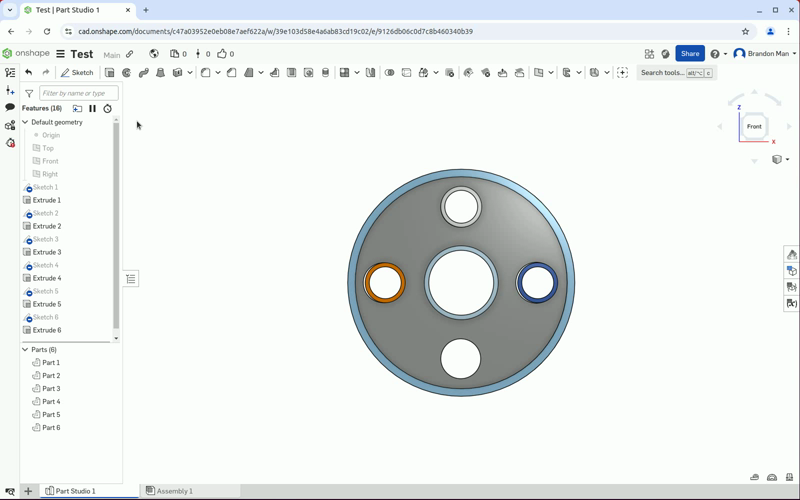
mouse_move(69, 189)
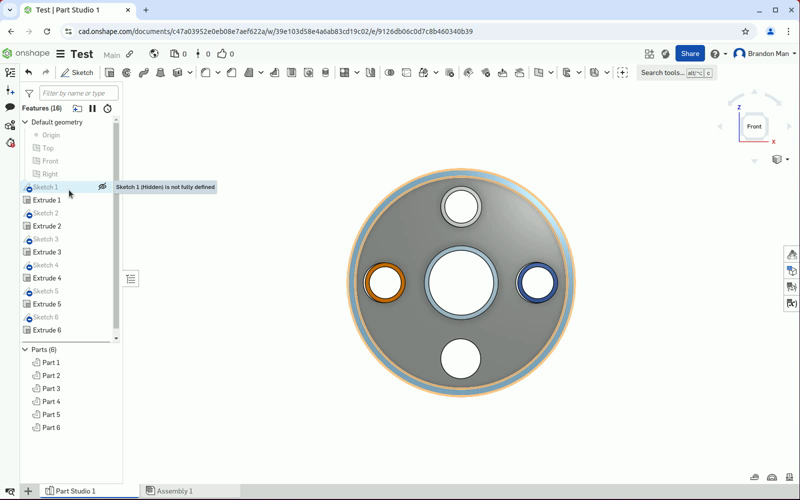
click(69, 189)
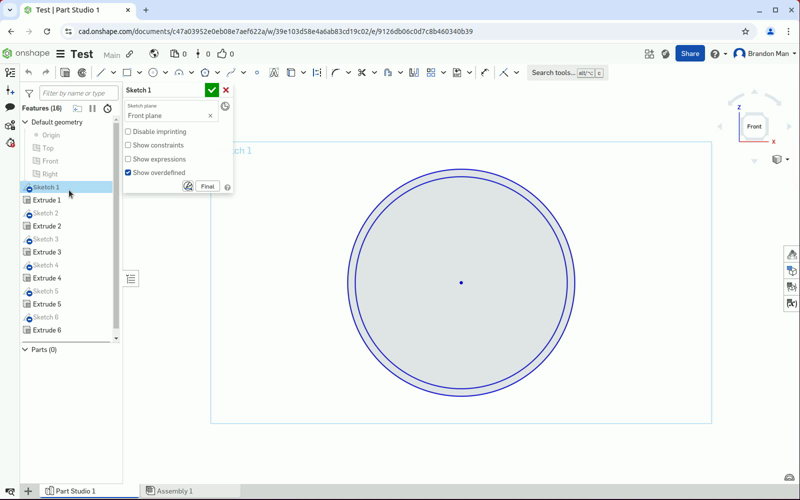
mouse_move(229, 92)
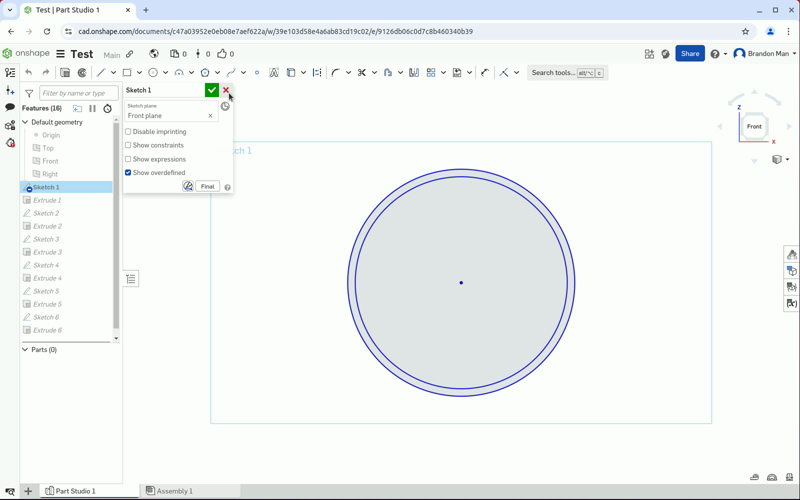
click(229, 92)
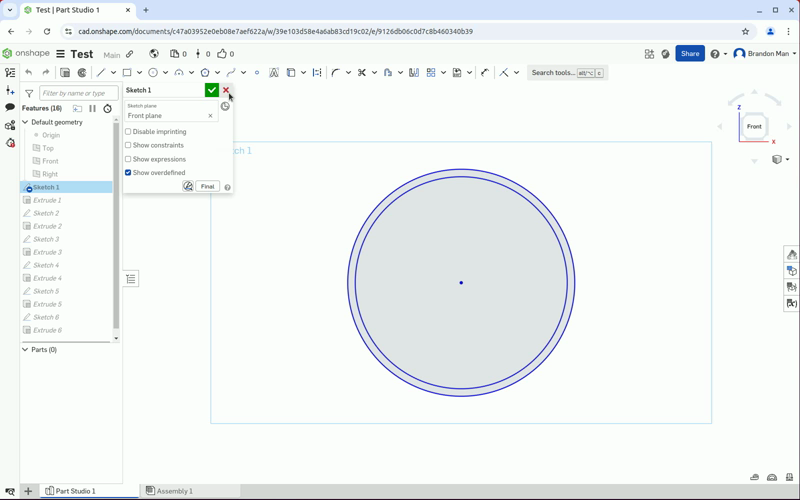
key(shift+s)
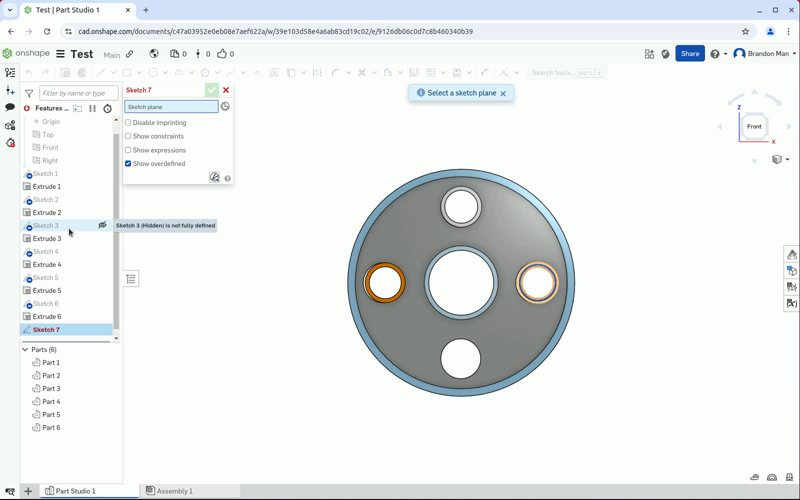
scroll(3)
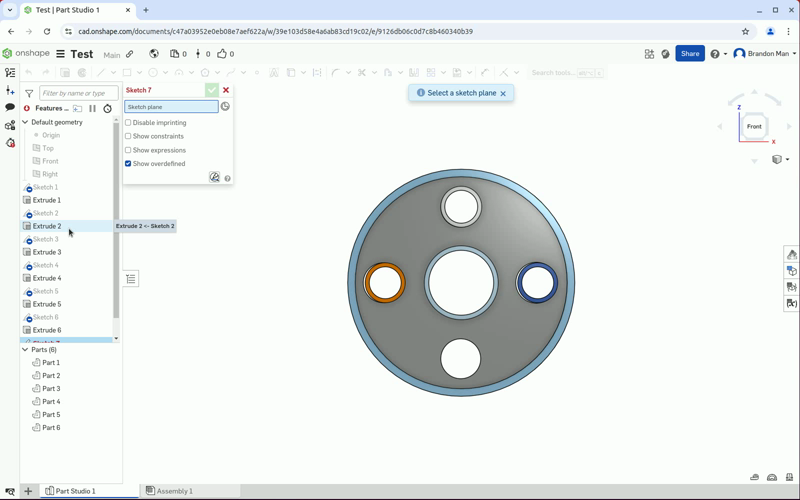
mouse_move(69, 163)
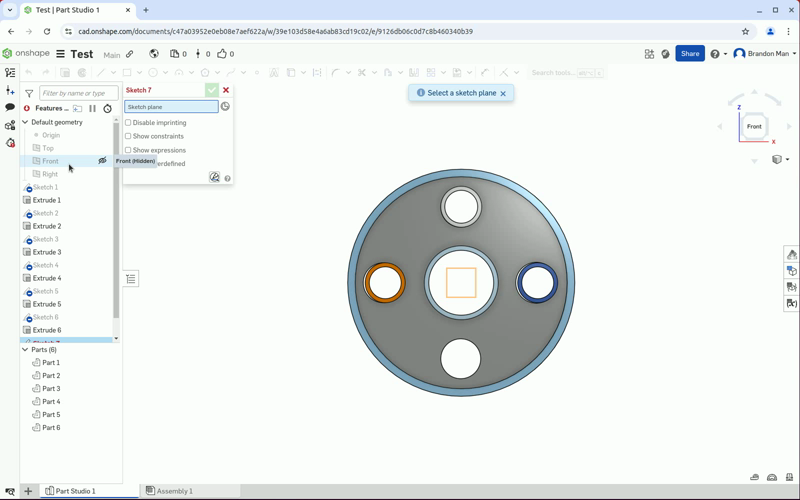
click(69, 163)
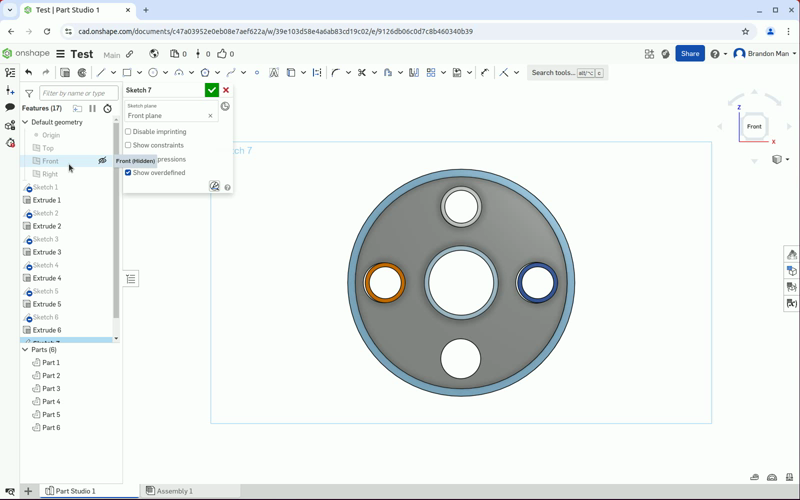
mouse_move(73, 352)
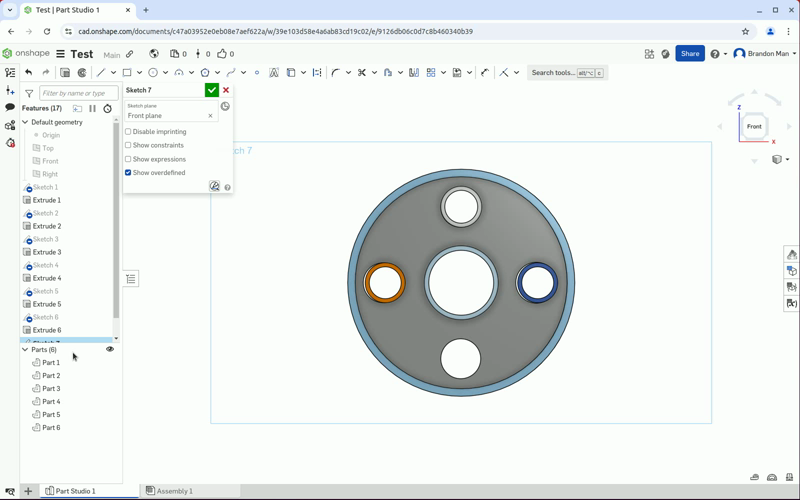
key(y)
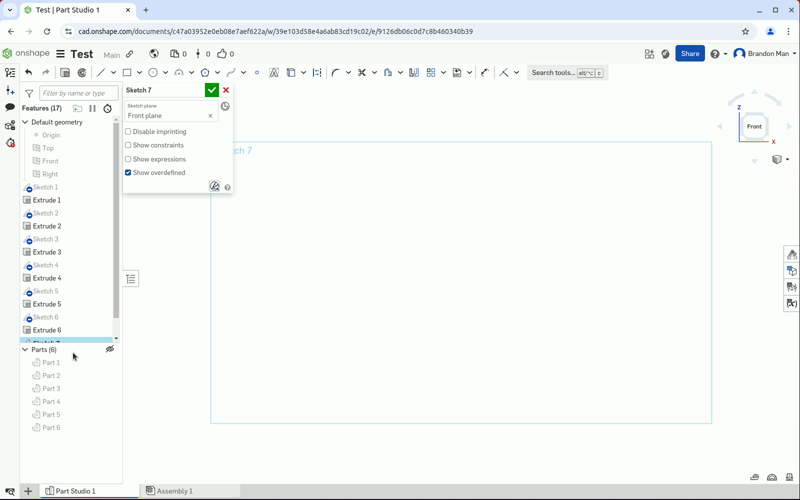
key(c)
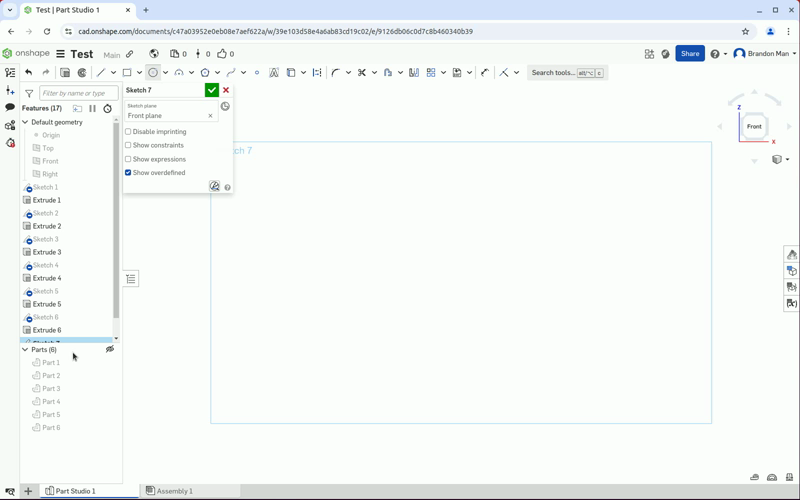
key_down(shift)
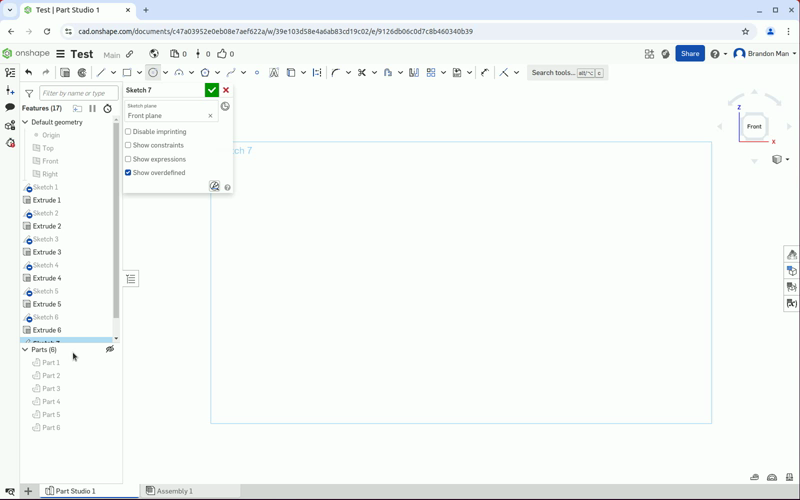
mouse_move(461, 359)
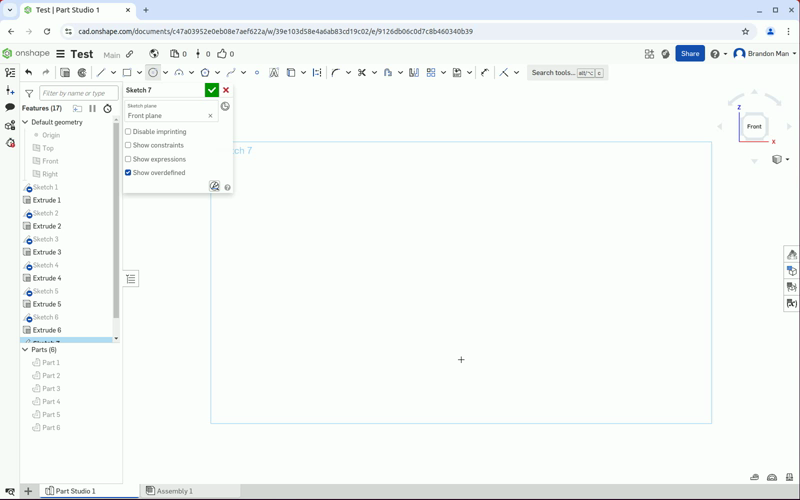
click(461, 359)
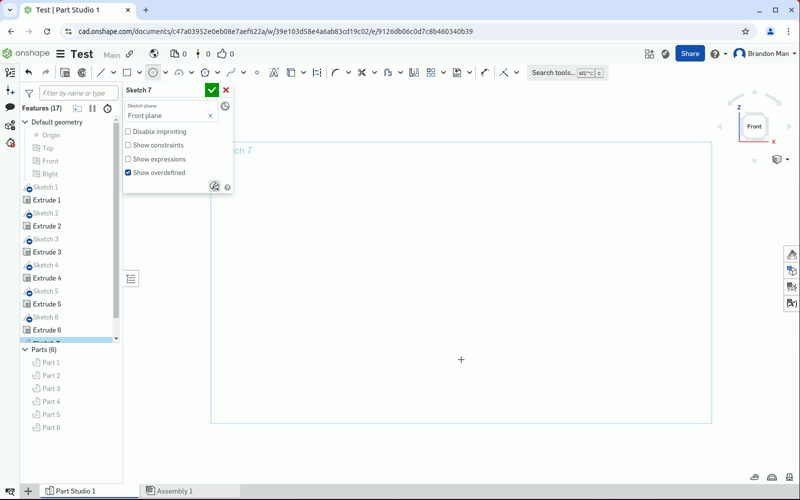
key_up(shift)
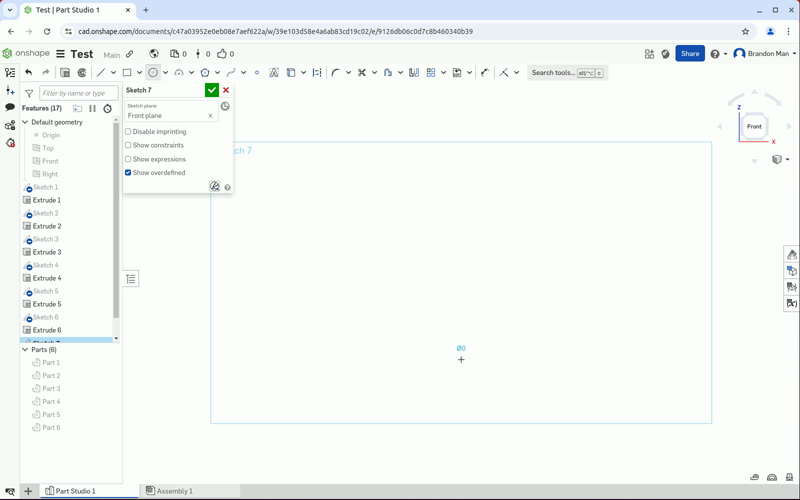
mouse_move(481, 359)
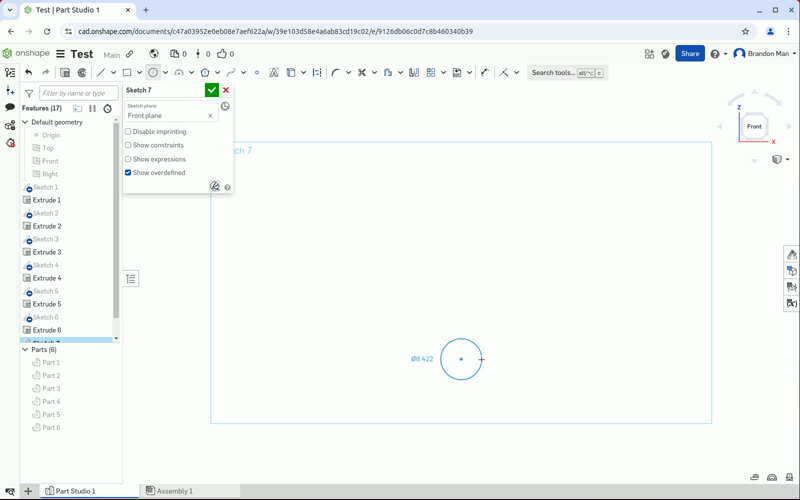
click(481, 359)
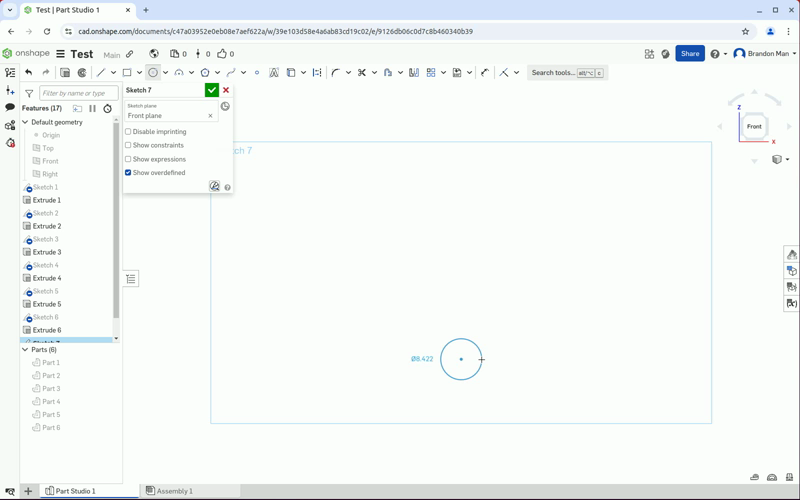
key(esc)
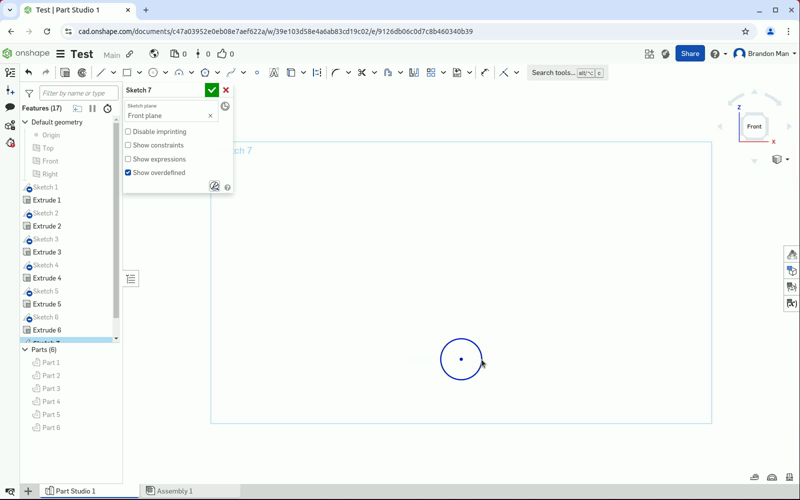
key(c)
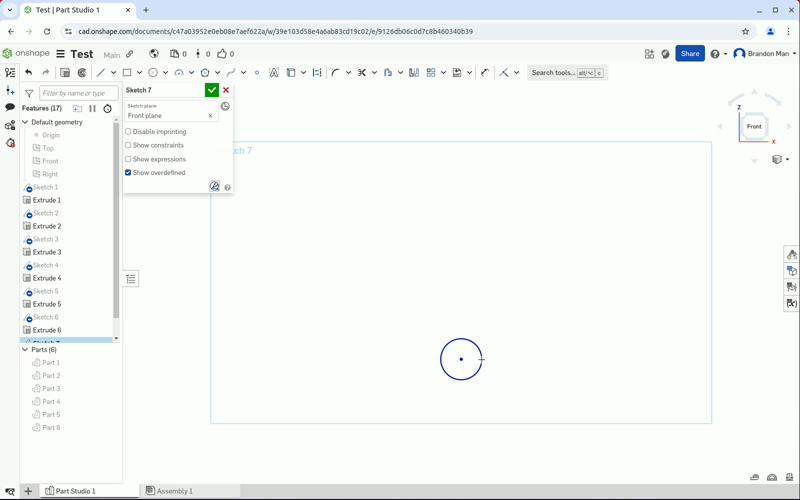
key_down(shift)
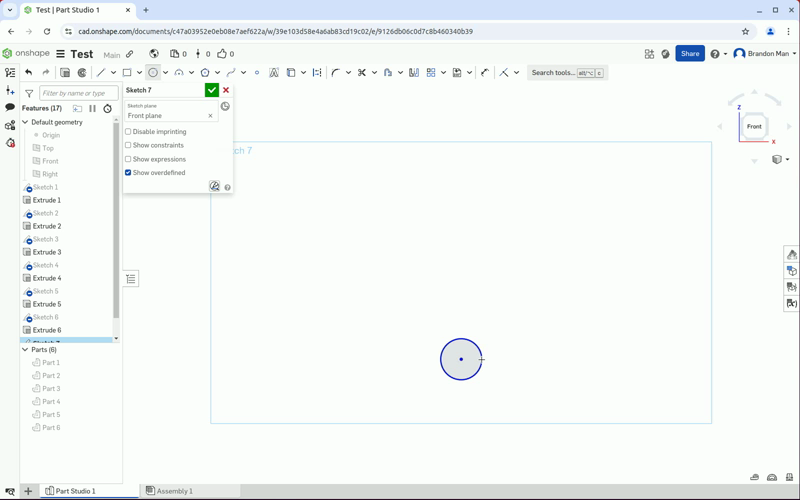
mouse_move(461, 359)
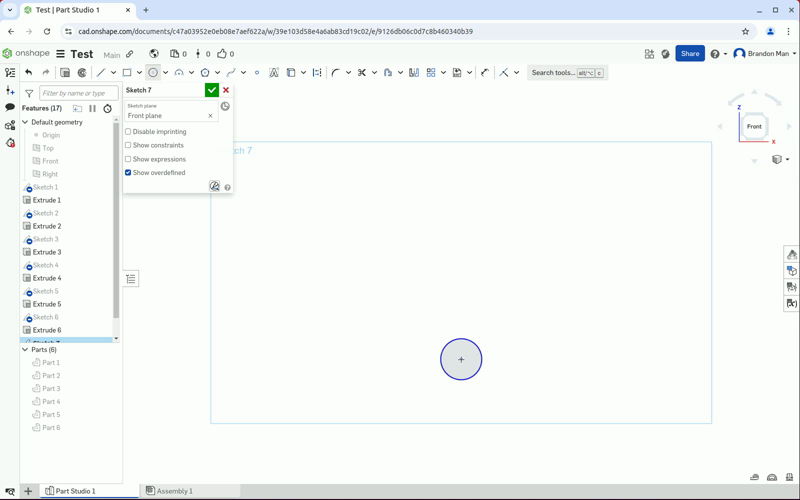
click(461, 359)
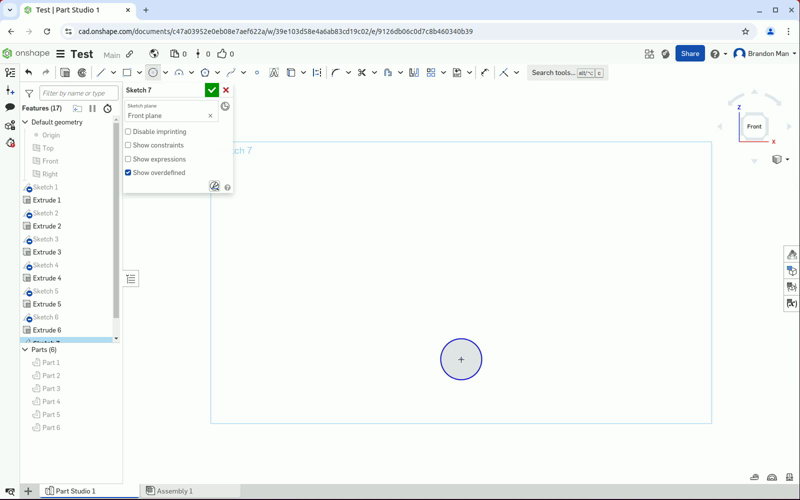
key_up(shift)
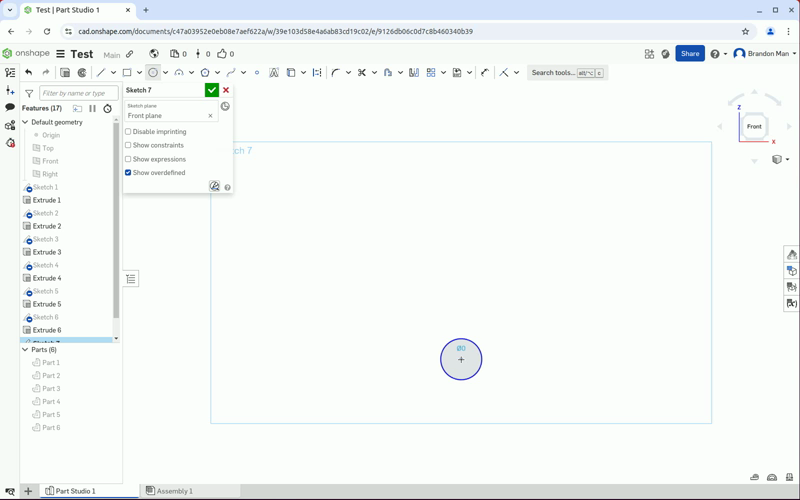
mouse_move(477, 359)
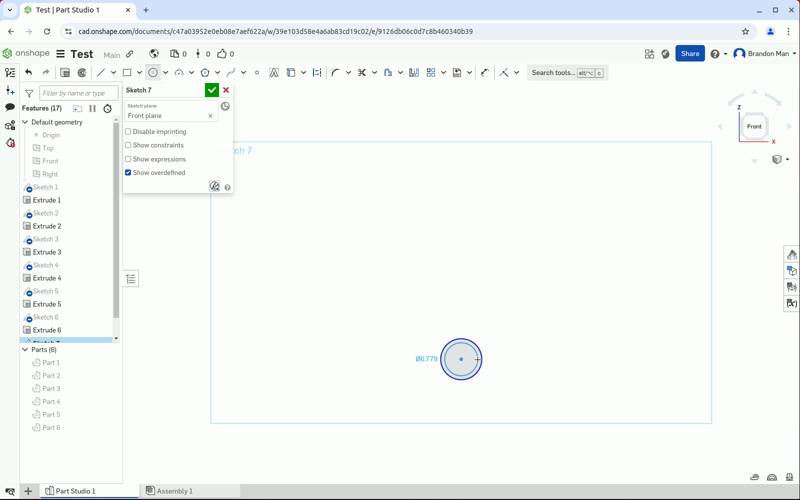
scroll(6)
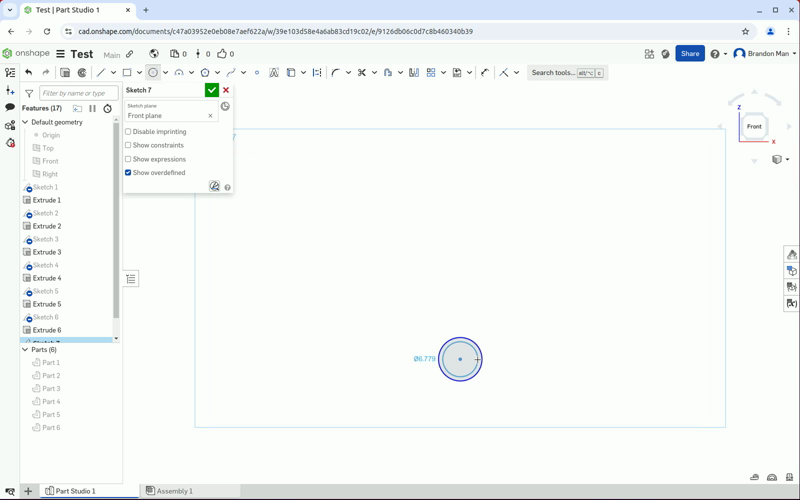
scroll(6)
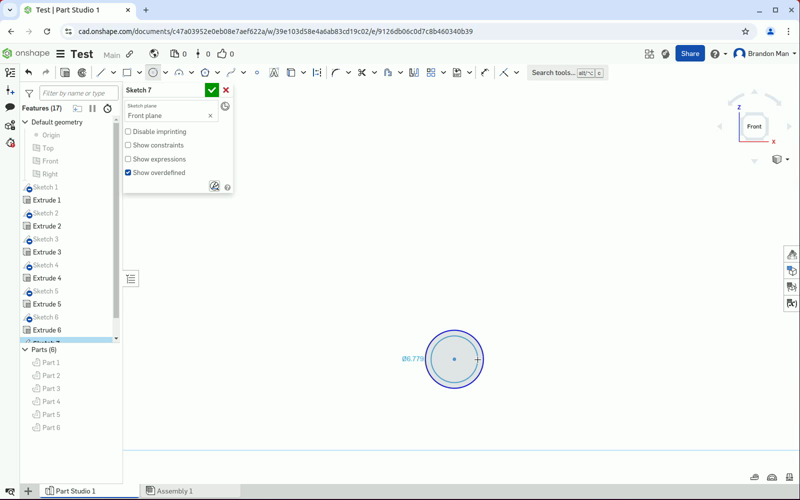
scroll(6)
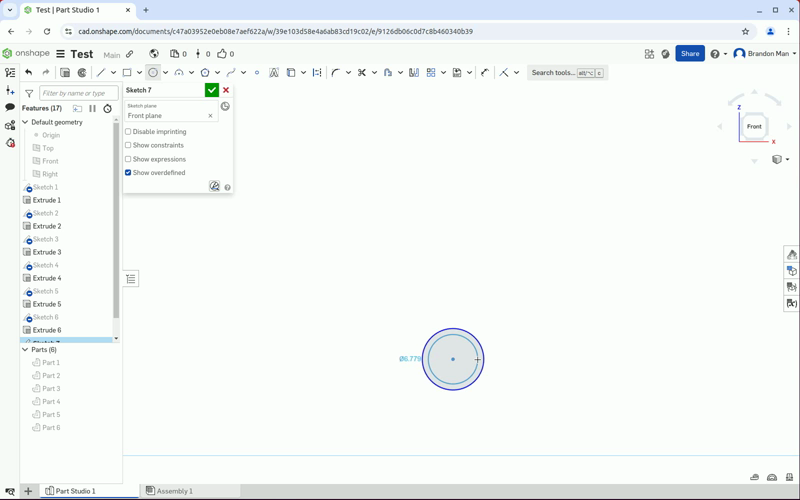
scroll(6)
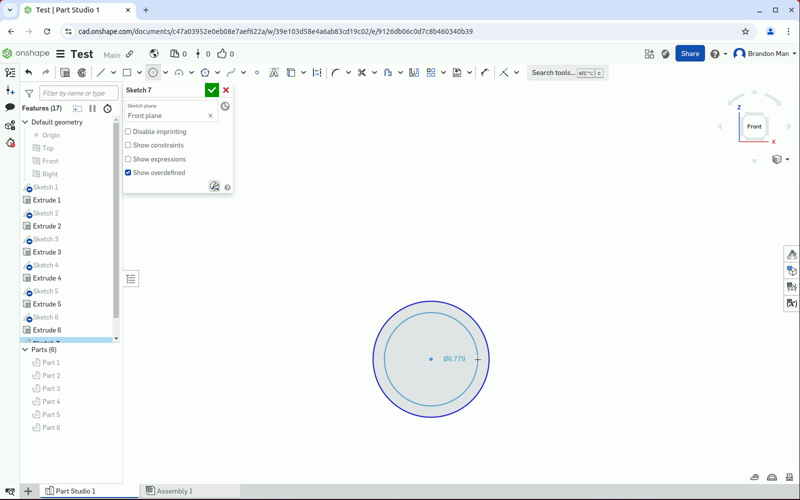
scroll(6)
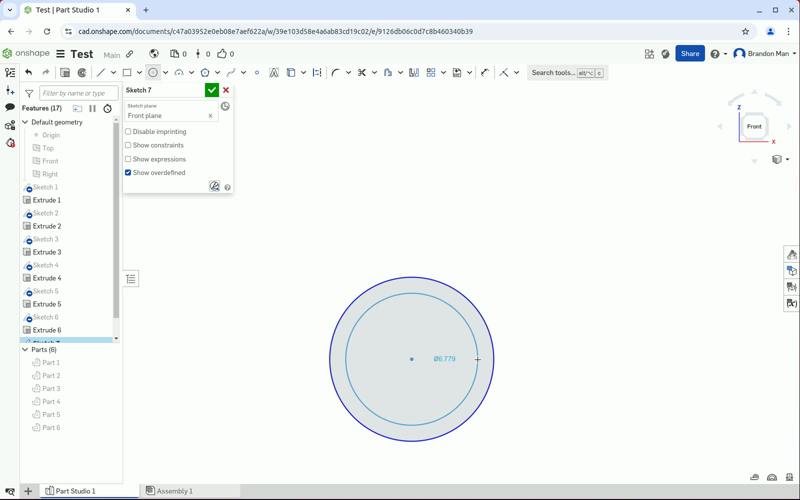
scroll(6)
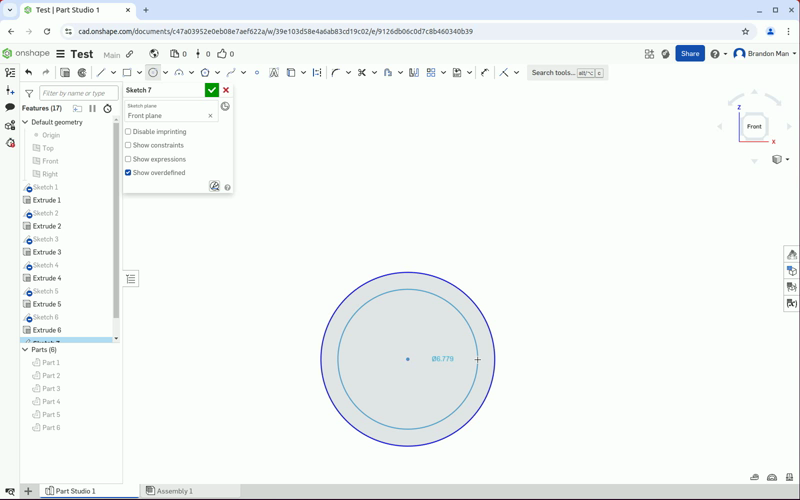
scroll(6)
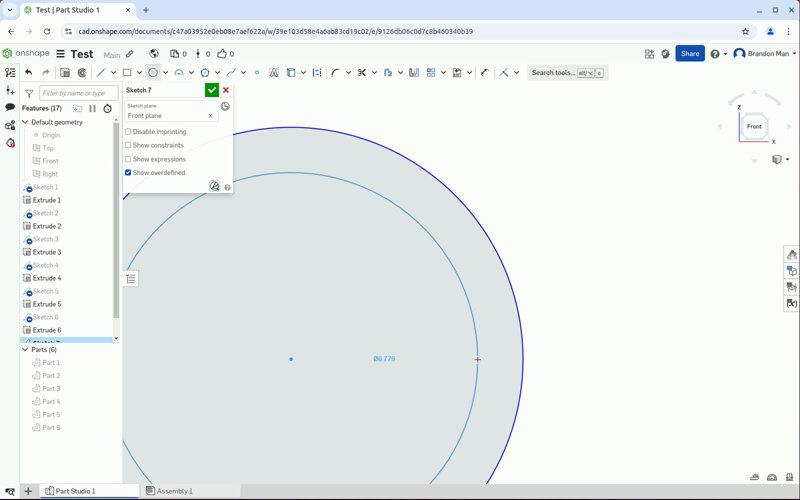
click(477, 359)
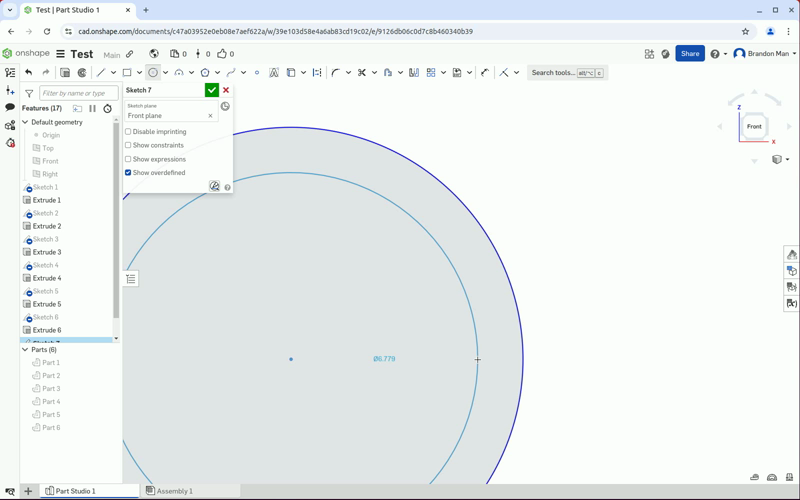
scroll(-6)
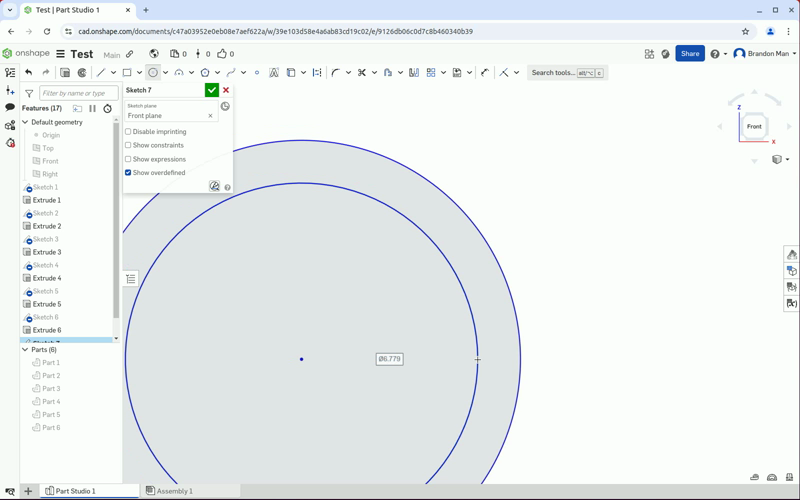
scroll(-6)
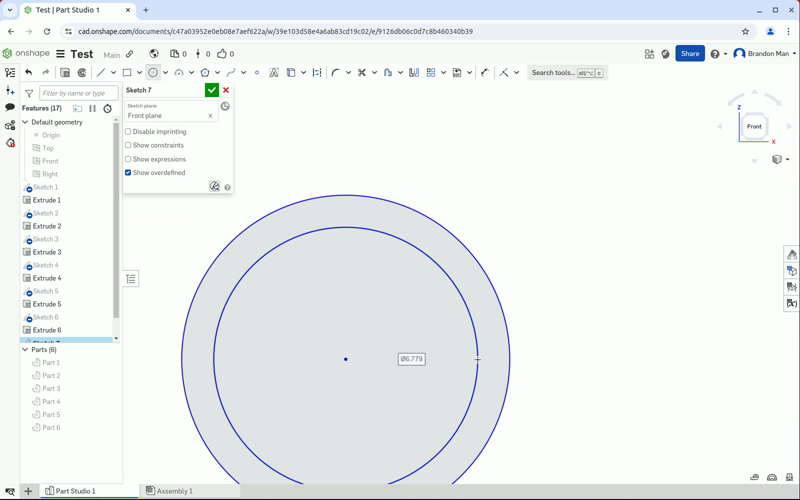
scroll(-6)
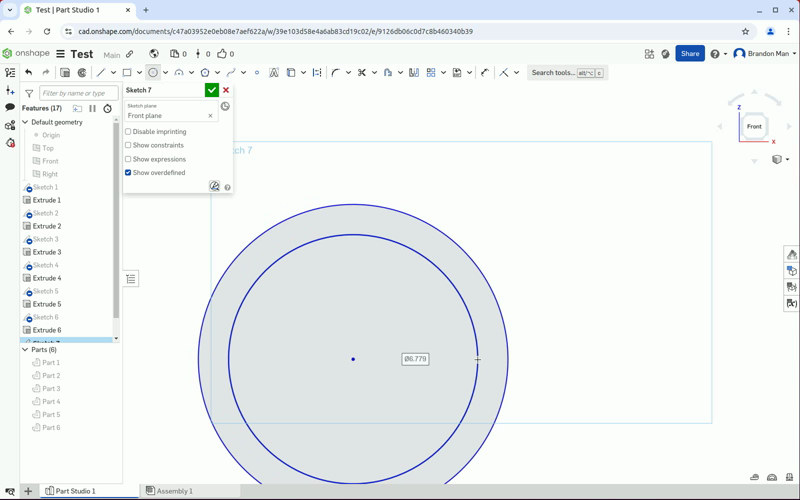
scroll(-6)
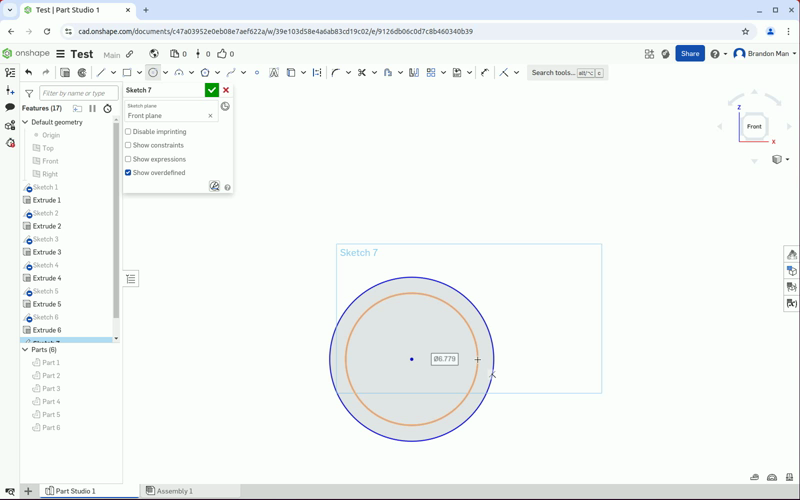
scroll(-6)
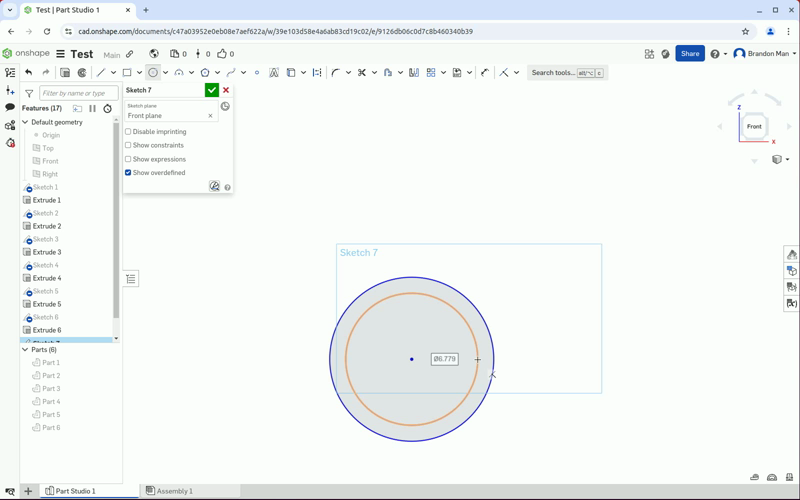
scroll(-6)
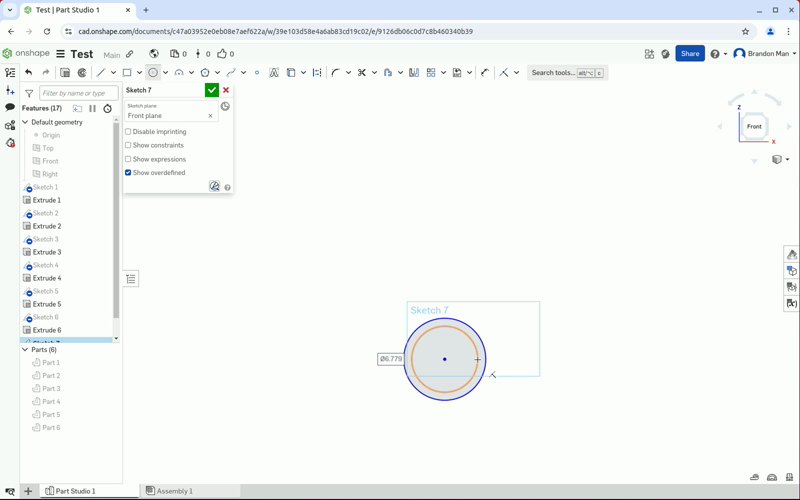
scroll(-6)
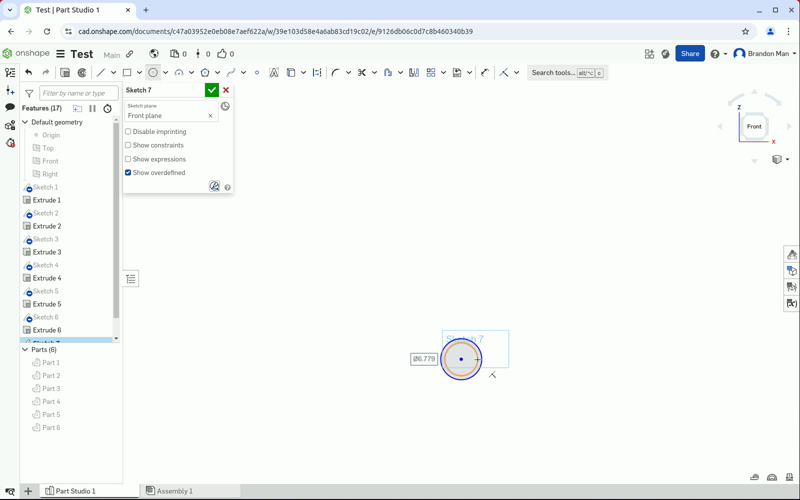
key(esc)
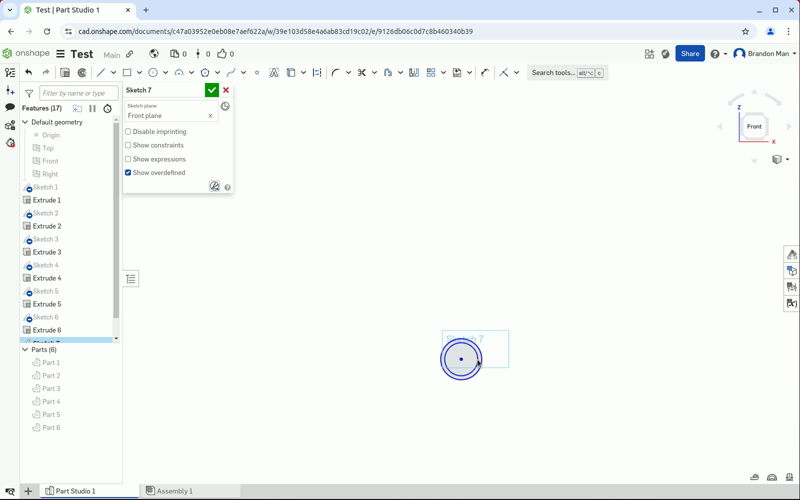
mouse_move(465, 341)
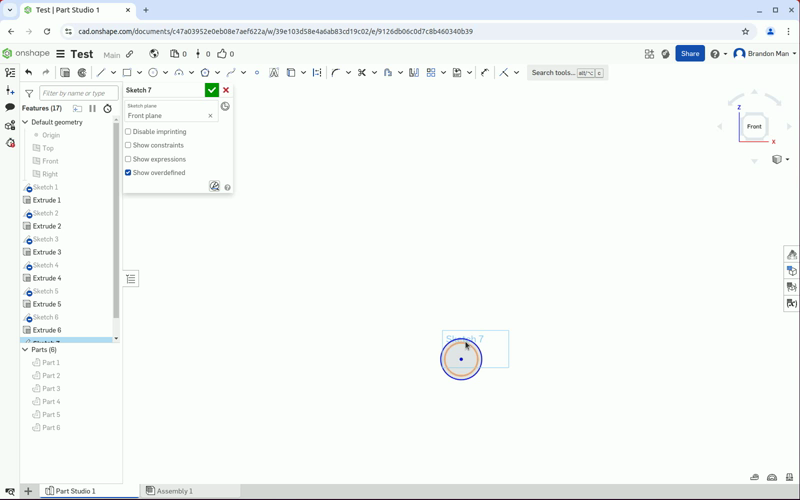
scroll(6)
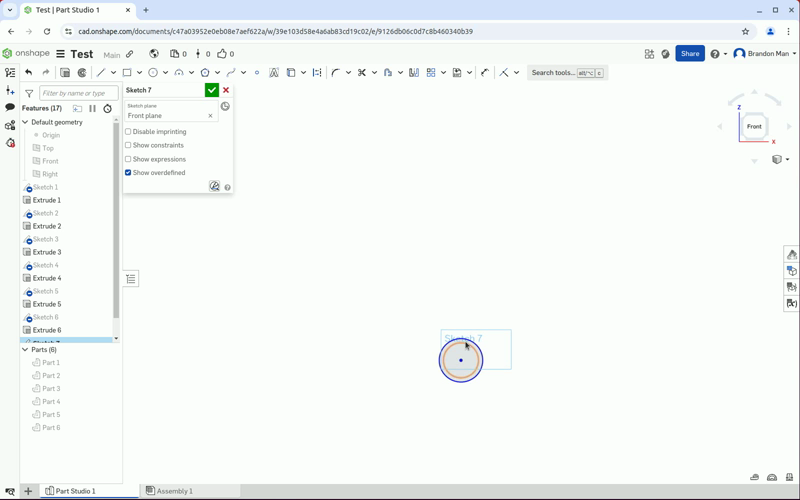
scroll(6)
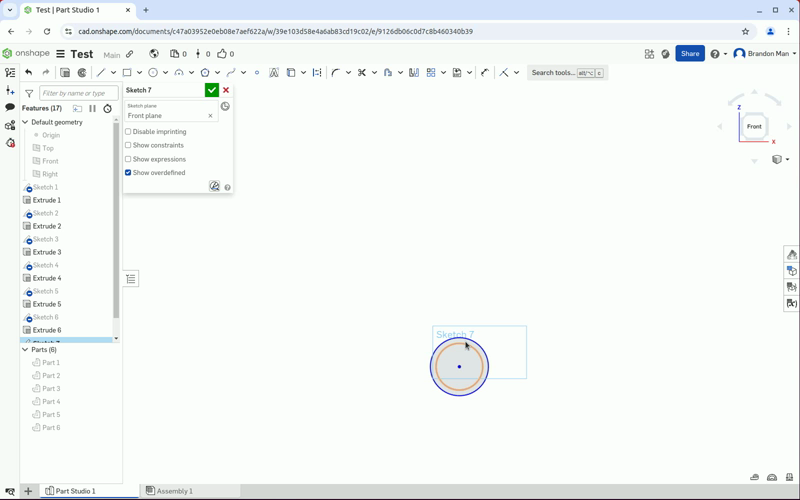
scroll(6)
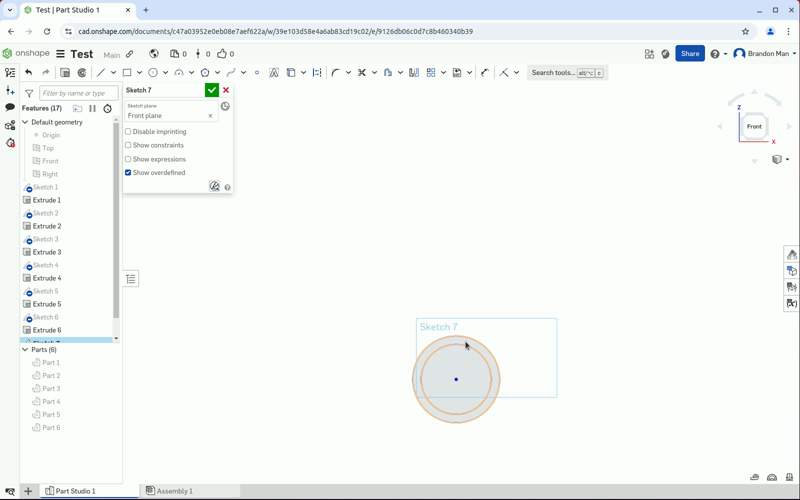
scroll(6)
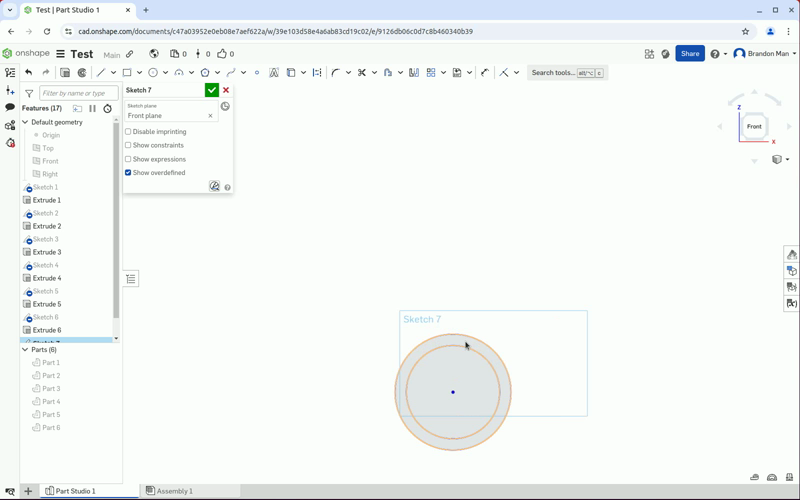
scroll(6)
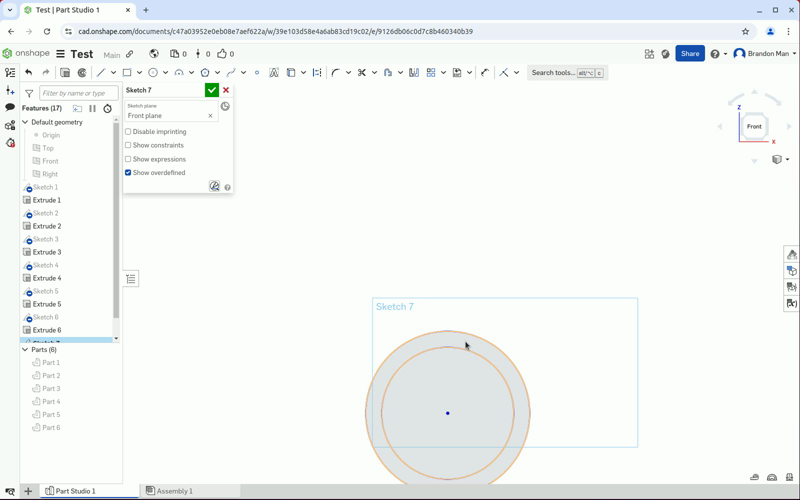
scroll(6)
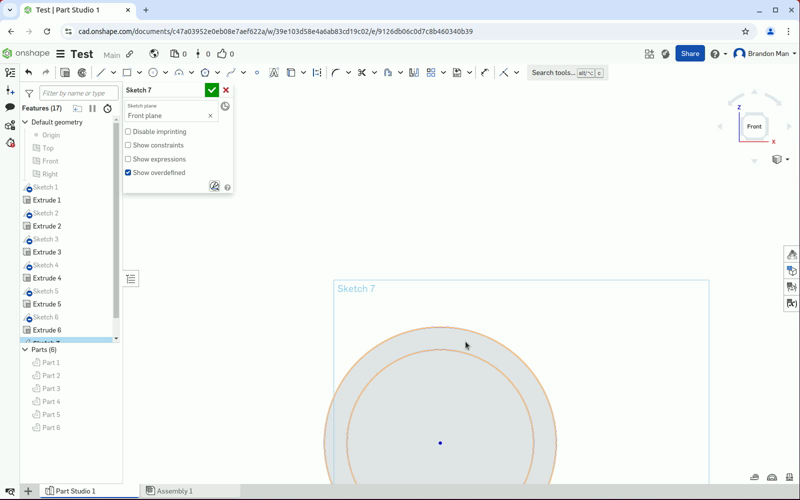
scroll(6)
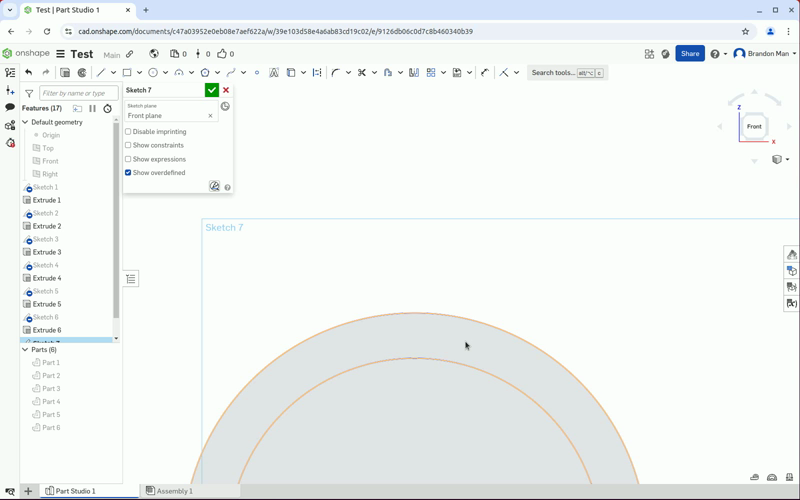
click(465, 341)
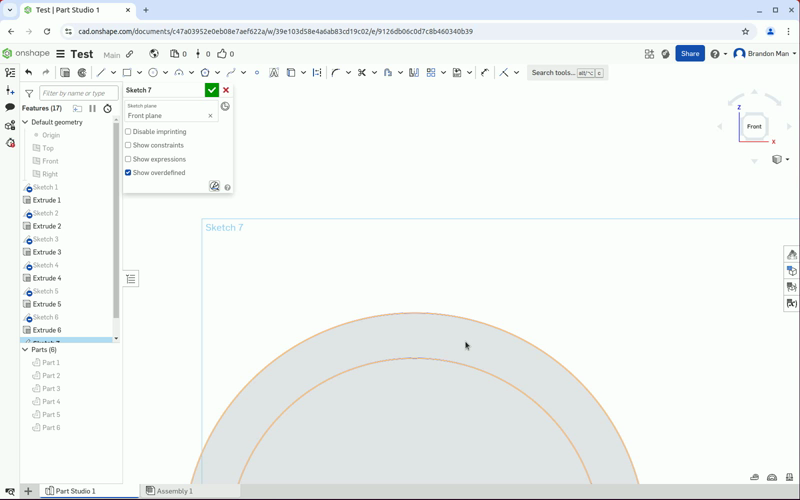
scroll(-6)
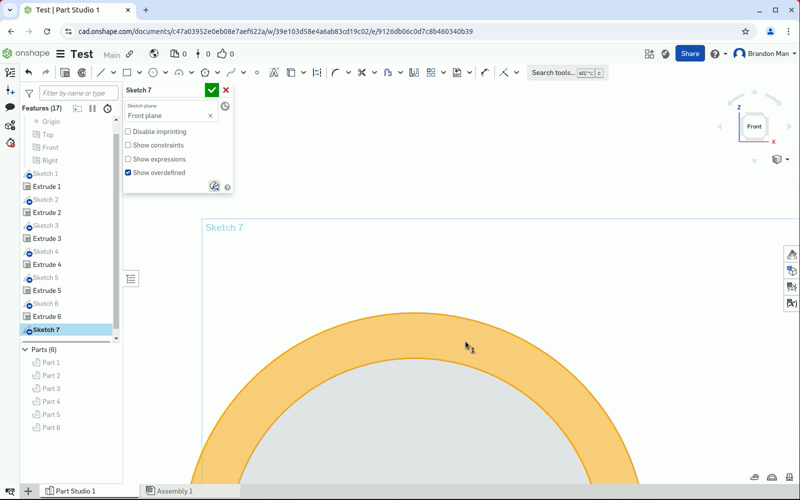
scroll(-6)
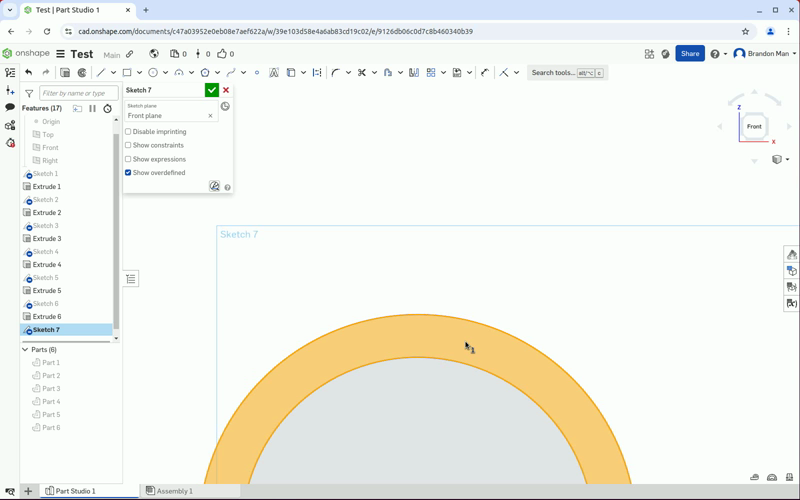
scroll(-6)
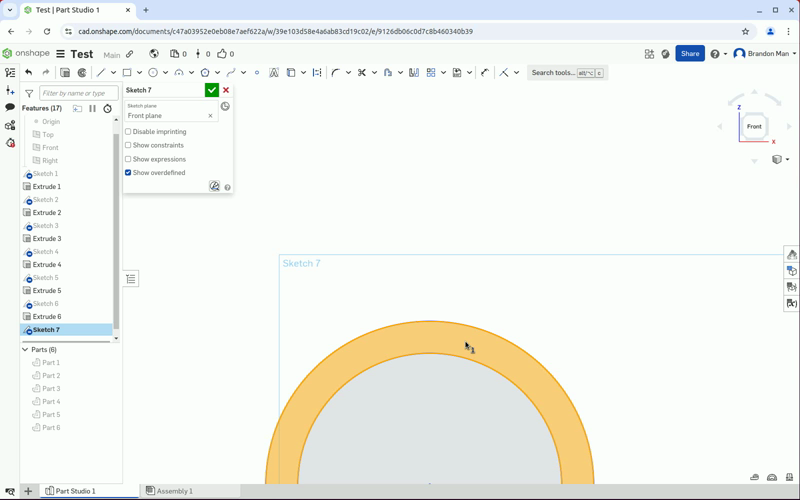
scroll(-6)
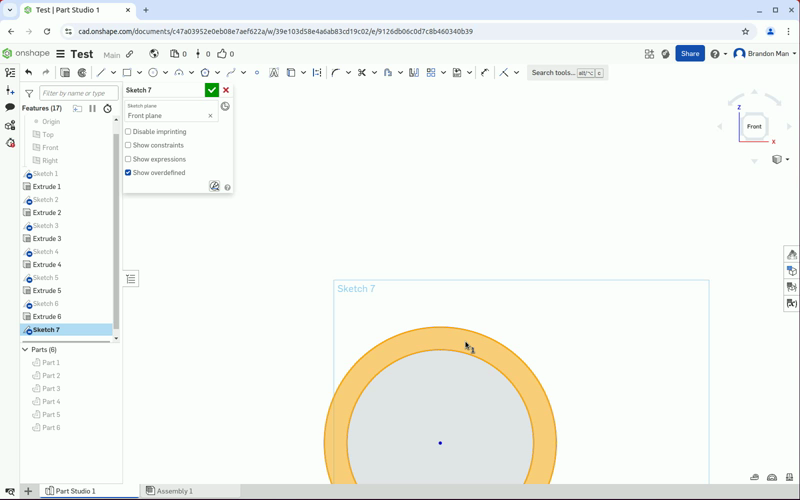
scroll(-6)
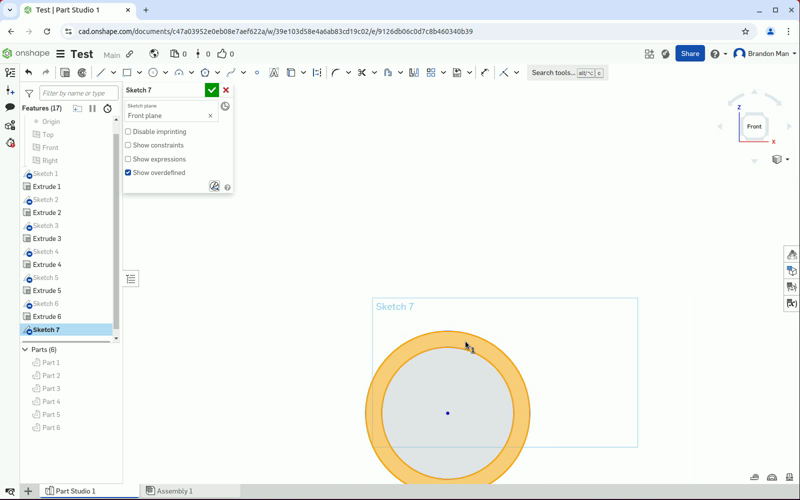
scroll(-6)
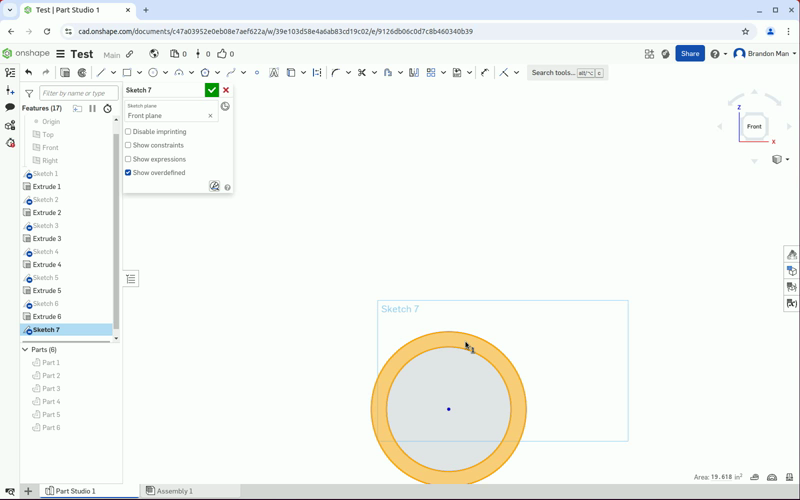
scroll(-6)
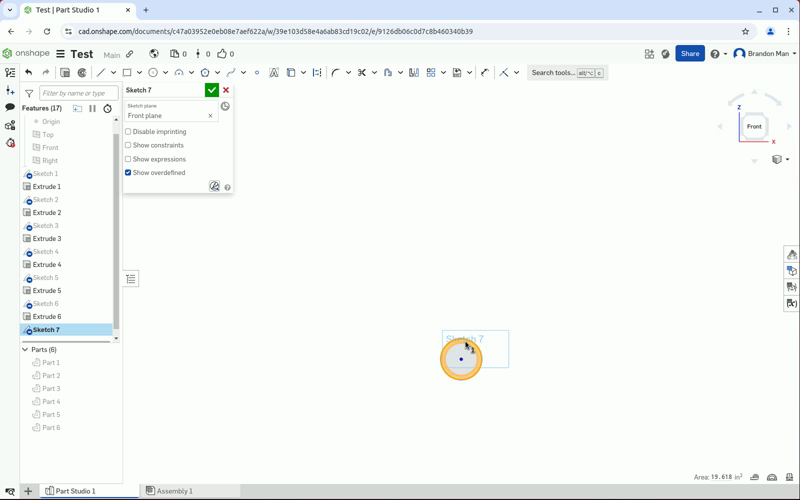
mouse_move(73, 352)
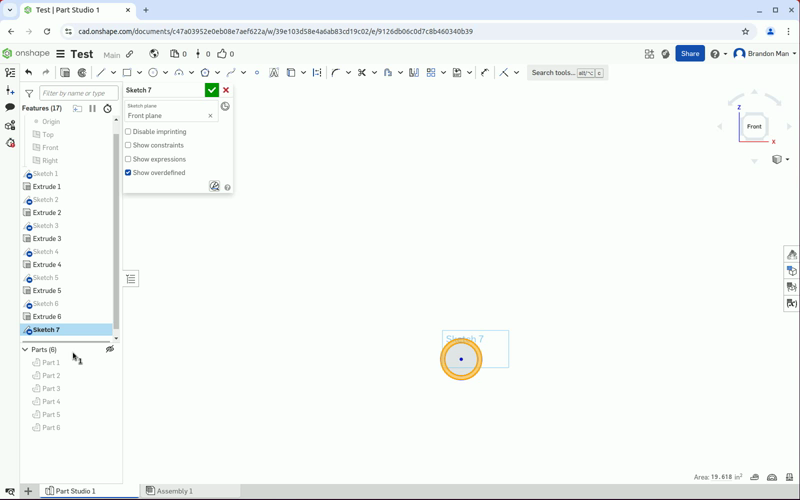
key(shift+y)
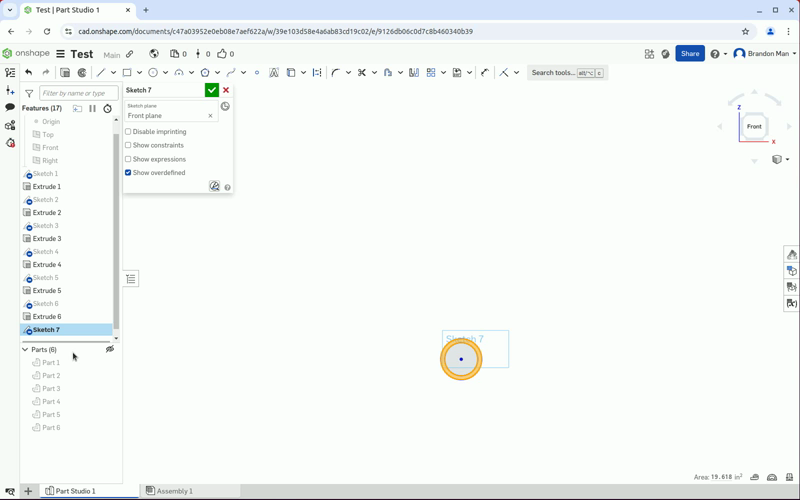
key(shift+e)
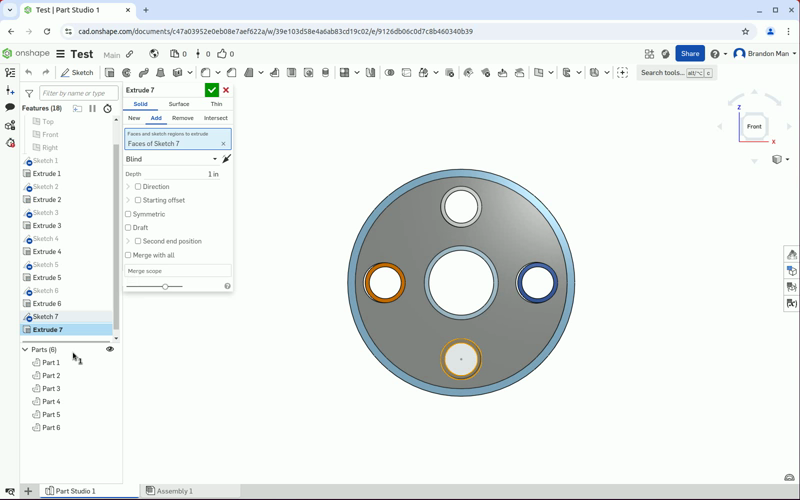
mouse_move(143, 106)
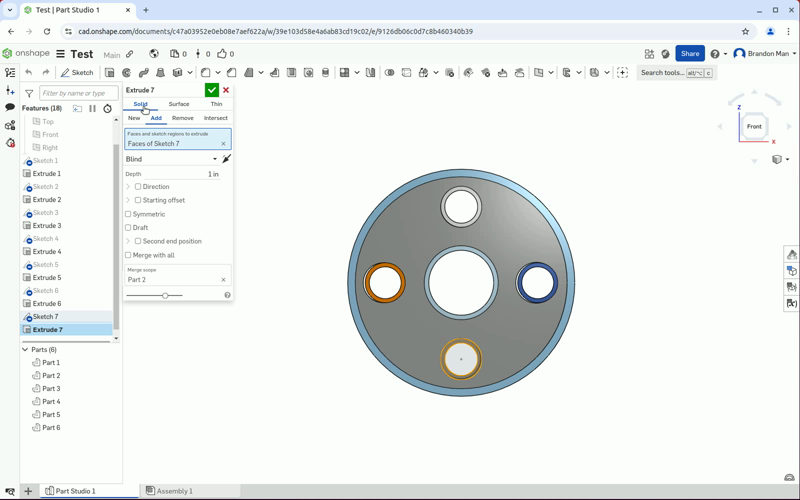
click(143, 106)
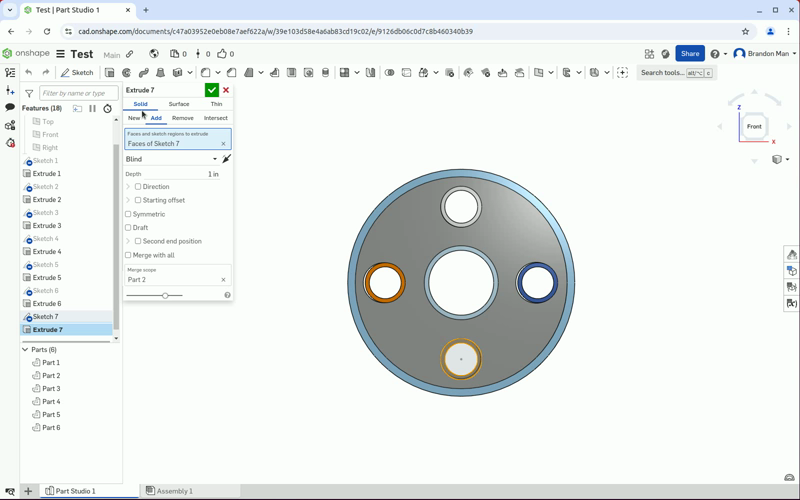
mouse_move(137, 120)
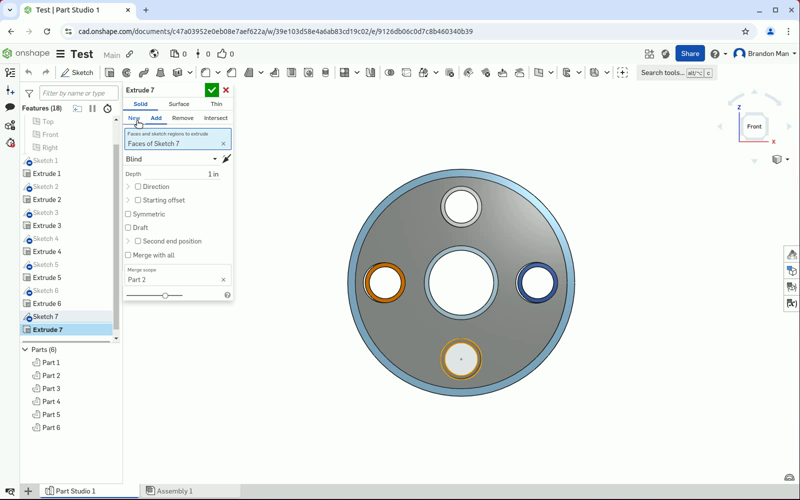
click(137, 120)
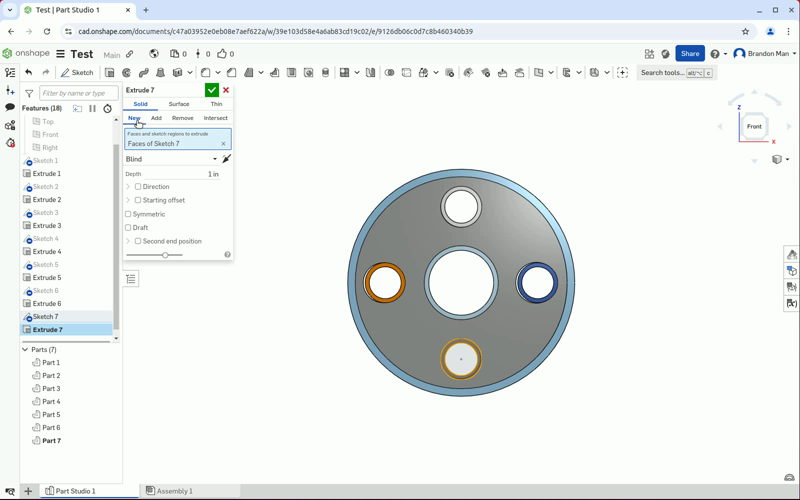
key(tab, 4)
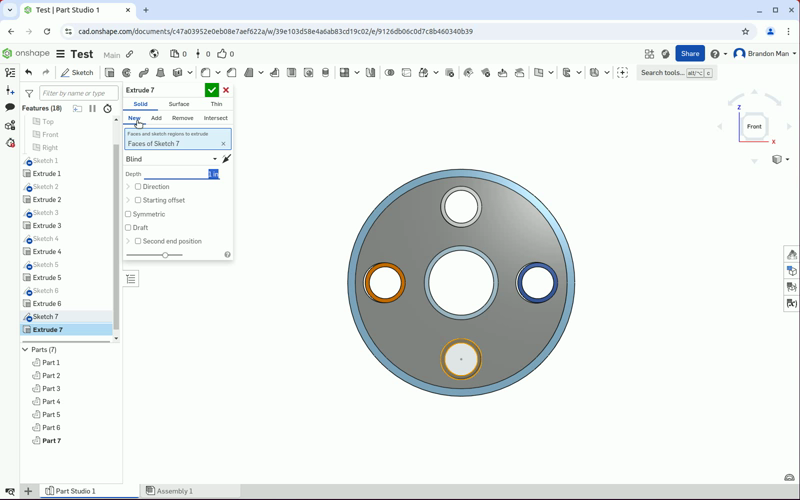
text(4.333)
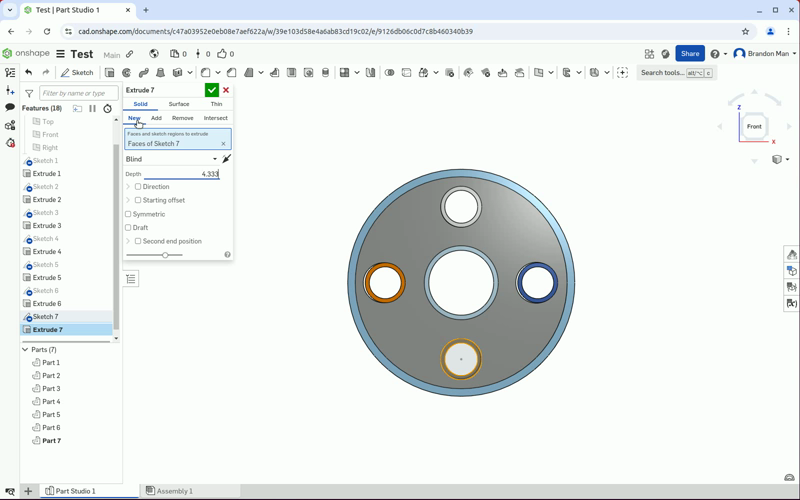
key(enter)
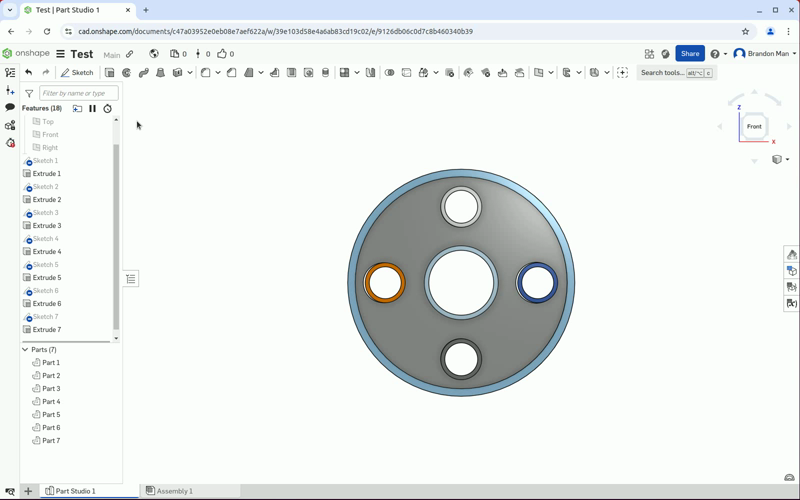
key(shift+h)
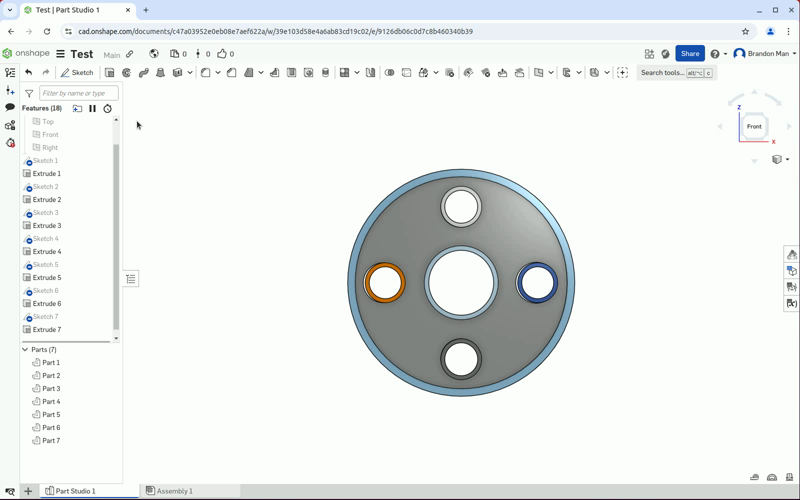
key(shift+h)
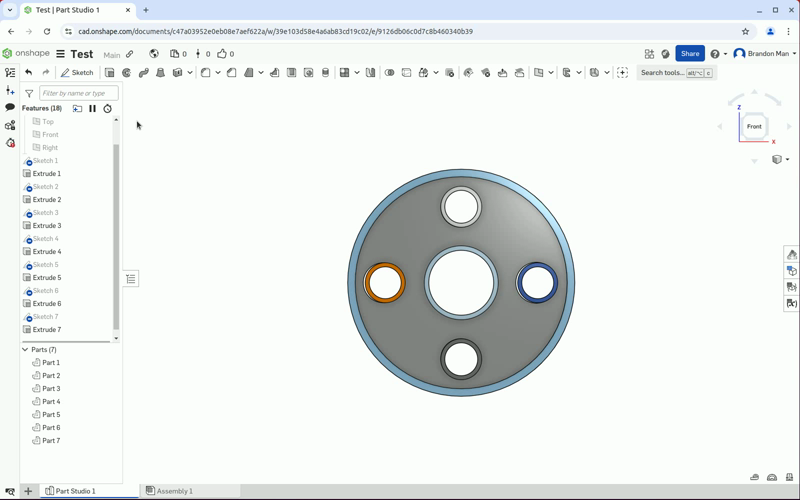
key(shift+7)
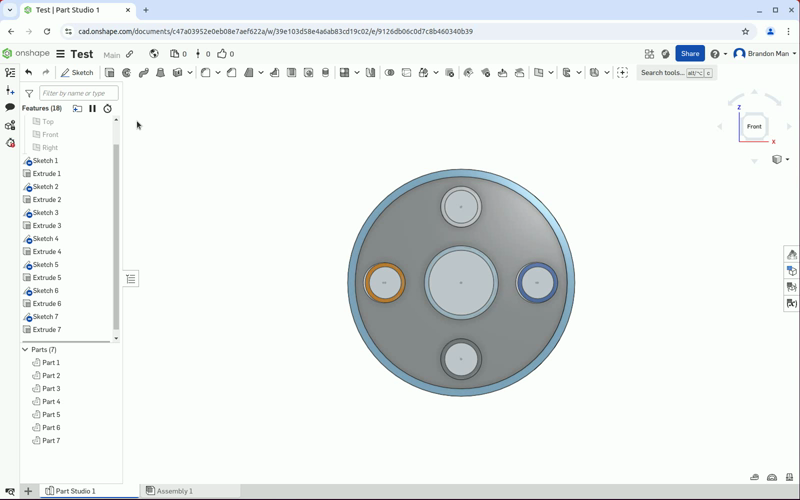
key(left, 2)
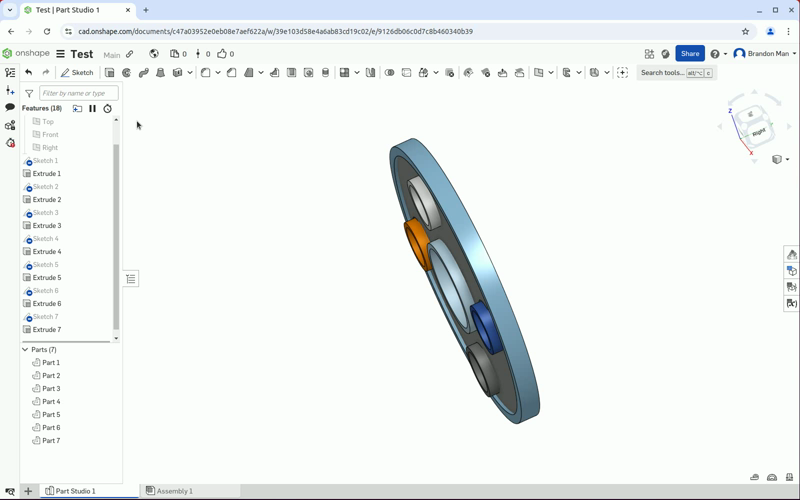
key(down, 2)
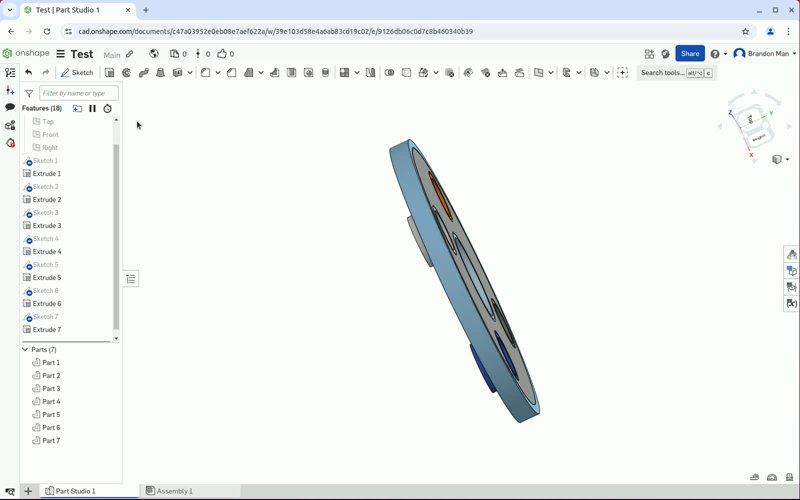
key(up, 2)
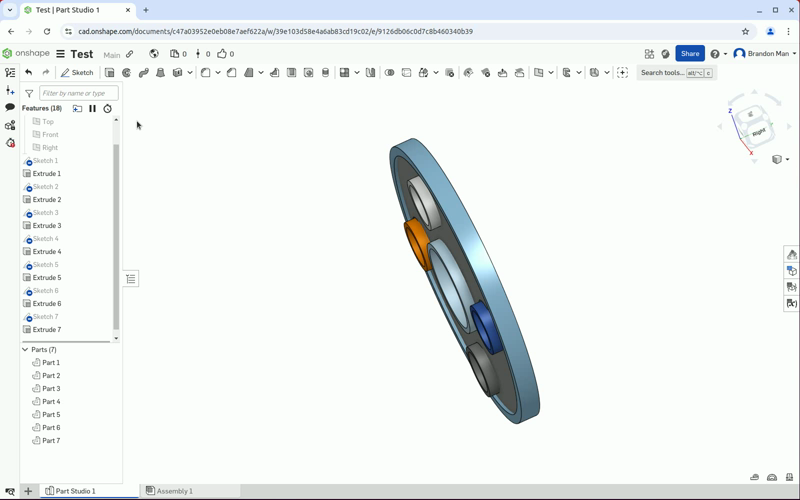
key(right, 2)
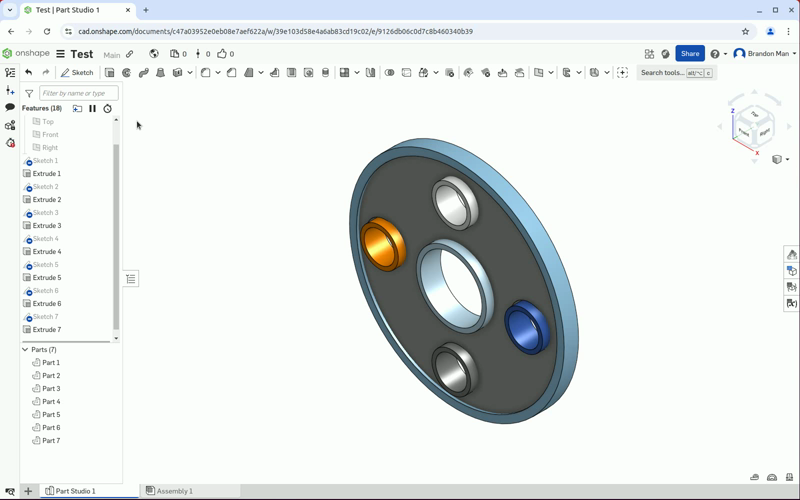
mouse_move(69, 163)
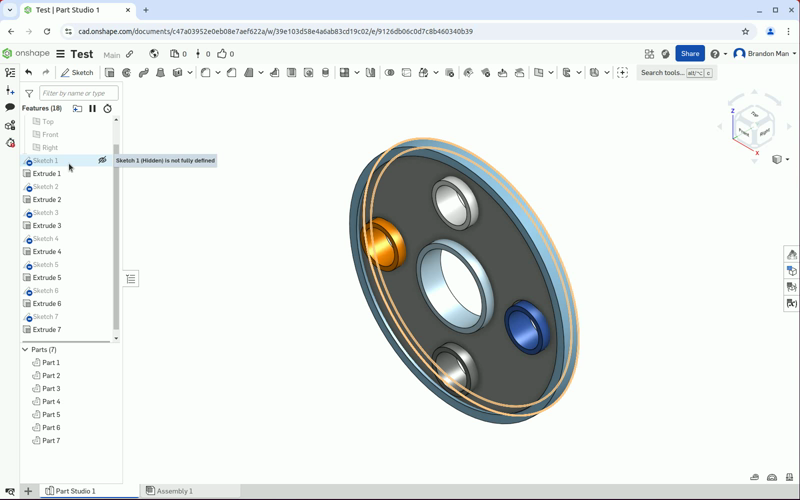
click(69, 163)